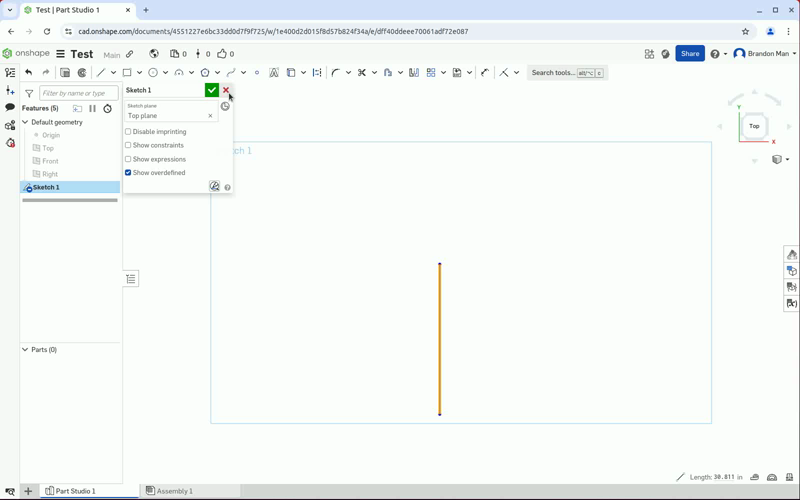
key(shift+h)
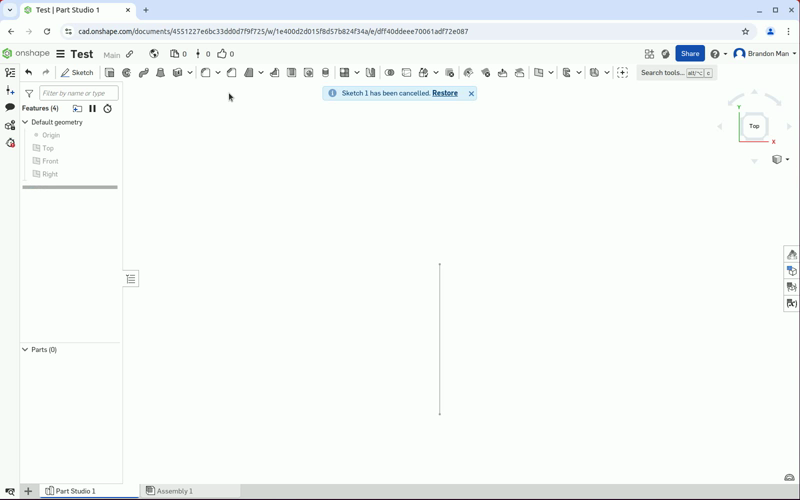
mouse_move(73, 352)
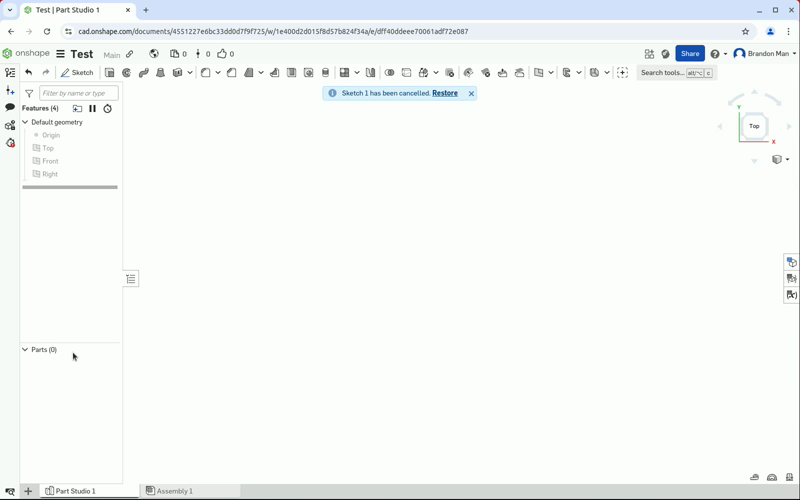
key(y)
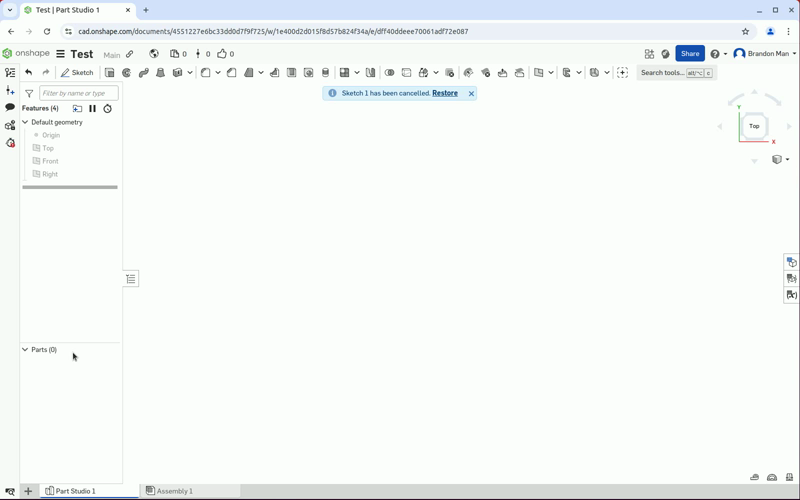
key(shift+p)
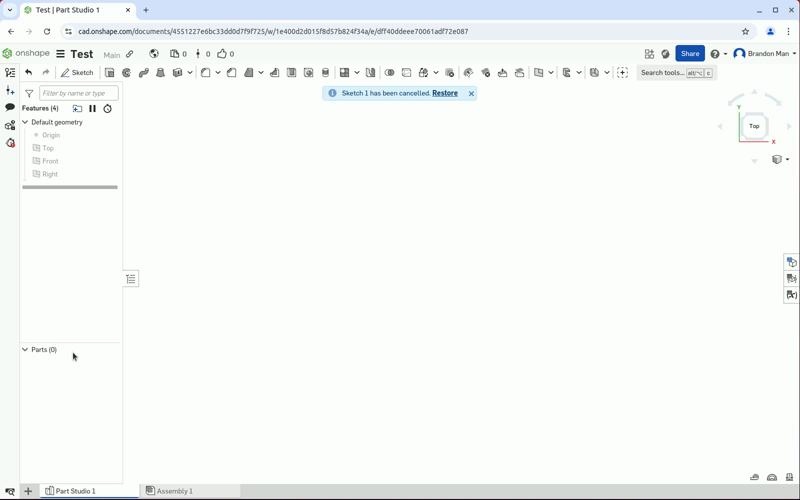
key(space)
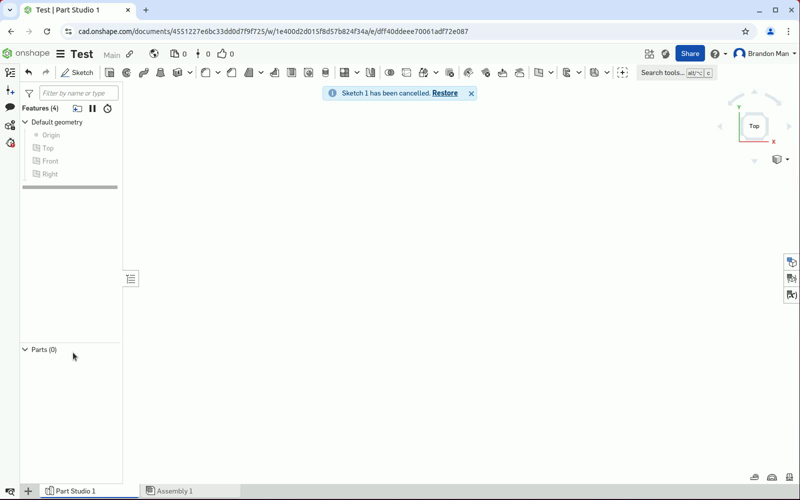
key_down(shift)
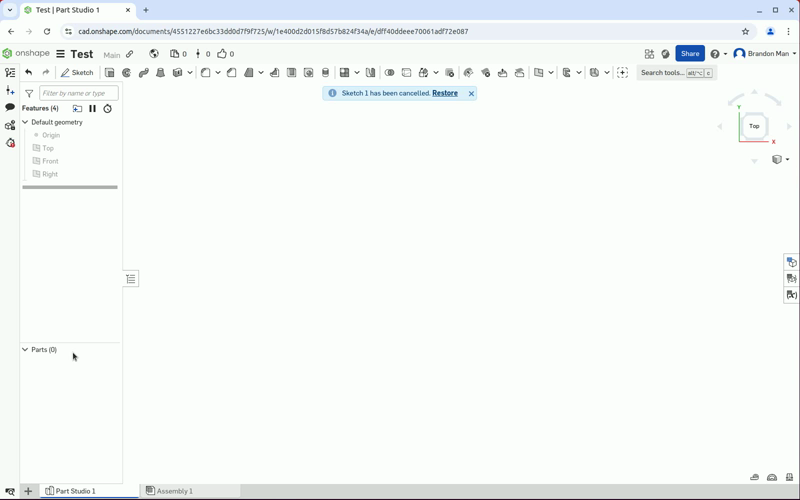
key(up)
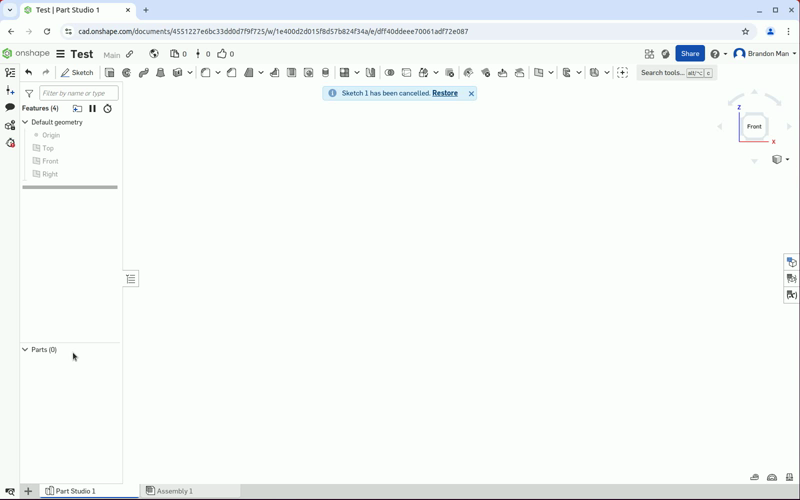
key_up(shift)
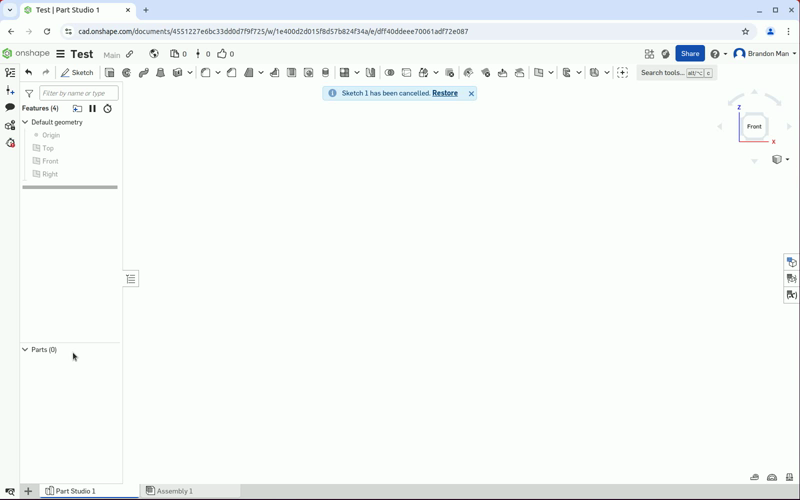
mouse_move(73, 352)
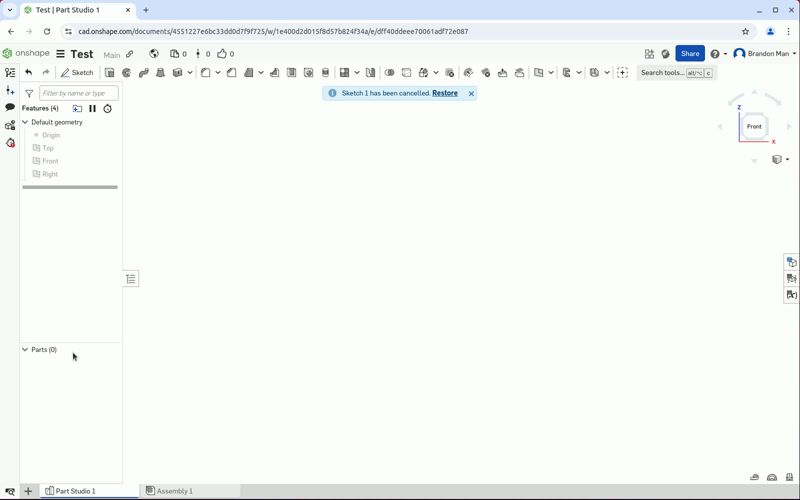
key(shift+y)
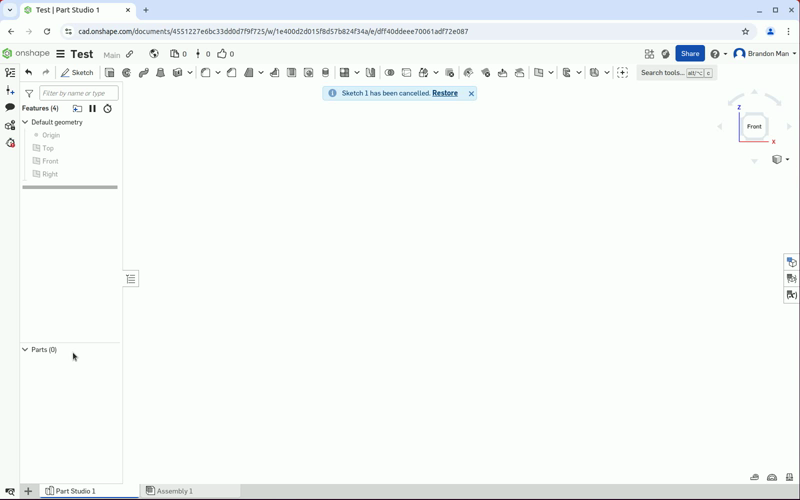
key(shift+s)
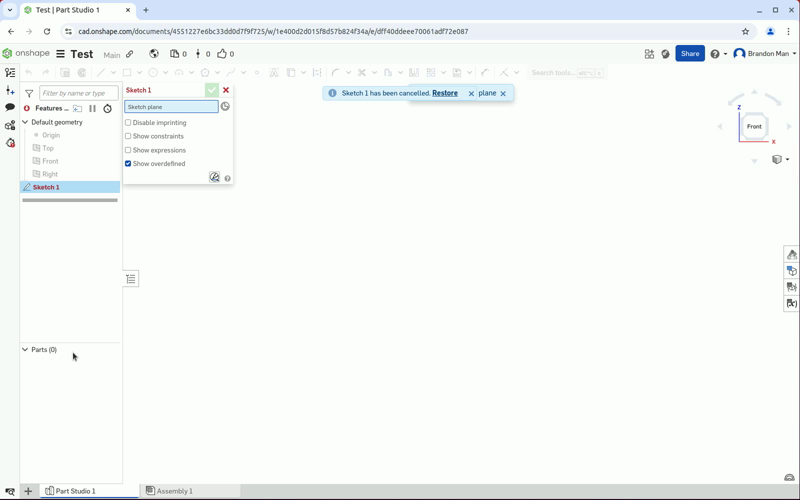
mouse_move(73, 163)
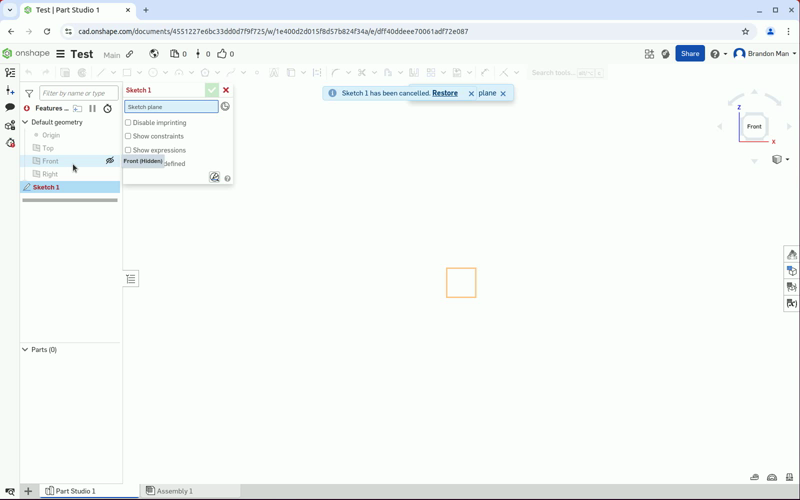
click(73, 163)
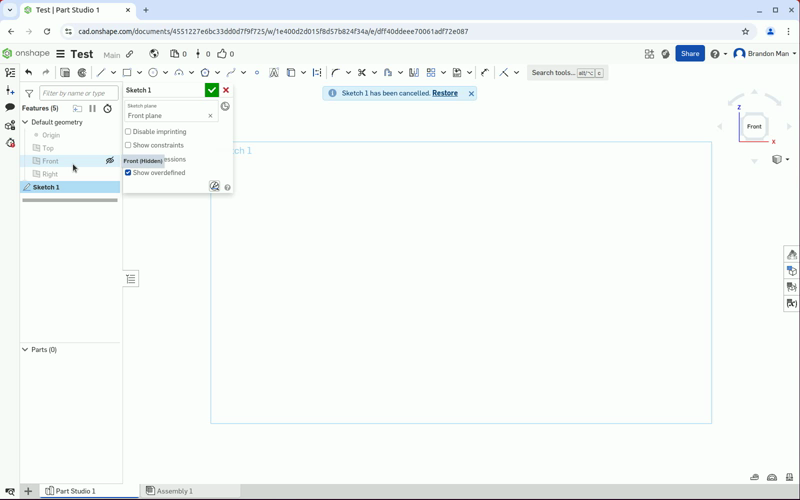
mouse_move(73, 352)
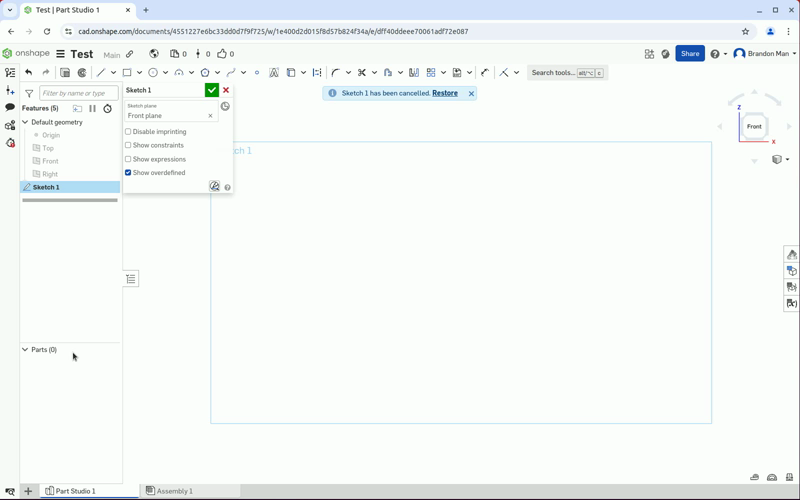
key(y)
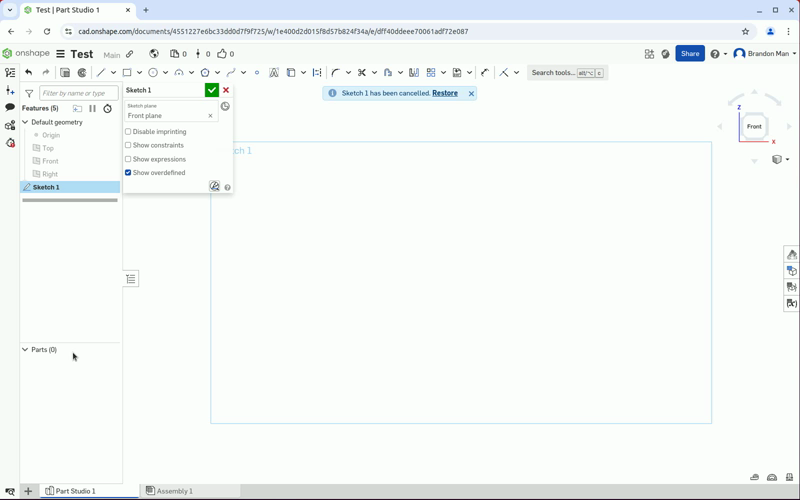
key(l)
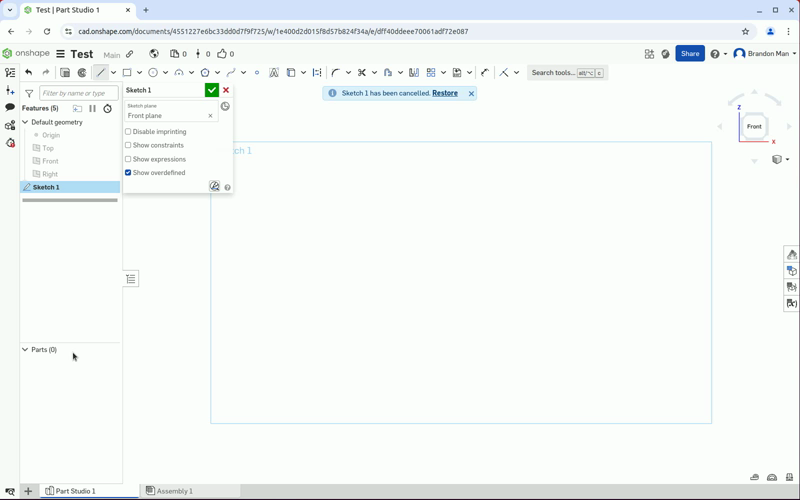
key_down(shift)
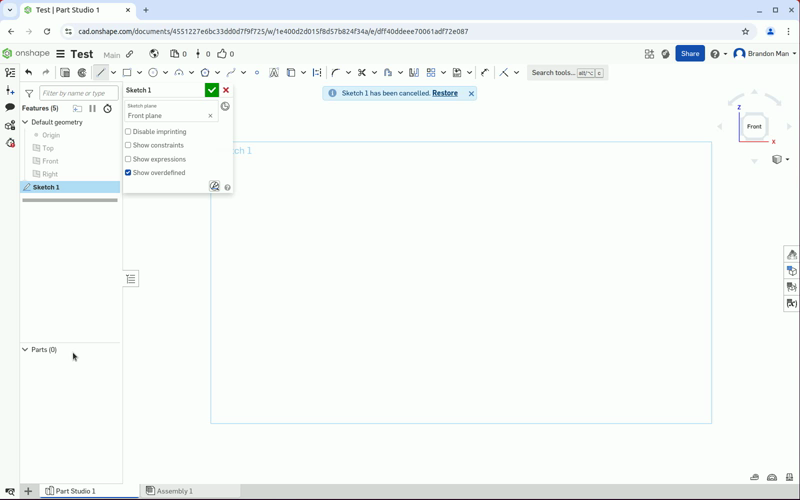
mouse_move(386, 354)
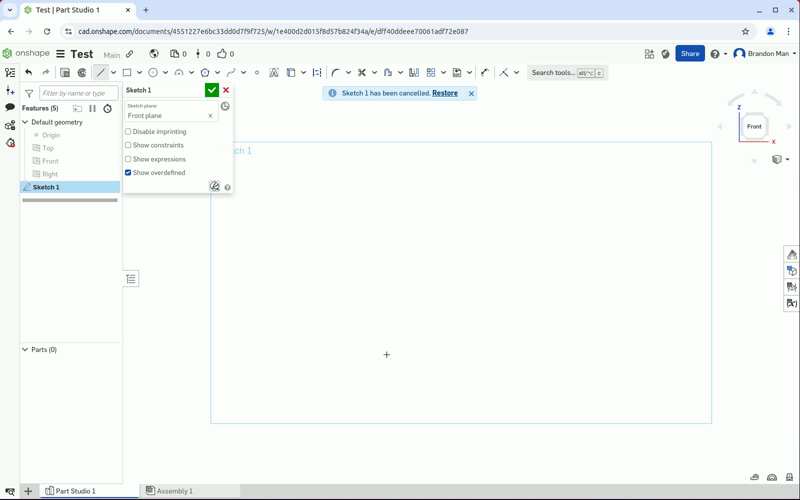
click(386, 354)
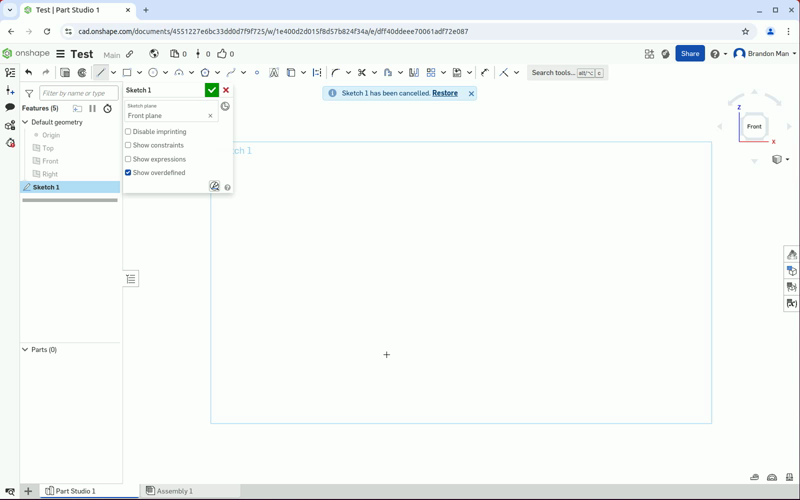
key_up(shift)
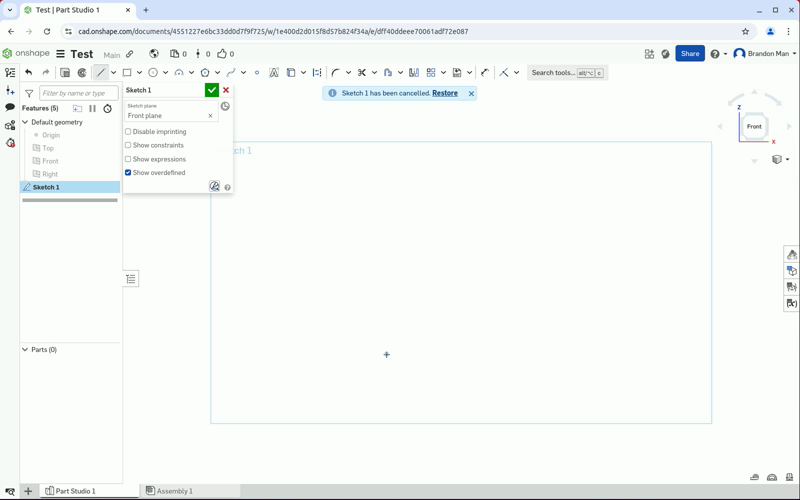
key_down(shift)
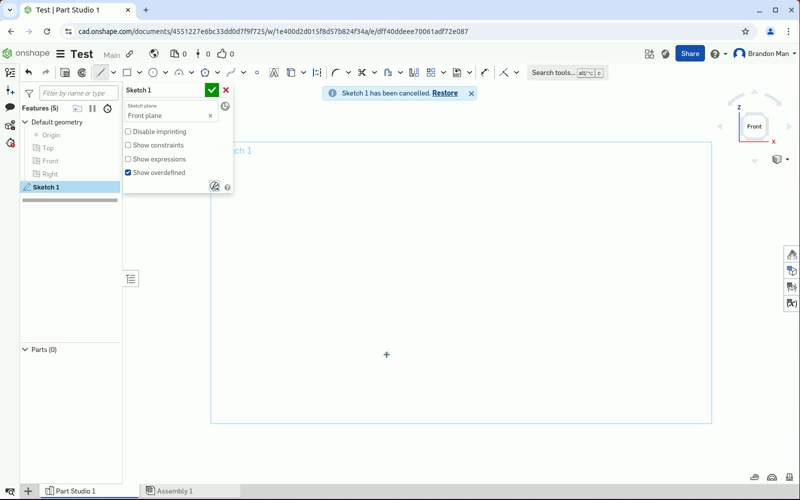
mouse_move(417, 354)
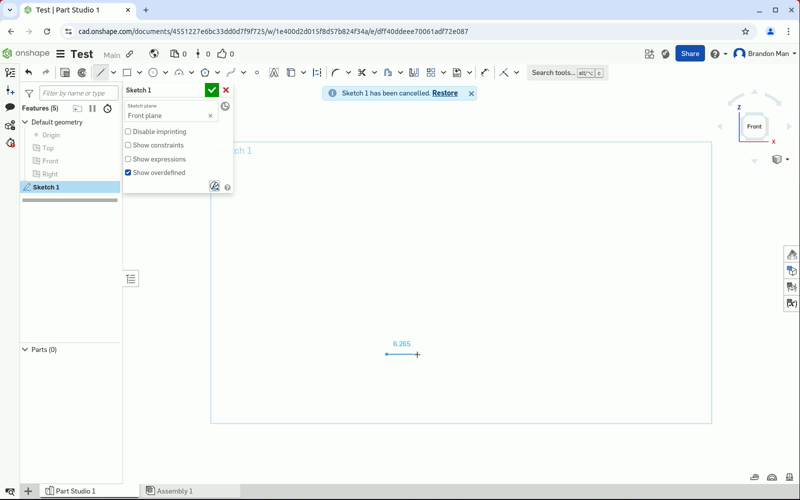
mouse_move(416, 354)
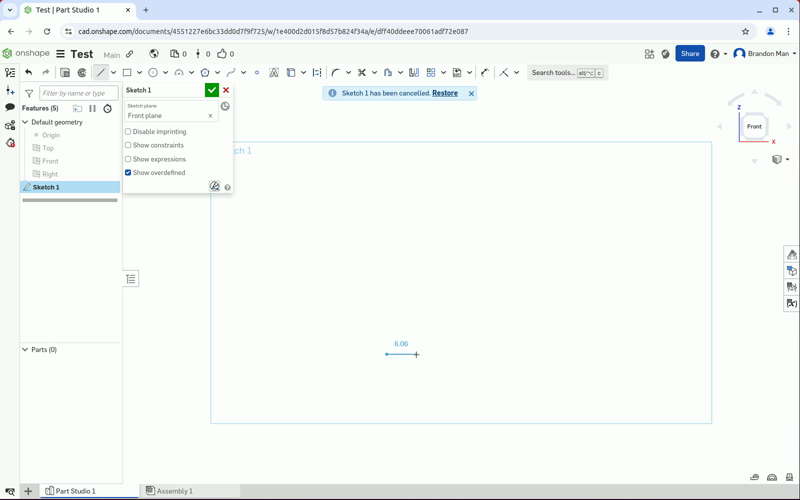
click(416, 354)
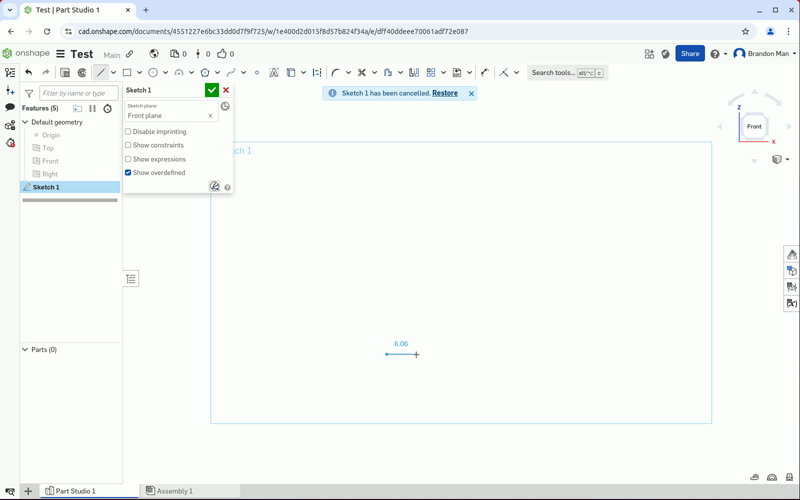
key_up(shift)
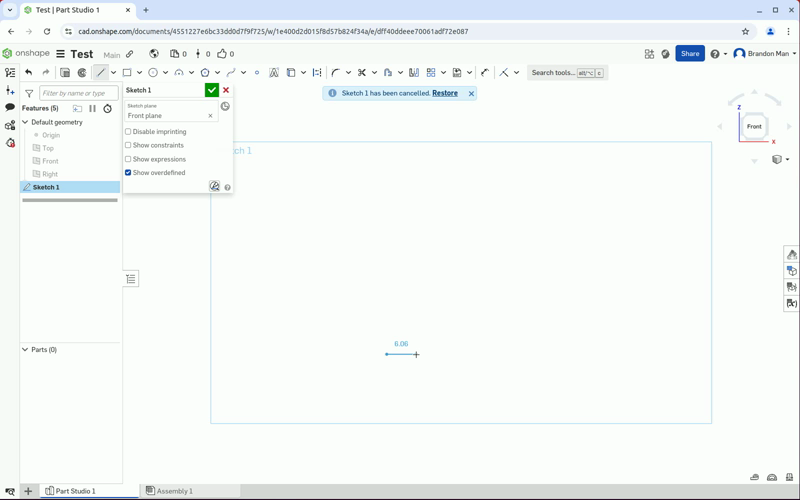
key_down(shift)
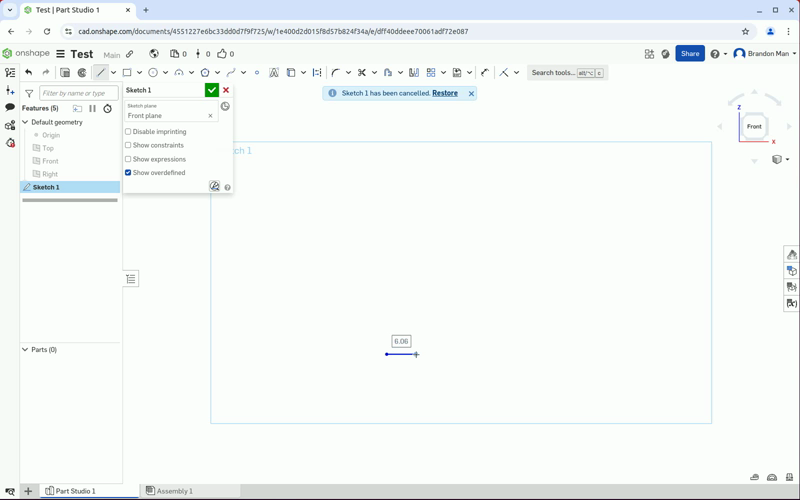
mouse_move(416, 238)
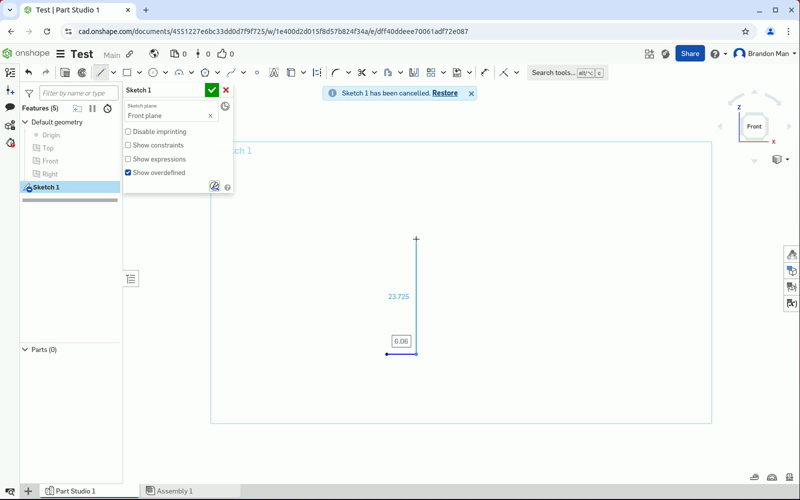
click(416, 238)
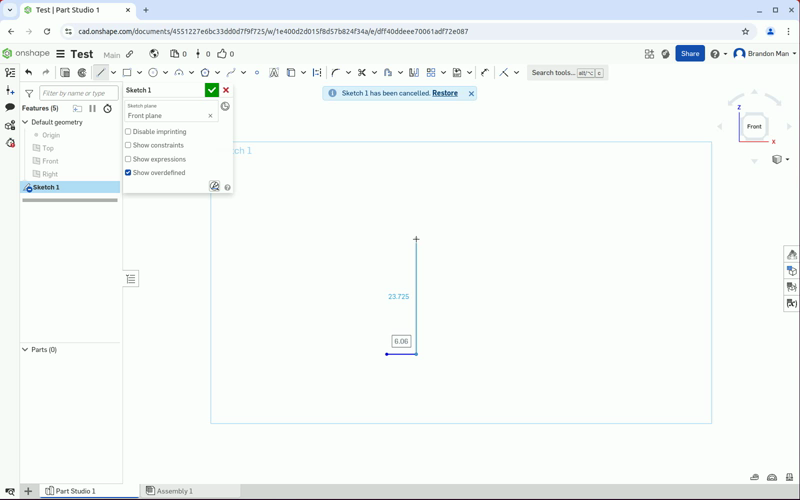
key_up(shift)
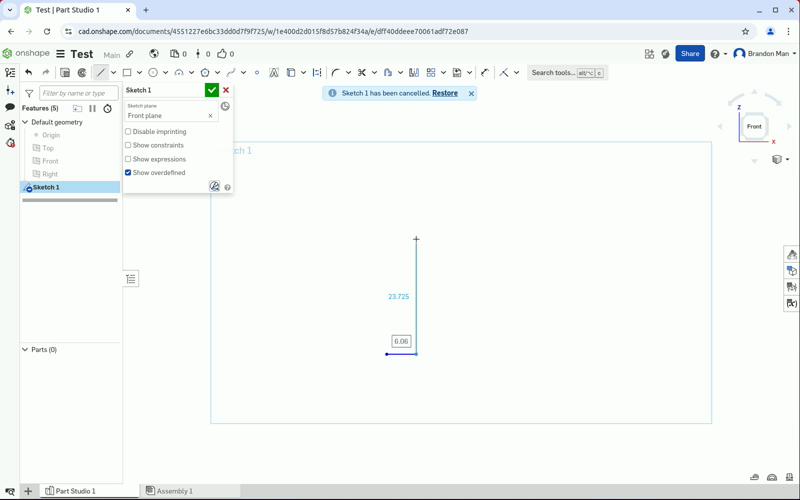
key_down(shift)
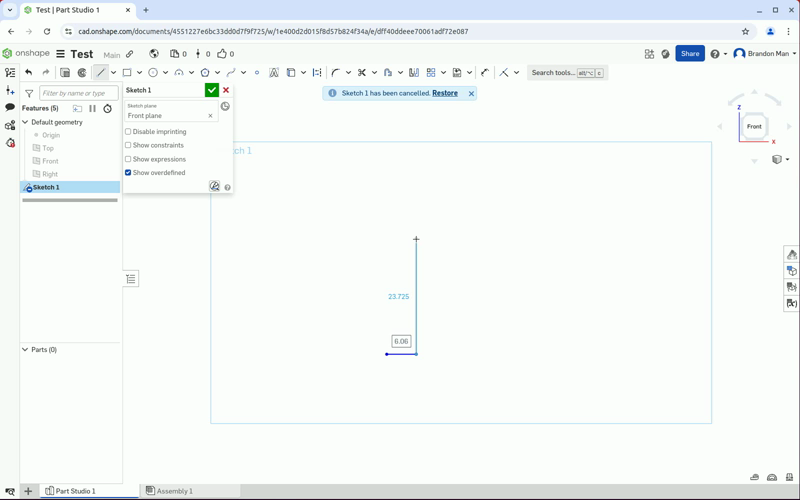
mouse_move(446, 238)
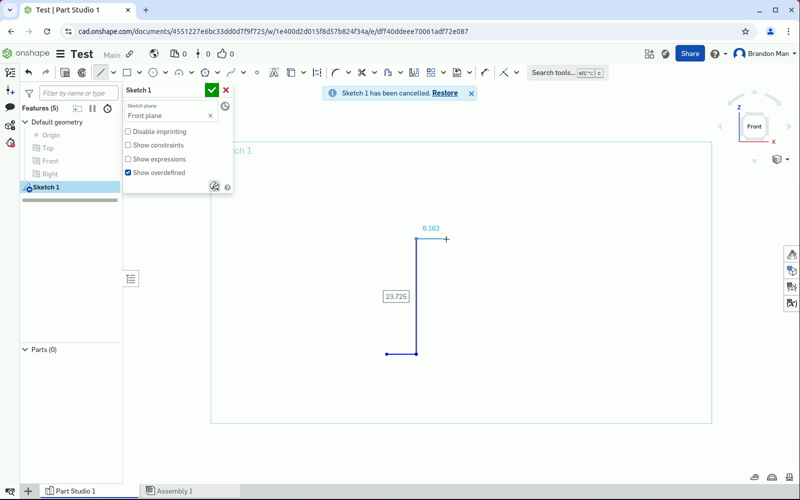
mouse_move(411, 238)
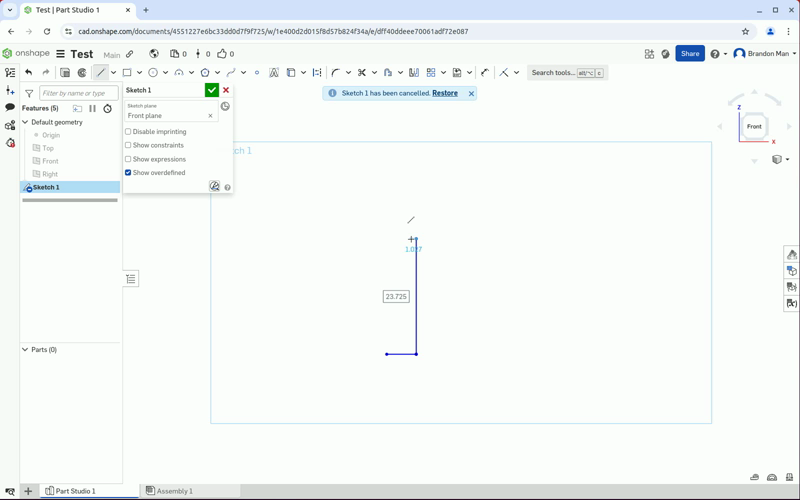
scroll(6)
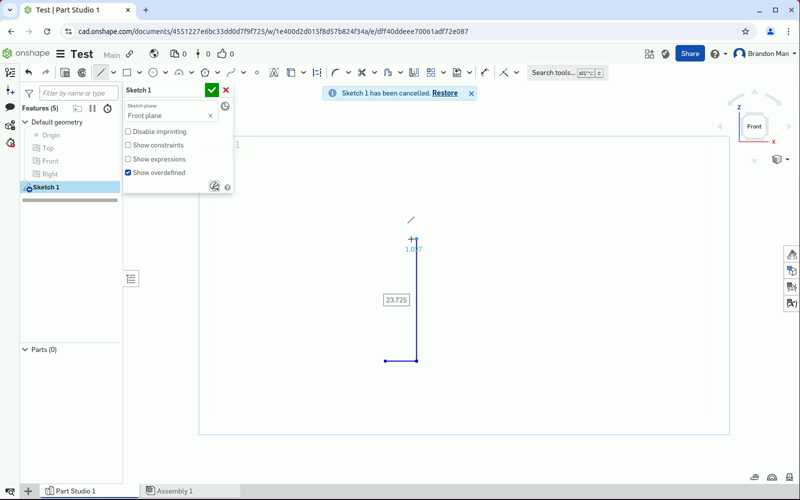
scroll(6)
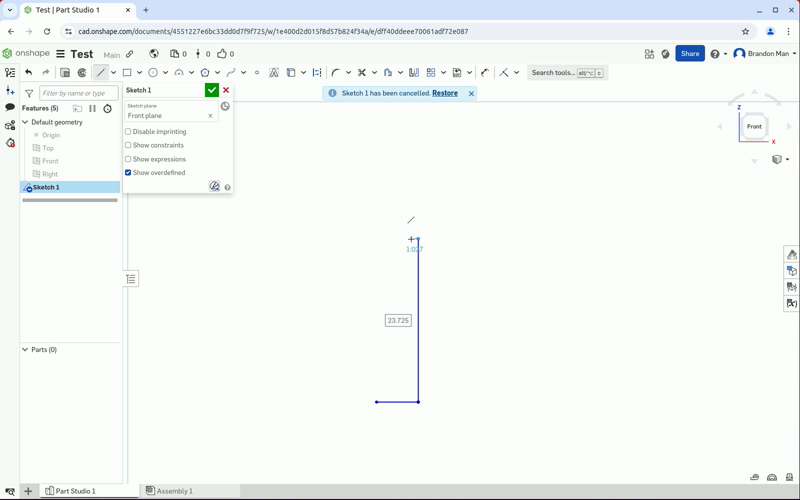
scroll(6)
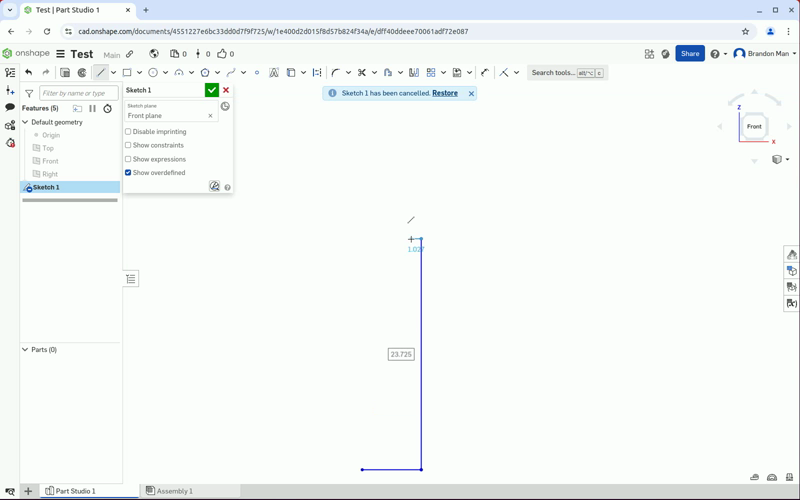
scroll(6)
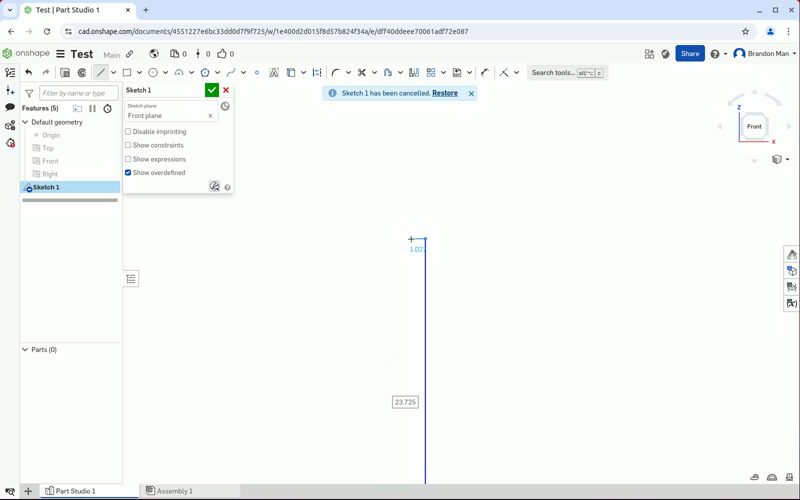
scroll(6)
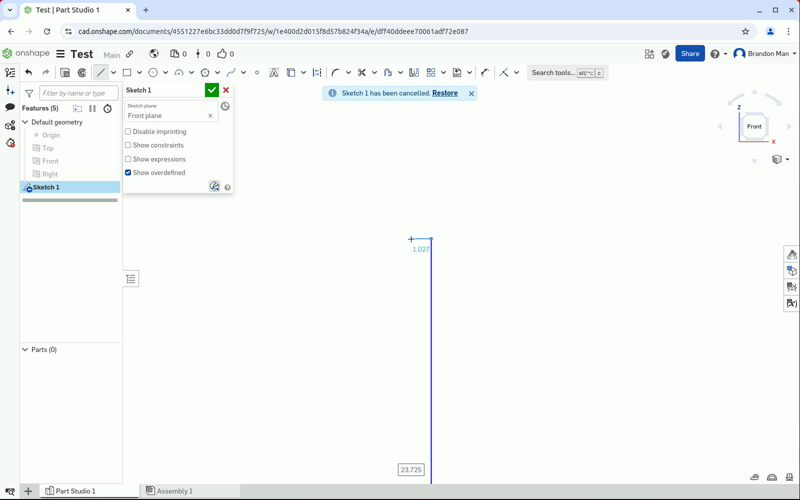
scroll(6)
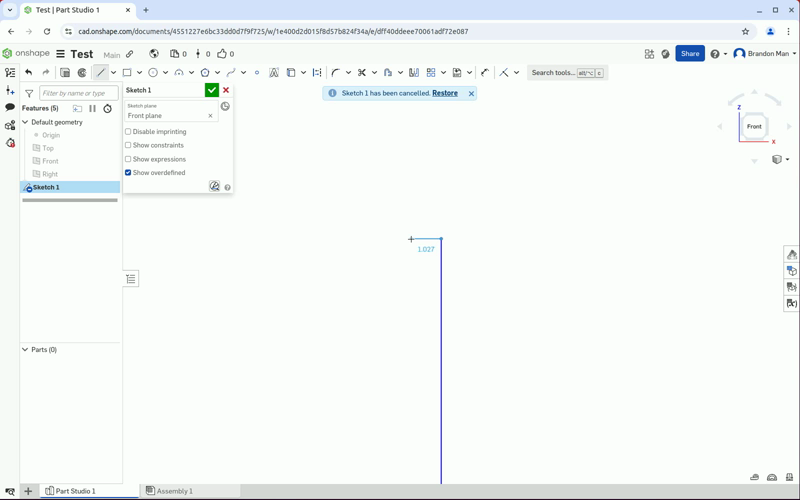
scroll(6)
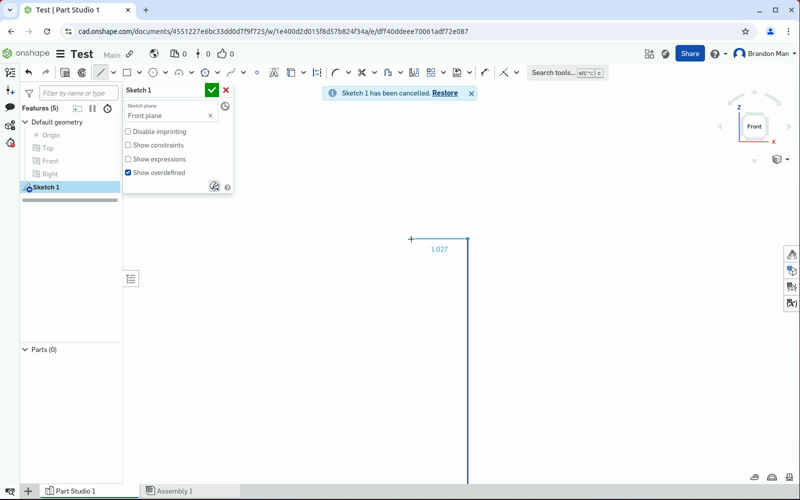
click(411, 238)
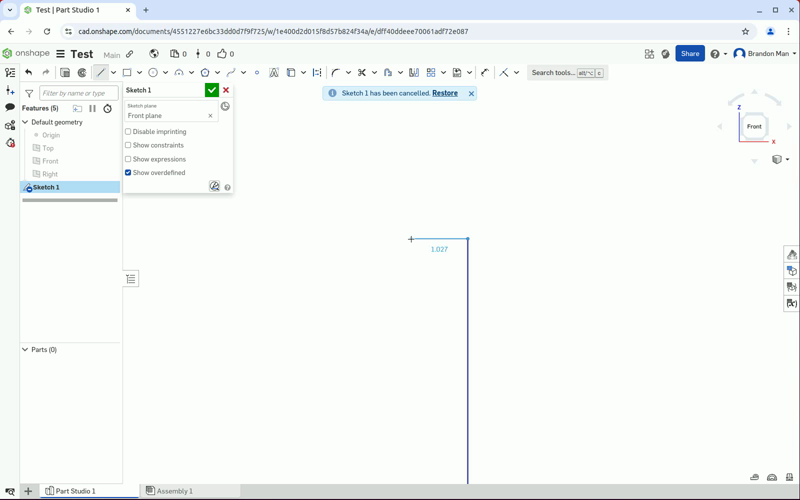
scroll(-6)
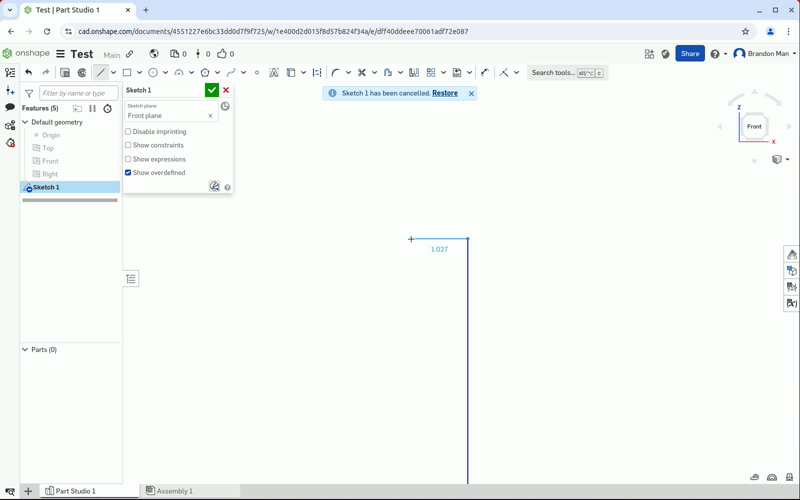
scroll(-6)
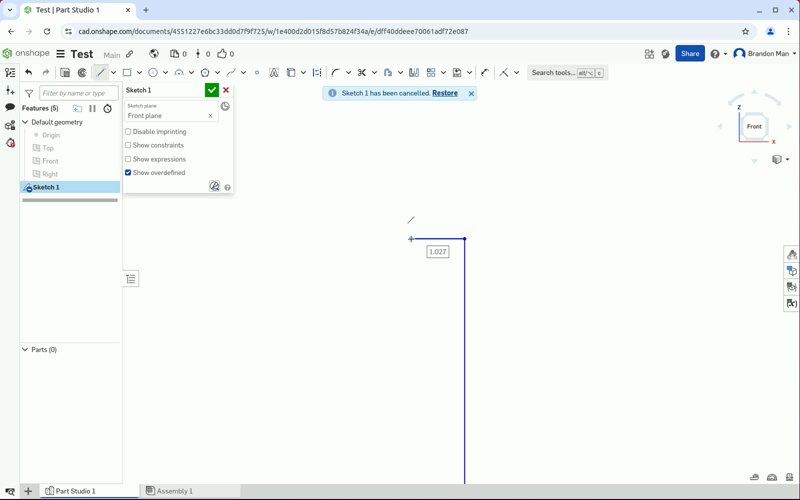
scroll(-6)
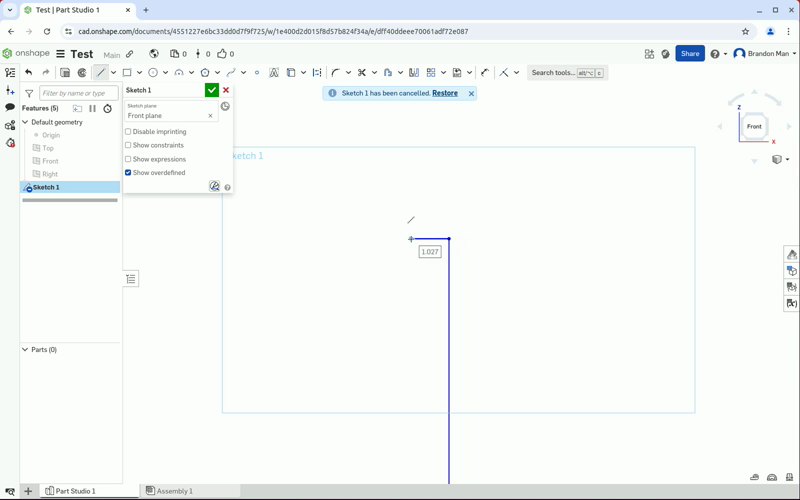
scroll(-6)
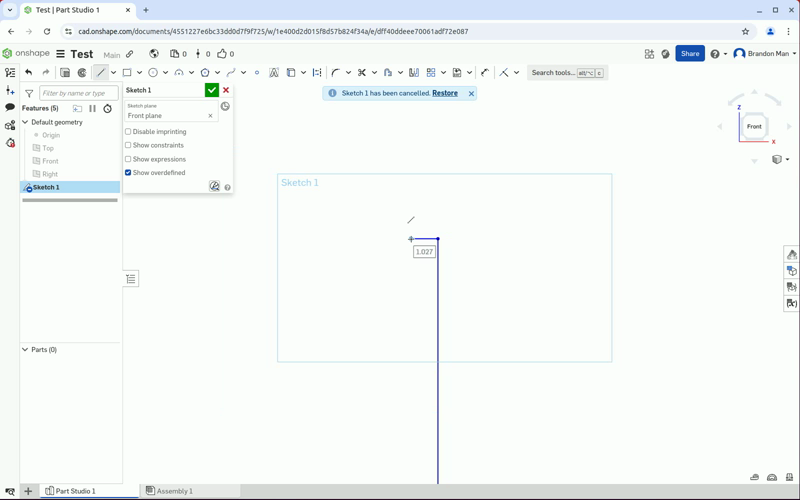
scroll(-6)
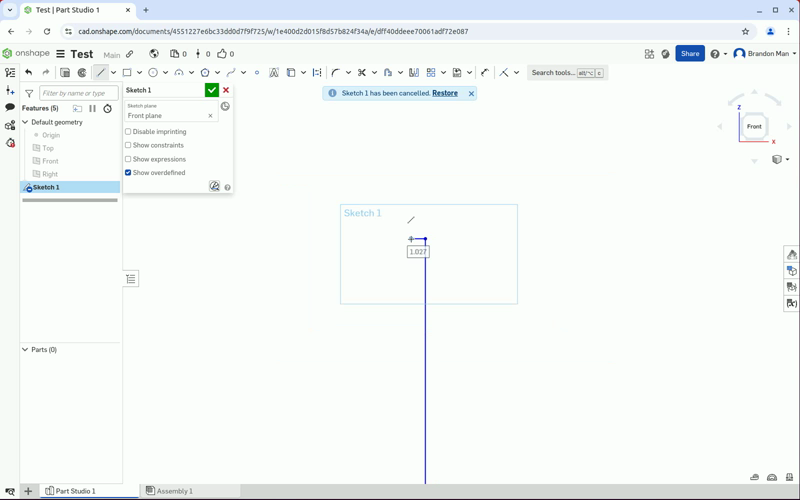
scroll(-6)
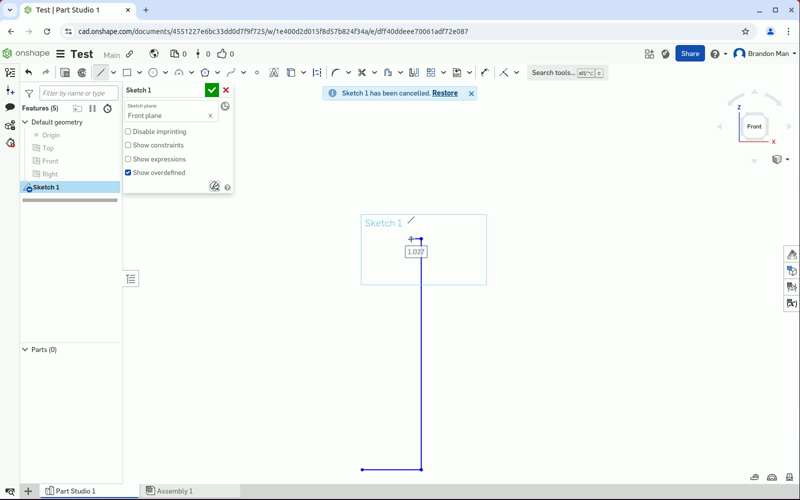
scroll(-6)
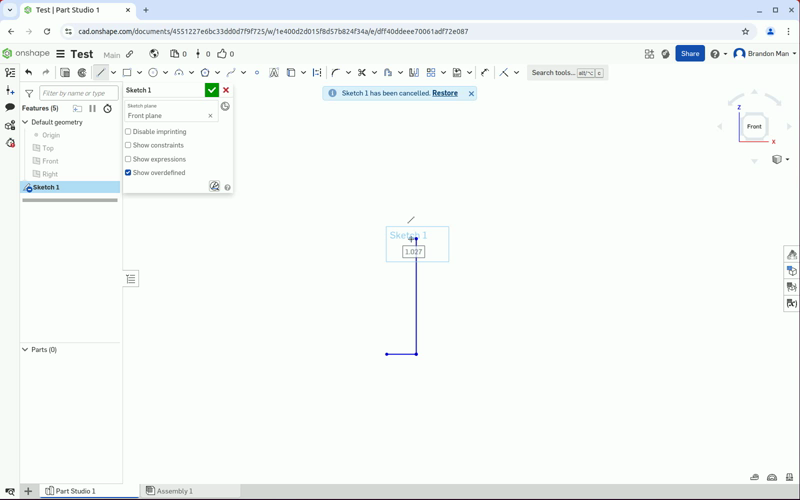
key_up(shift)
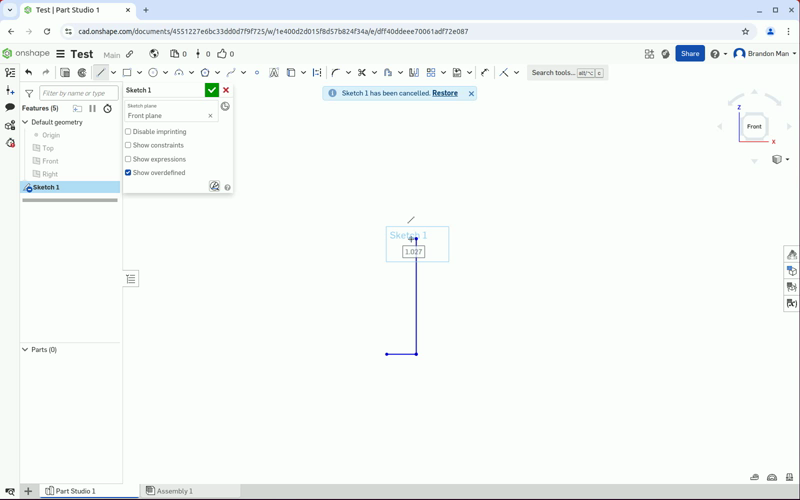
key_down(shift)
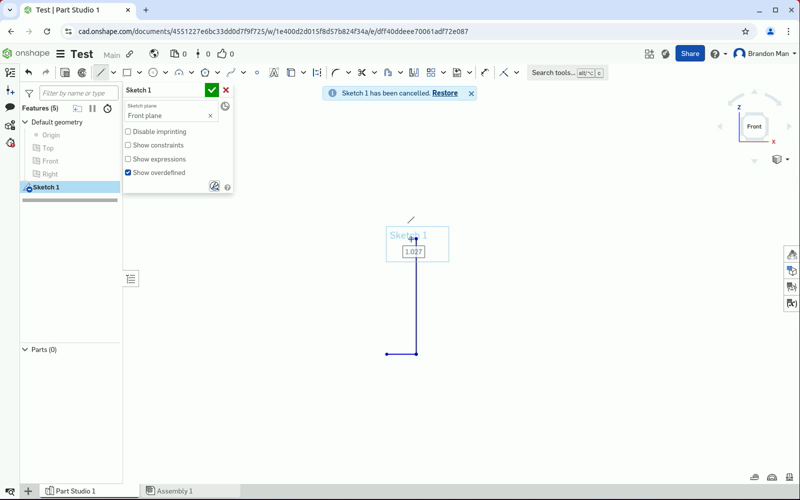
mouse_move(386, 354)
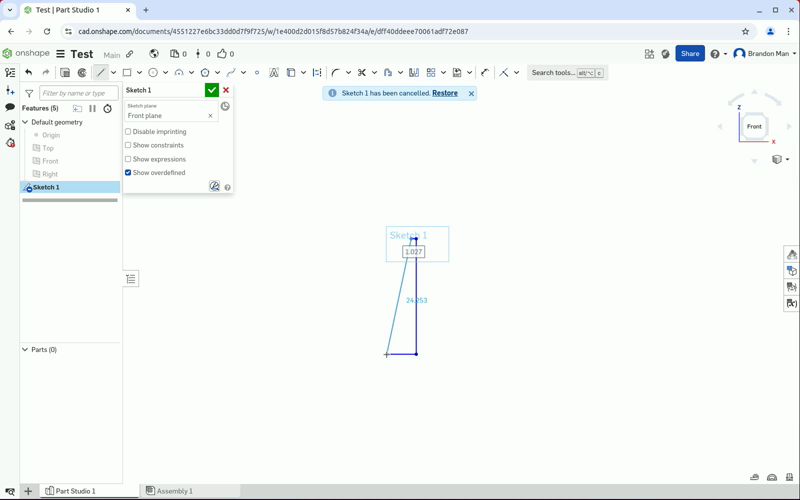
key_up(shift)
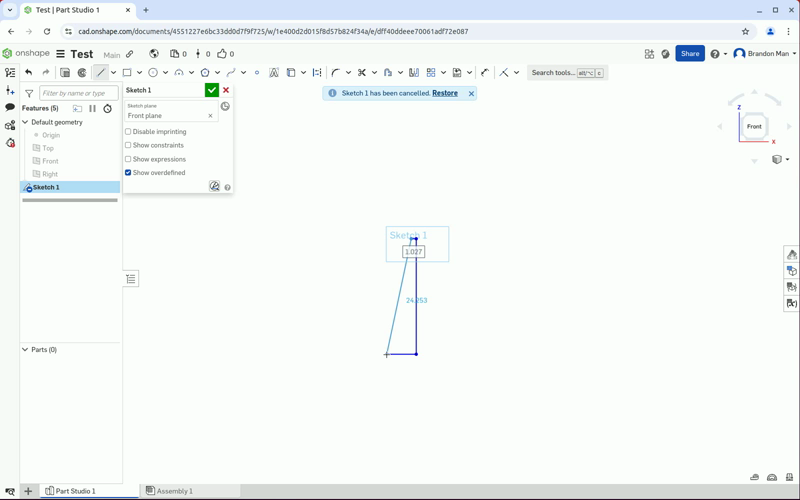
click(386, 354)
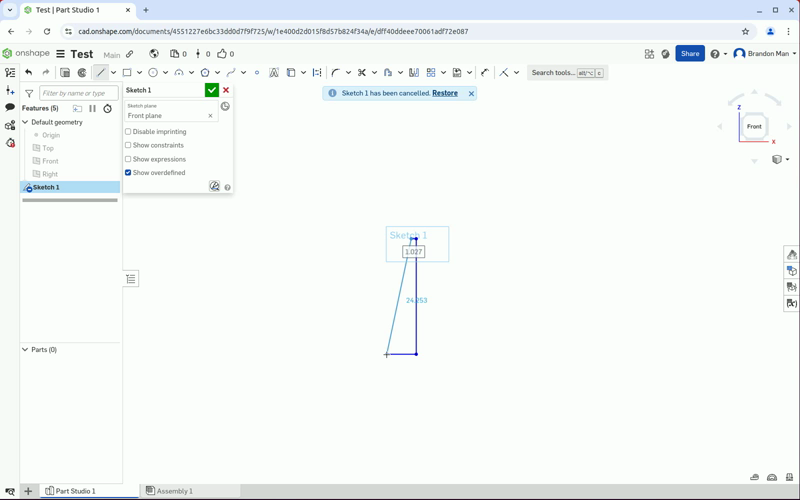
key(esc)
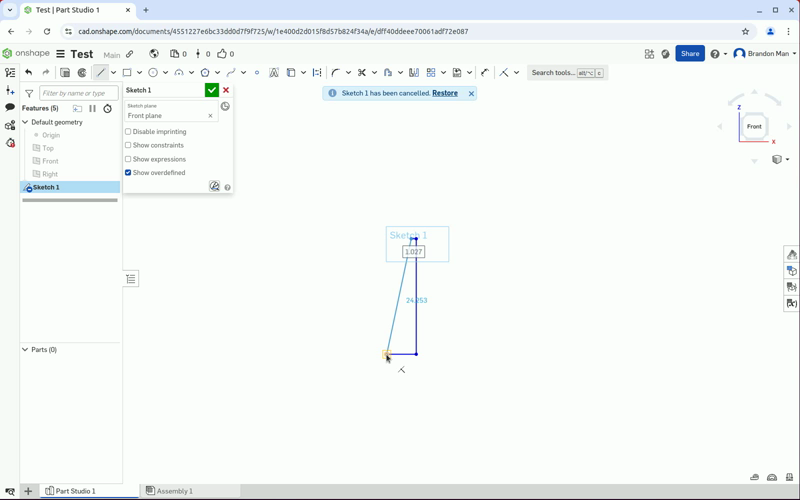
mouse_move(409, 279)
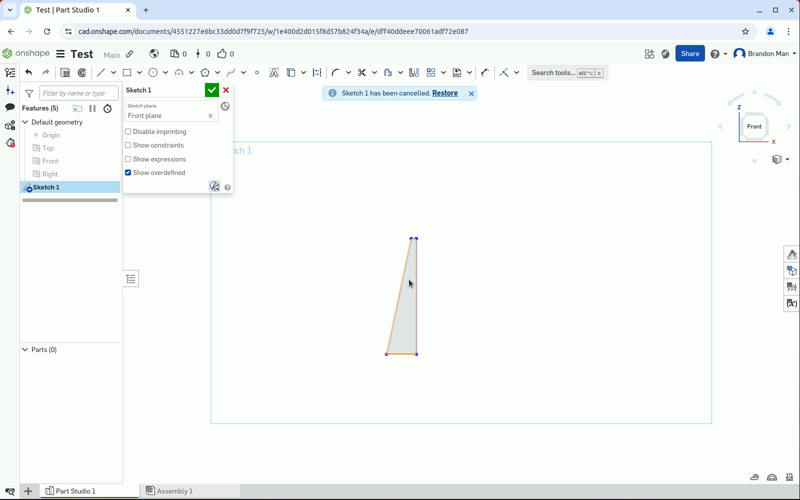
click(409, 279)
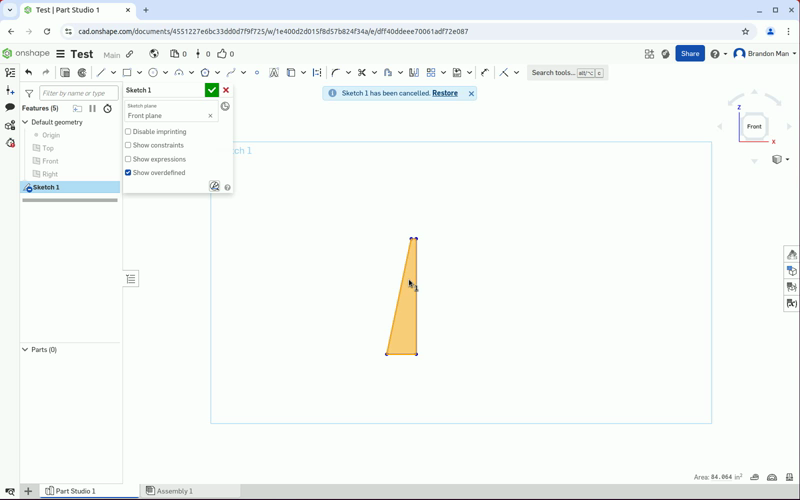
mouse_move(73, 352)
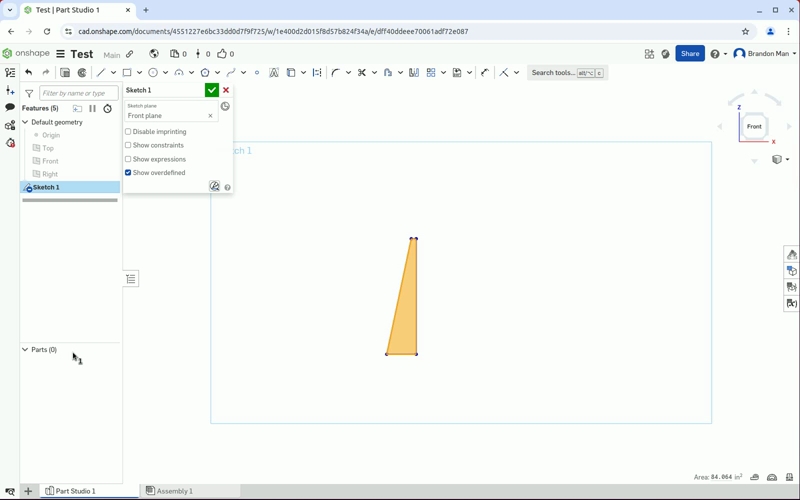
key(shift+y)
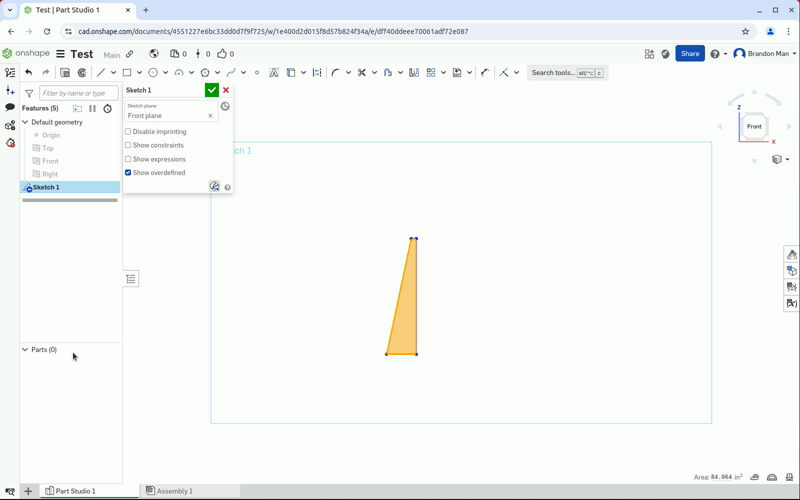
key(shift+e)
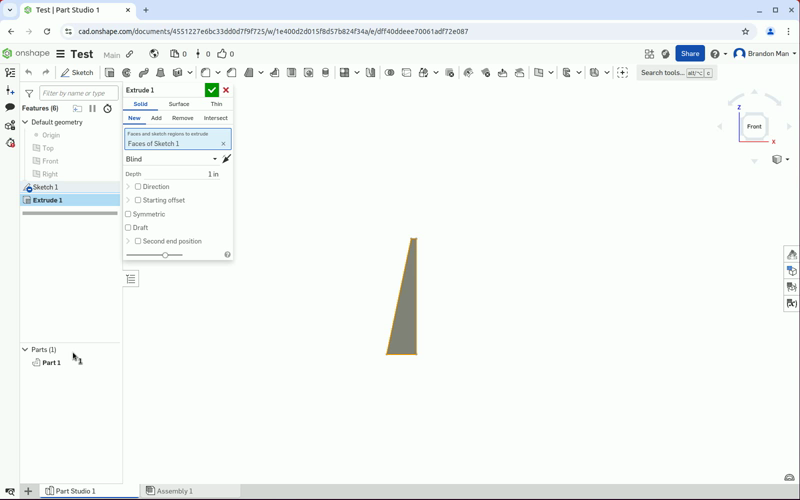
mouse_move(143, 106)
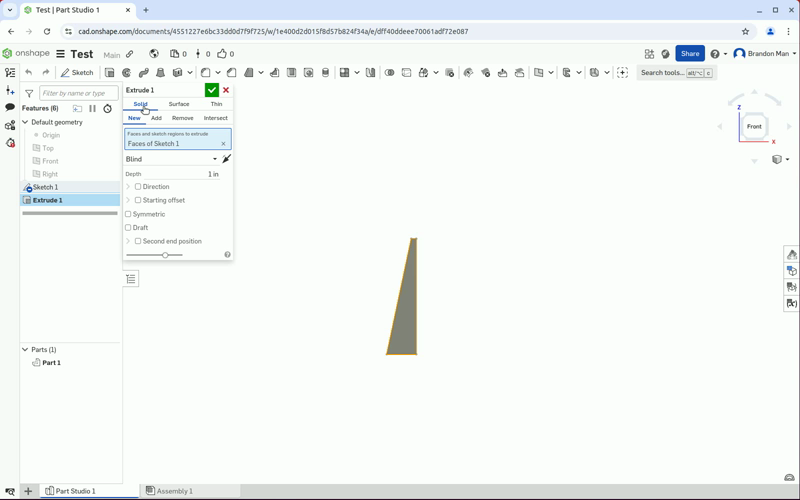
click(143, 106)
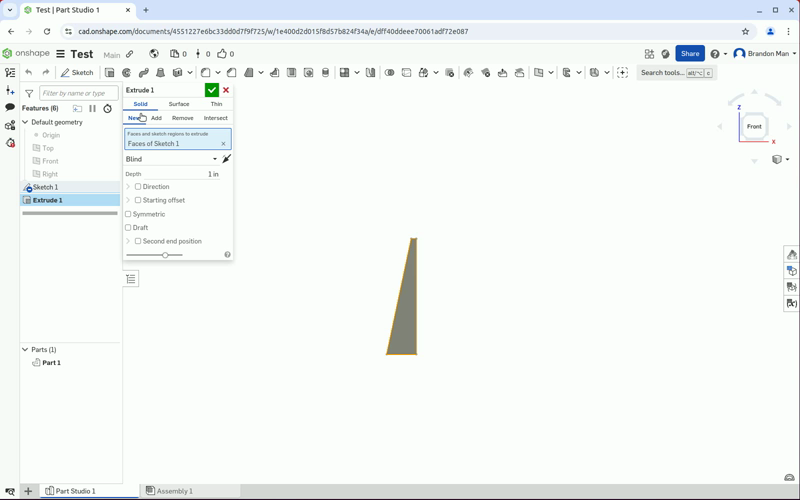
mouse_move(137, 120)
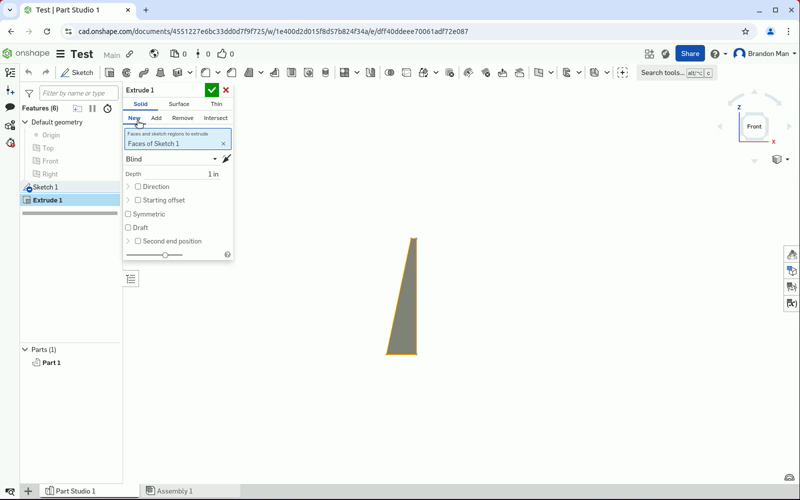
click(137, 120)
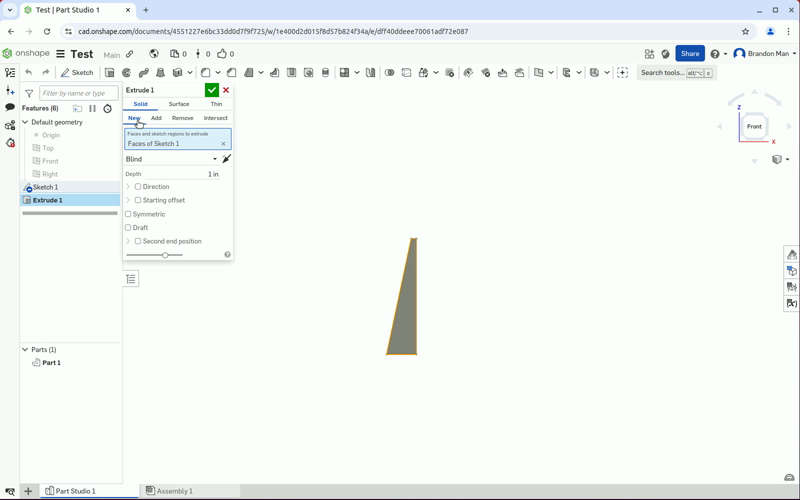
key(tab, 4)
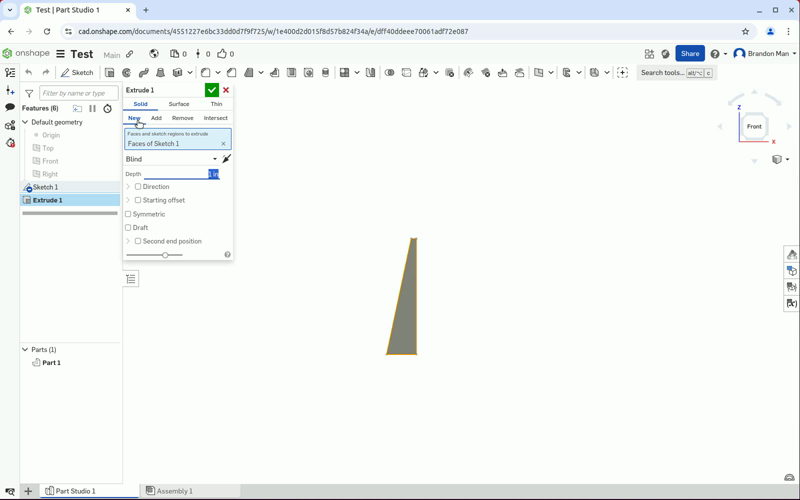
text(-12.036)
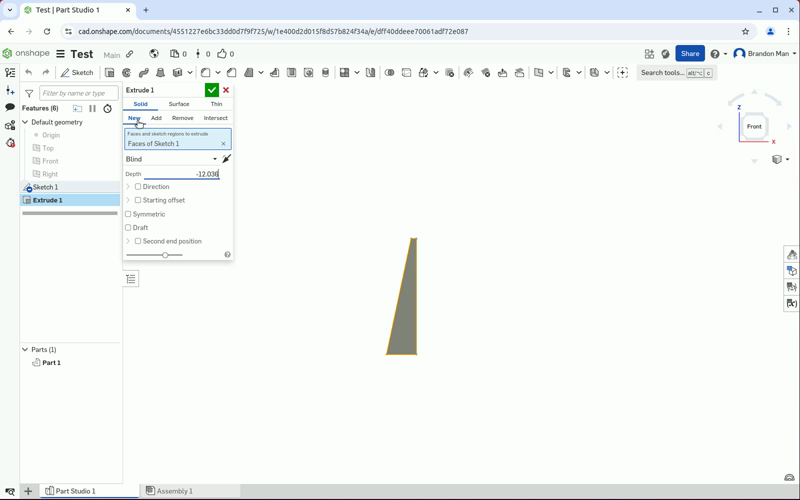
key(enter)
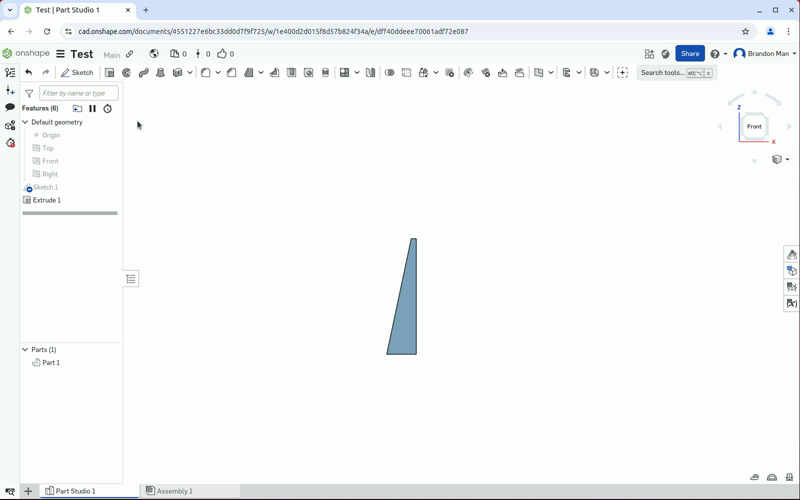
key(shift+h)
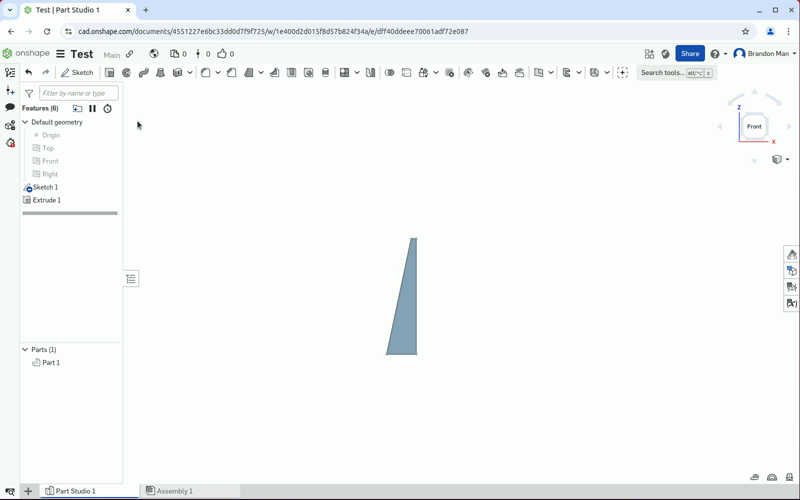
key(shift+h)
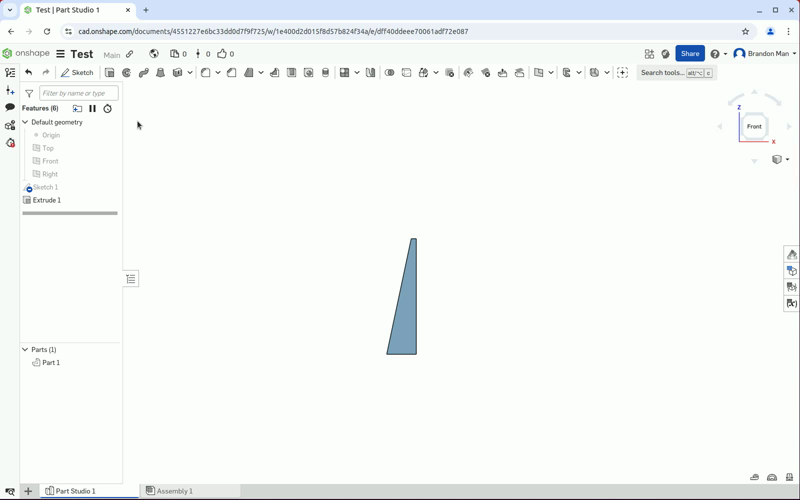
mouse_move(73, 189)
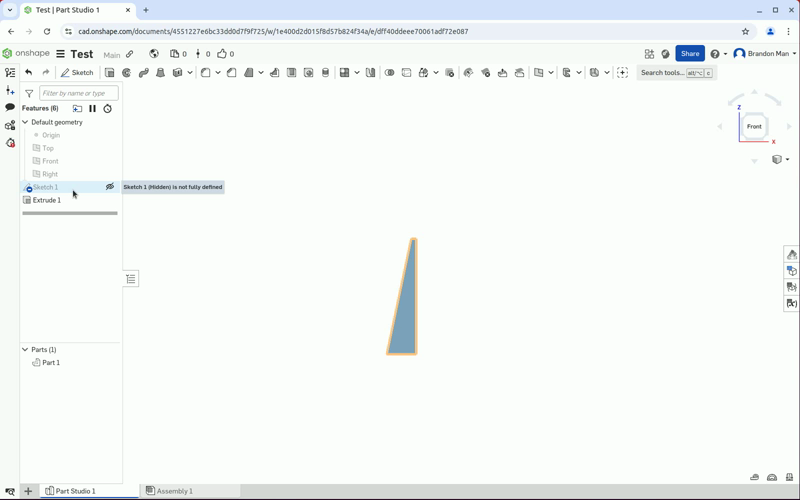
click(73, 189)
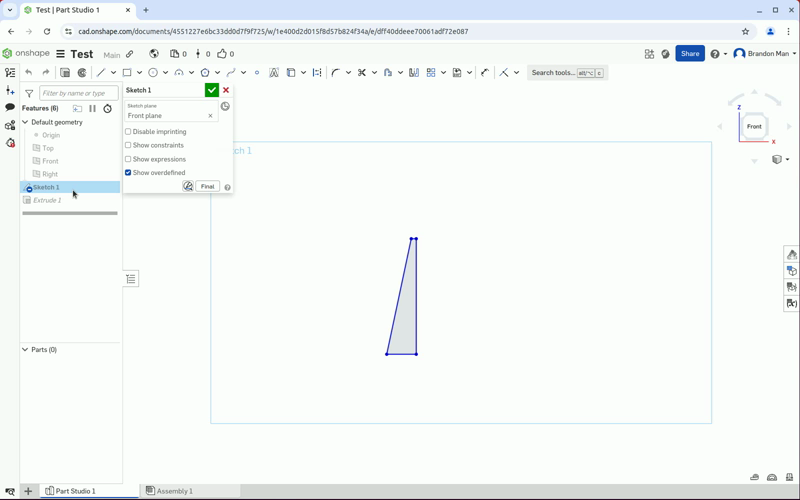
mouse_move(229, 92)
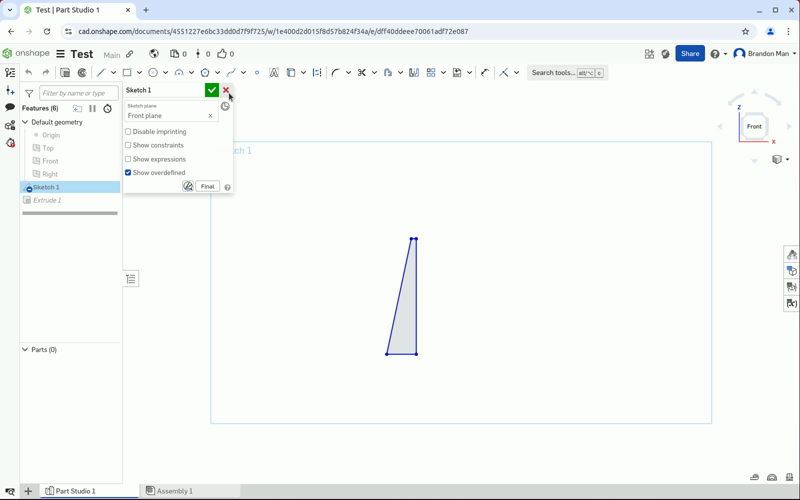
click(229, 92)
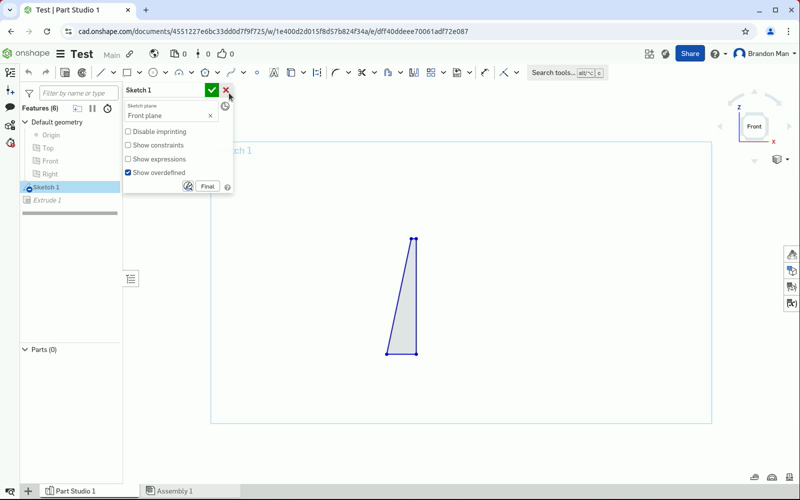
key(shift+s)
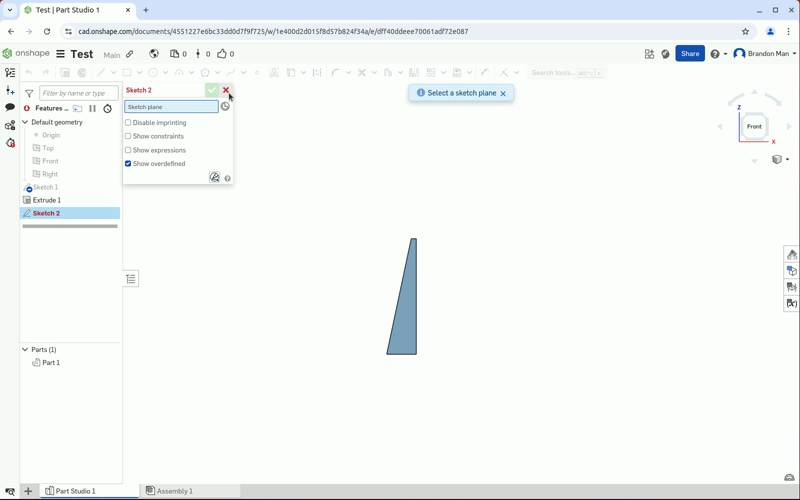
mouse_move(73, 163)
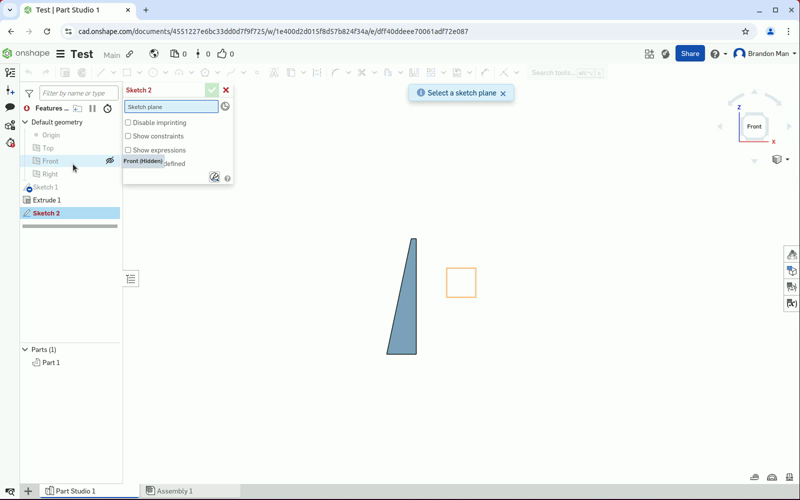
click(73, 163)
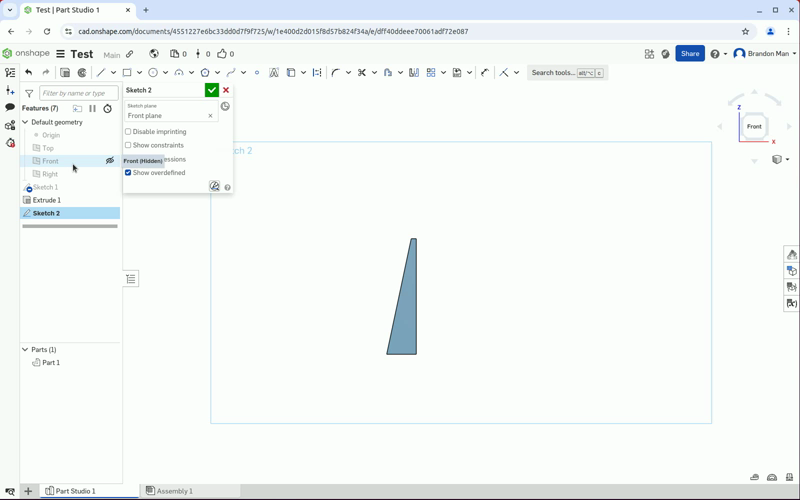
mouse_move(73, 352)
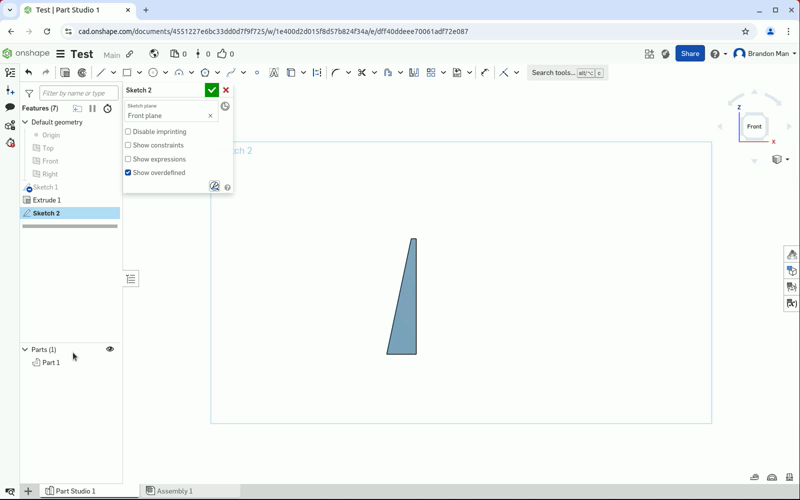
key(y)
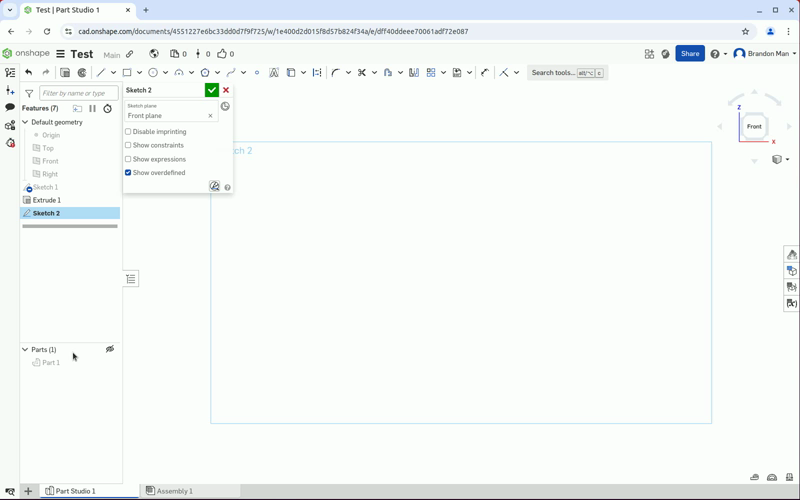
key(l)
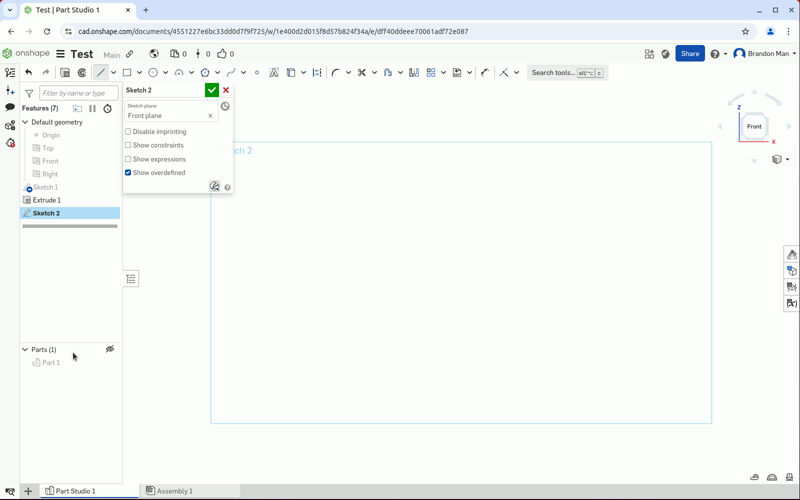
key_down(shift)
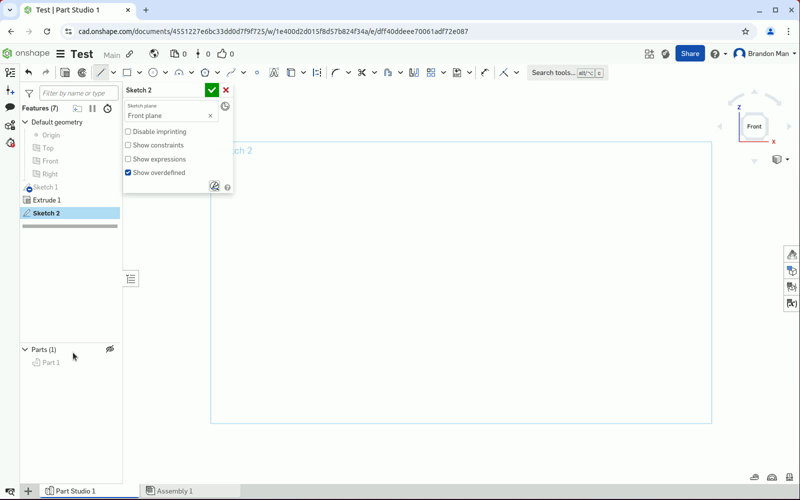
mouse_move(386, 354)
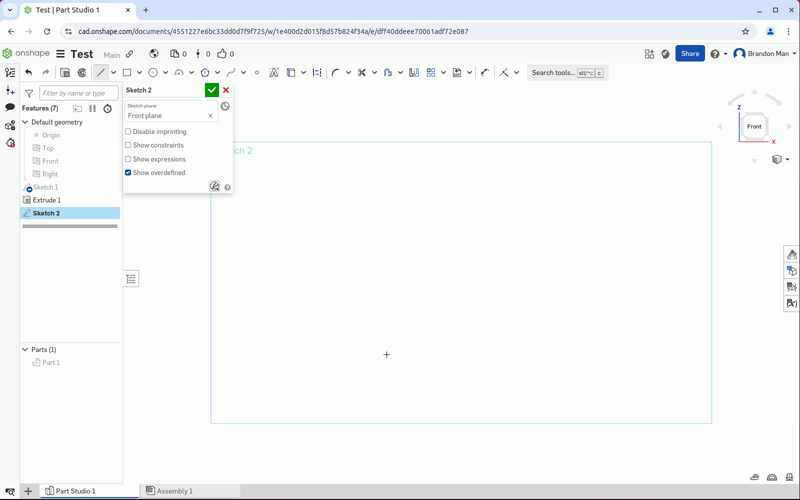
click(386, 354)
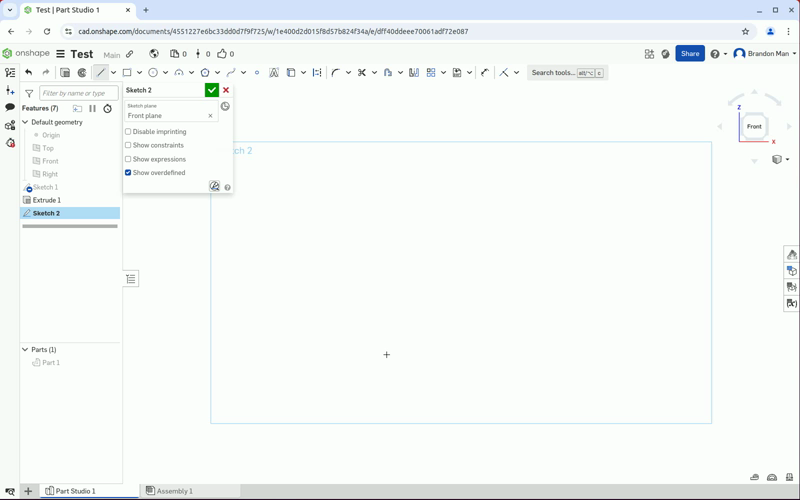
key_up(shift)
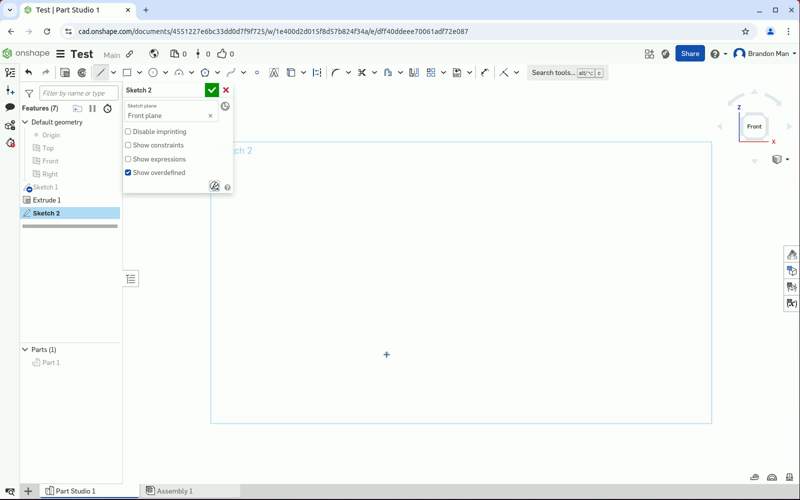
key_down(shift)
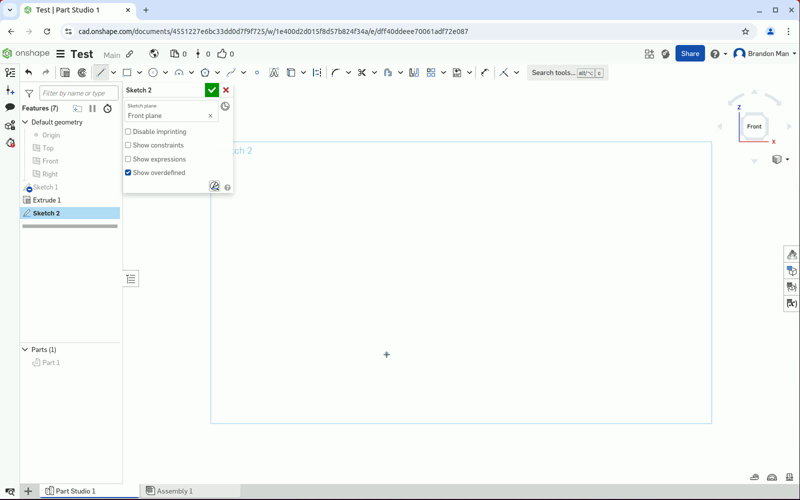
mouse_move(417, 354)
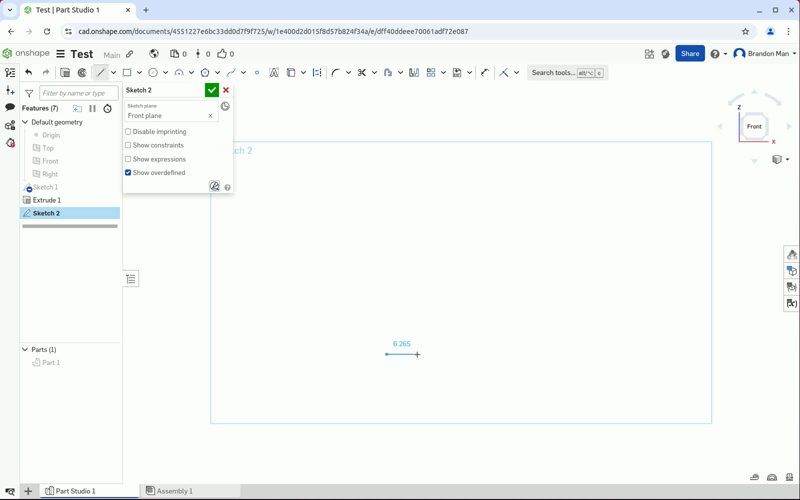
mouse_move(416, 354)
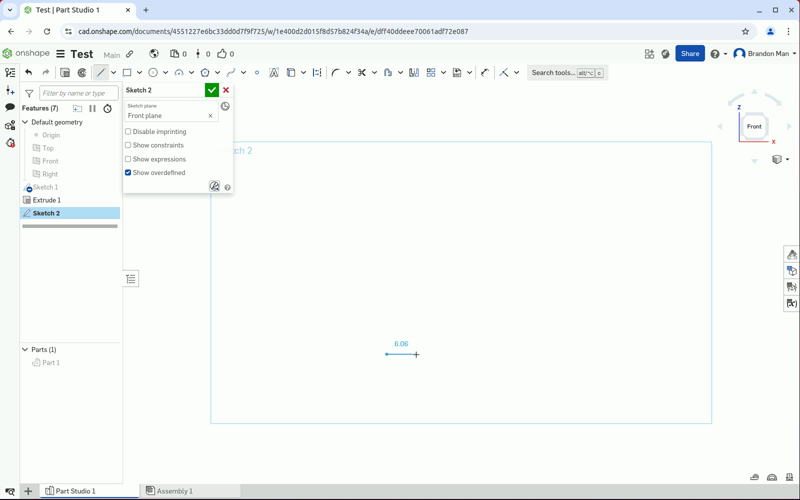
click(416, 354)
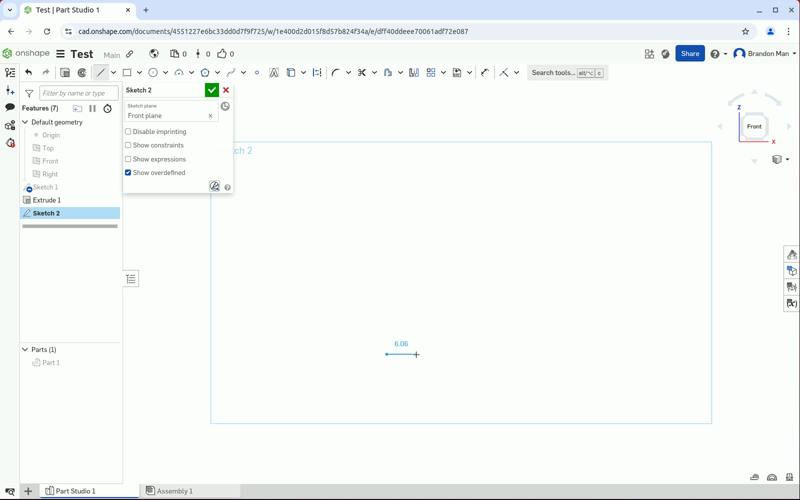
key_up(shift)
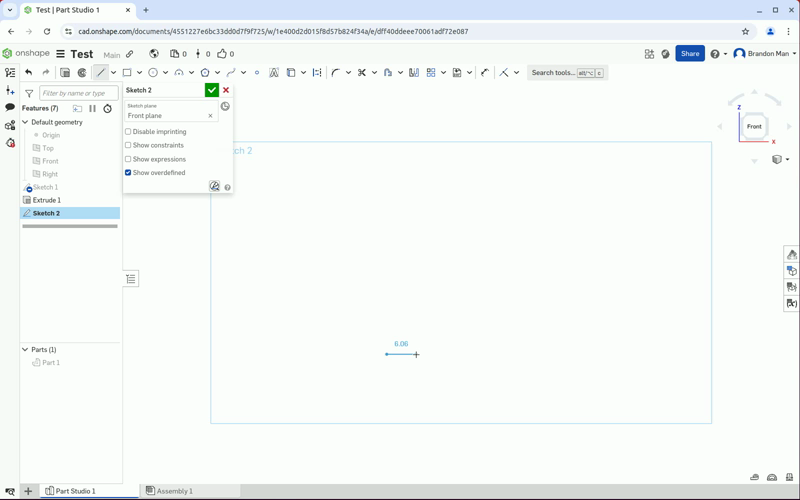
key_down(shift)
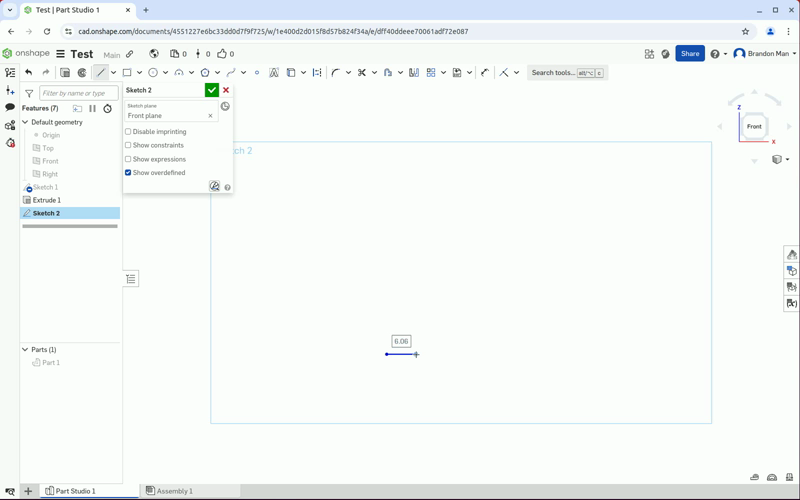
mouse_move(416, 238)
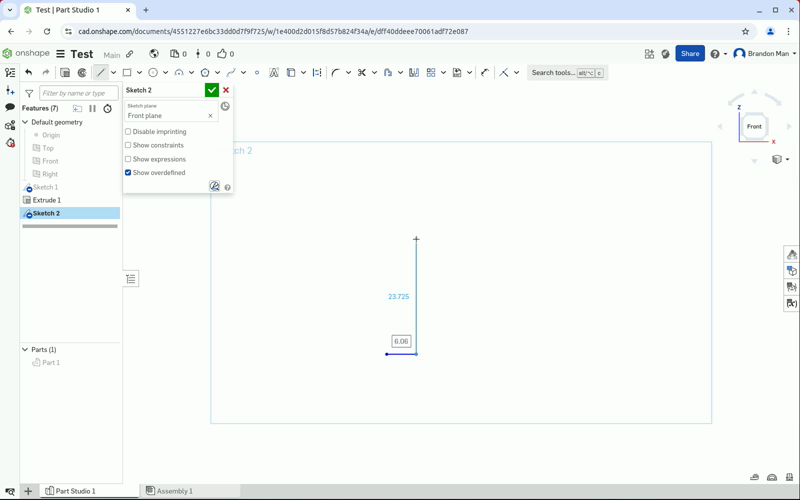
click(416, 238)
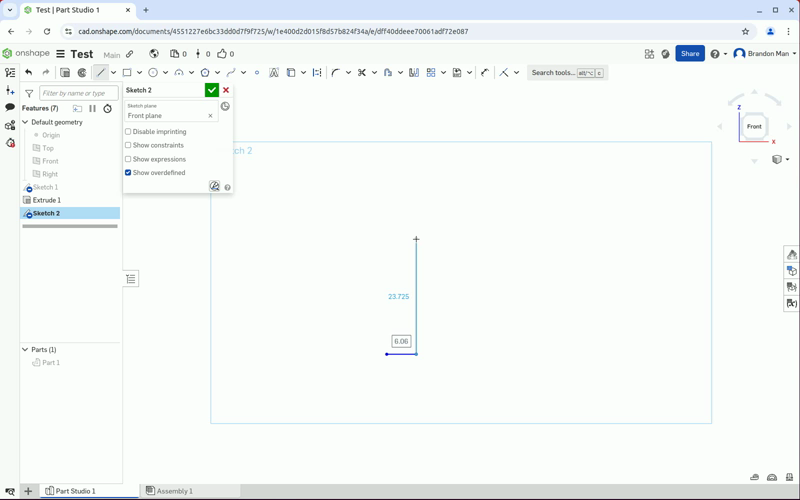
key_up(shift)
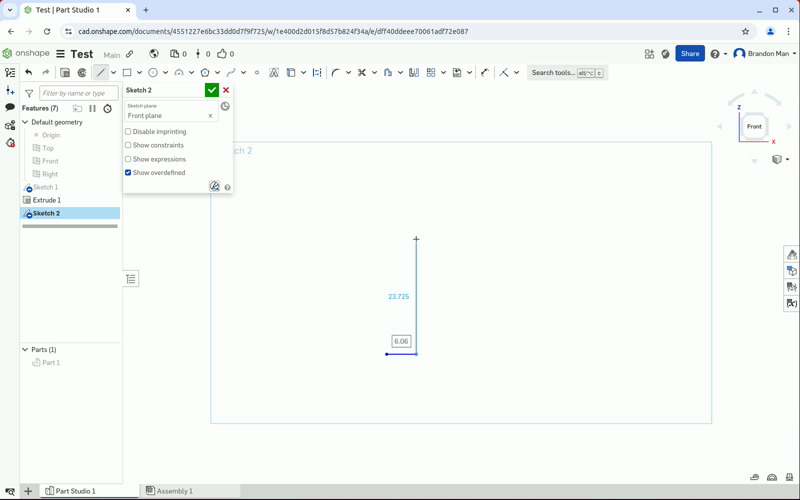
key_down(shift)
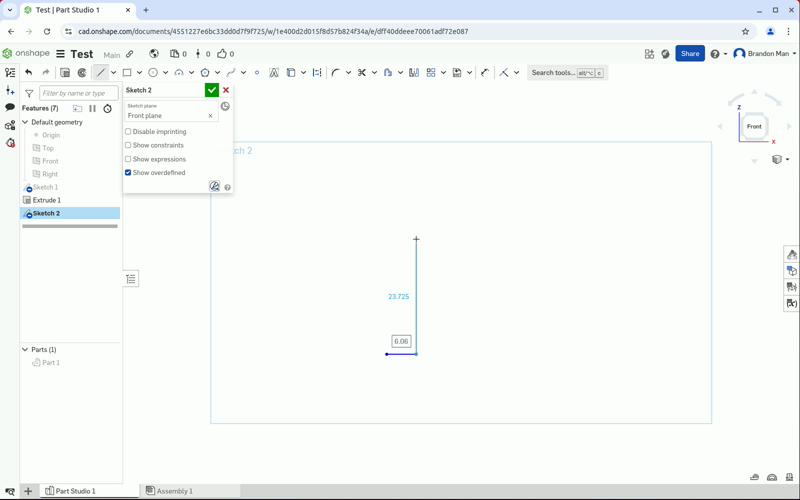
mouse_move(446, 238)
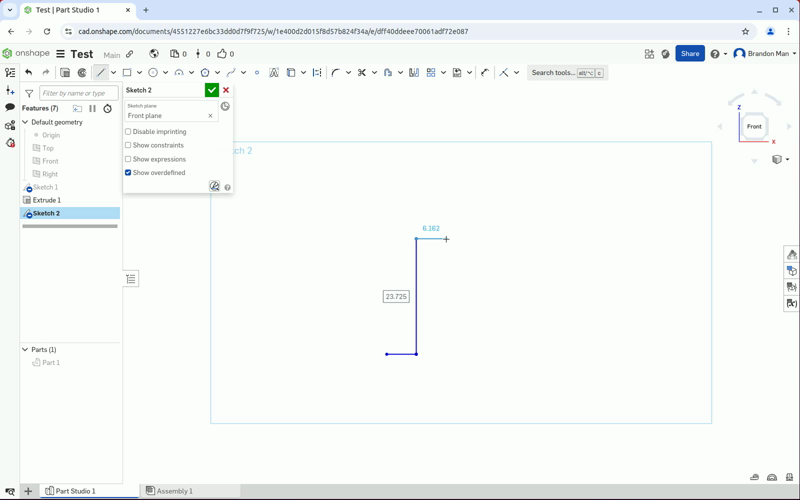
mouse_move(411, 238)
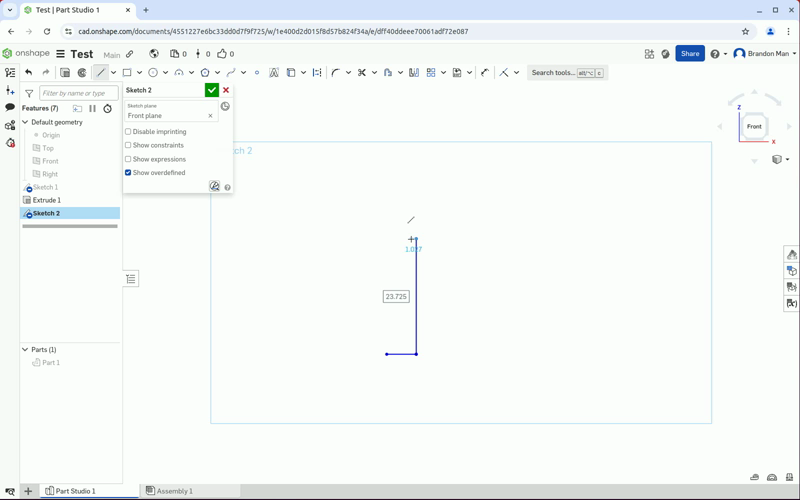
scroll(6)
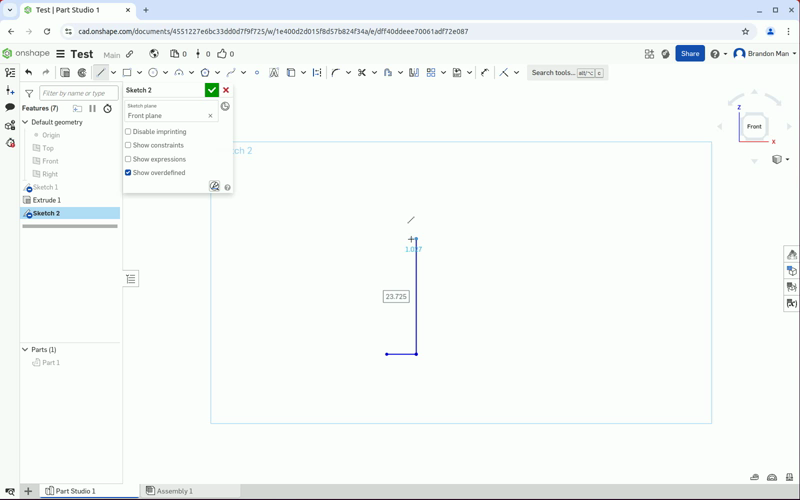
scroll(6)
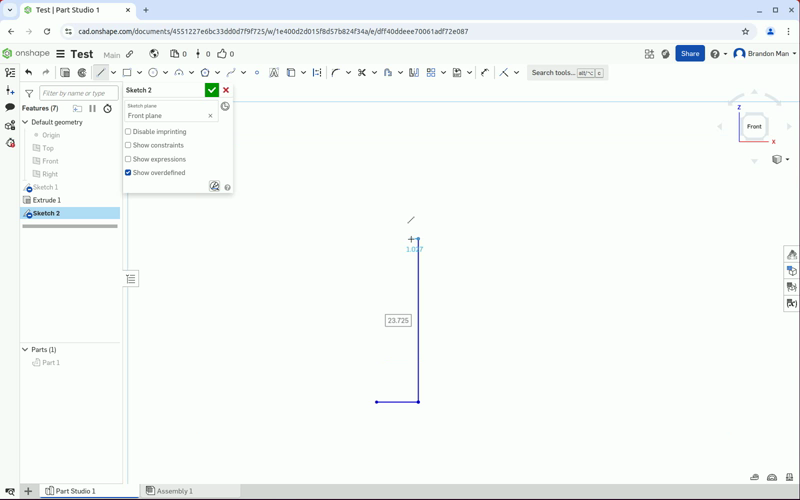
scroll(6)
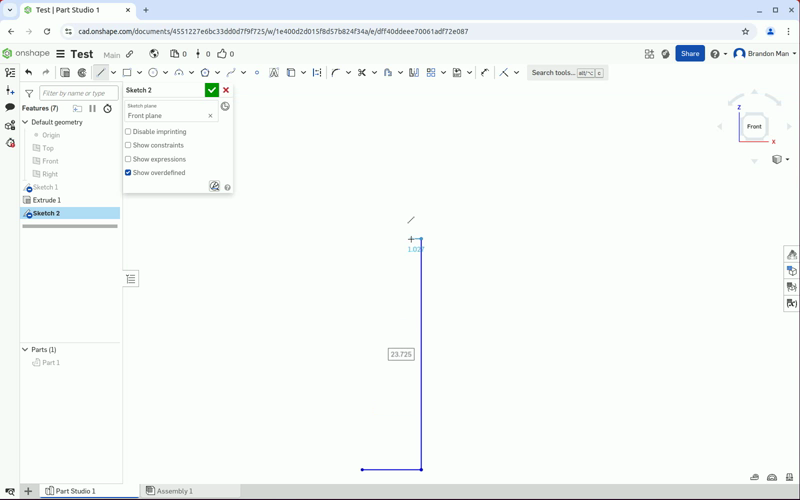
scroll(6)
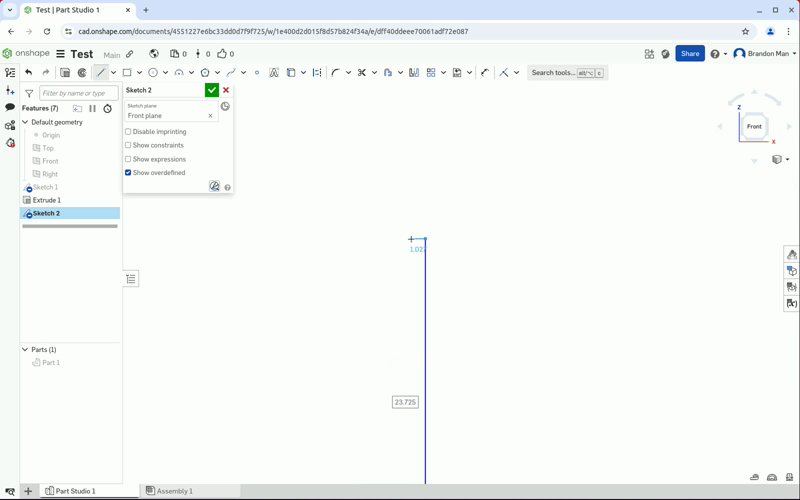
scroll(6)
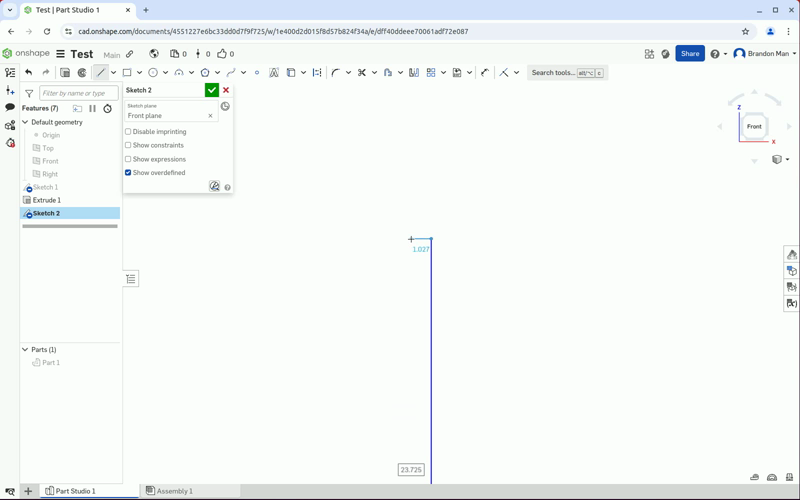
scroll(6)
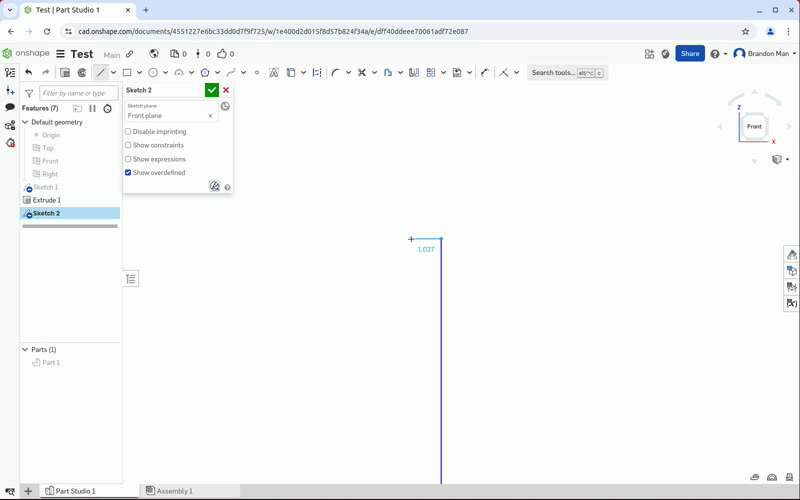
scroll(6)
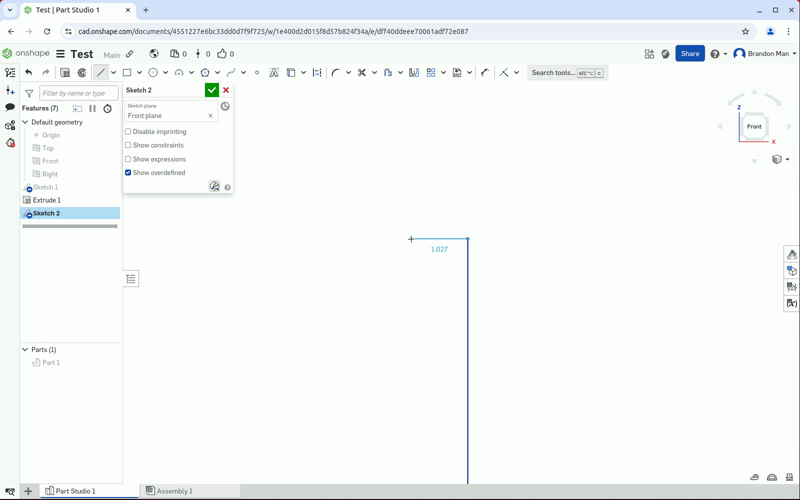
click(411, 238)
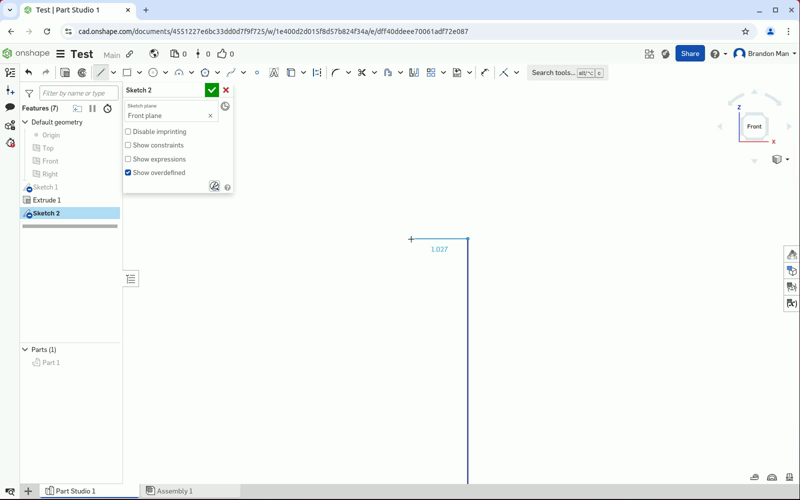
scroll(-6)
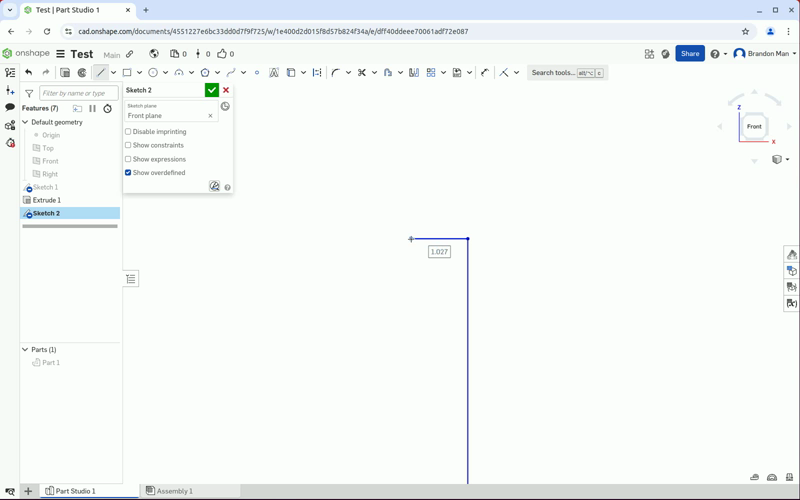
scroll(-6)
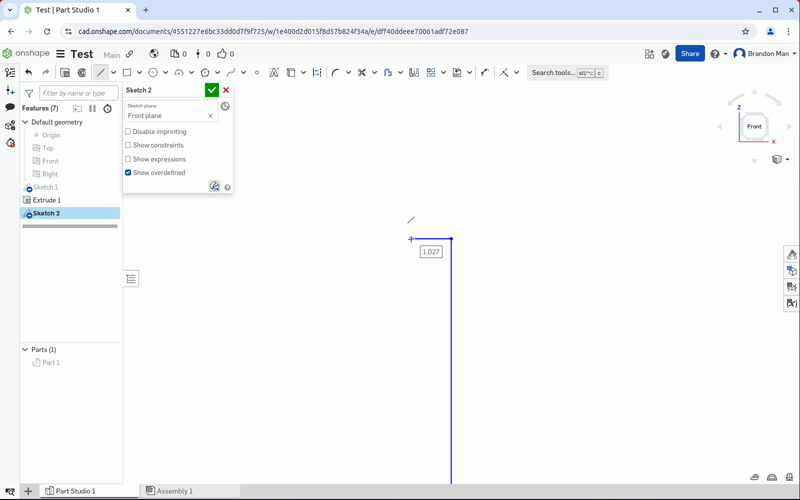
scroll(-6)
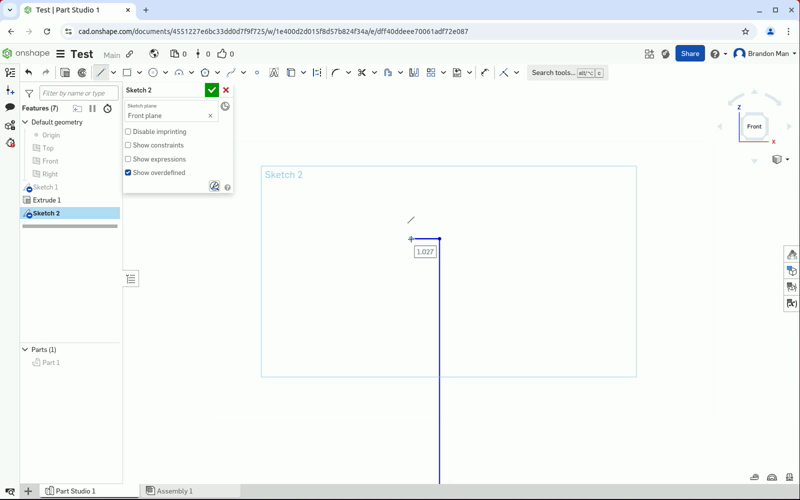
scroll(-6)
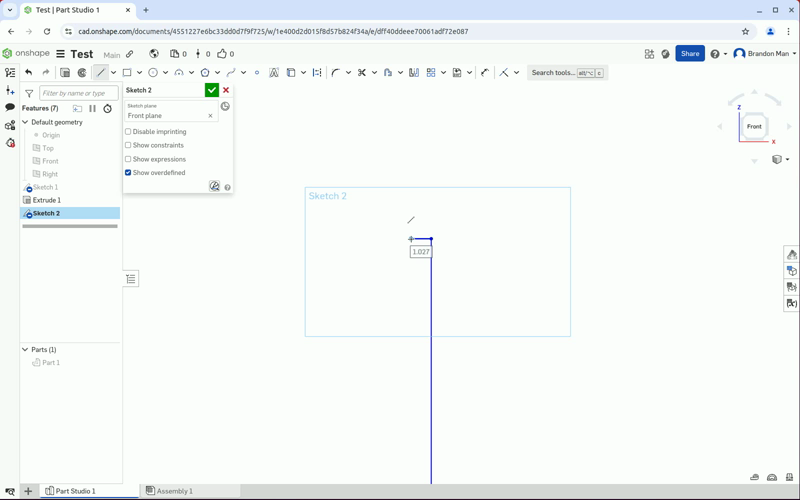
scroll(-6)
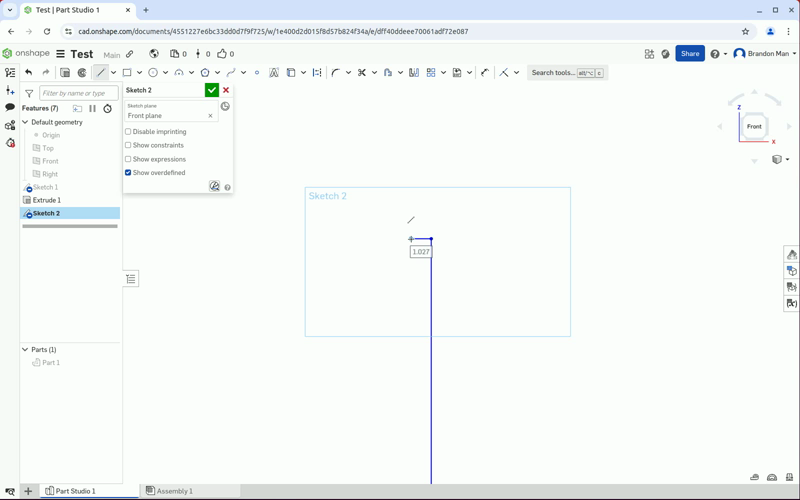
scroll(-6)
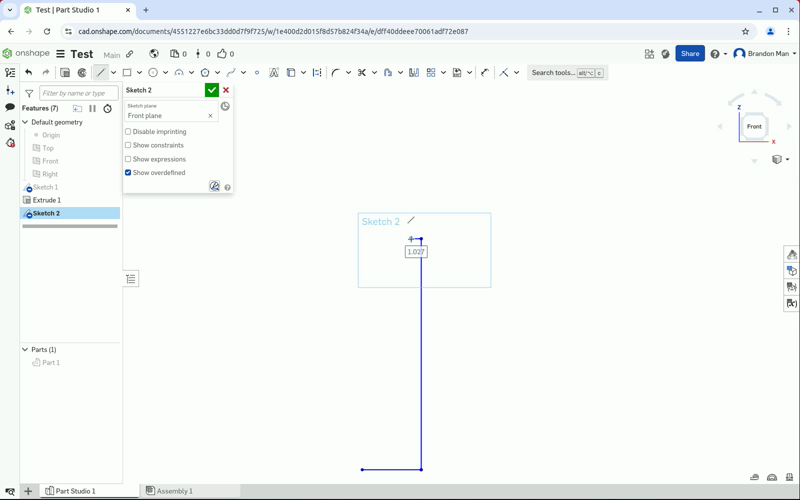
scroll(-6)
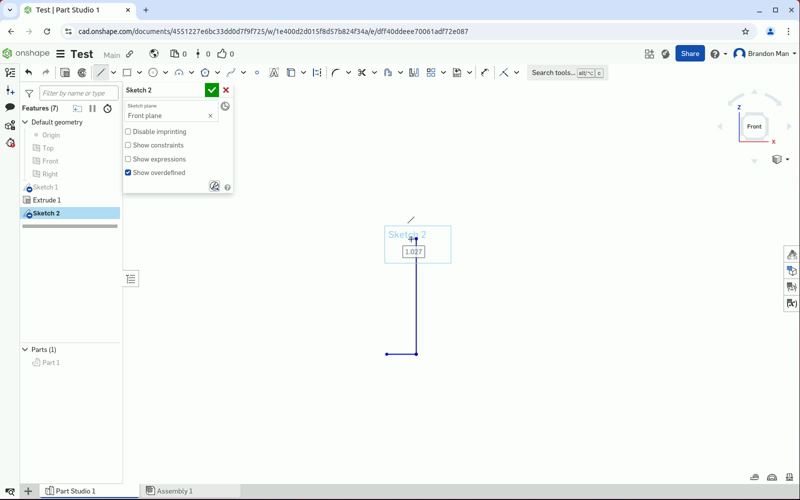
key_up(shift)
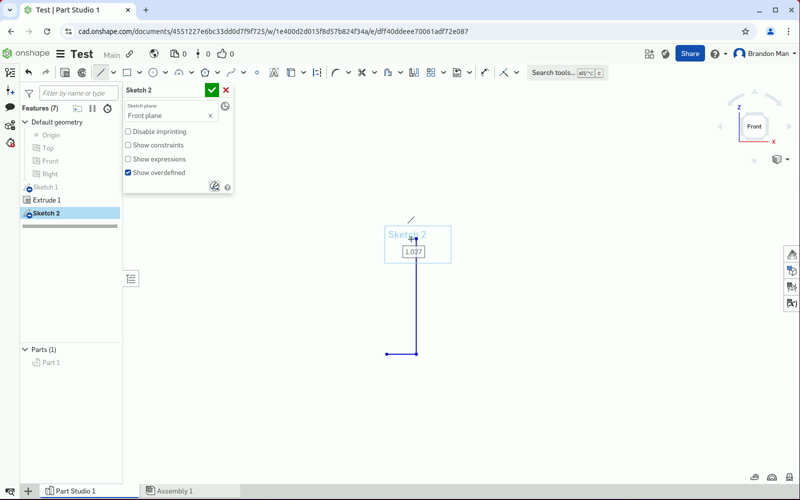
key_down(shift)
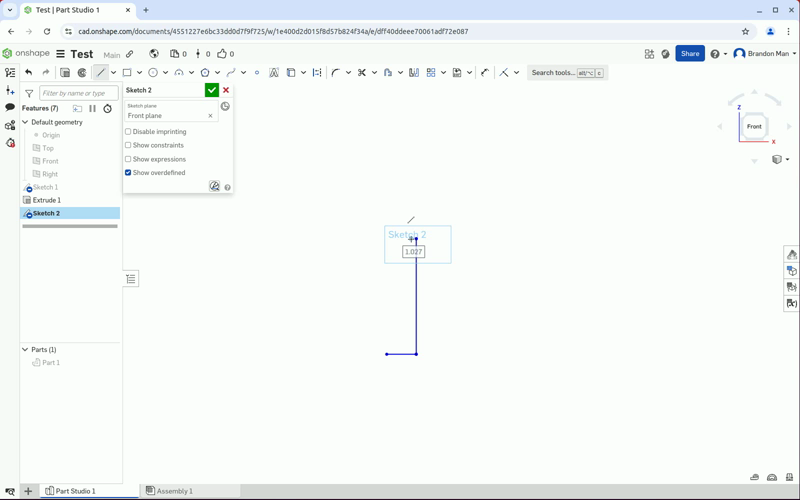
mouse_move(386, 354)
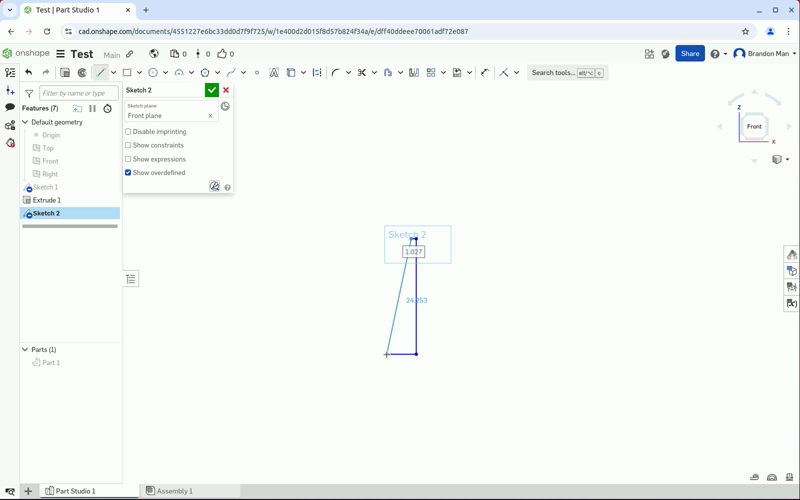
key_up(shift)
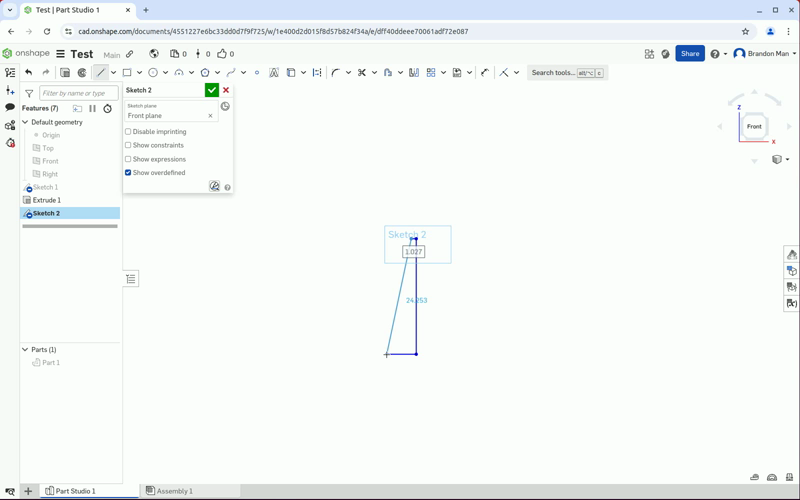
click(386, 354)
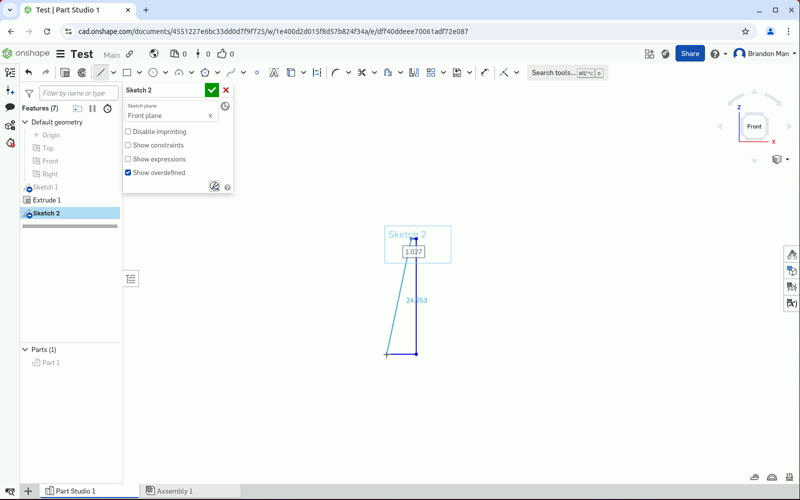
key(esc)
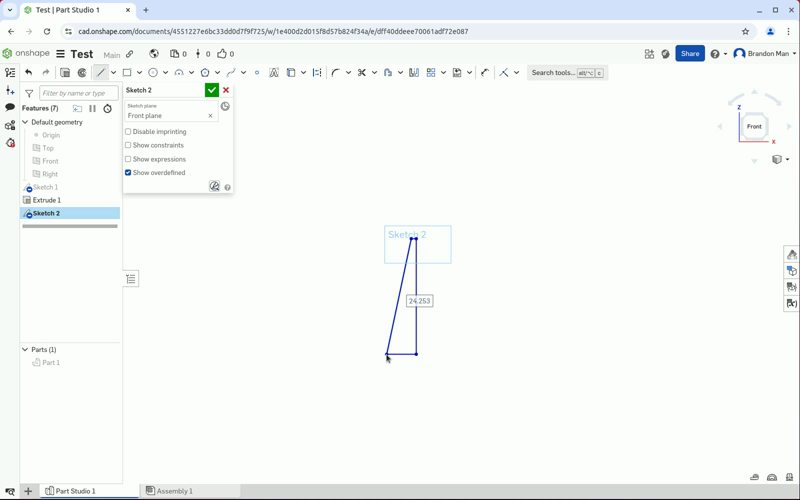
mouse_move(392, 349)
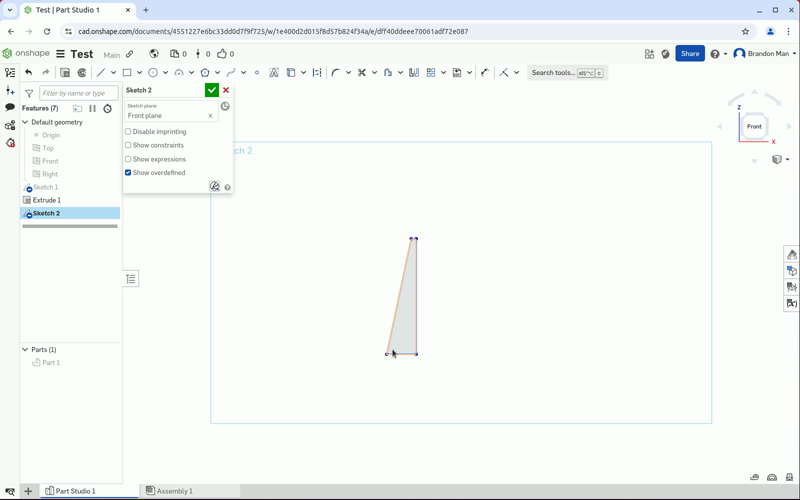
click(392, 349)
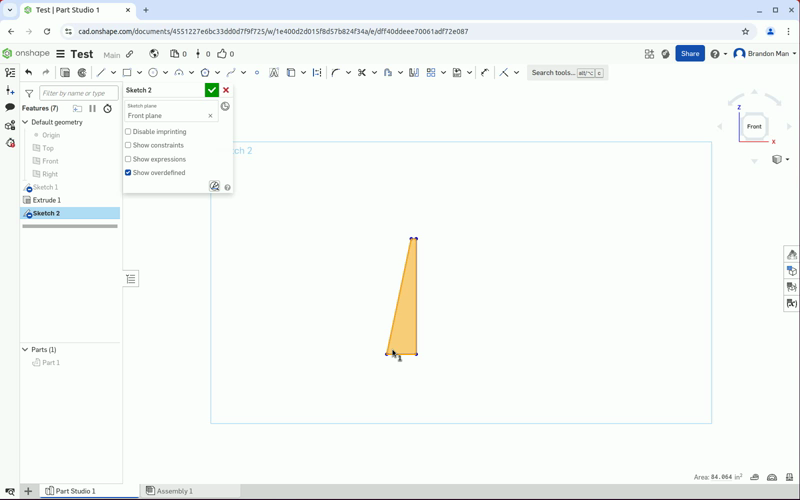
mouse_move(73, 352)
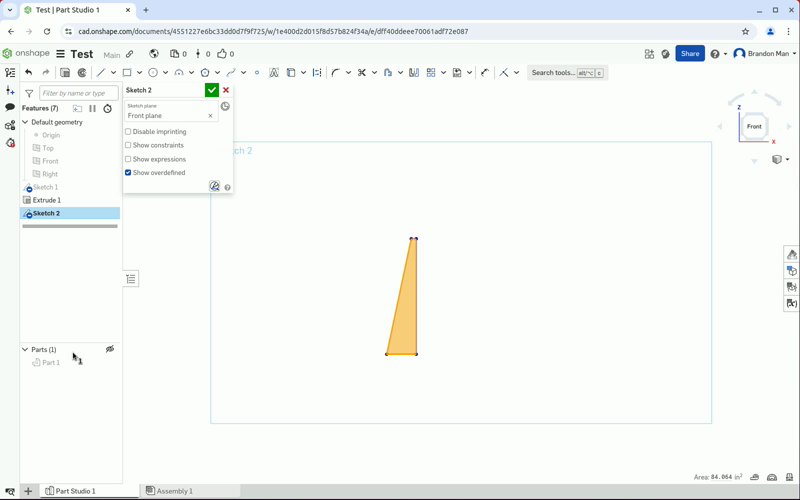
key(shift+y)
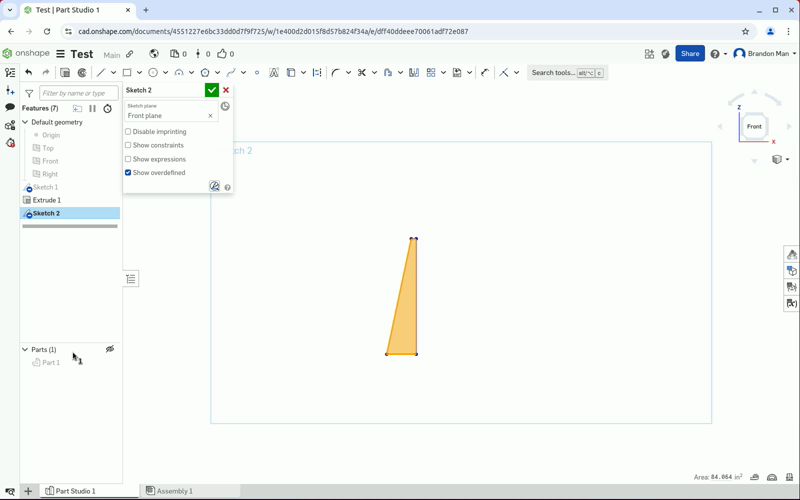
key(shift+e)
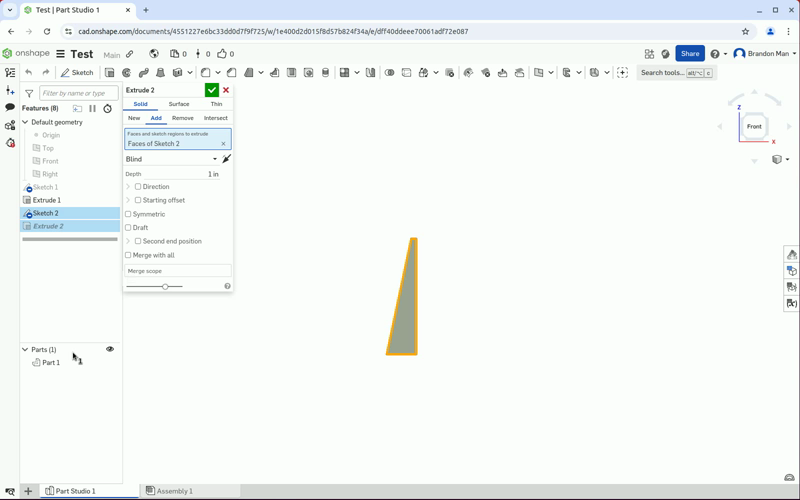
mouse_move(143, 106)
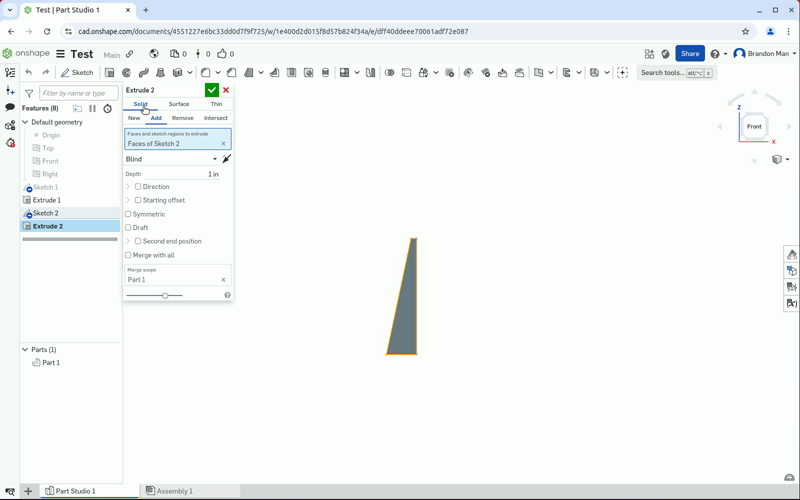
click(143, 106)
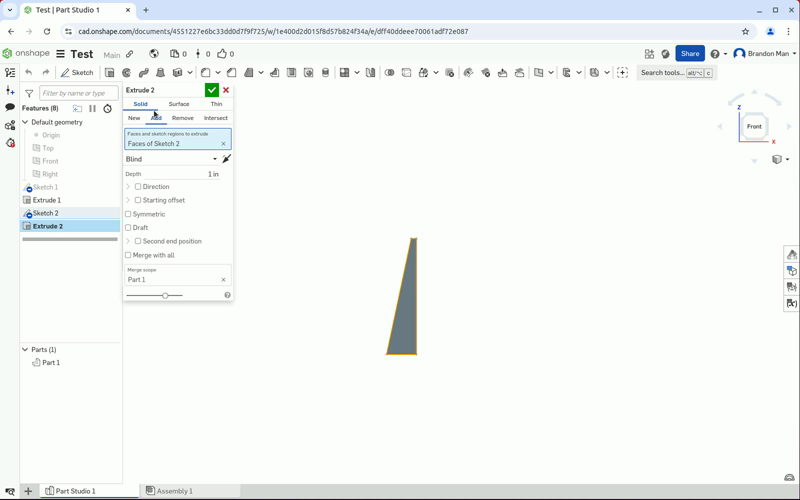
mouse_move(186, 120)
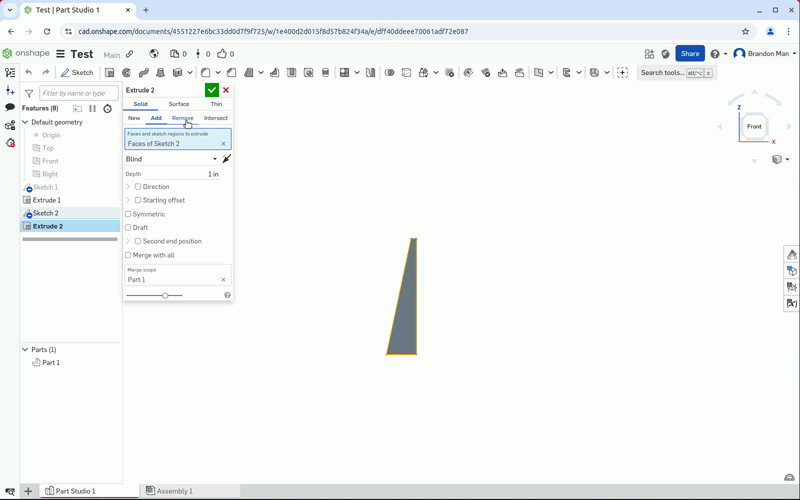
click(186, 120)
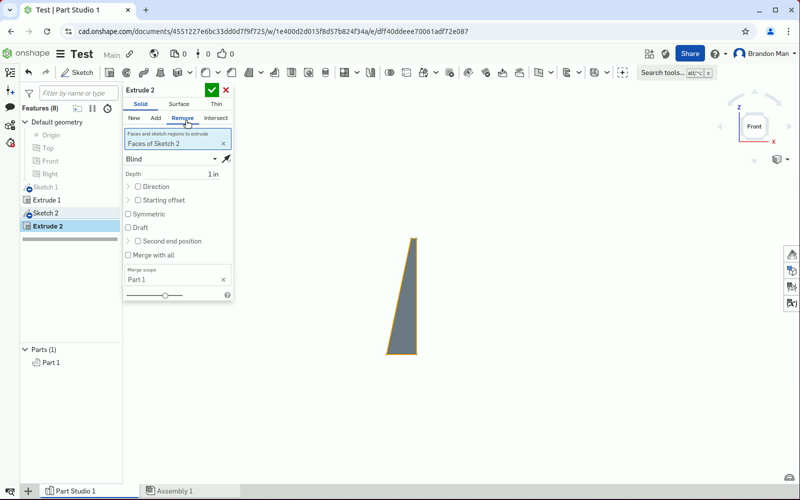
key(tab, 4)
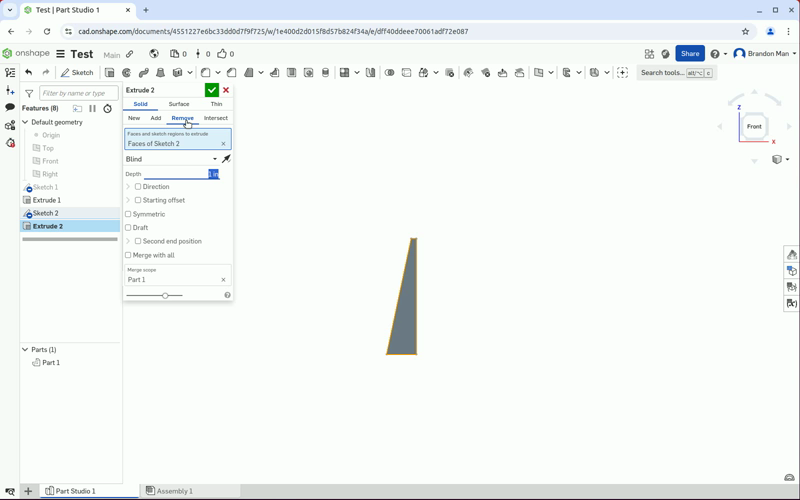
text(11.073)
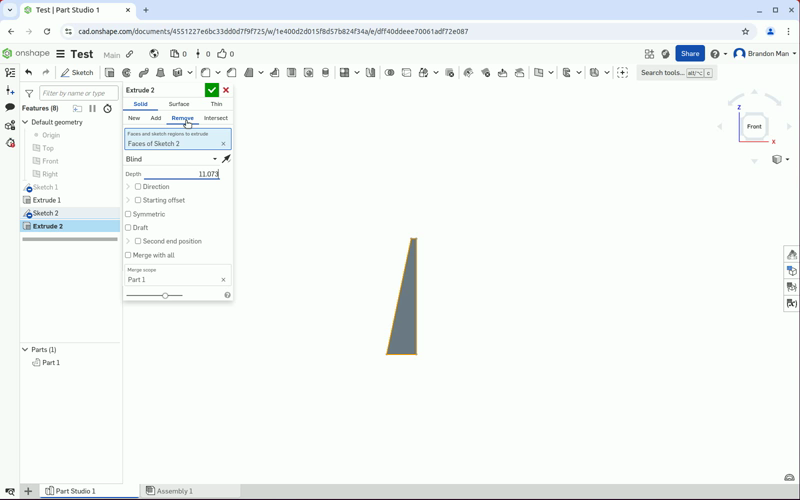
key(tab, 6)
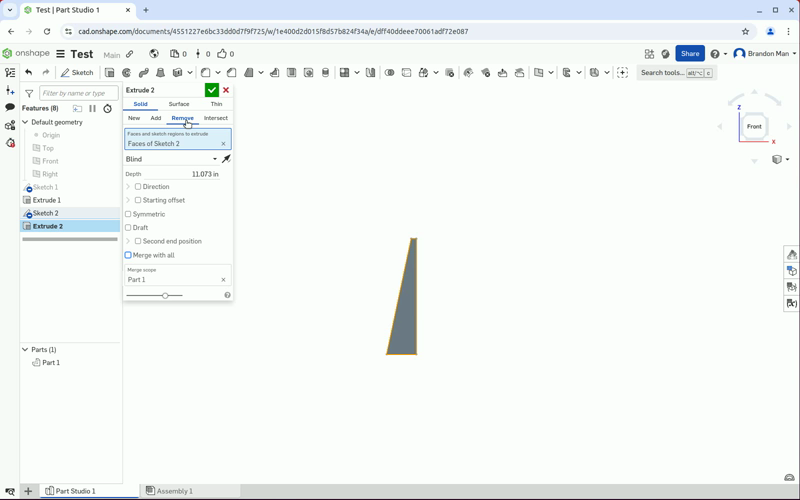
key(space)
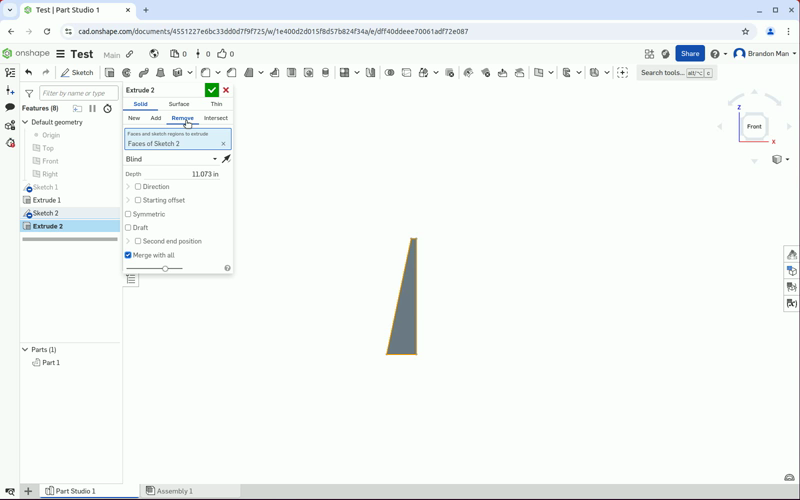
key(enter)
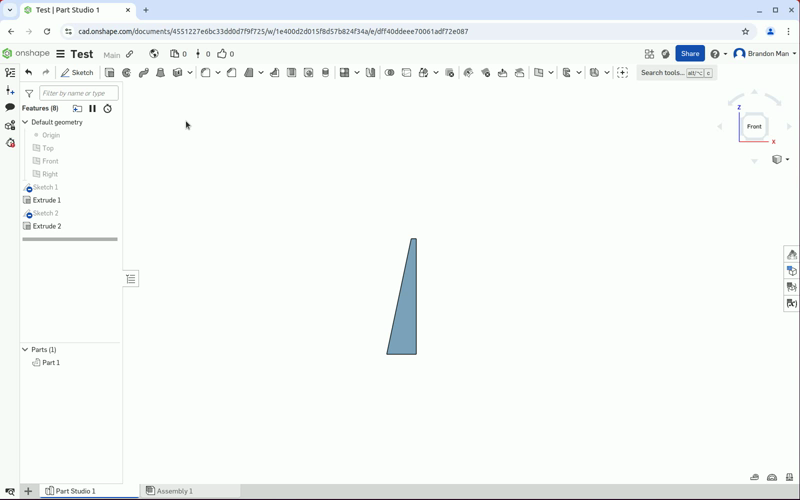
key(shift+h)
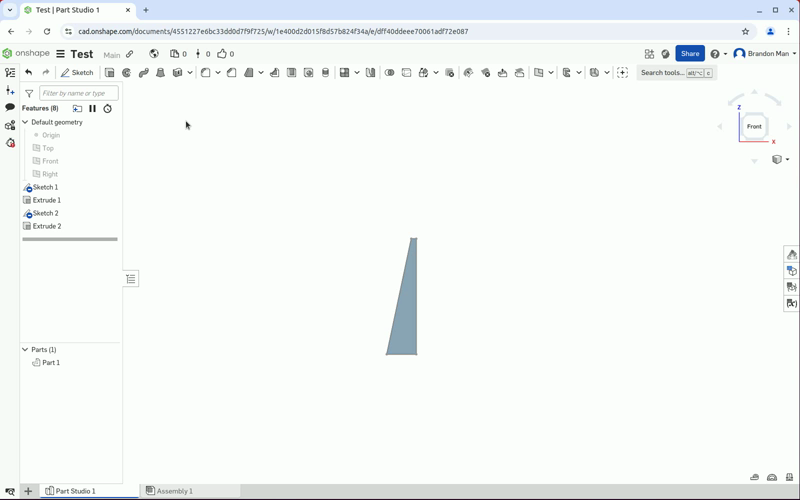
key(shift+h)
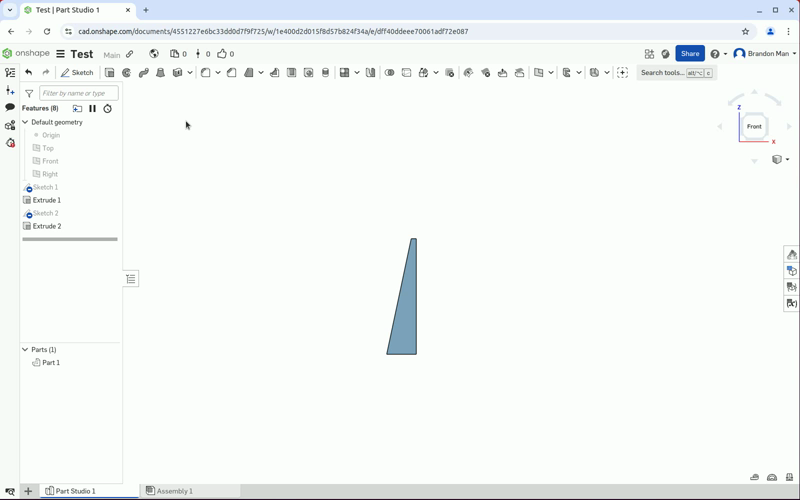
mouse_move(73, 189)
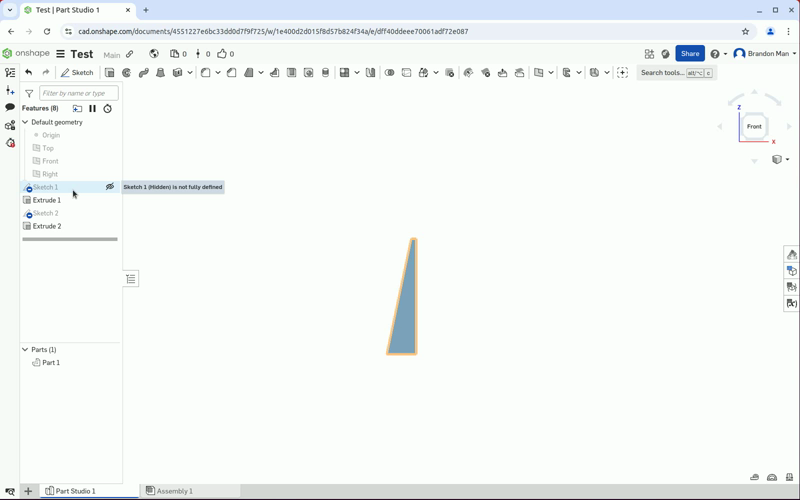
click(73, 189)
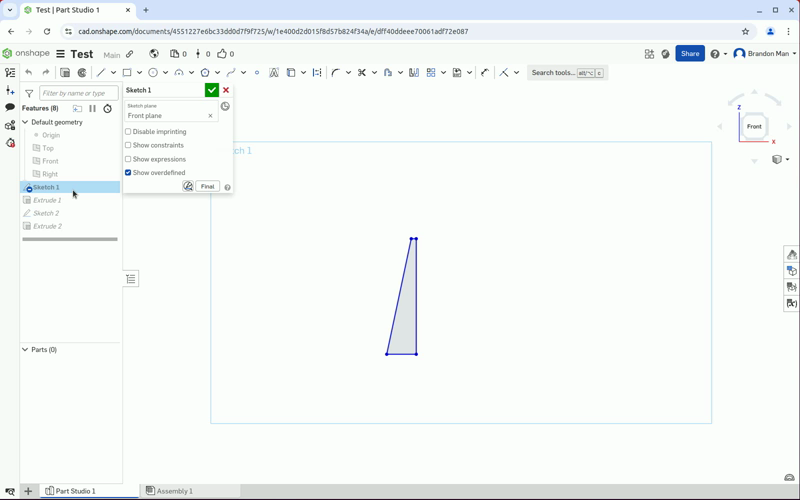
mouse_move(229, 92)
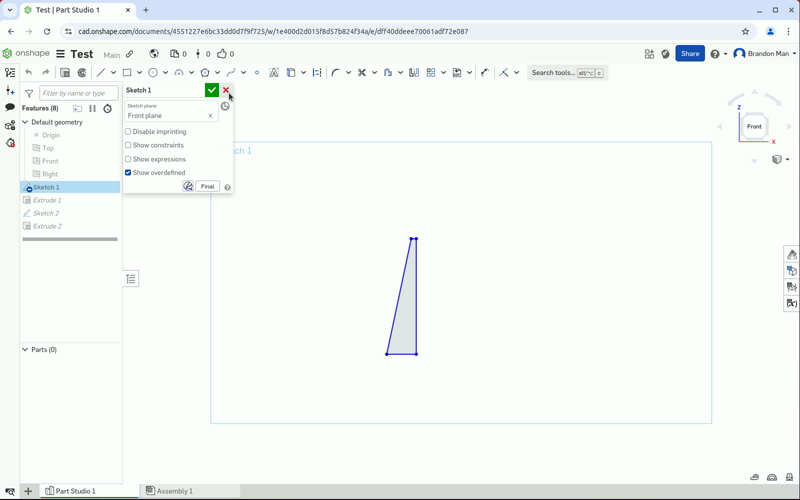
click(229, 92)
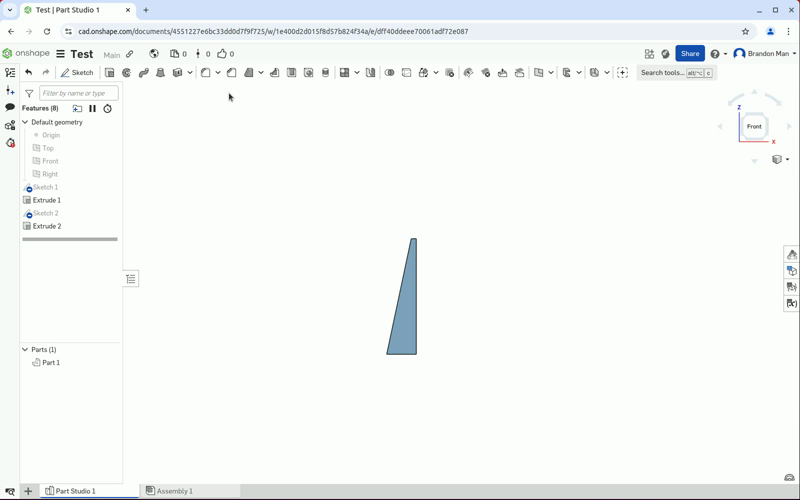
mouse_move(73, 352)
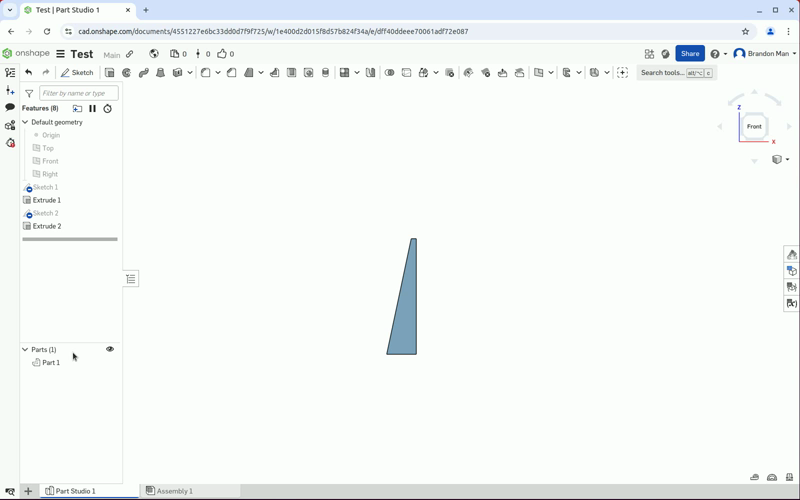
key(y)
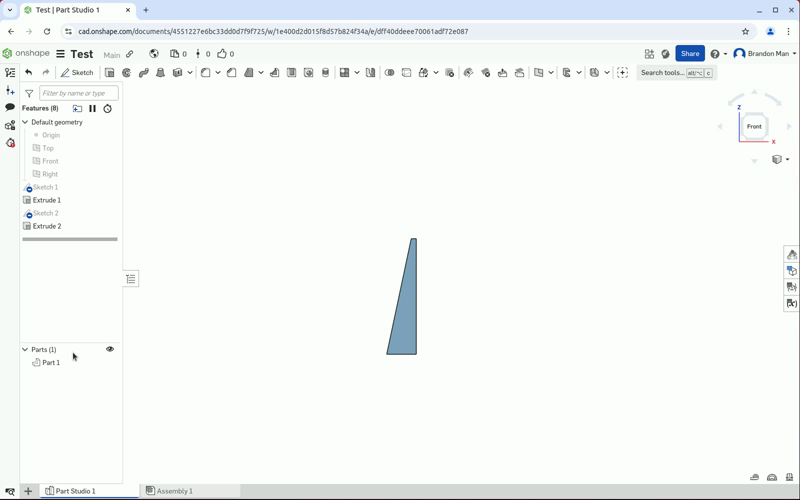
key(shift+p)
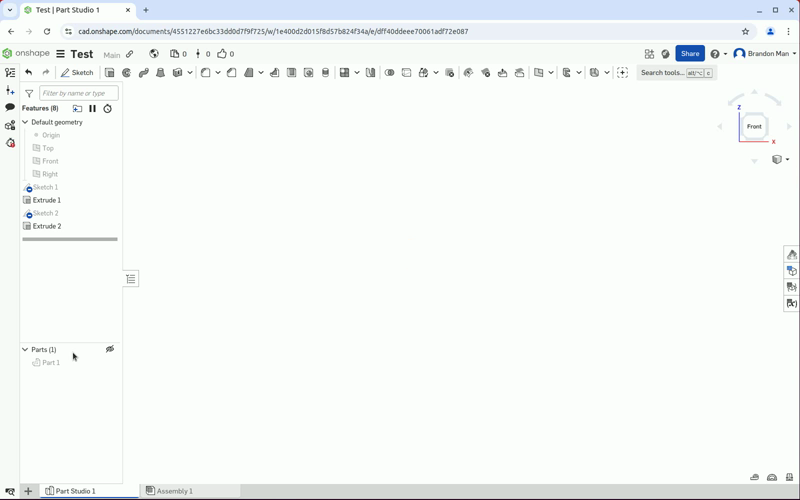
key(space)
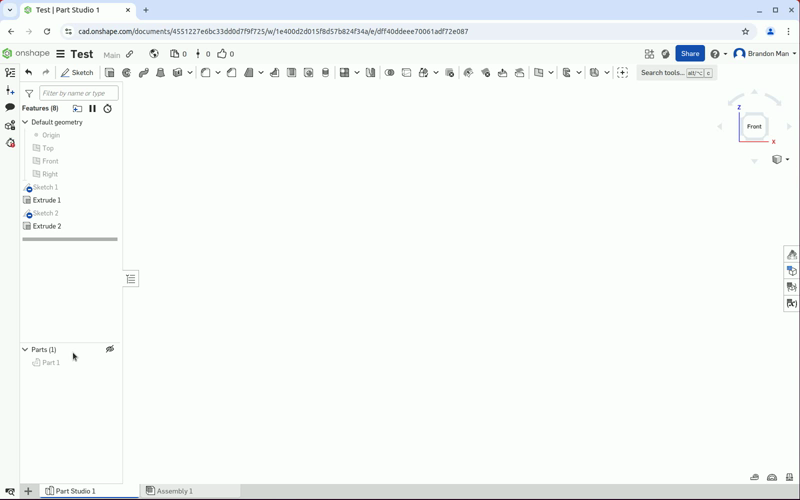
key_down(shift)
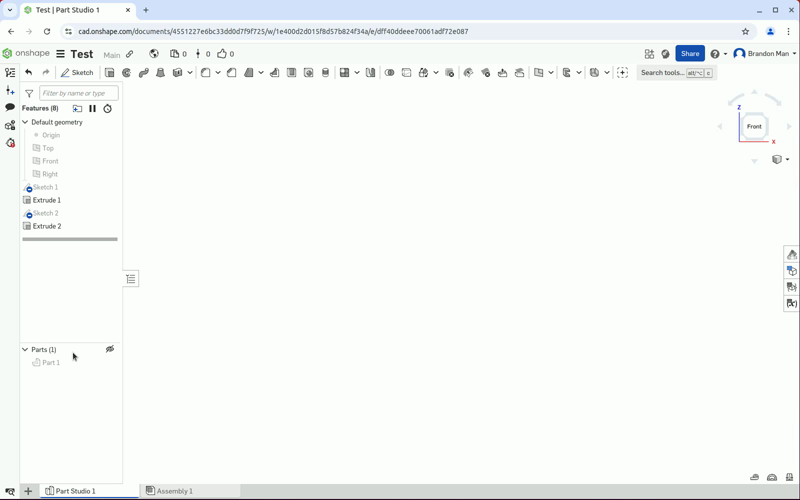
key(left)
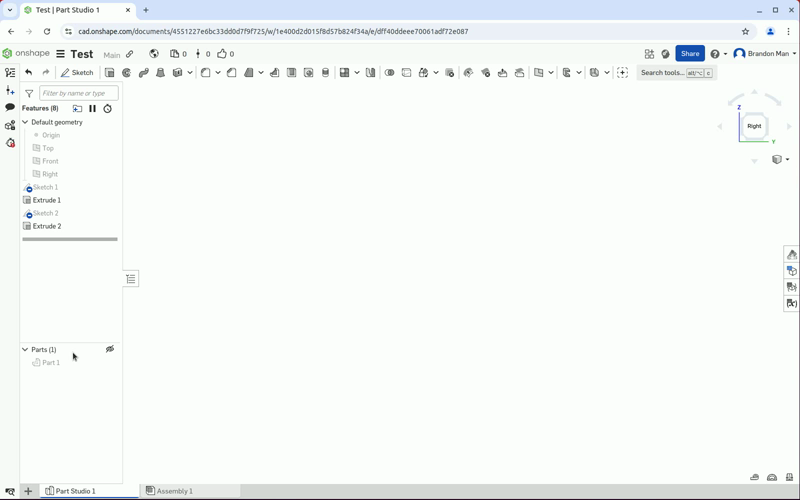
key_up(shift)
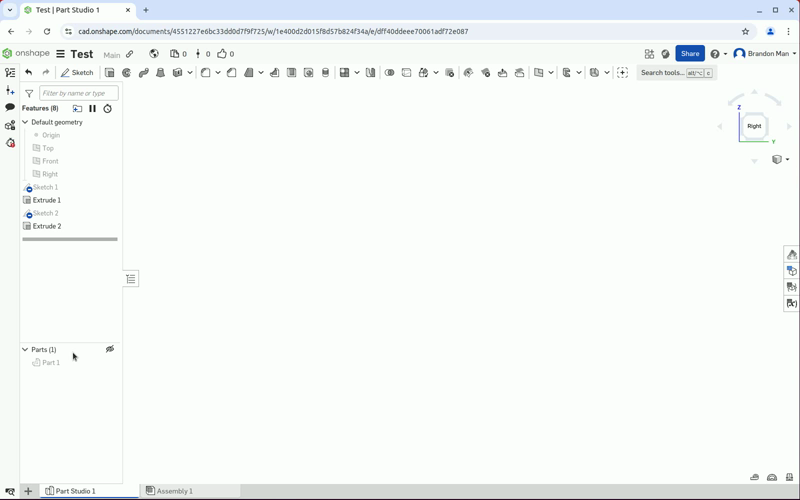
mouse_move(73, 352)
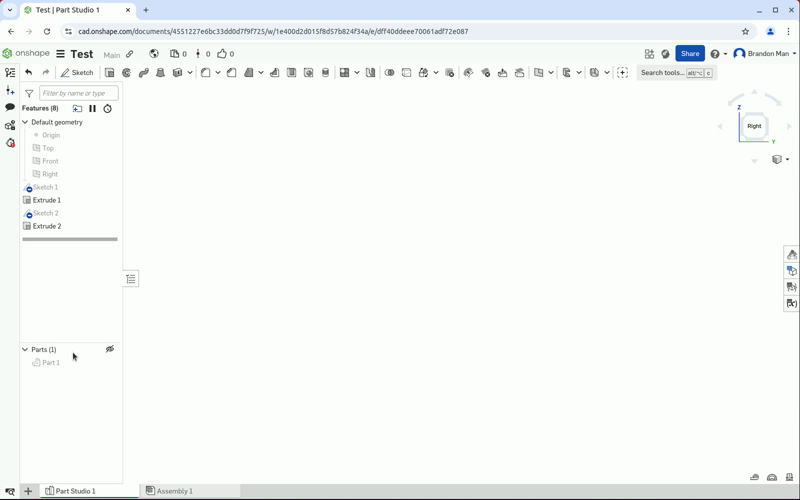
key(shift+y)
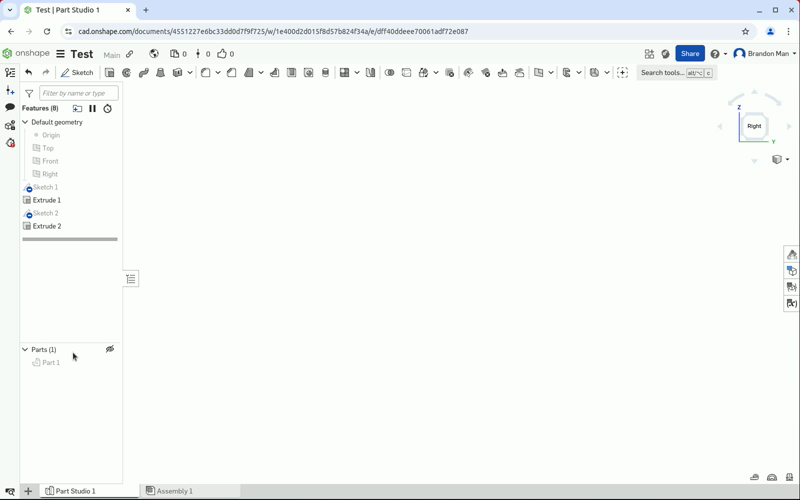
key(shift+s)
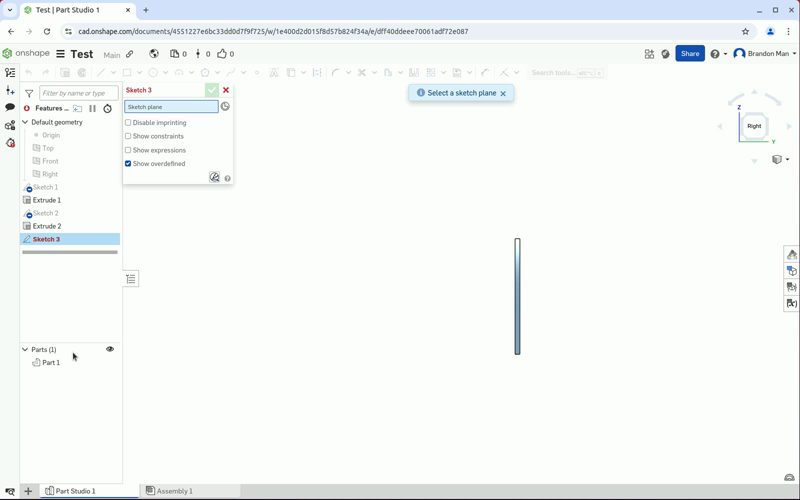
mouse_move(73, 176)
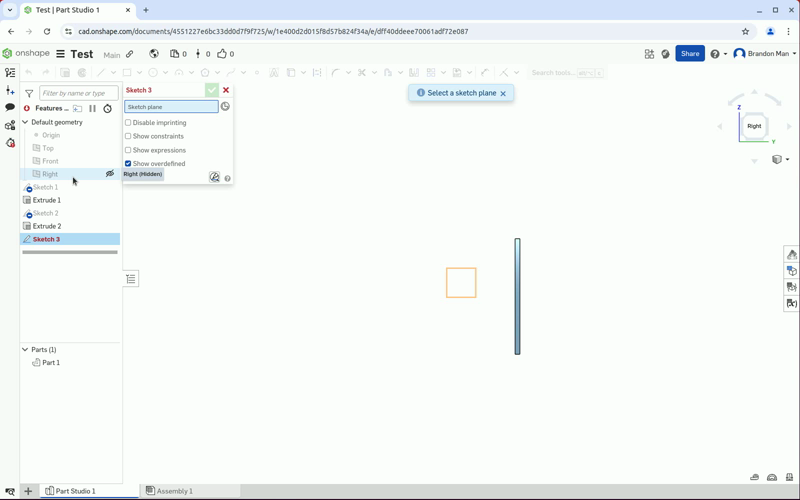
click(73, 176)
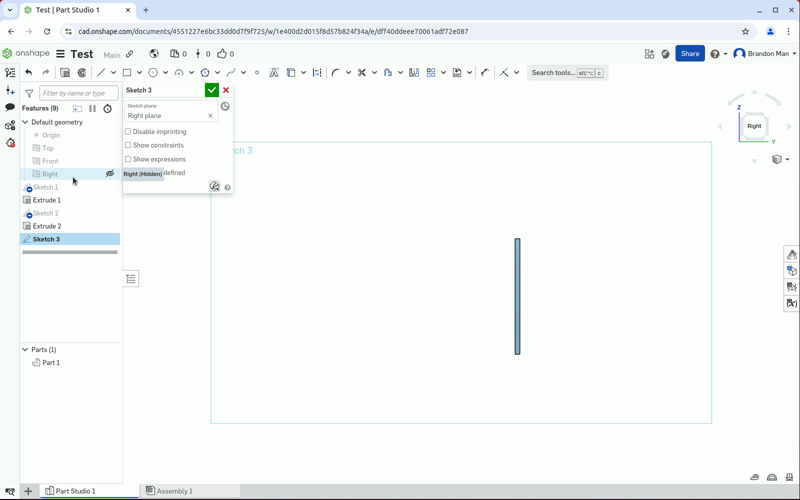
mouse_move(73, 352)
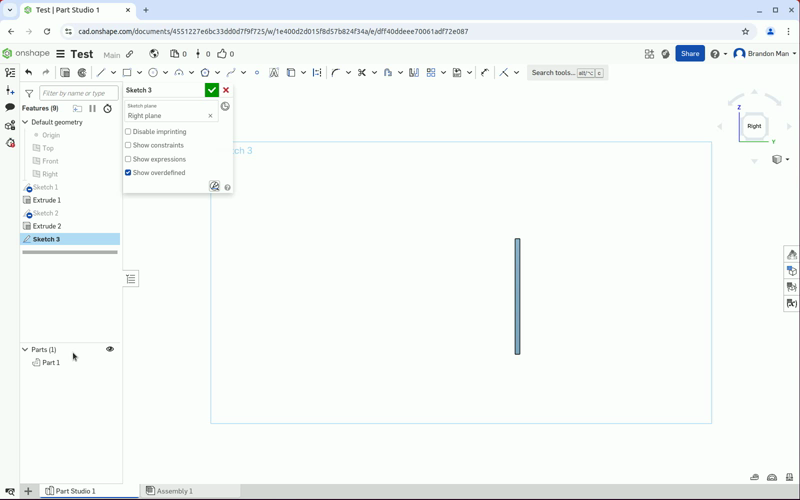
key(y)
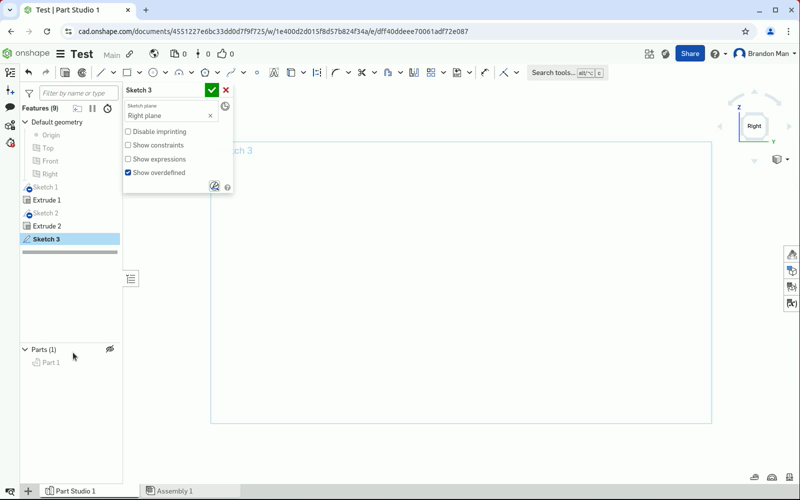
key(l)
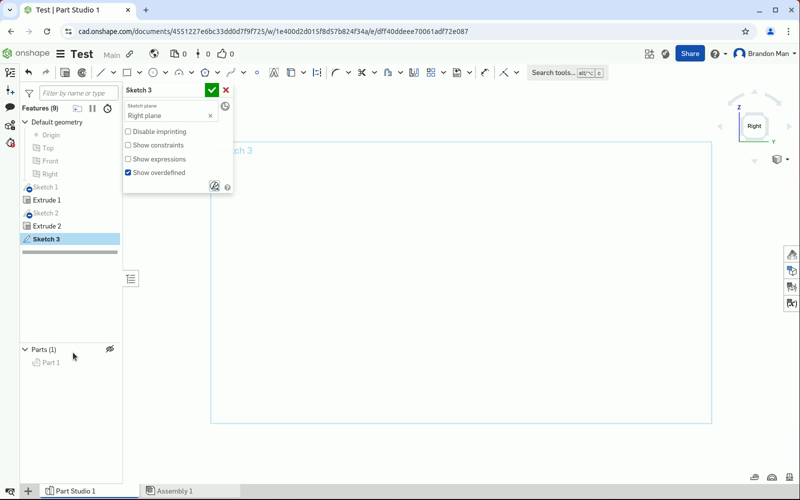
key_down(shift)
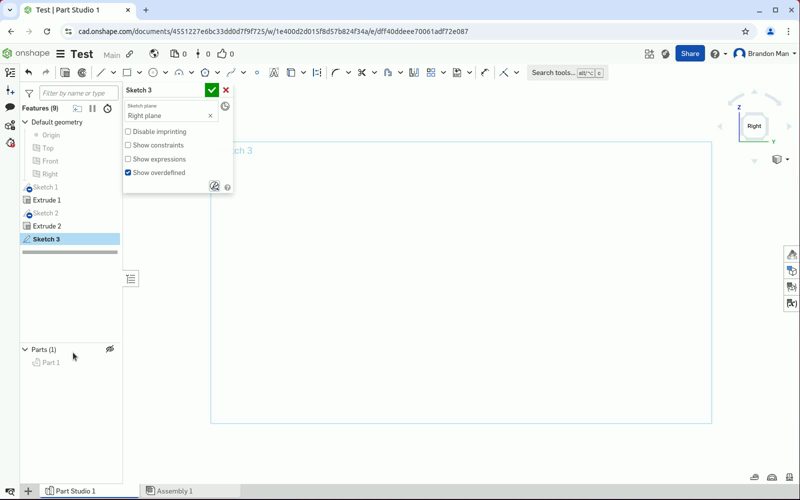
mouse_move(401, 341)
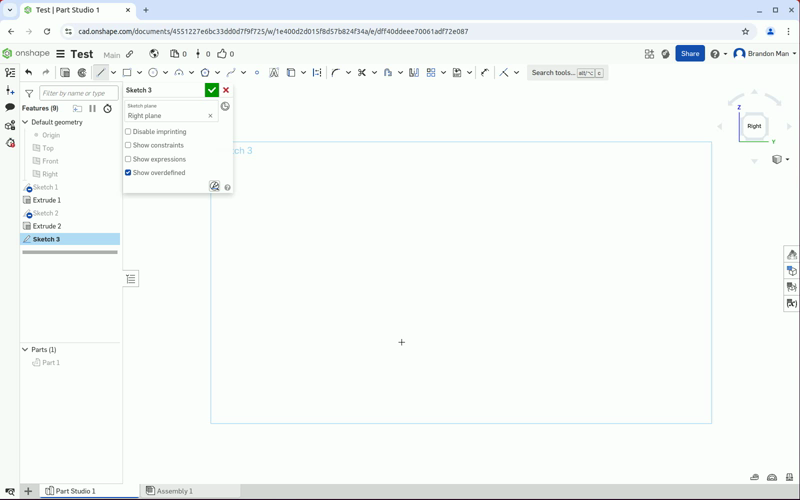
click(401, 341)
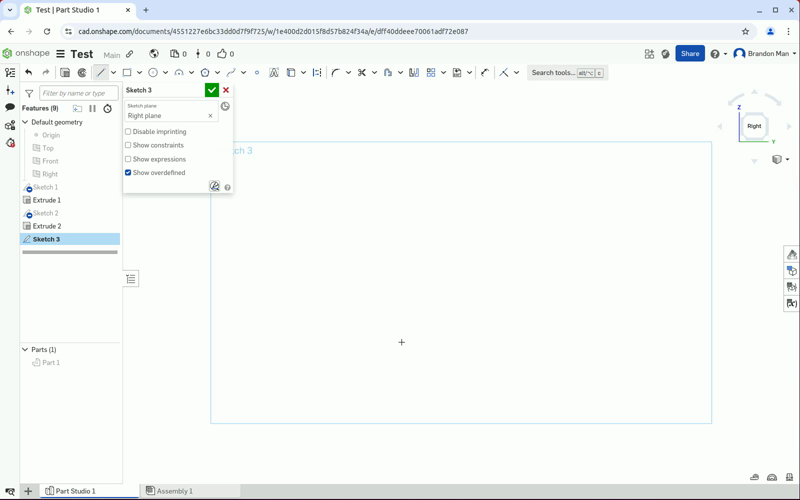
key_up(shift)
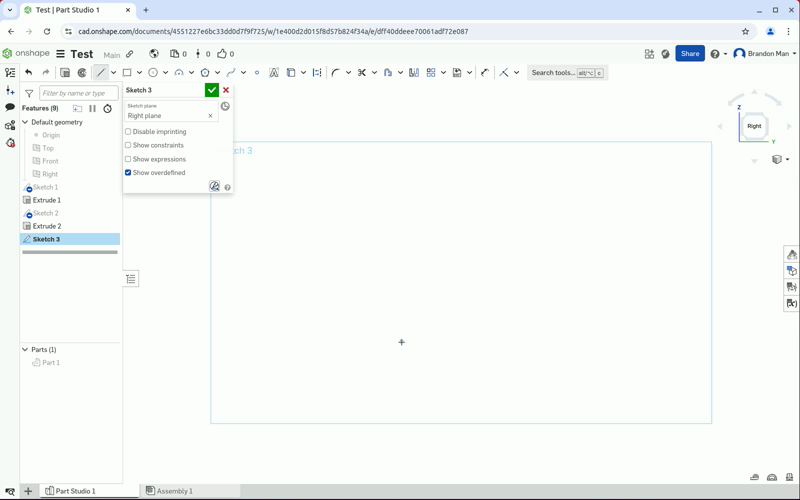
key_down(shift)
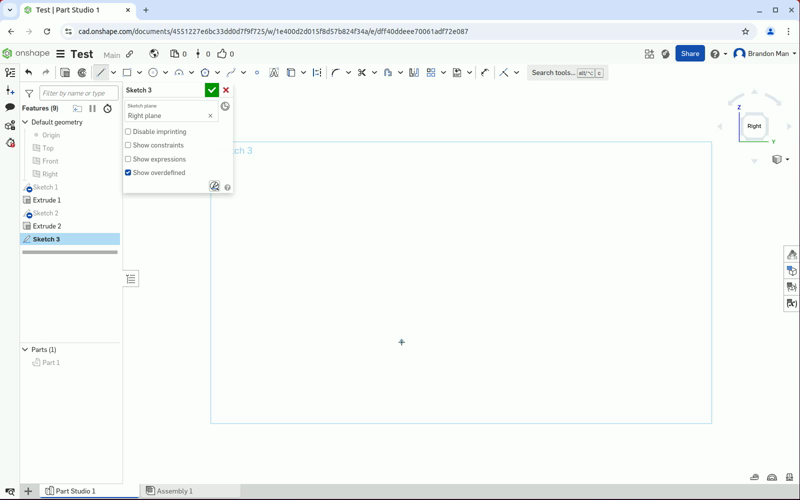
mouse_move(519, 341)
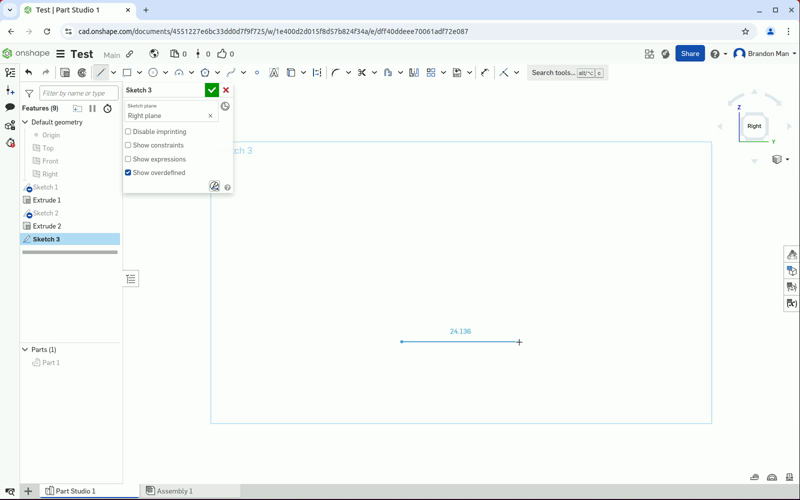
click(519, 341)
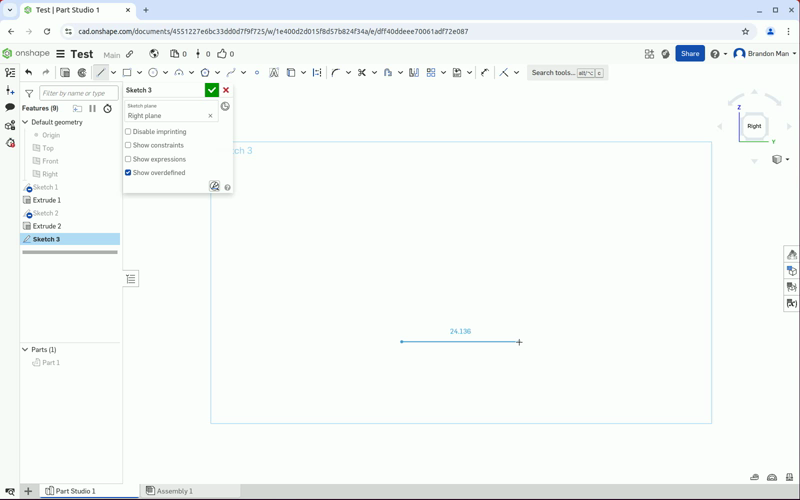
key_up(shift)
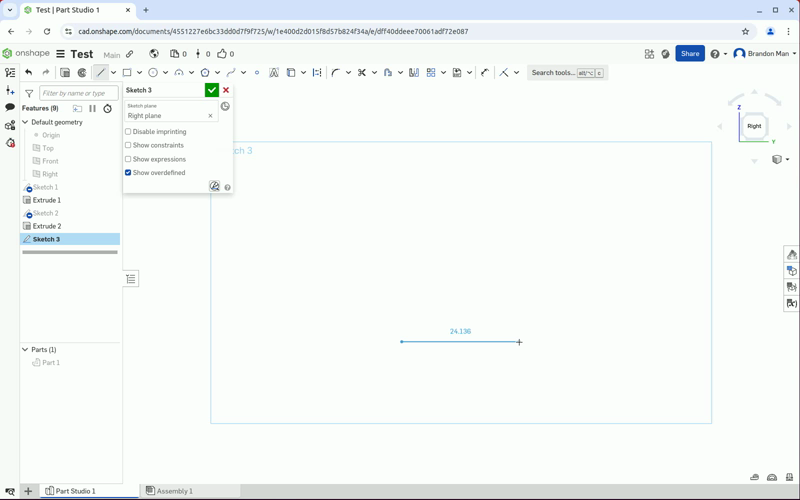
key_down(shift)
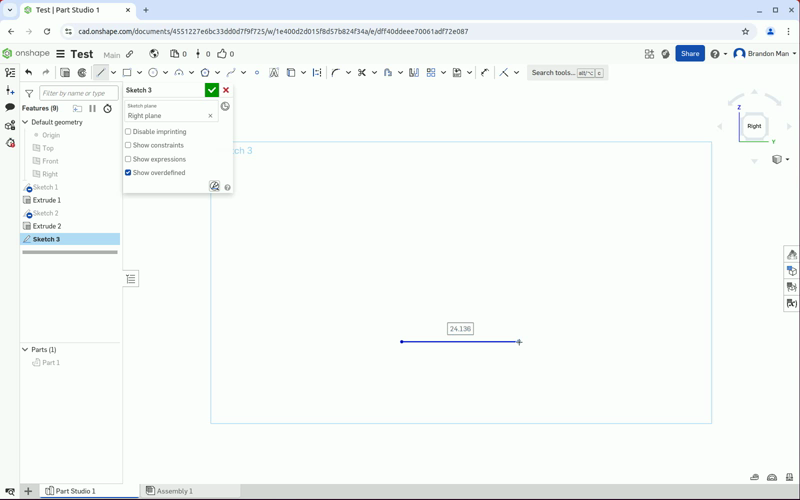
mouse_move(519, 237)
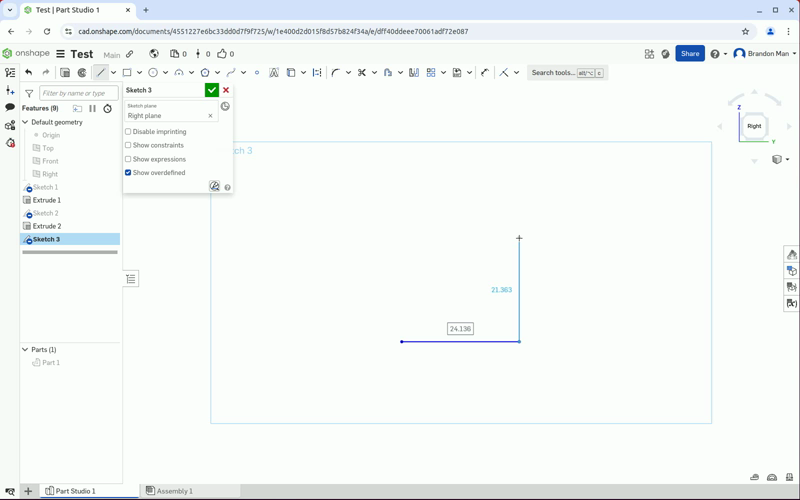
click(519, 237)
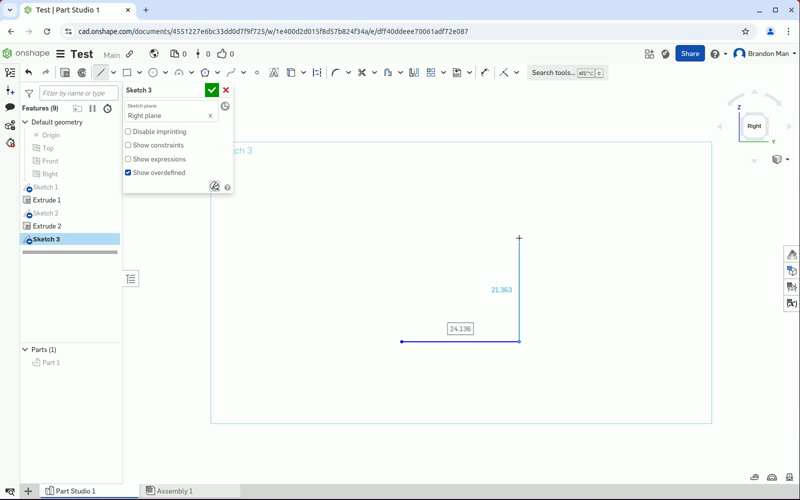
key_up(shift)
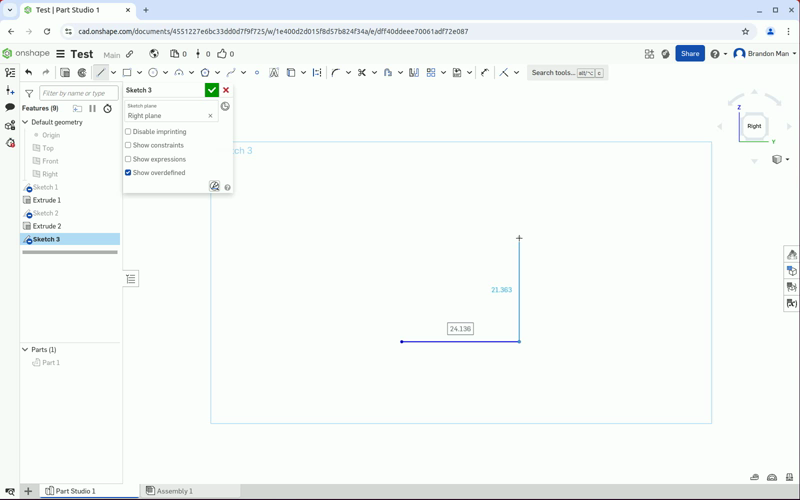
key_down(shift)
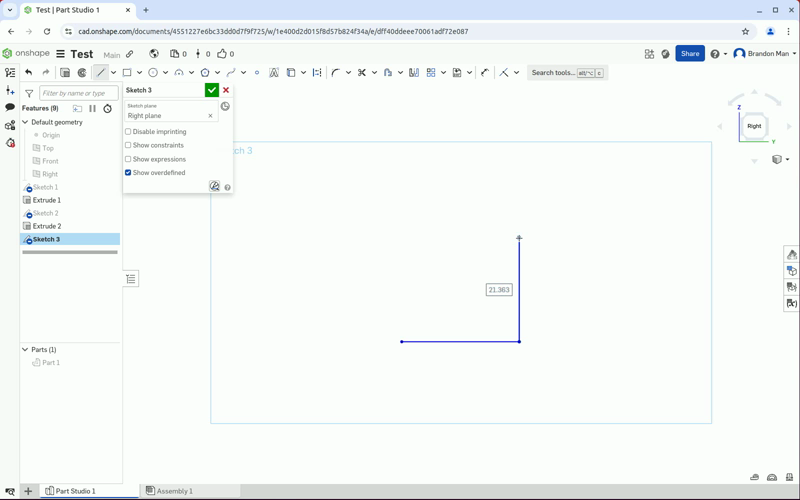
mouse_move(549, 237)
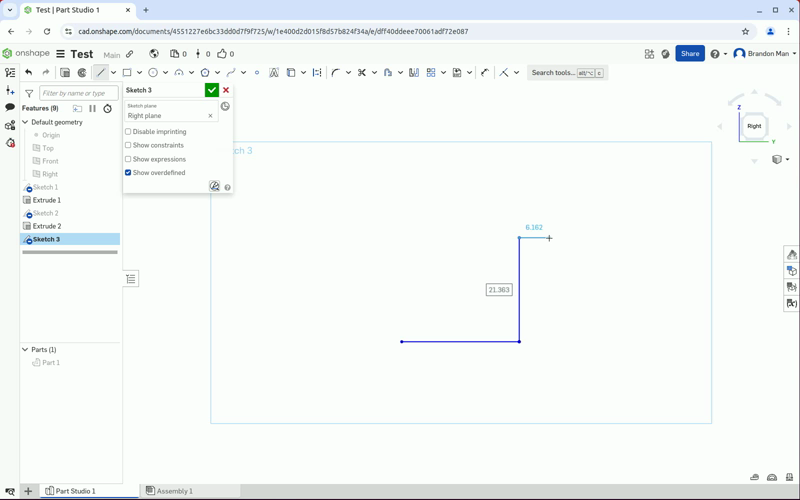
mouse_move(505, 224)
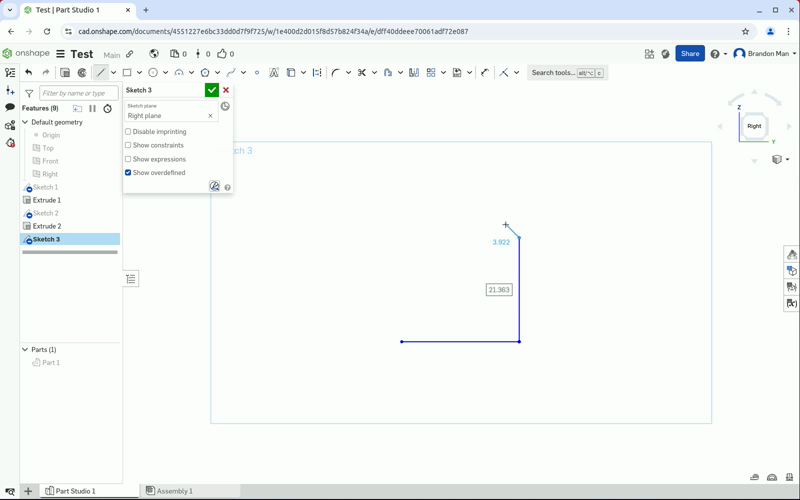
click(505, 224)
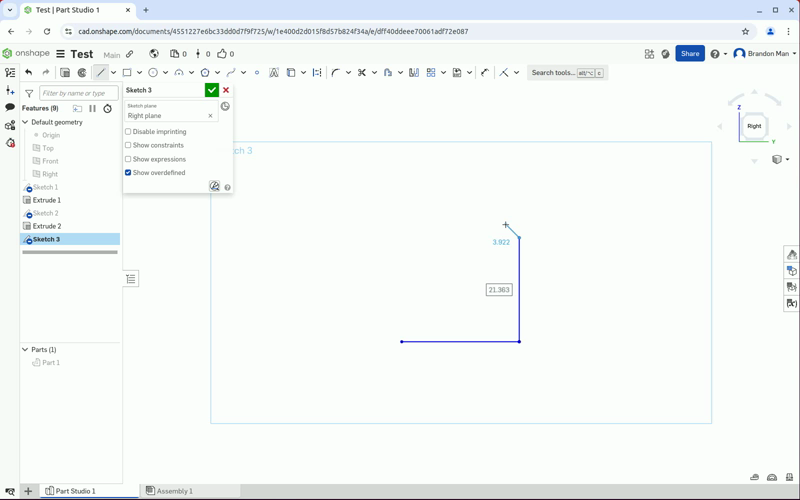
key_up(shift)
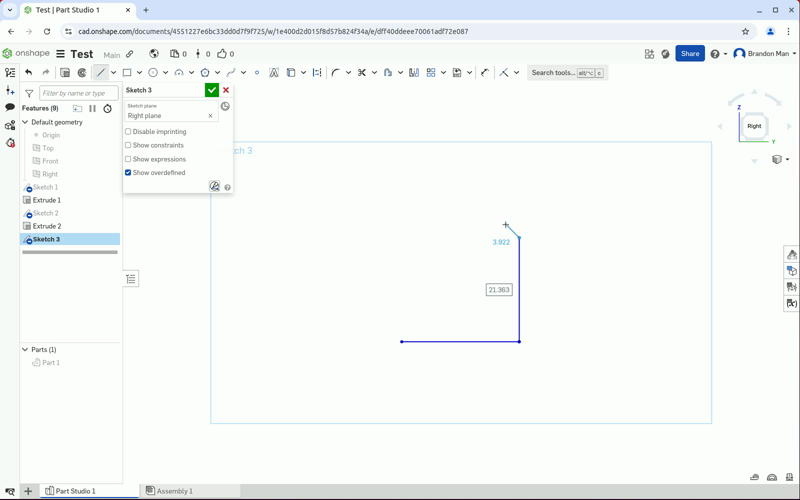
key_down(shift)
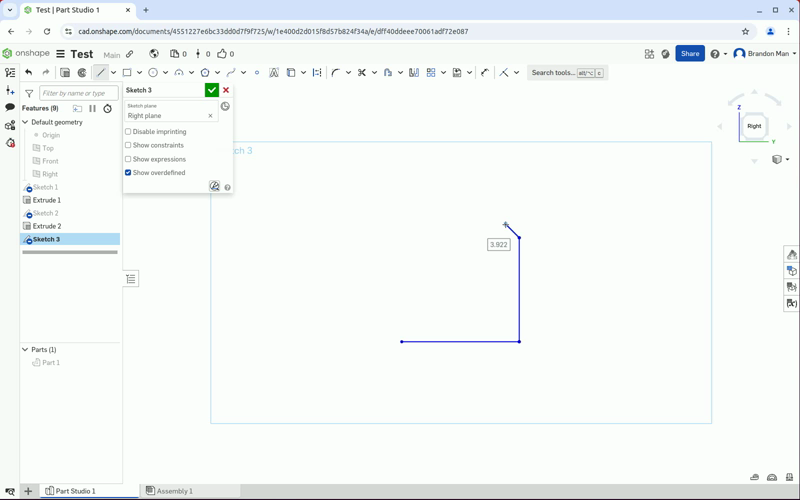
mouse_move(415, 224)
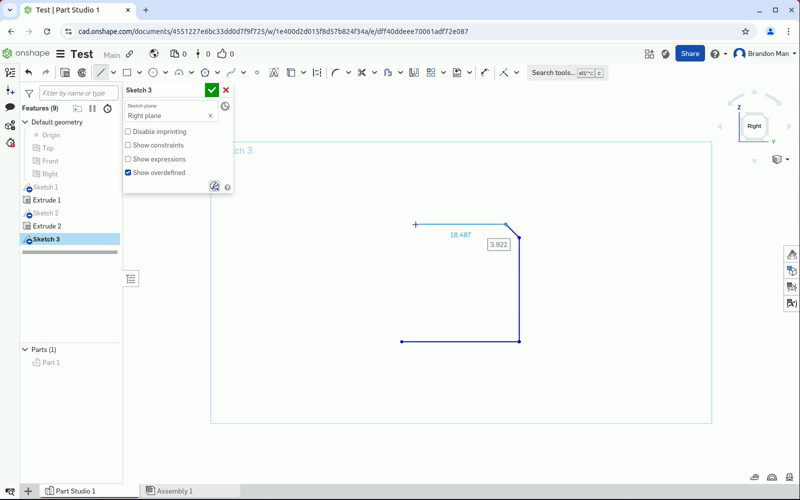
click(415, 224)
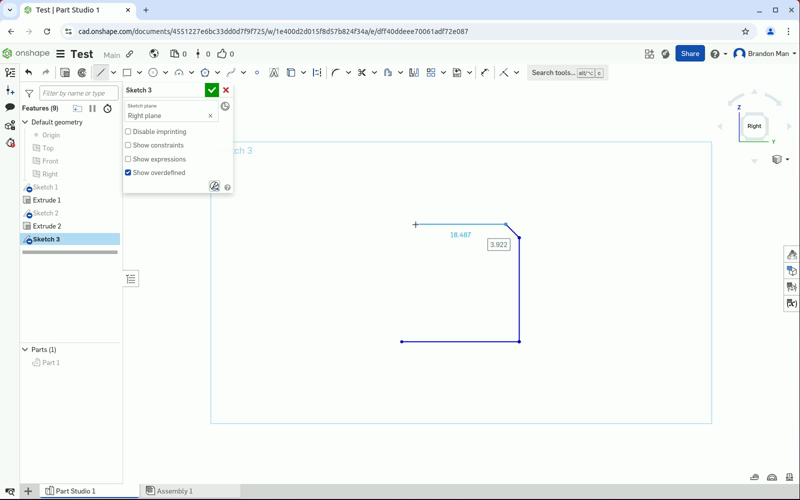
key_up(shift)
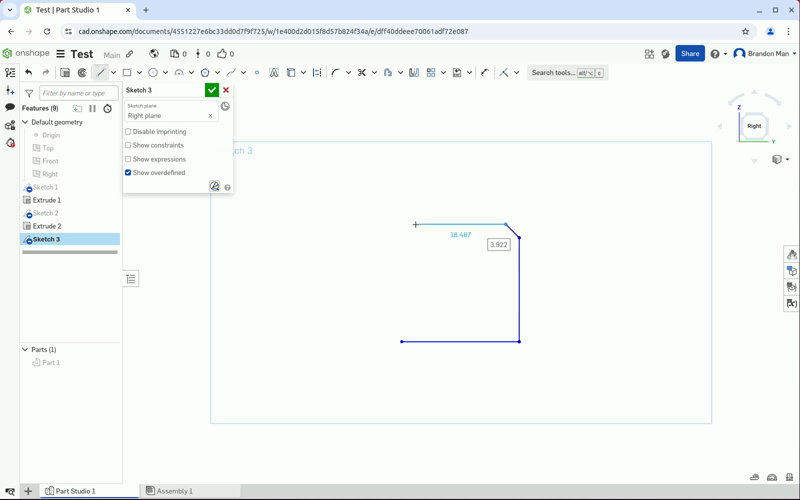
key_down(shift)
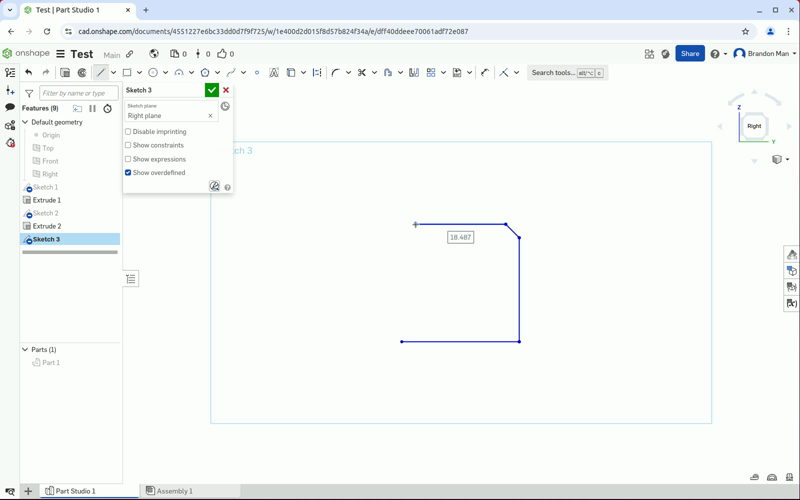
mouse_move(445, 224)
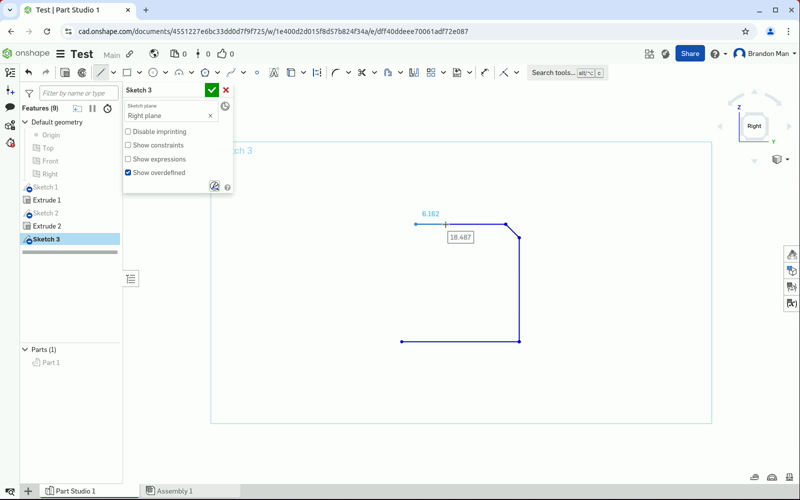
mouse_move(401, 237)
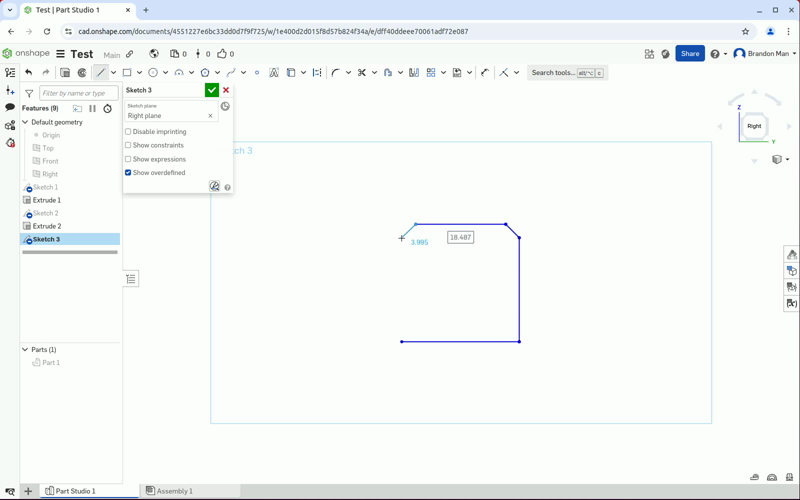
click(401, 237)
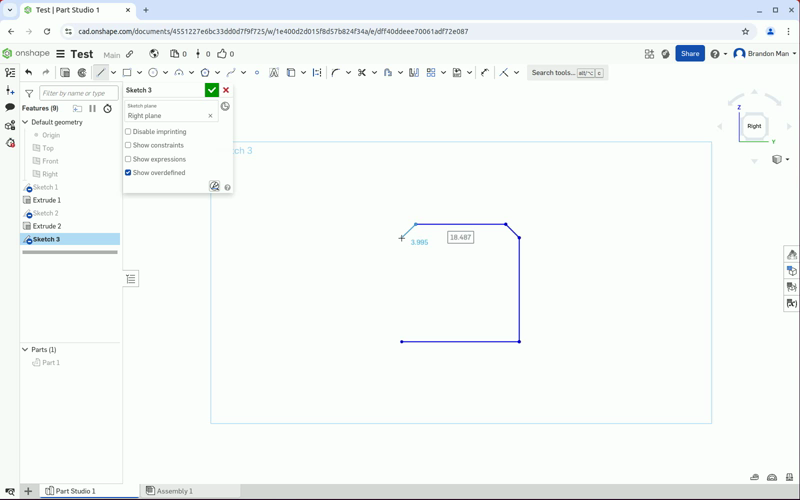
key_up(shift)
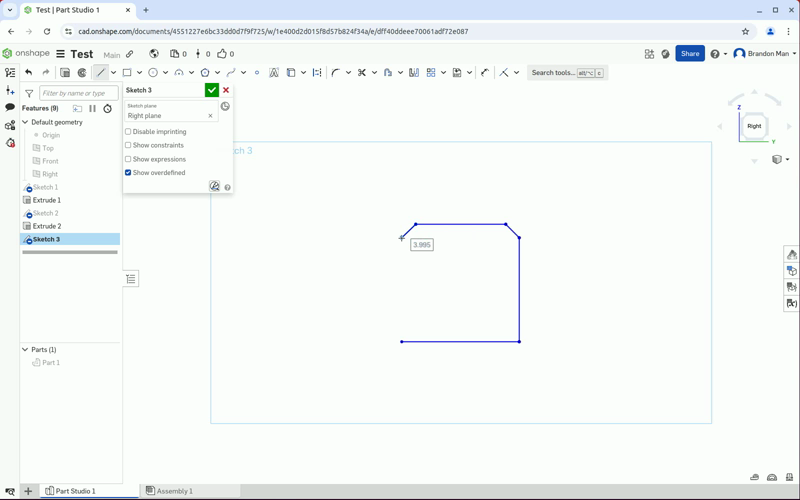
key_down(shift)
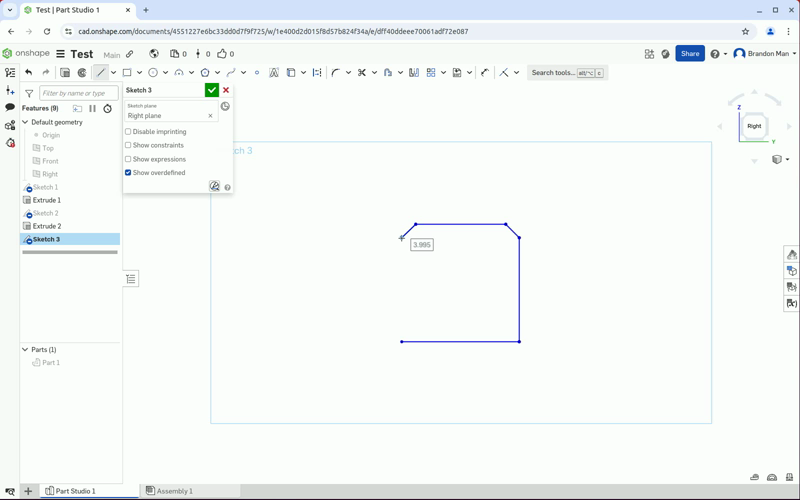
mouse_move(401, 341)
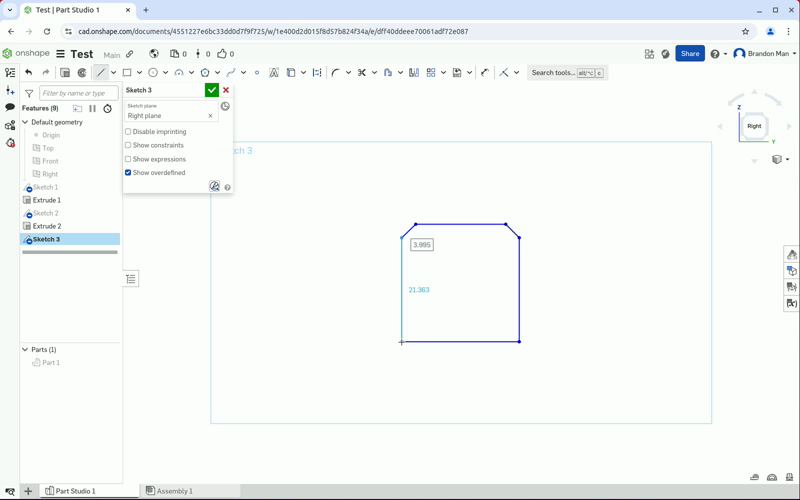
key_up(shift)
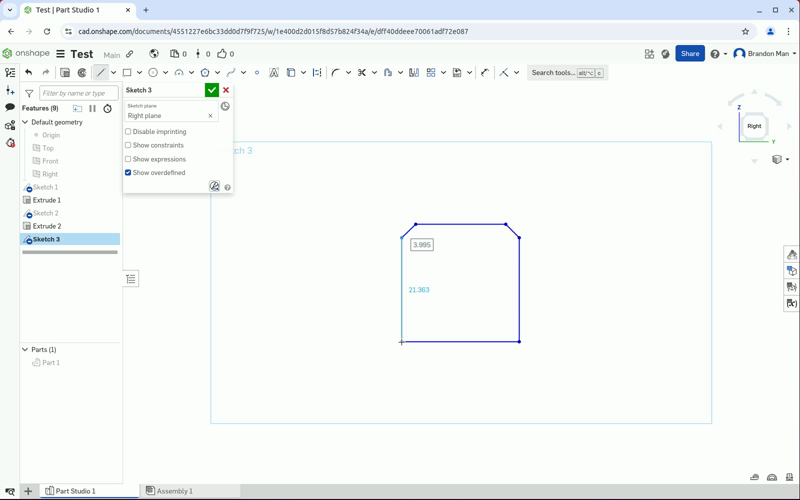
click(401, 341)
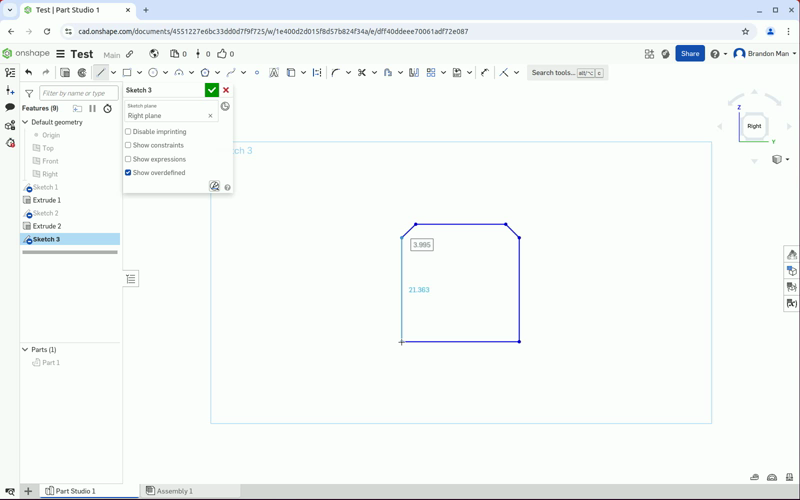
key(esc)
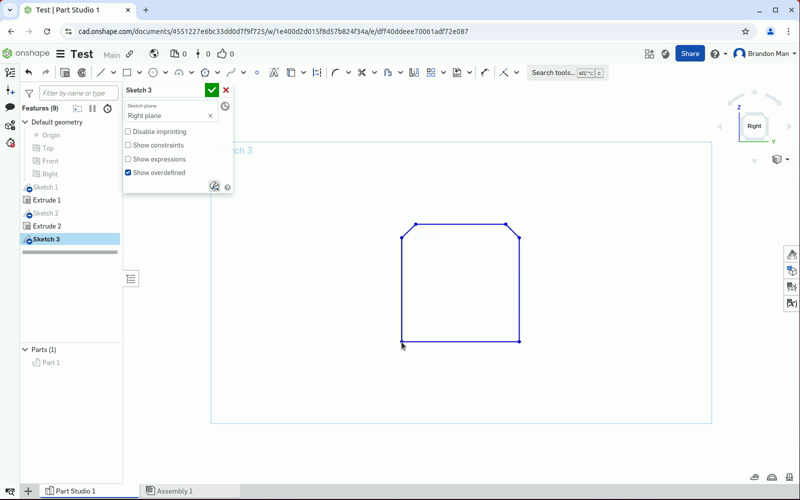
key(l)
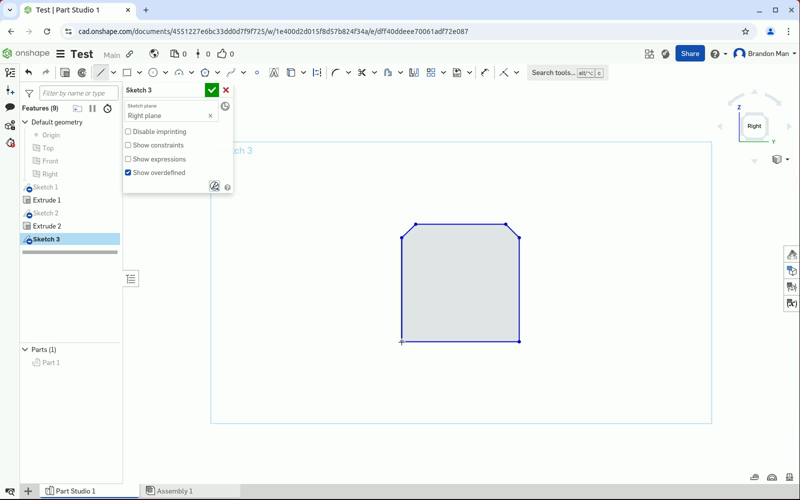
key_down(shift)
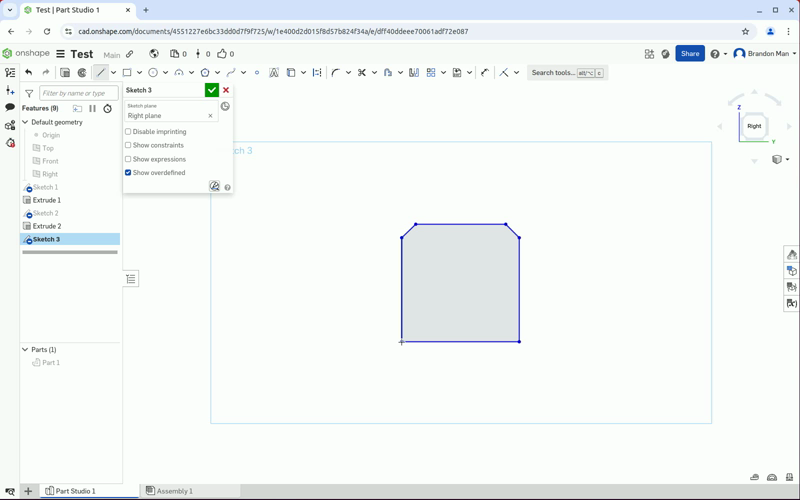
mouse_move(409, 334)
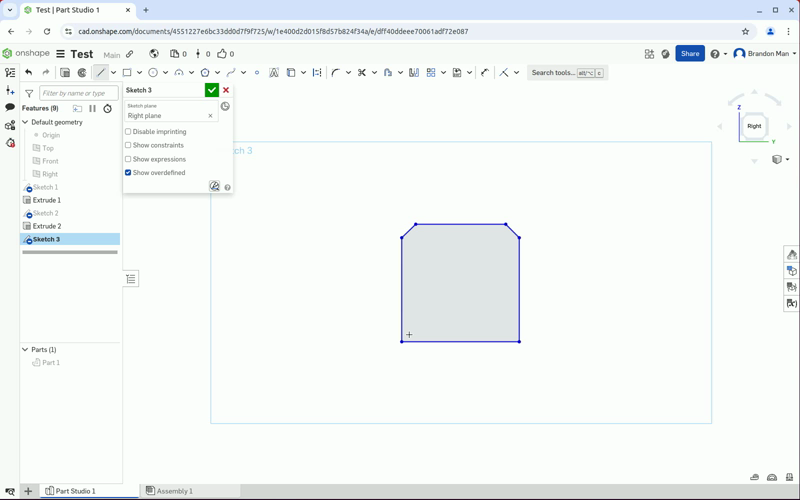
click(409, 334)
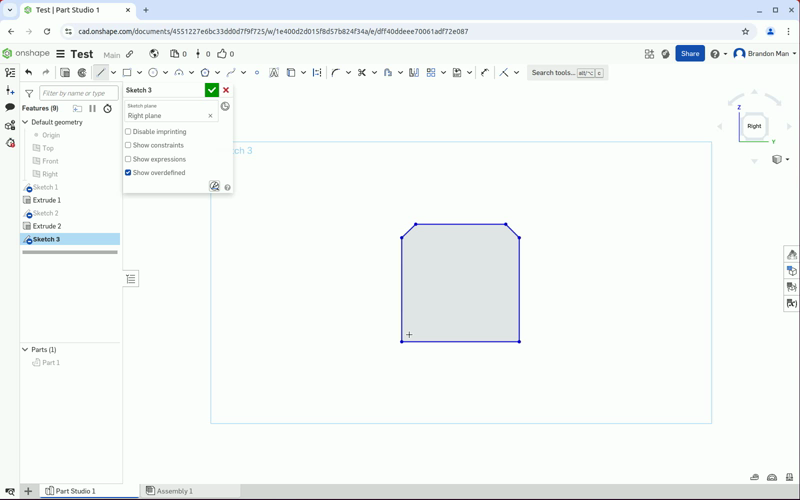
key_up(shift)
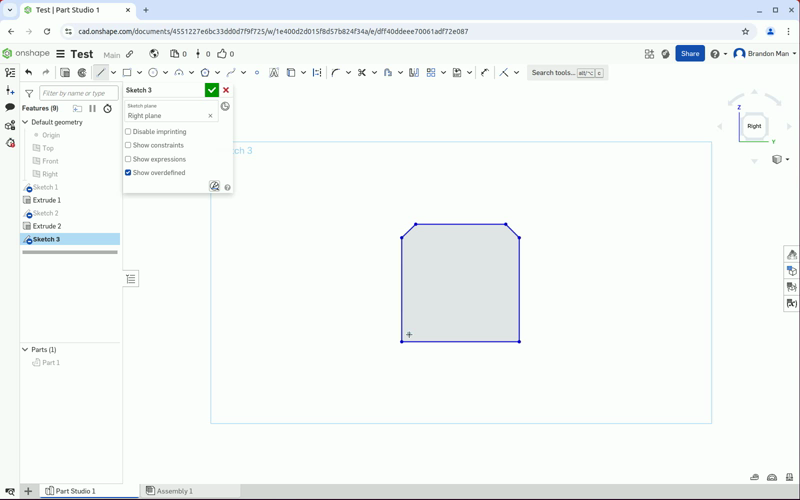
key_down(shift)
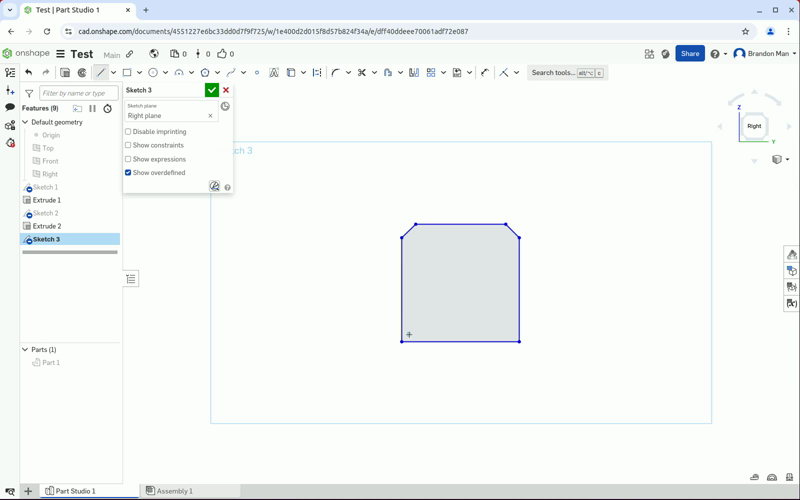
mouse_move(511, 334)
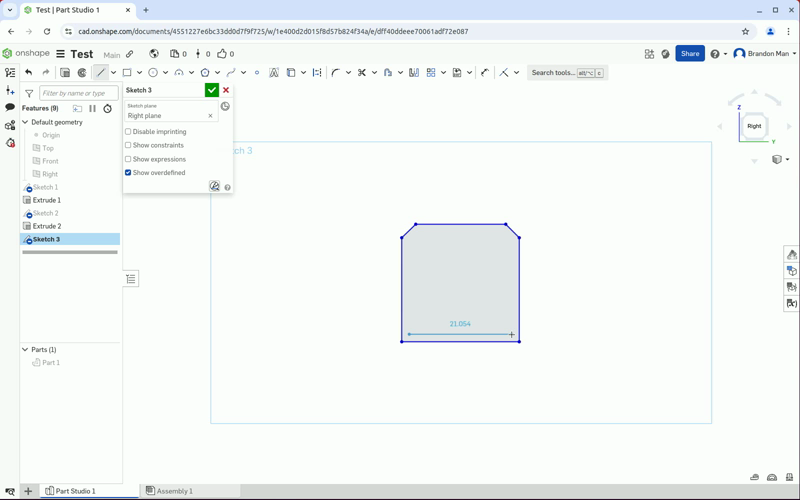
click(511, 334)
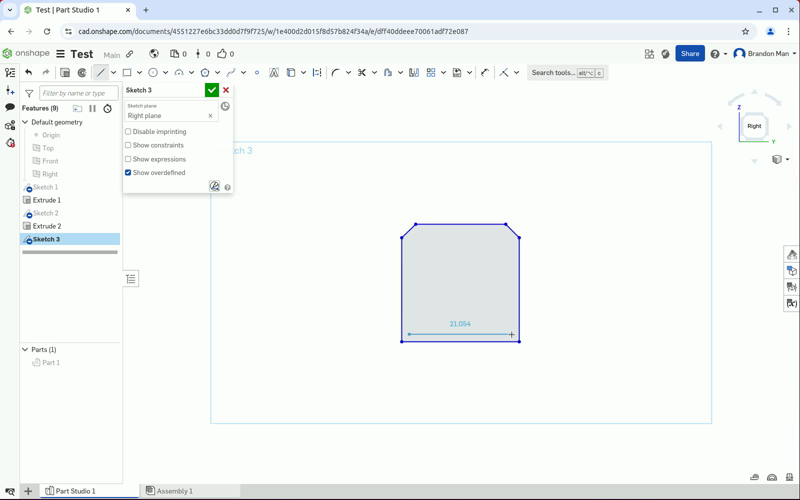
key_up(shift)
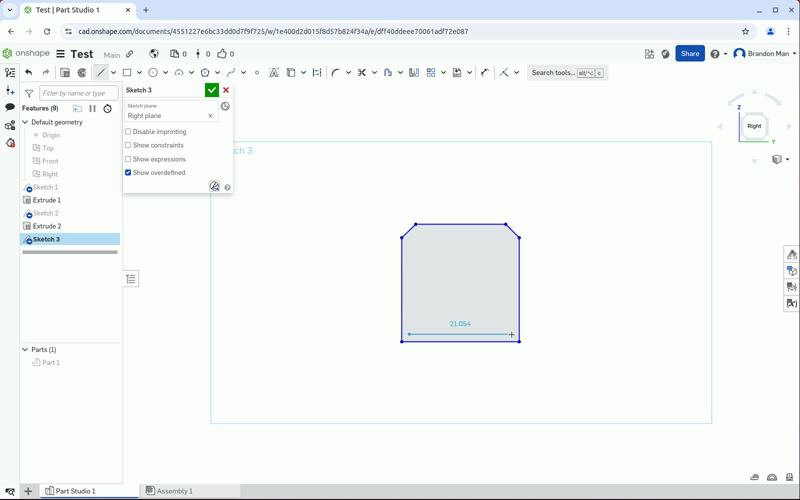
key_down(shift)
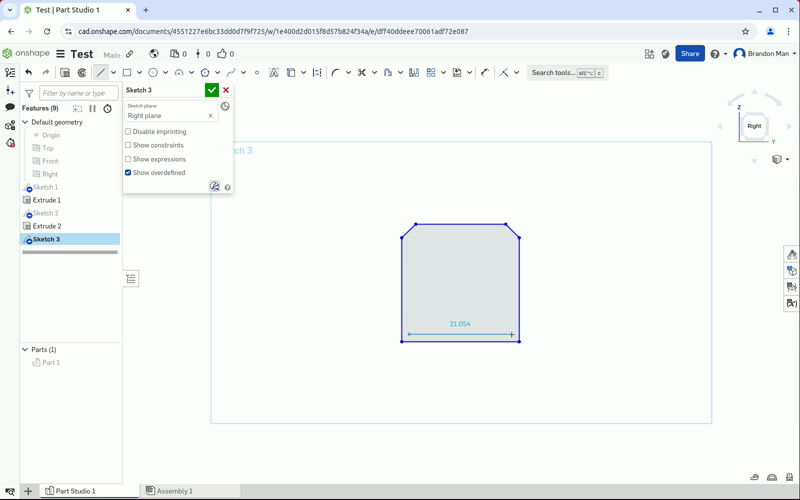
mouse_move(511, 231)
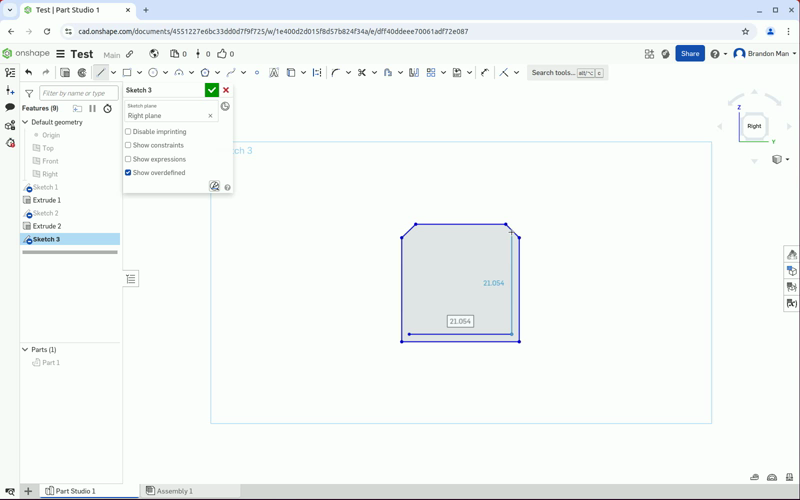
click(511, 231)
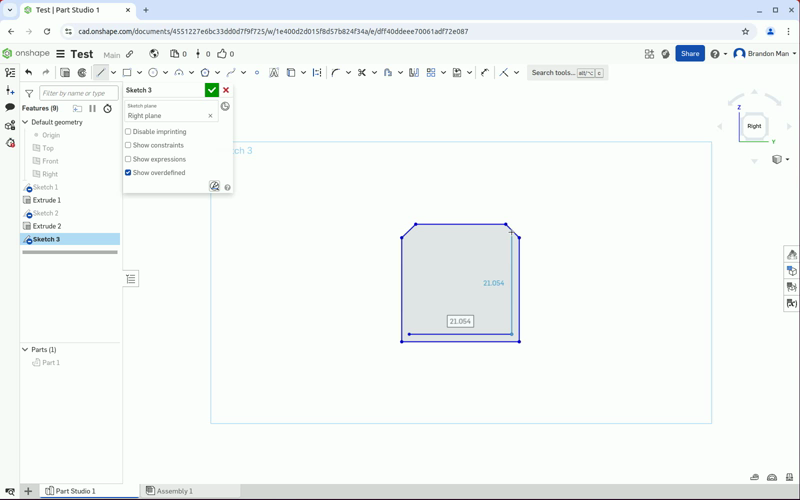
key_up(shift)
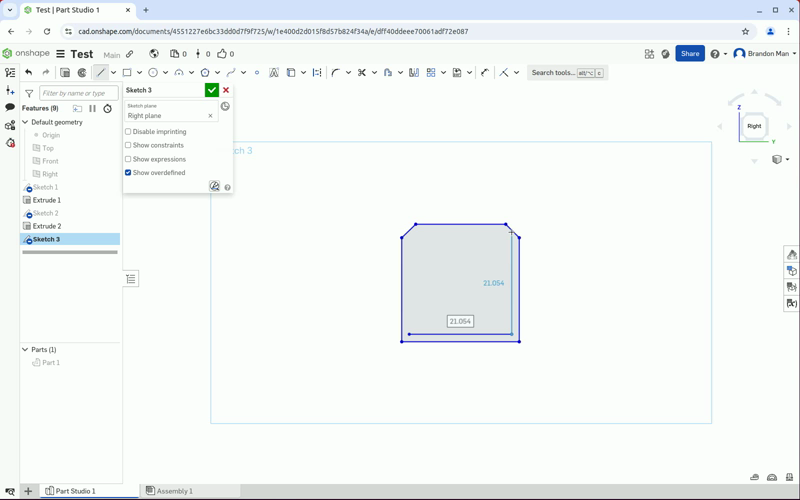
key_down(shift)
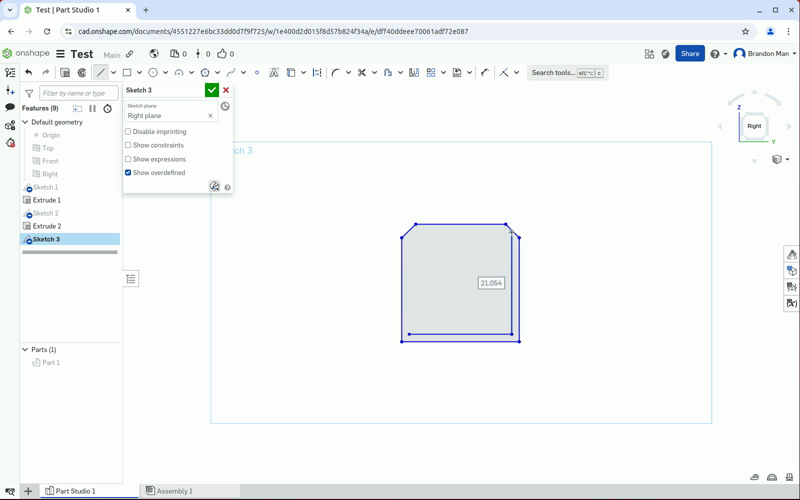
mouse_move(409, 231)
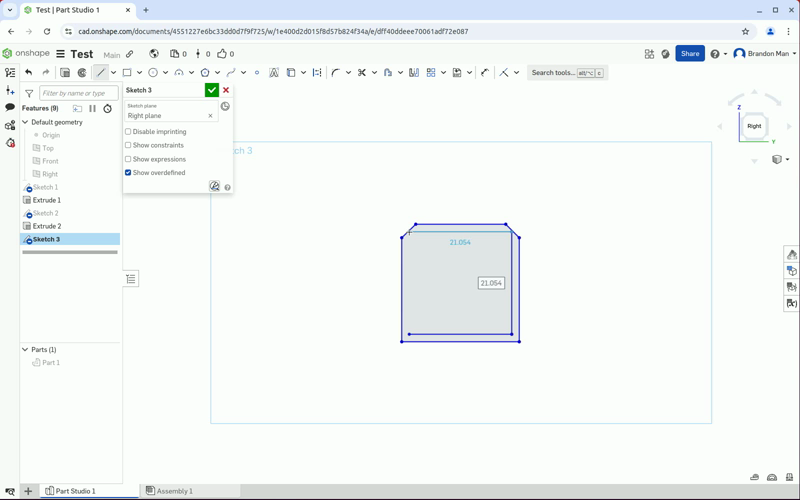
click(409, 231)
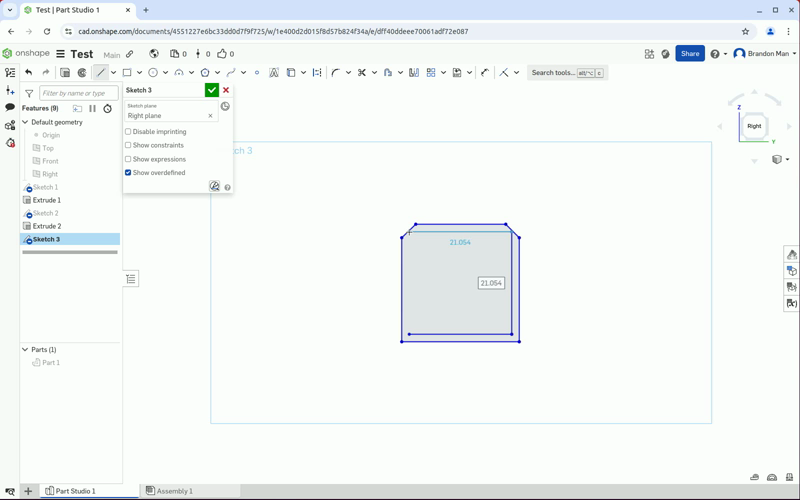
key_up(shift)
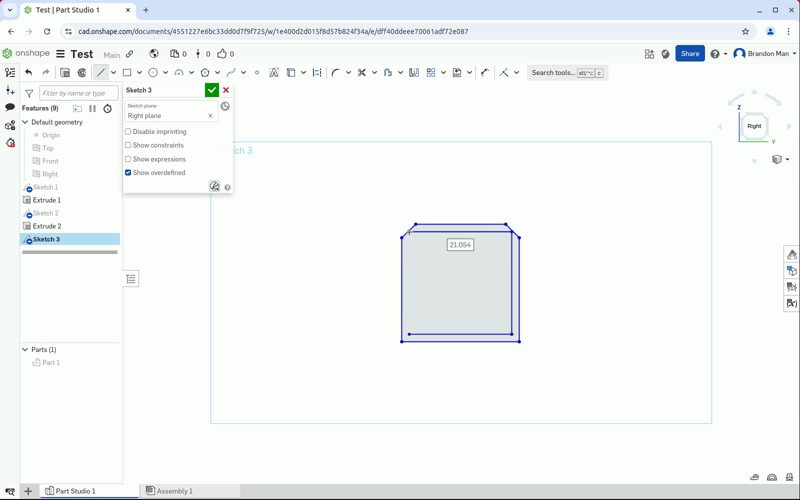
key_down(shift)
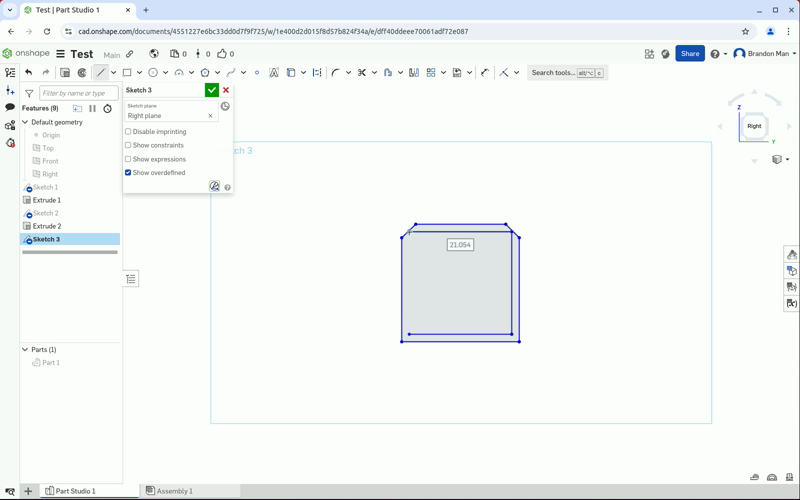
mouse_move(409, 334)
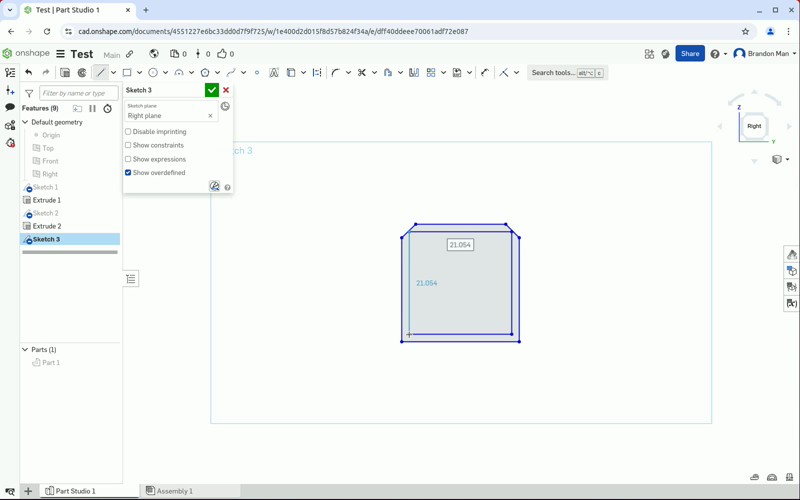
key_up(shift)
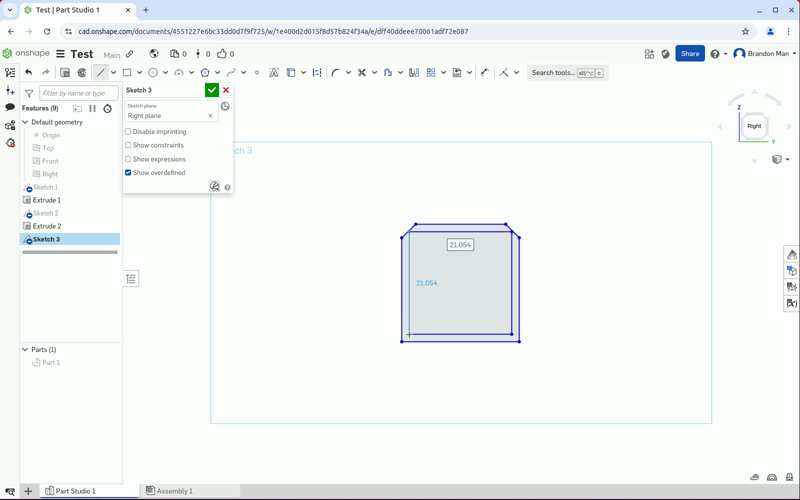
click(409, 334)
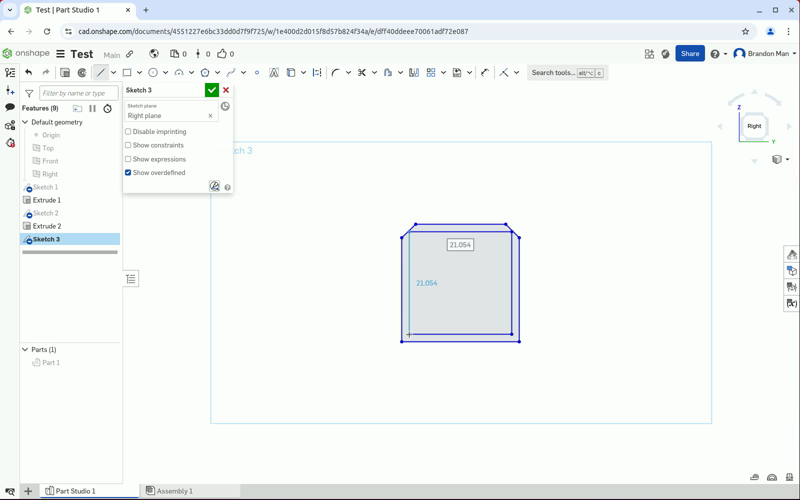
key(esc)
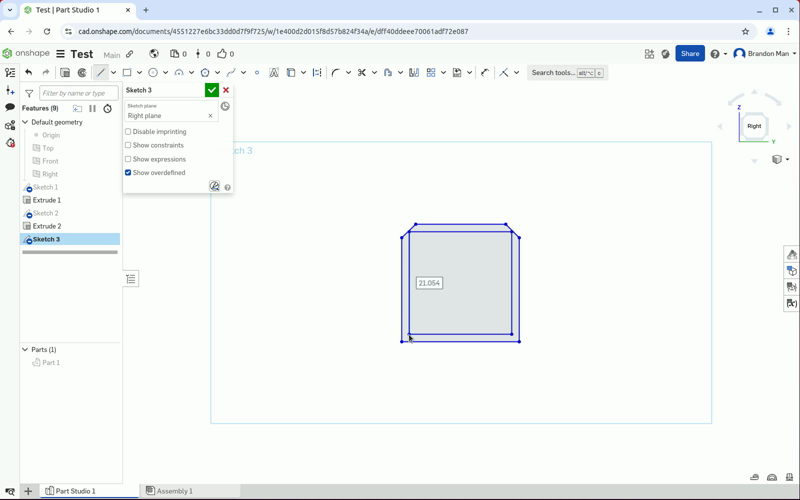
mouse_move(458, 227)
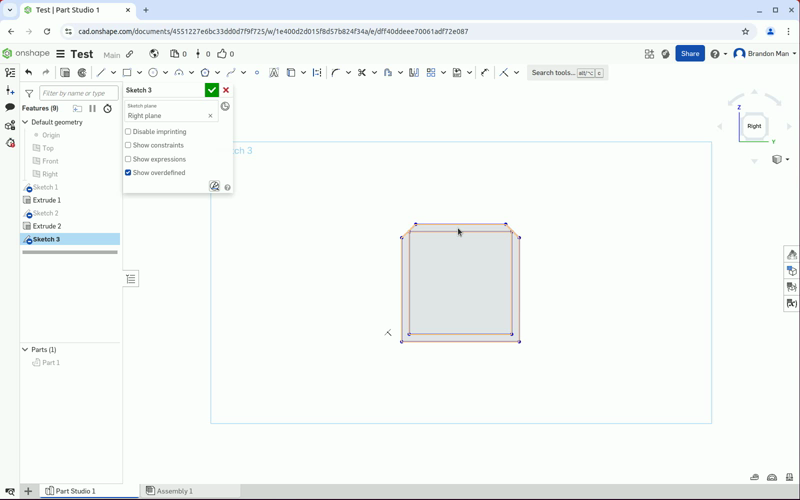
click(458, 227)
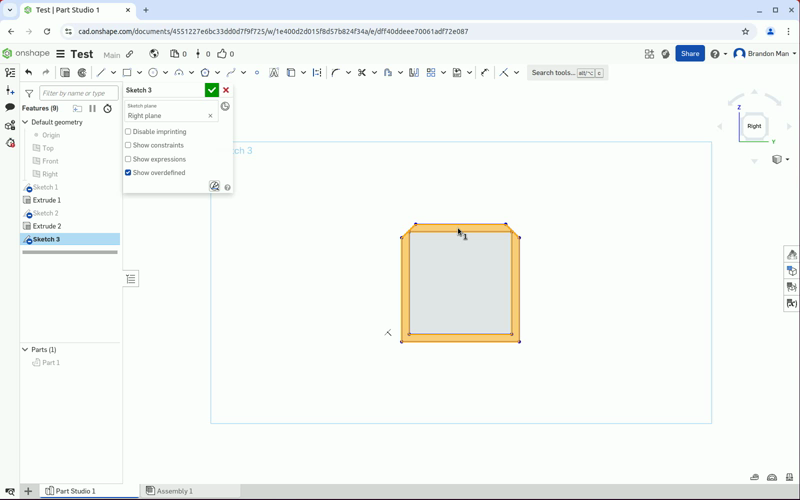
mouse_move(73, 352)
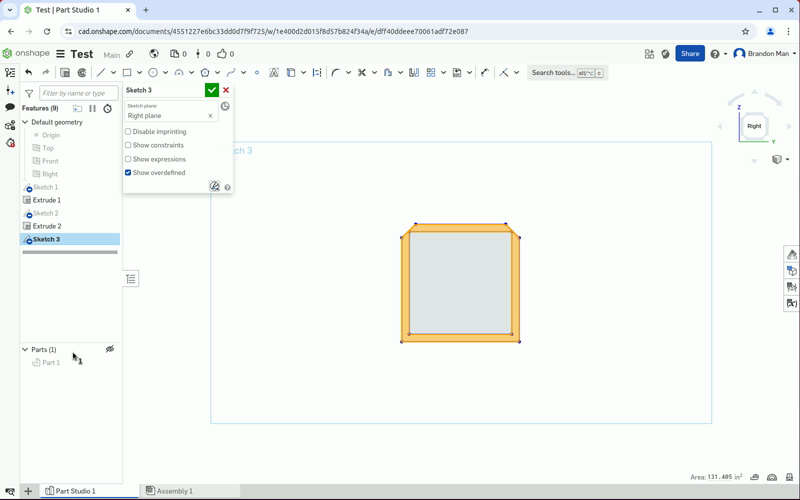
key(shift+y)
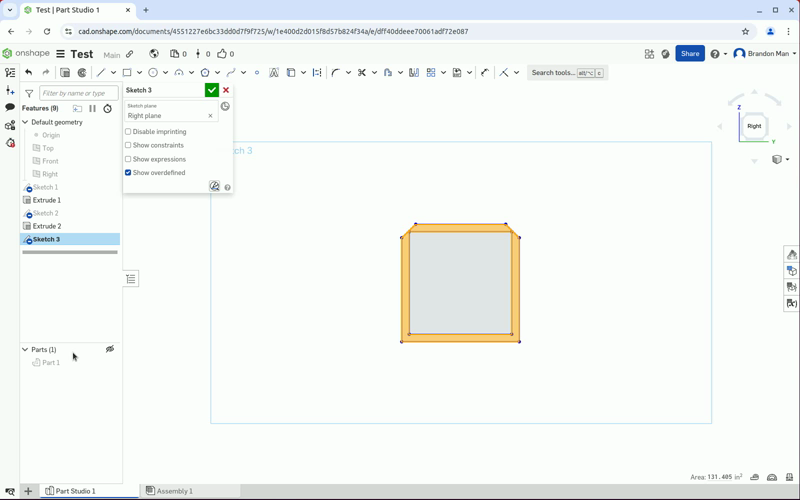
key(shift+e)
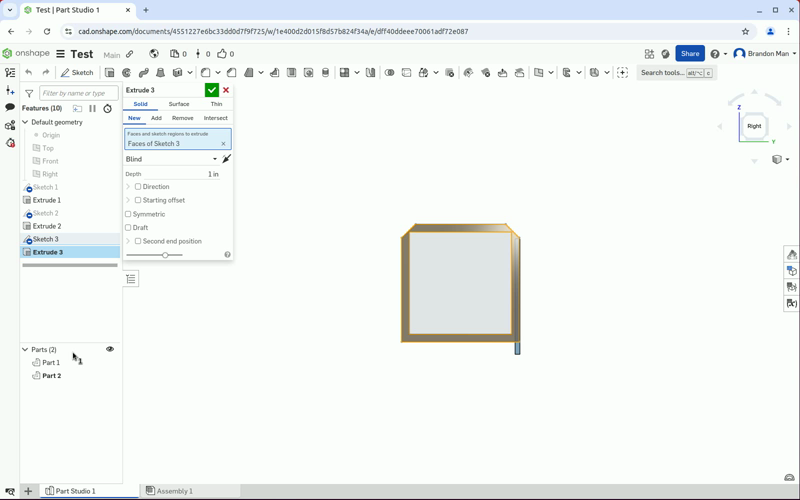
mouse_move(143, 106)
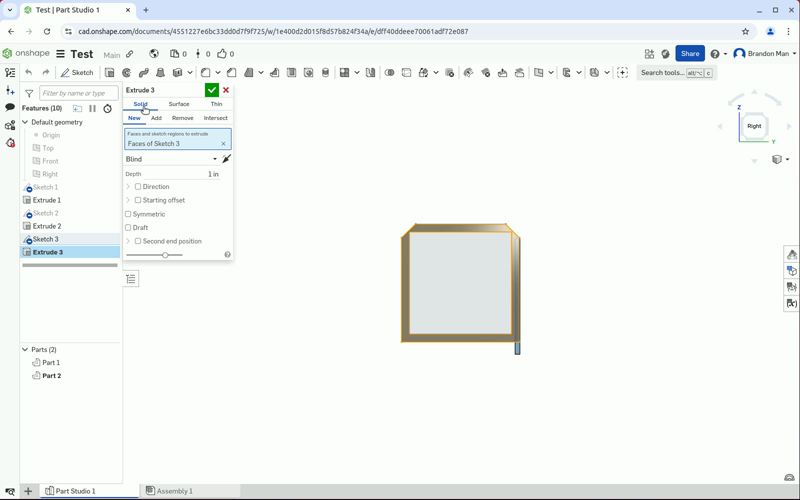
click(143, 106)
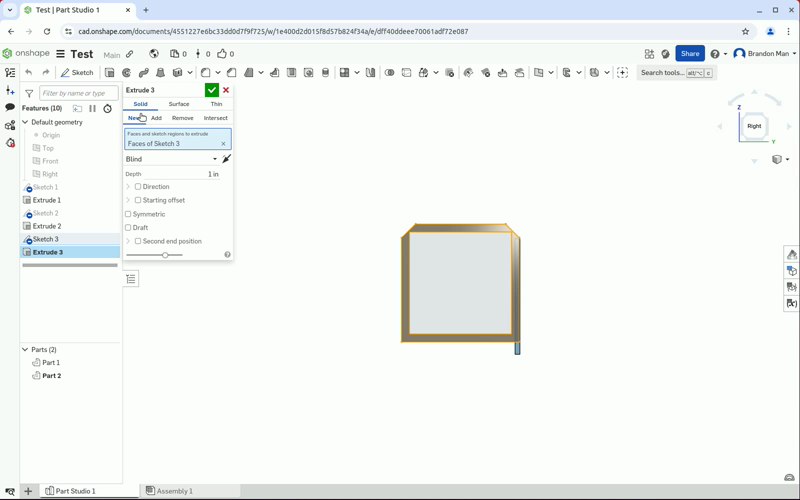
mouse_move(137, 120)
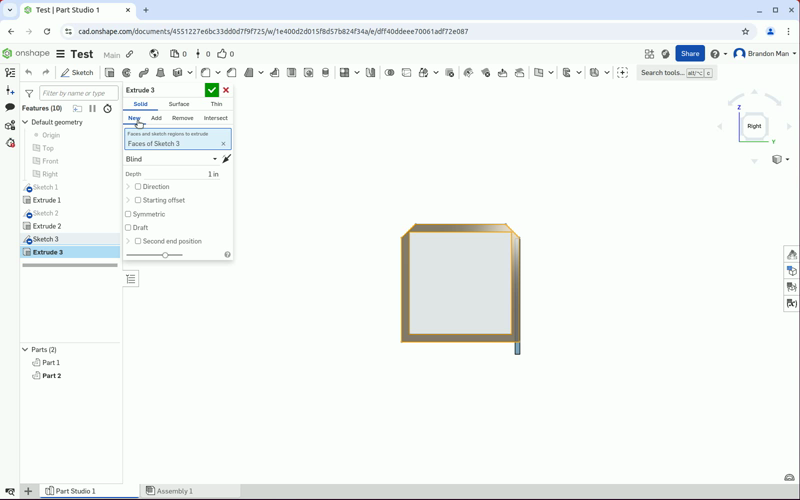
click(137, 120)
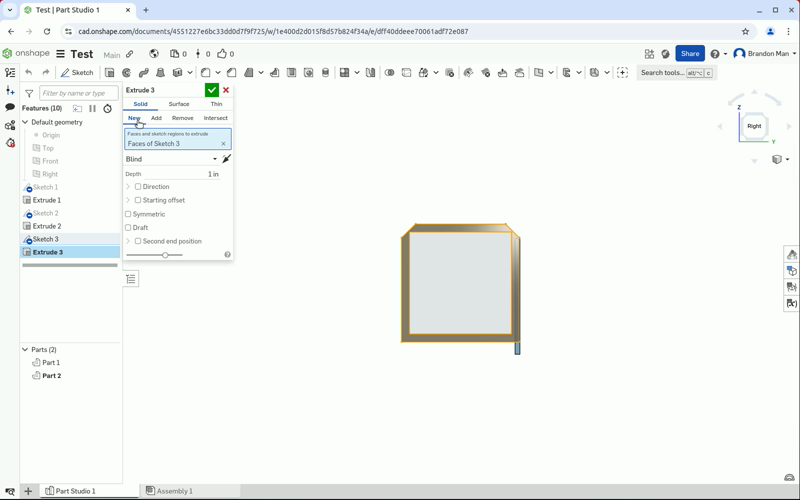
key(tab, 4)
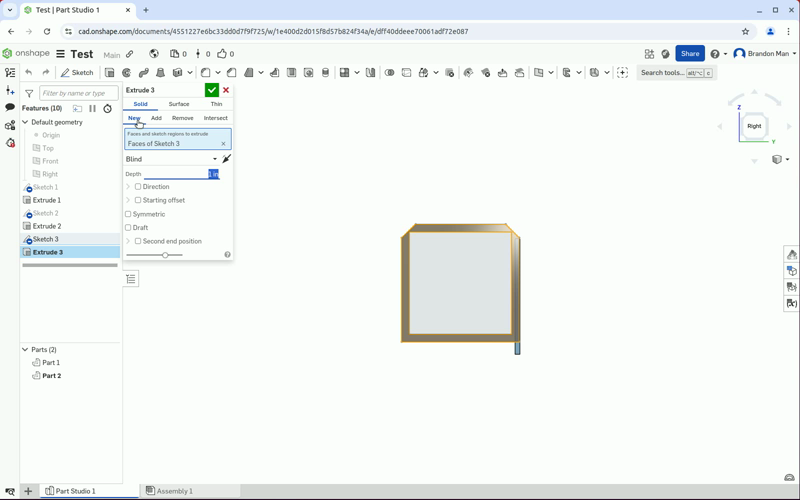
text(-10.11)
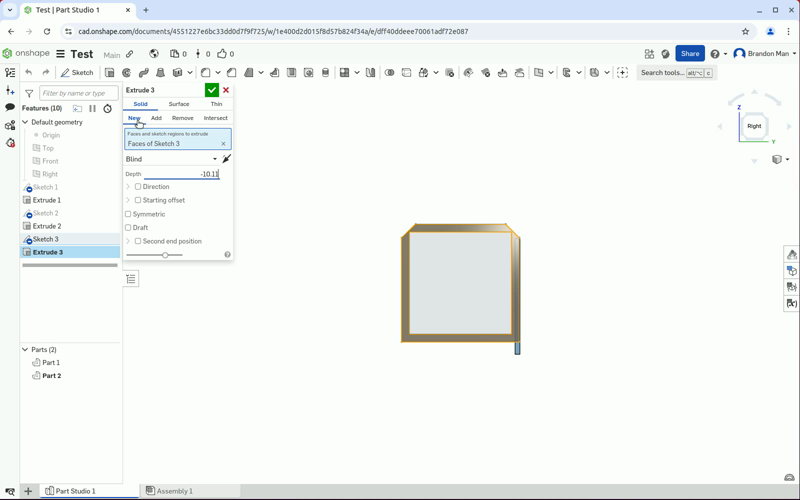
key(enter)
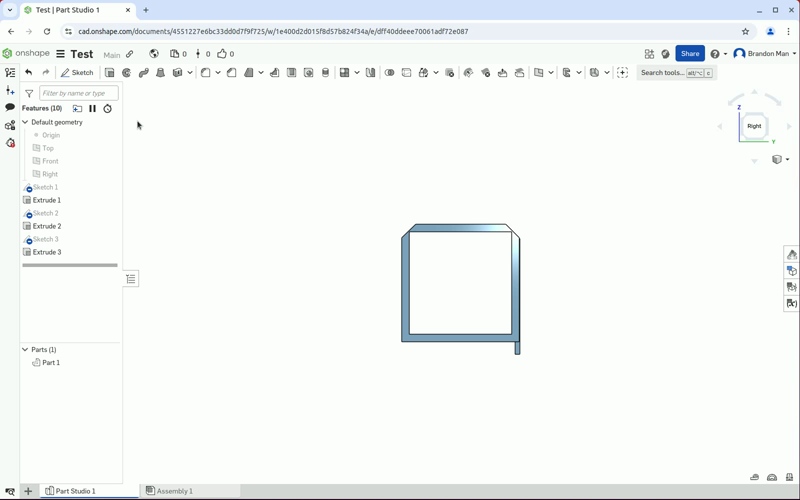
key(shift+h)
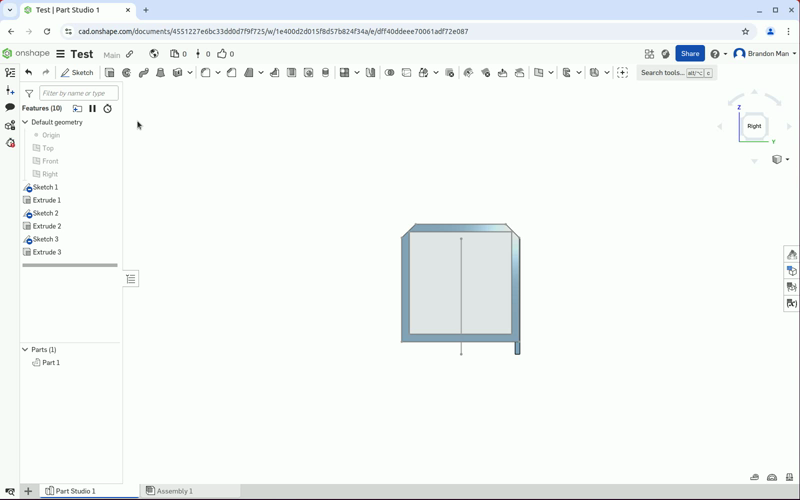
key(shift+h)
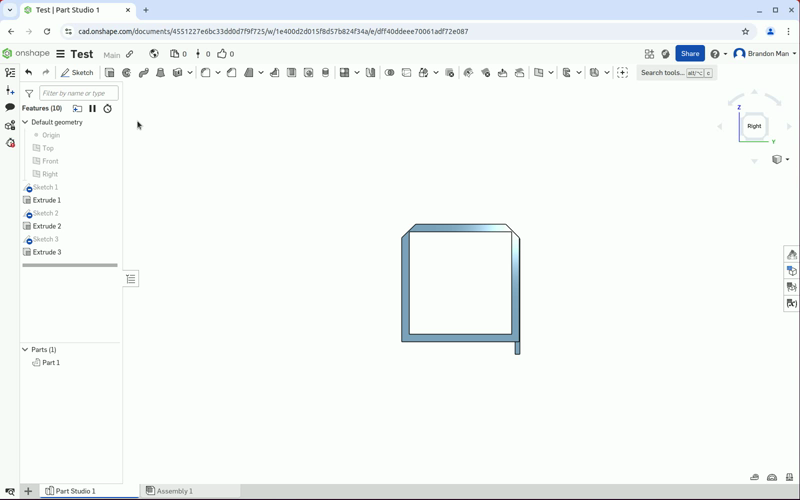
mouse_move(73, 189)
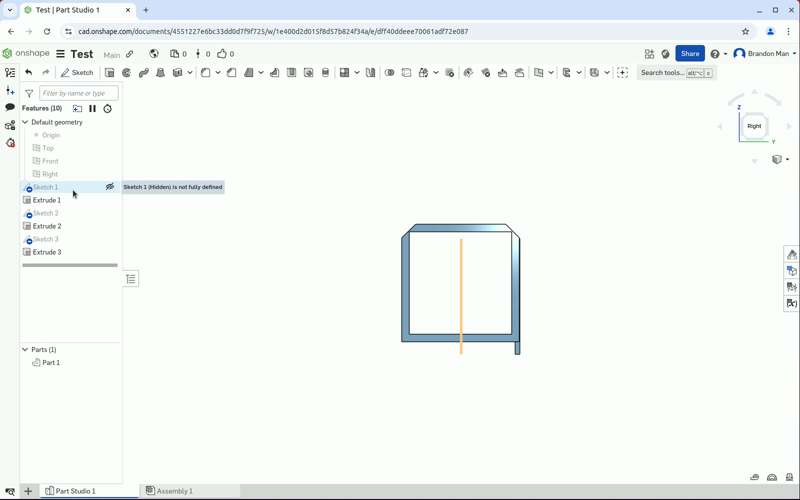
click(73, 189)
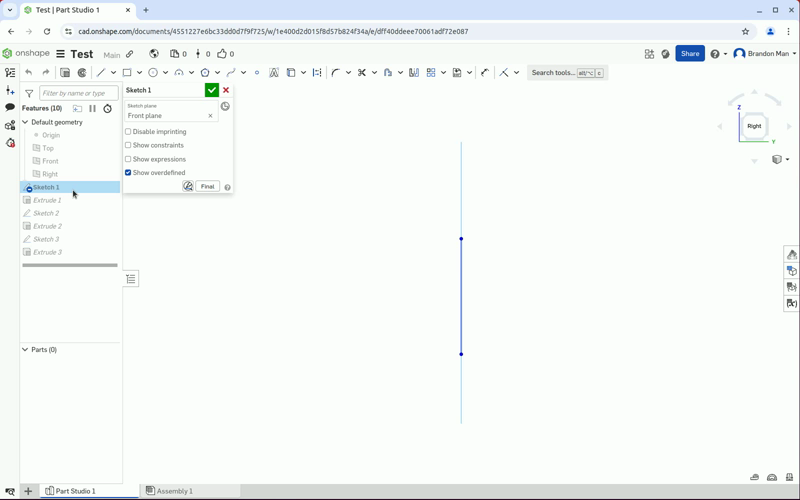
mouse_move(229, 92)
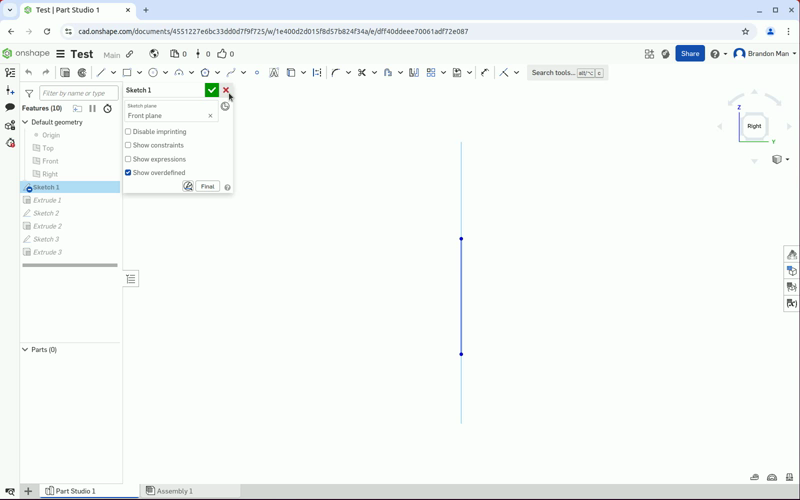
click(229, 92)
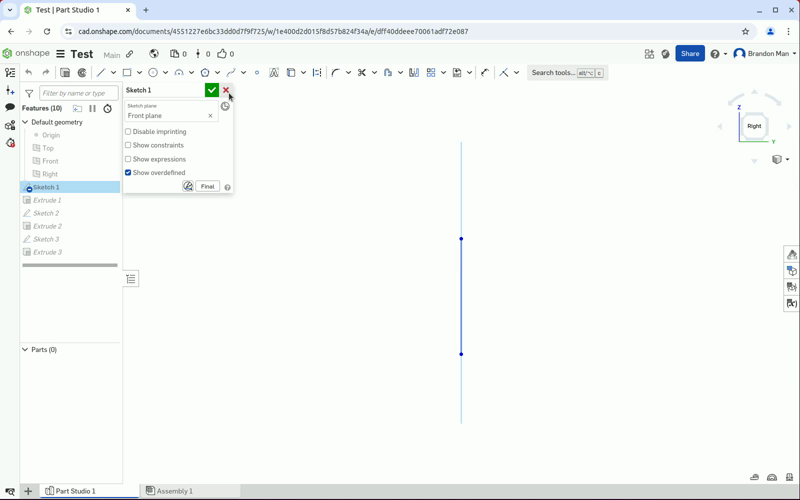
key(shift+s)
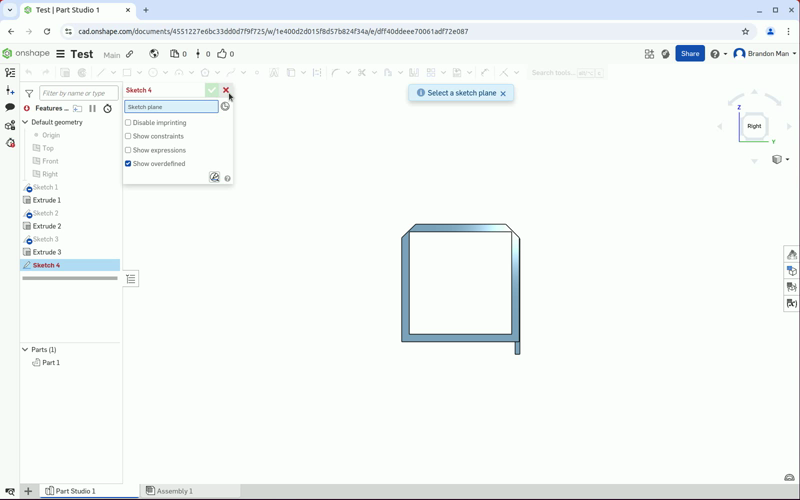
mouse_move(73, 176)
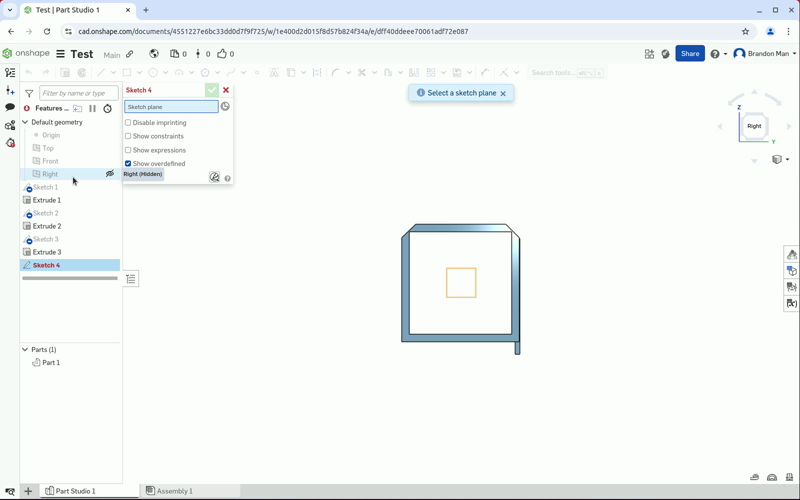
click(73, 176)
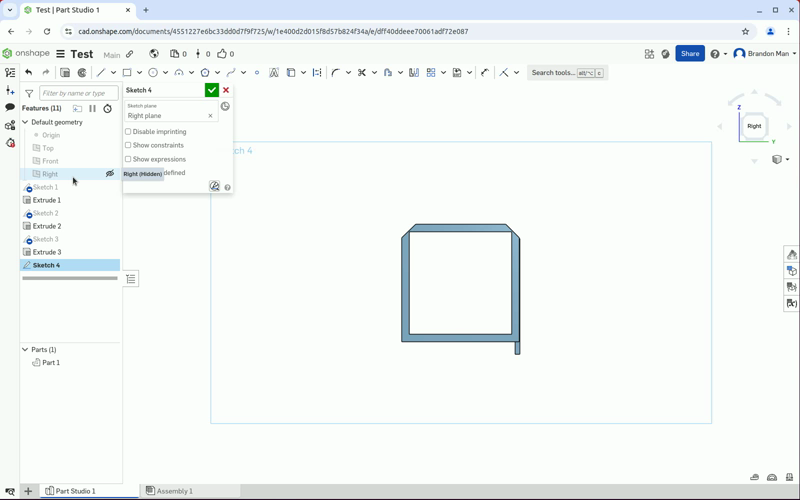
mouse_move(73, 352)
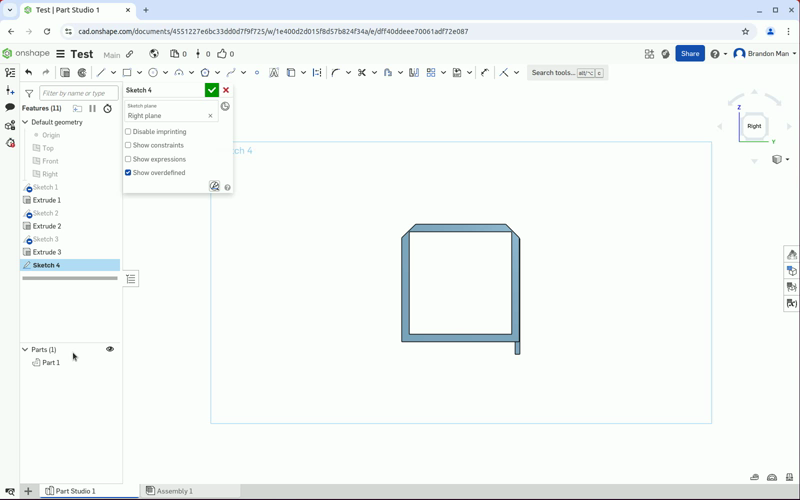
key(y)
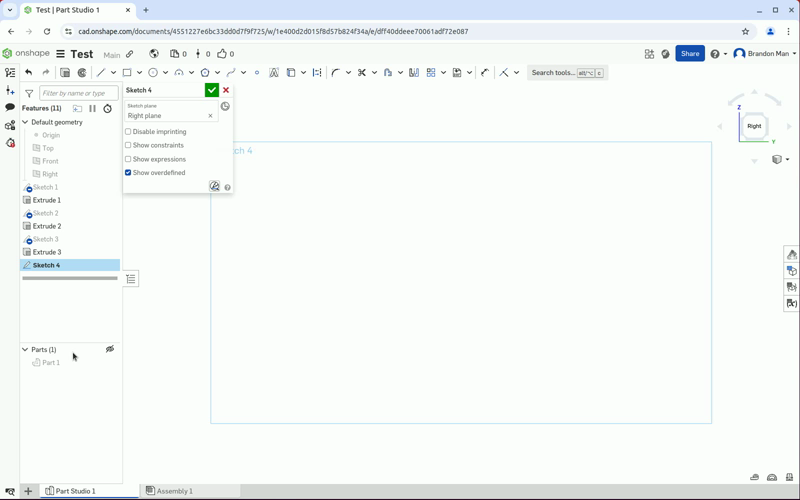
key(l)
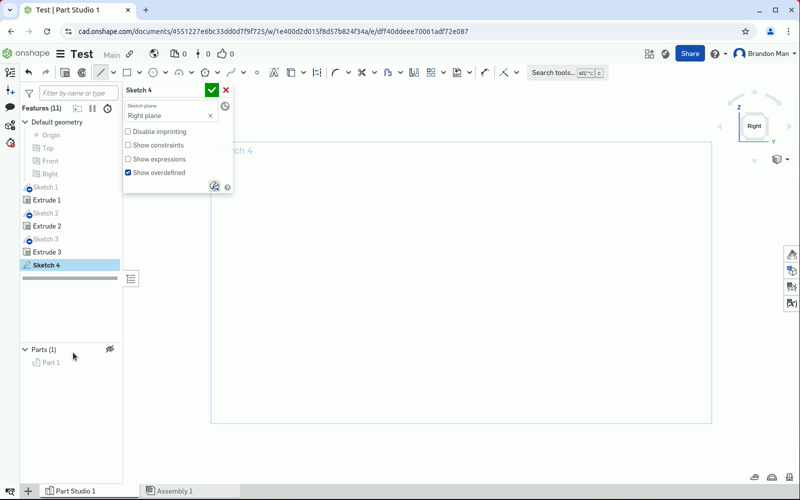
key_down(shift)
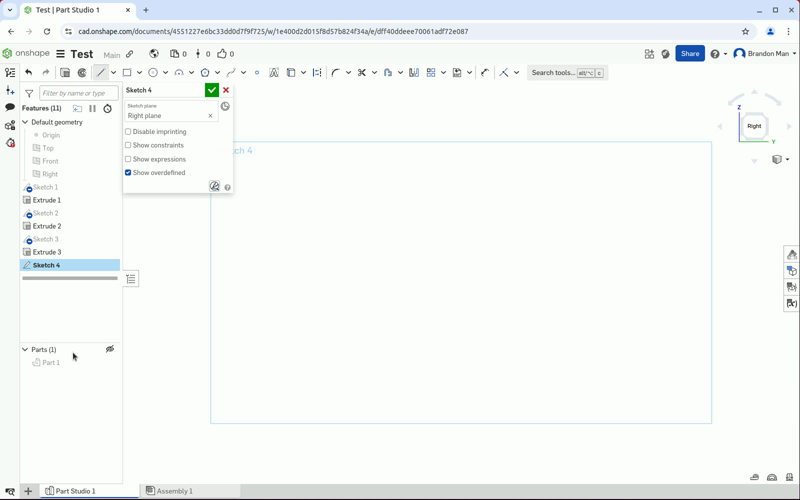
mouse_move(409, 334)
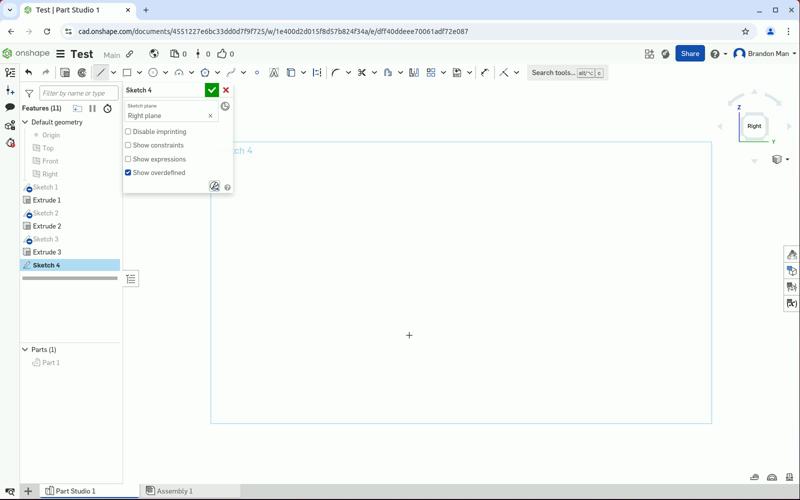
click(409, 334)
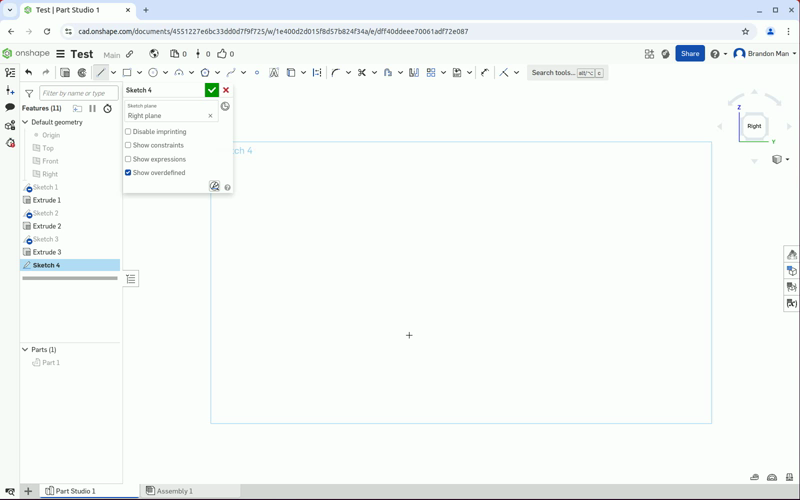
key_up(shift)
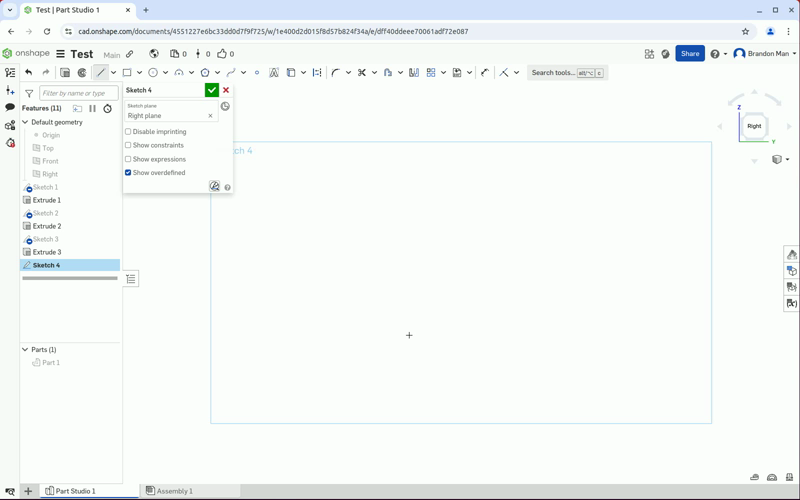
key_down(shift)
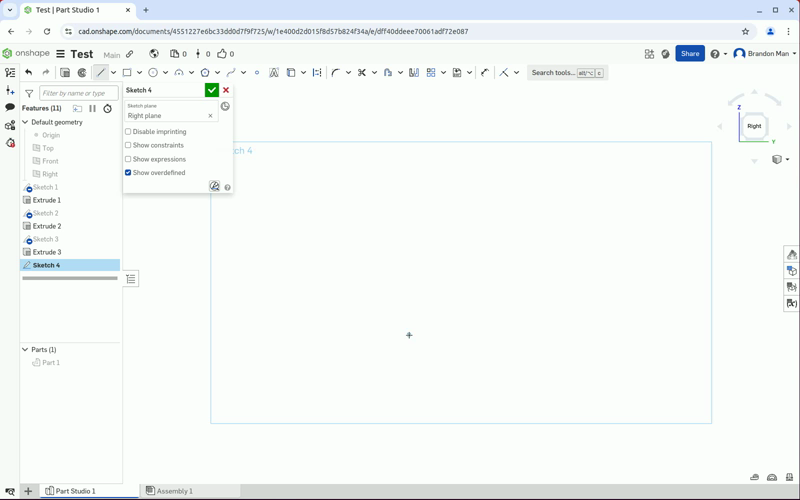
mouse_move(512, 334)
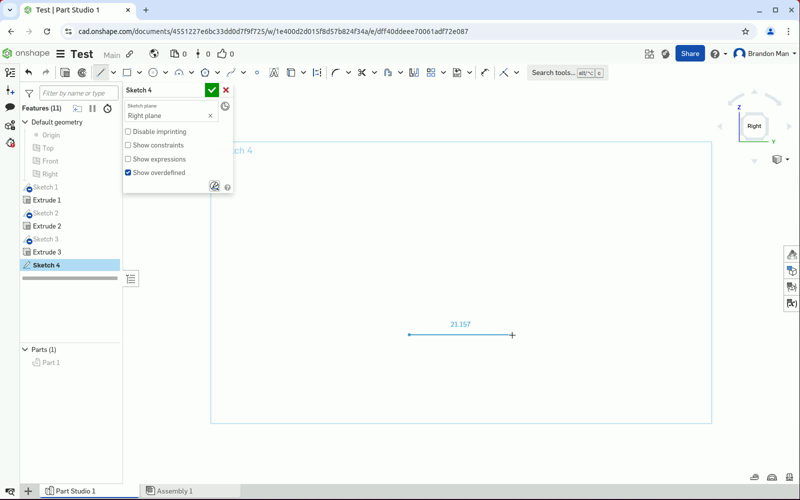
click(512, 334)
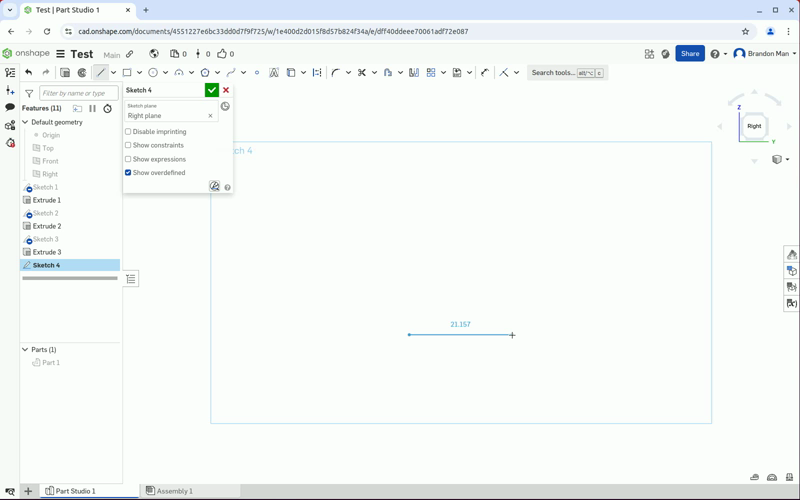
key_up(shift)
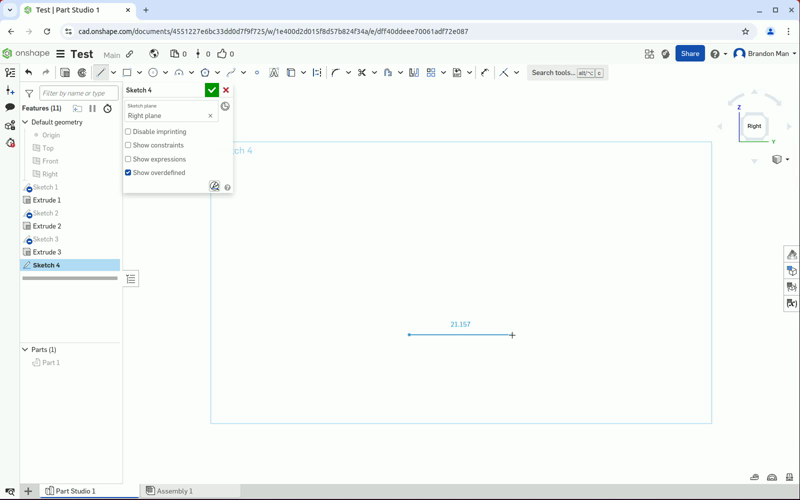
key_down(shift)
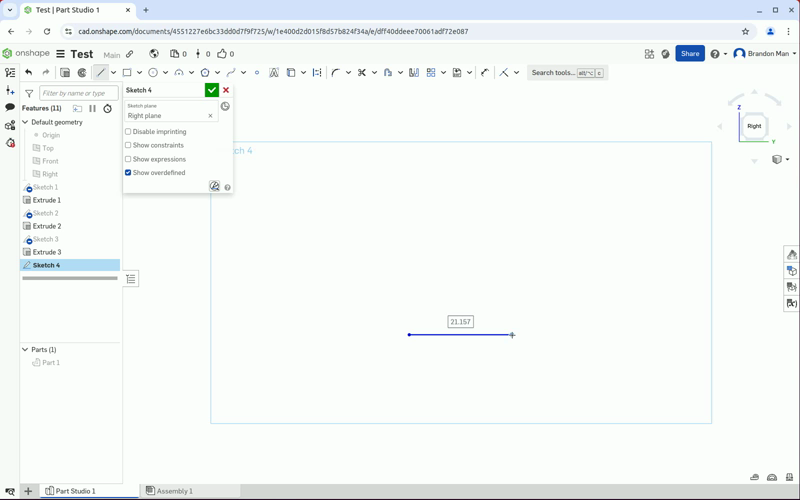
mouse_move(512, 231)
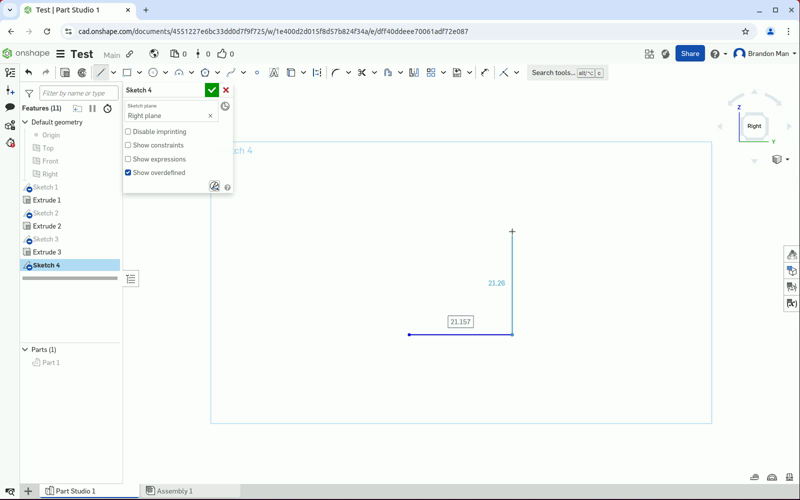
click(512, 231)
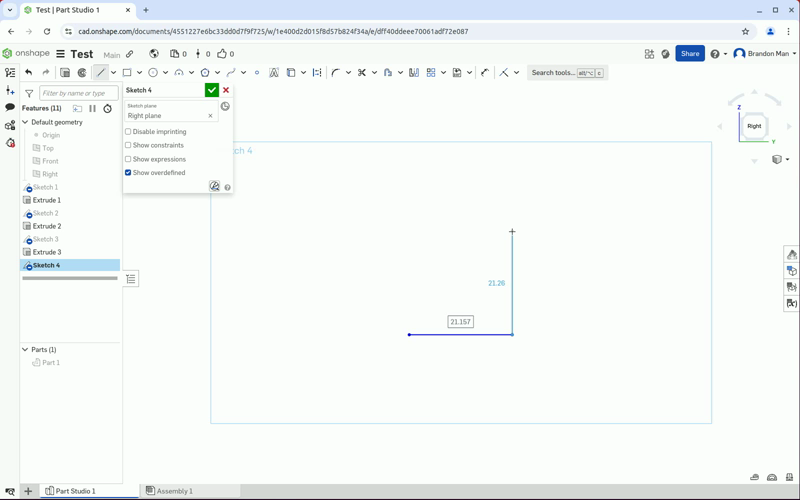
key_up(shift)
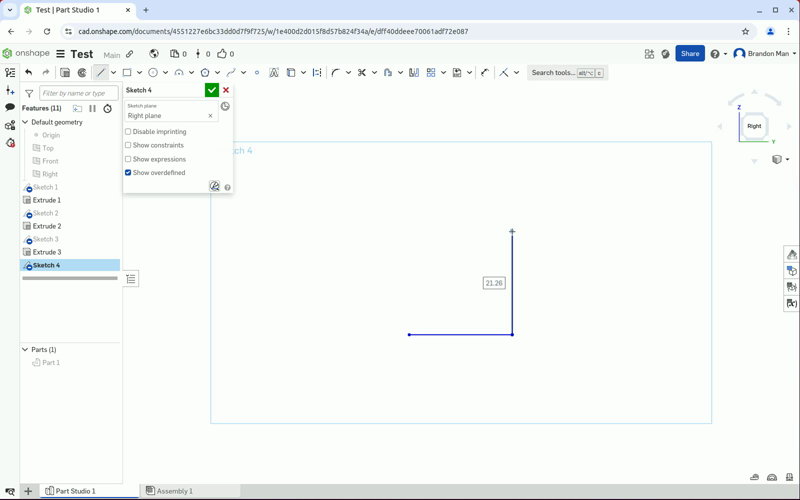
key_down(shift)
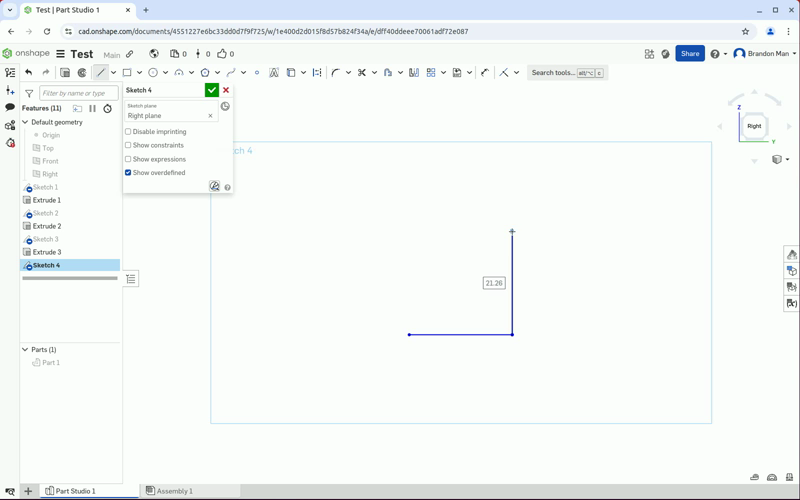
mouse_move(409, 231)
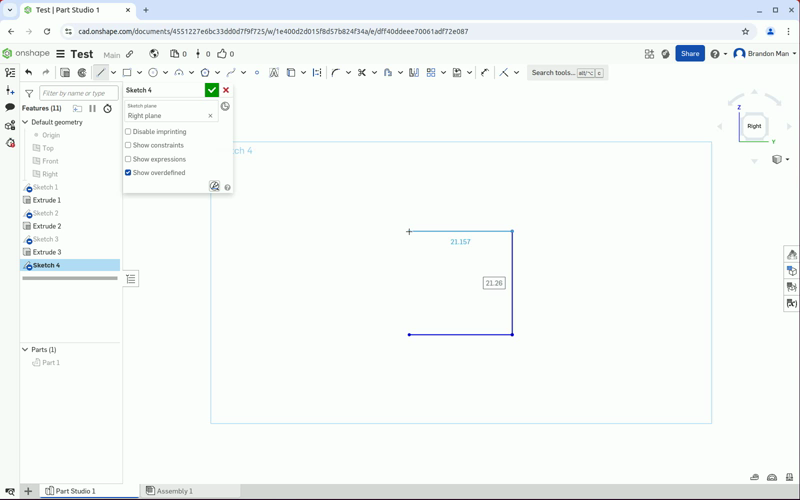
click(409, 231)
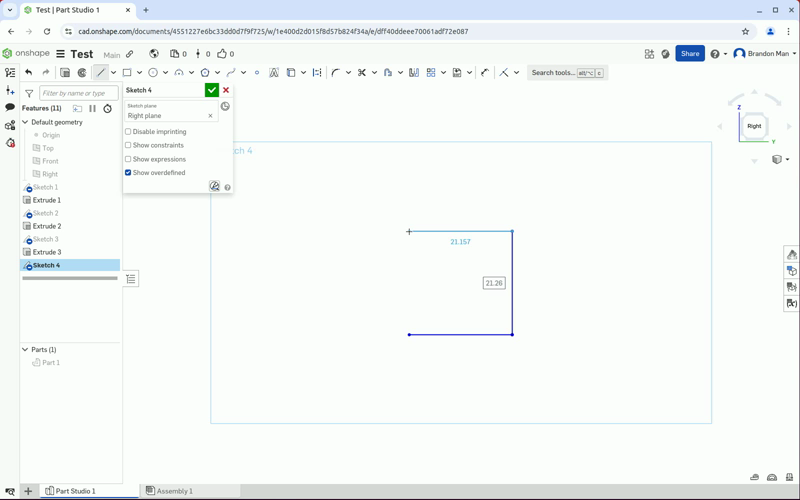
key_up(shift)
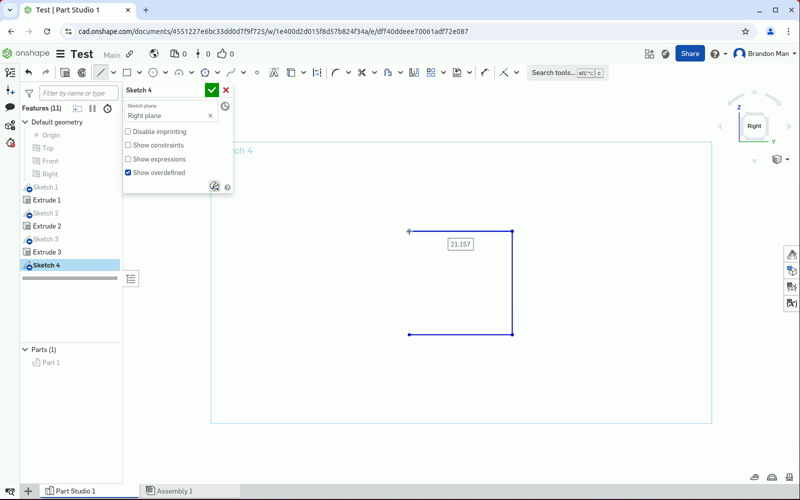
key_down(shift)
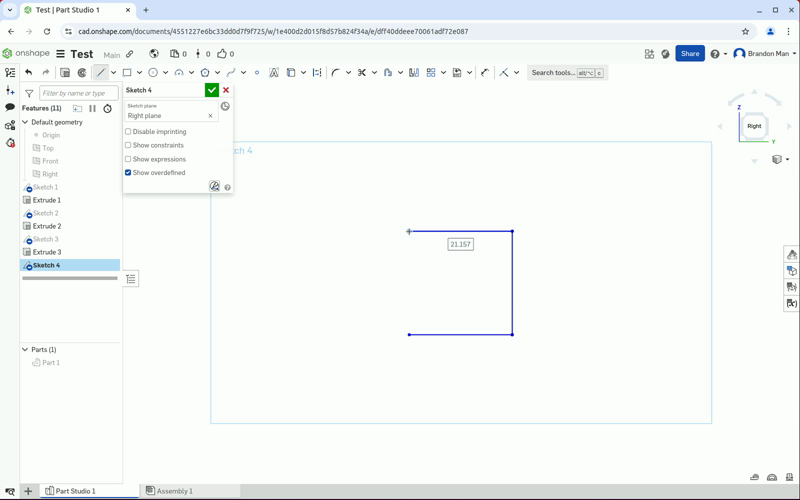
mouse_move(409, 334)
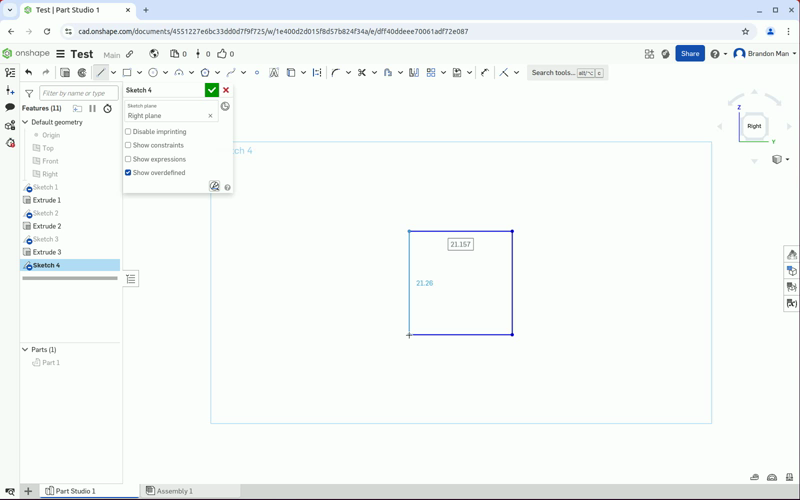
key_up(shift)
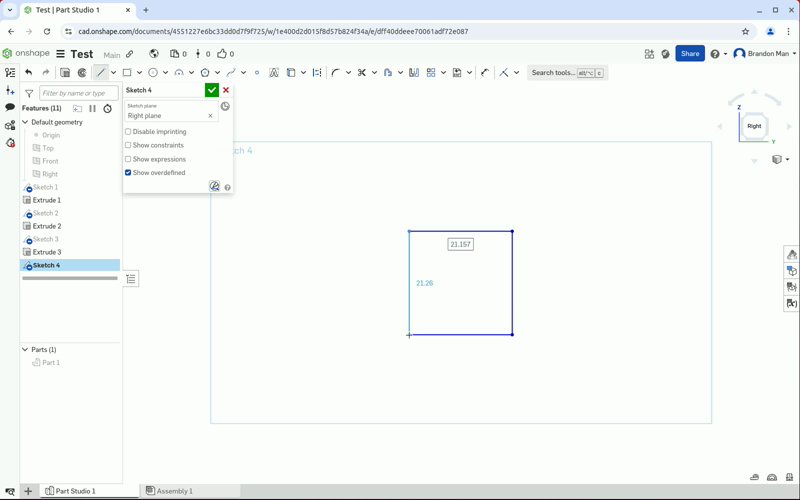
click(409, 334)
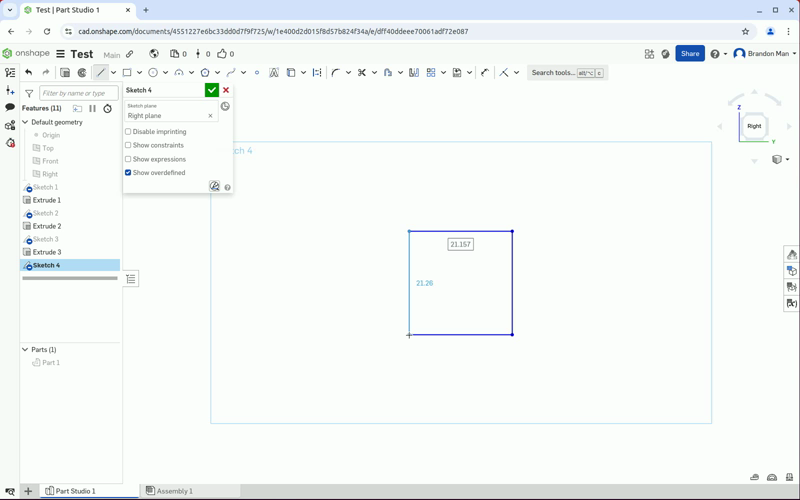
key(esc)
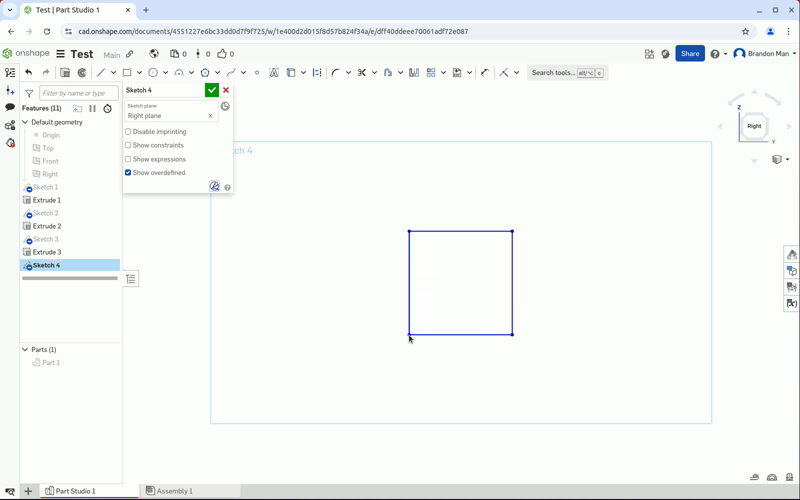
key(c)
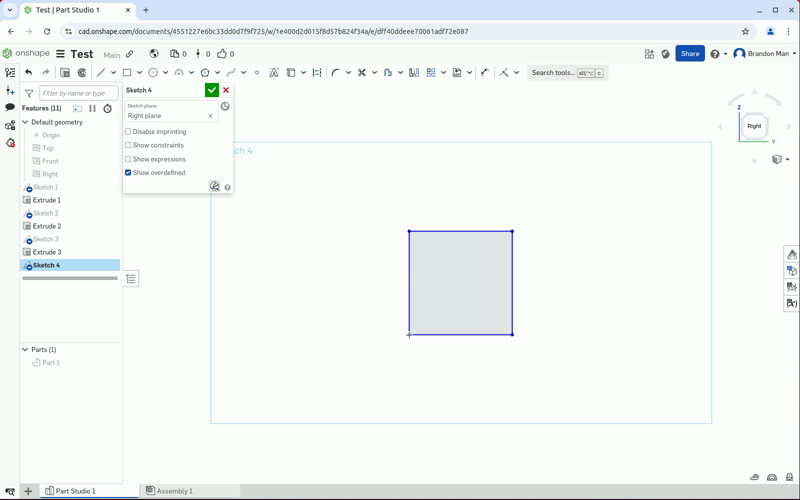
key_down(shift)
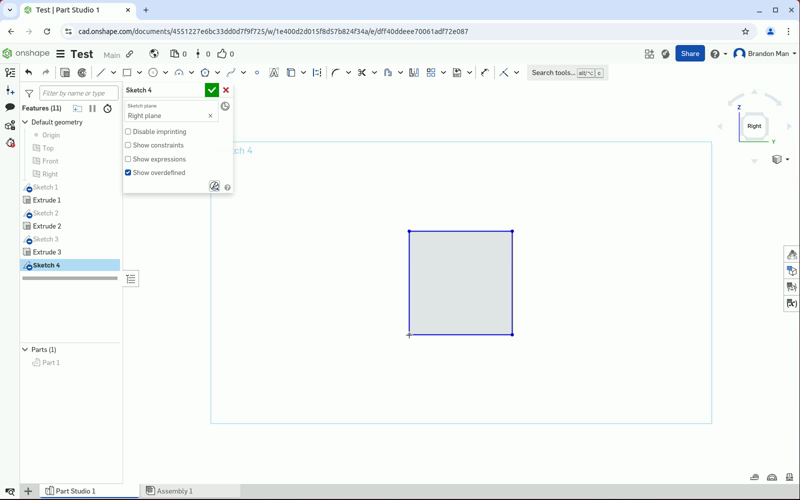
mouse_move(422, 321)
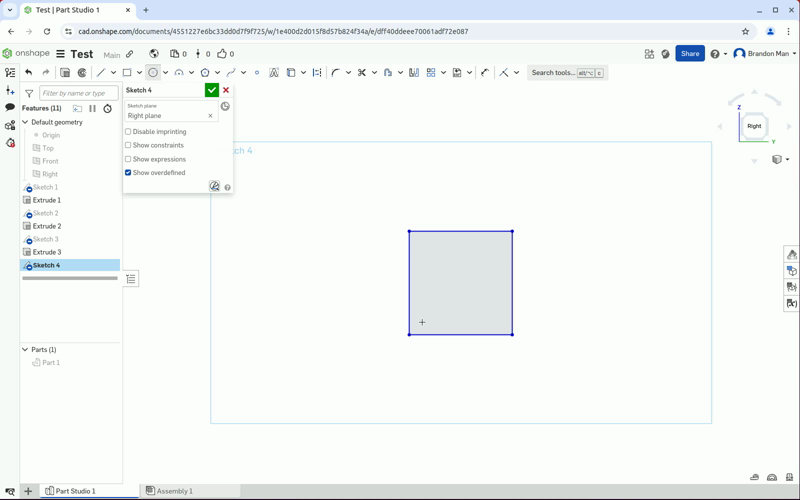
click(422, 321)
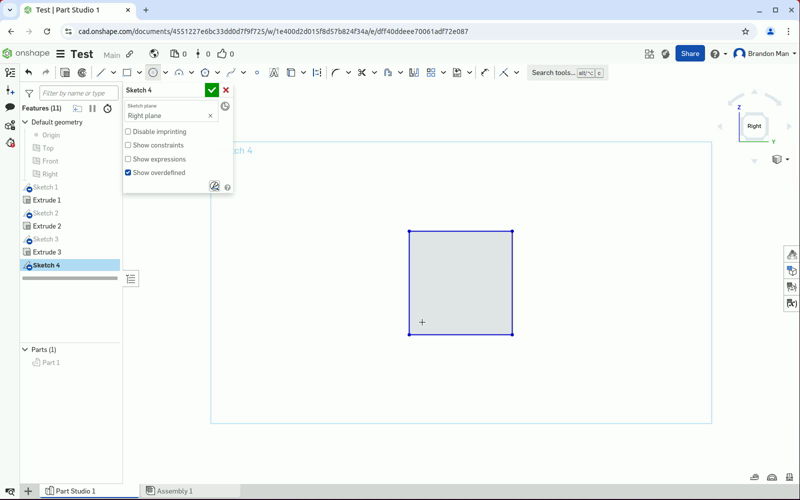
key_up(shift)
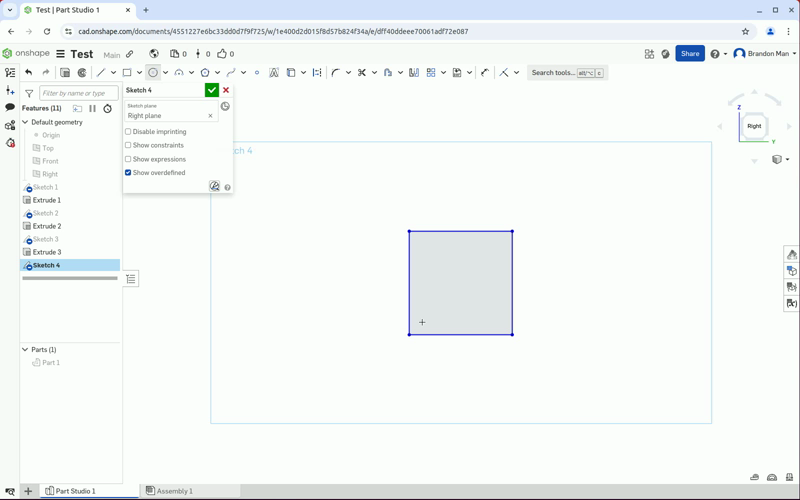
mouse_move(426, 321)
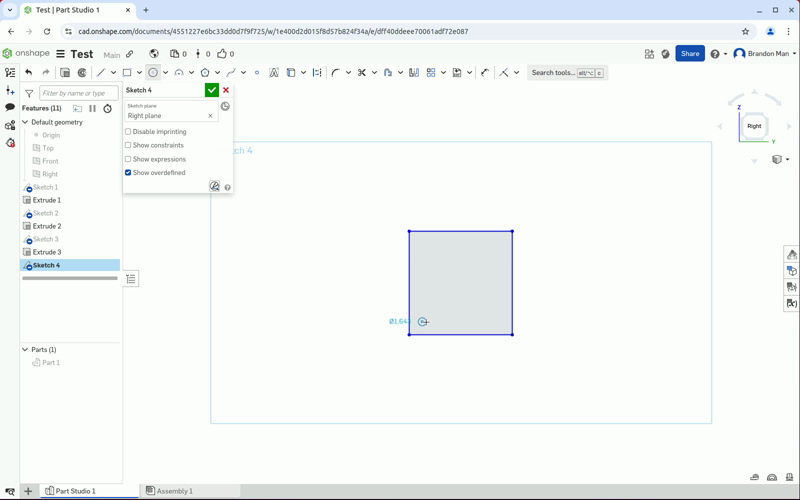
click(426, 321)
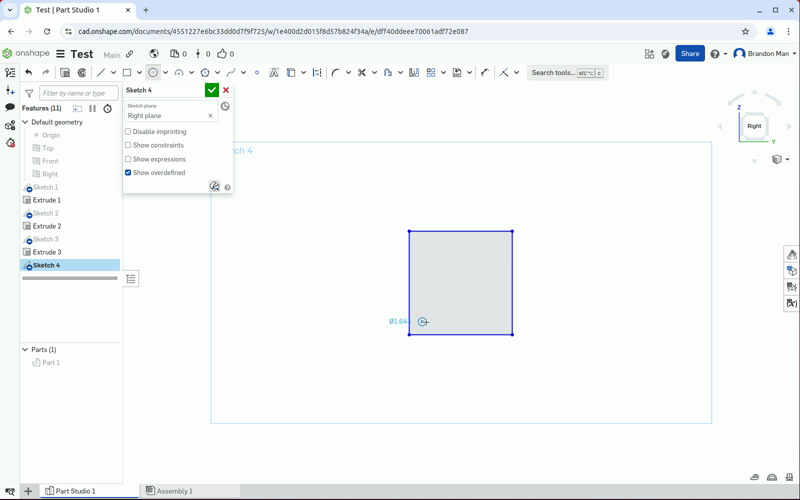
key(esc)
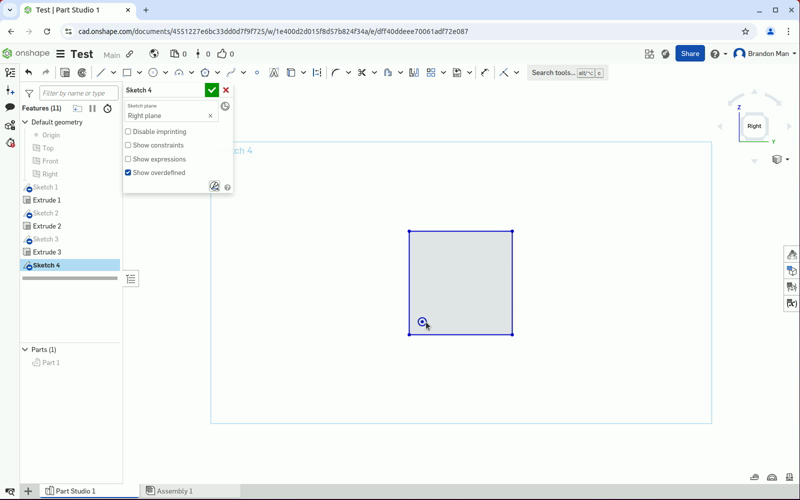
key(c)
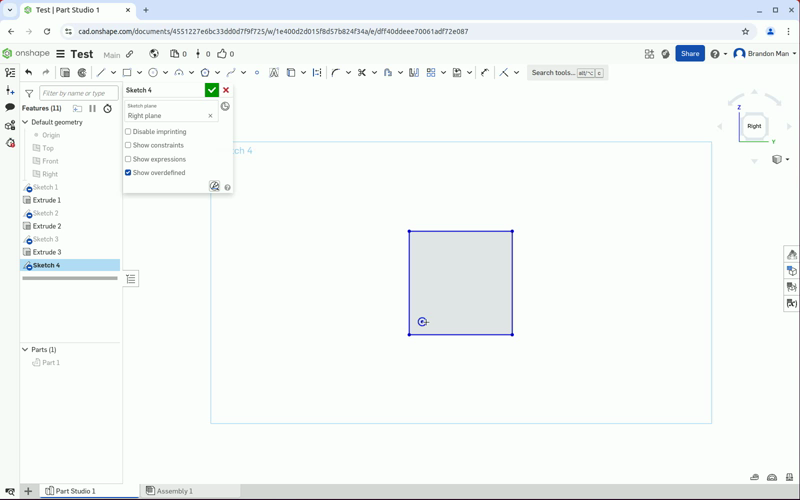
key_down(shift)
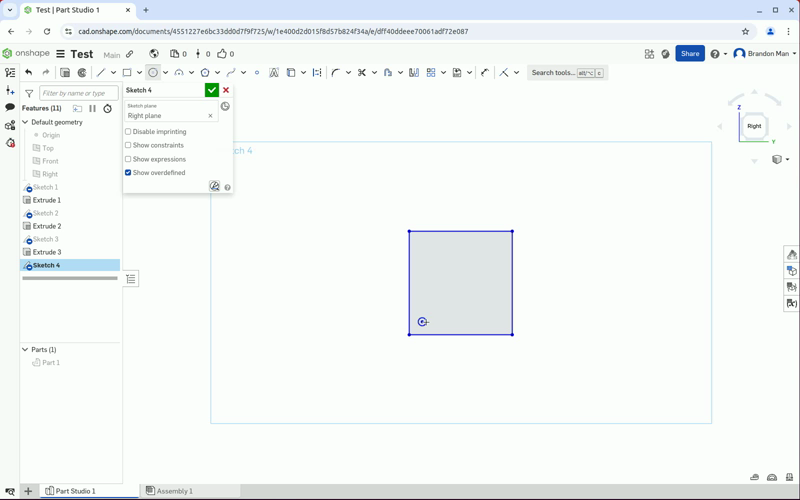
mouse_move(422, 244)
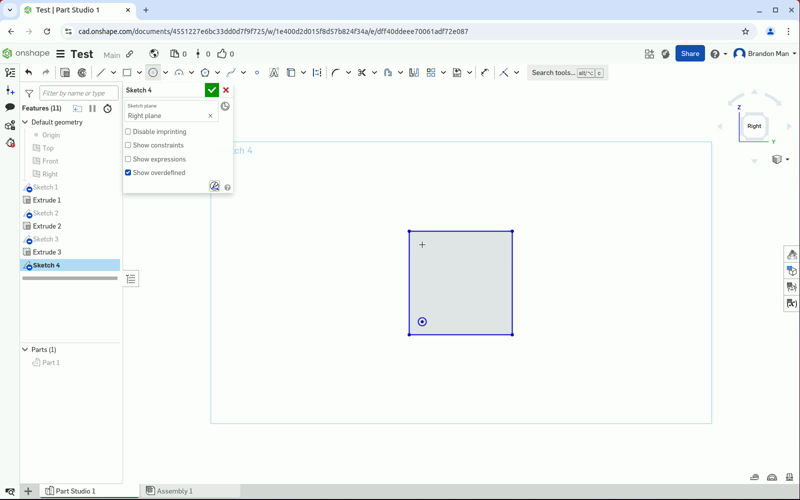
click(422, 244)
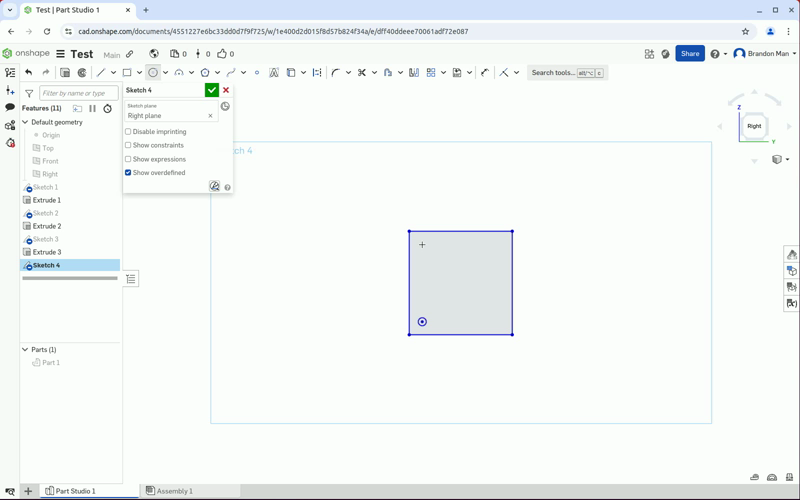
key_up(shift)
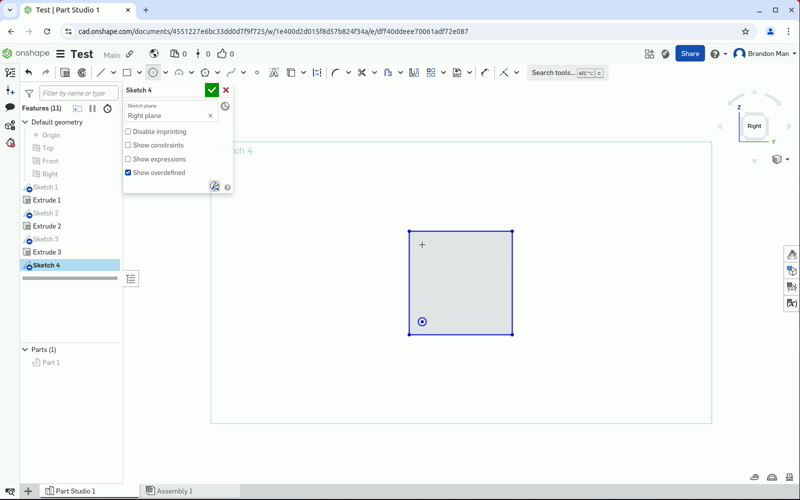
mouse_move(426, 244)
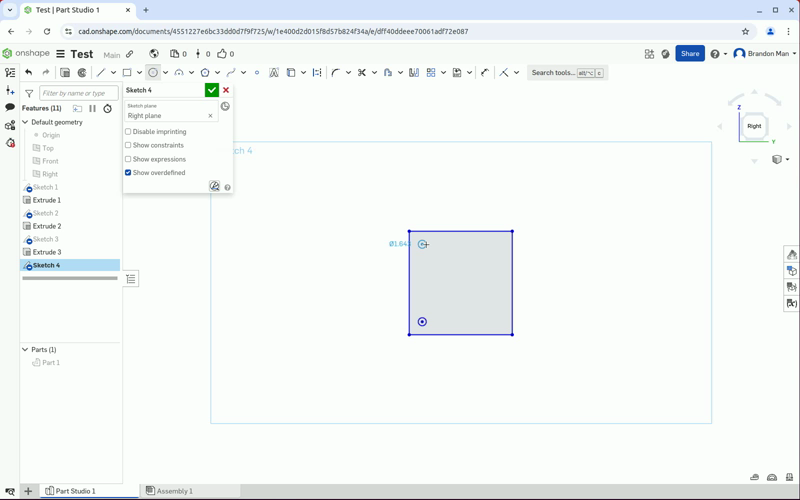
click(426, 244)
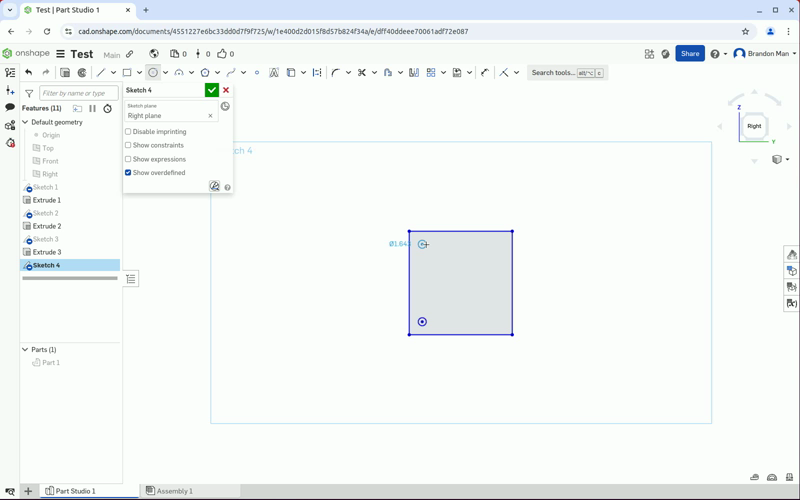
key(esc)
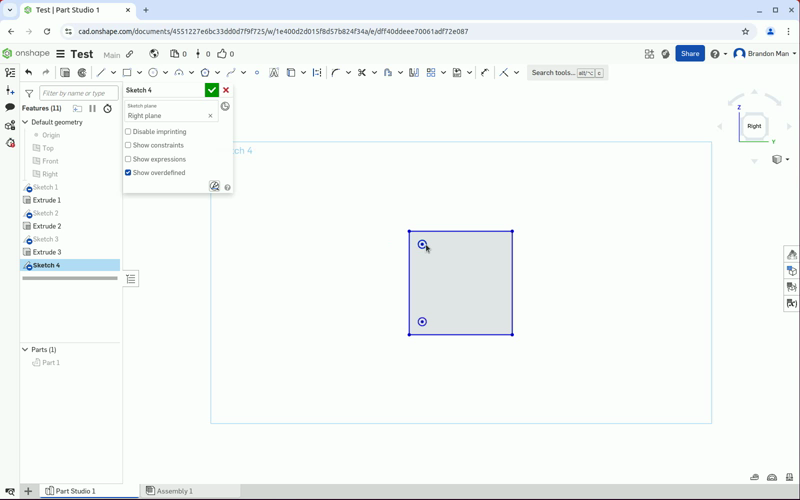
key(c)
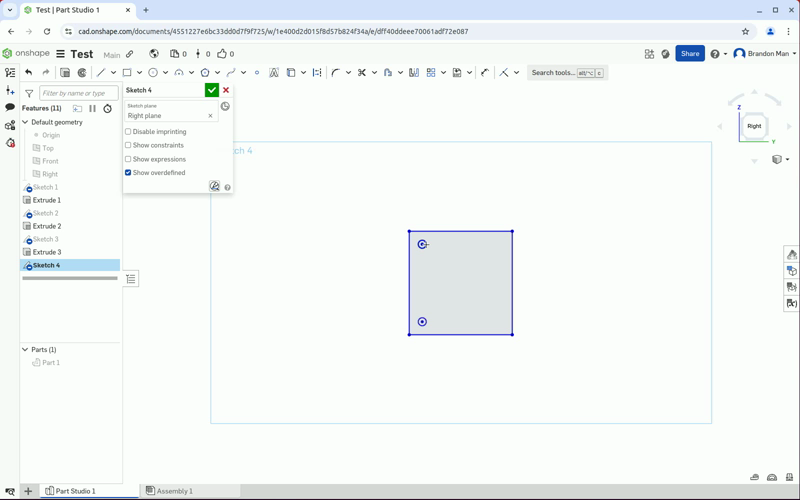
key_down(shift)
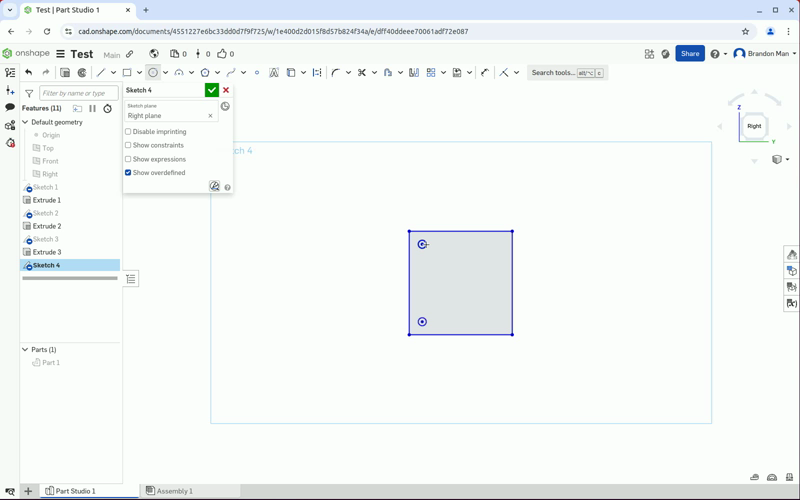
mouse_move(461, 282)
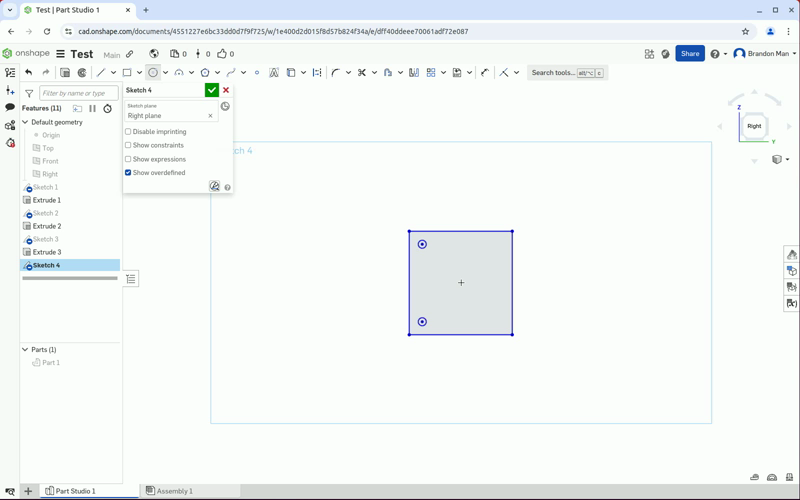
click(461, 282)
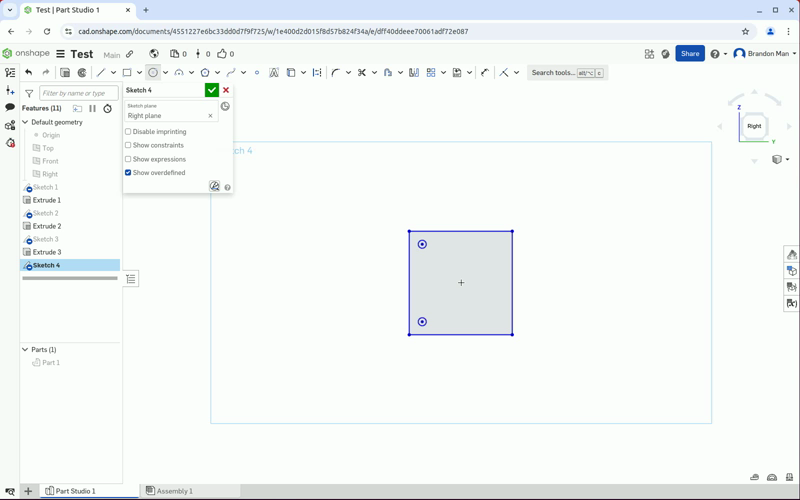
key_up(shift)
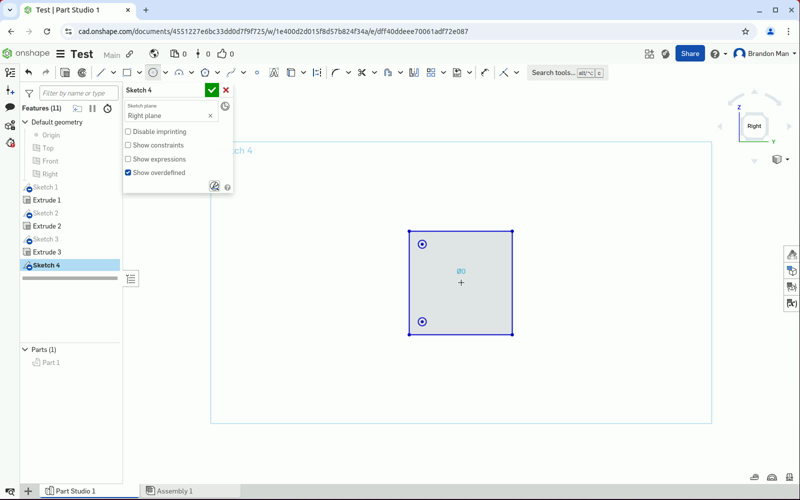
mouse_move(488, 282)
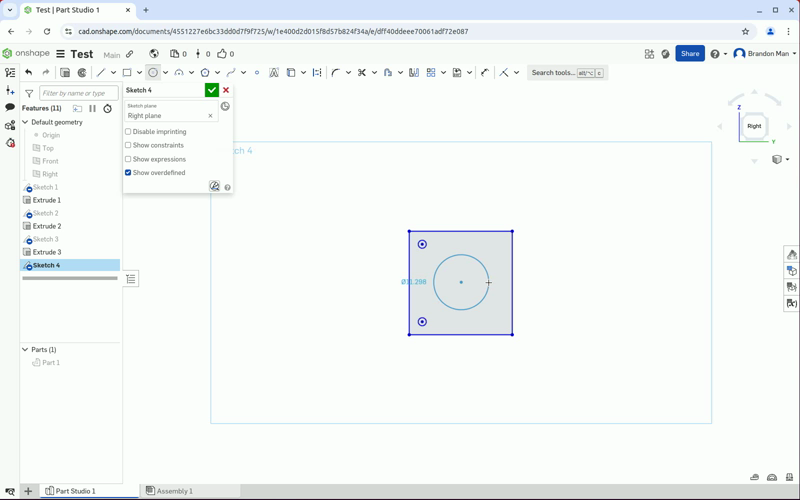
click(488, 282)
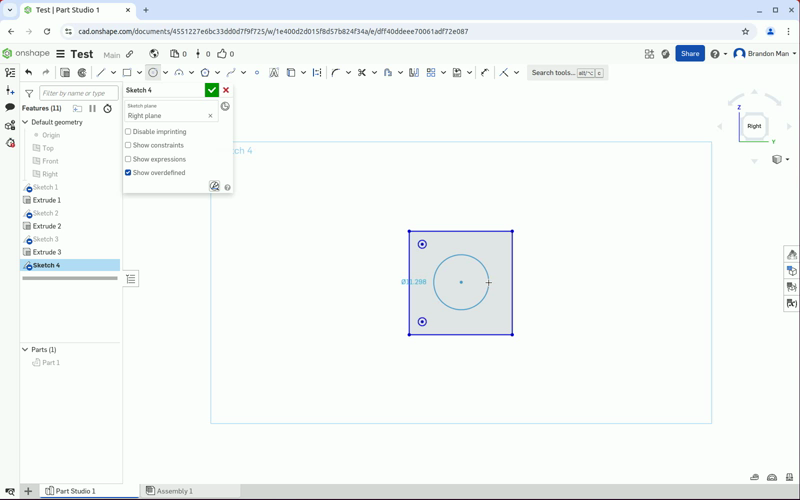
key(esc)
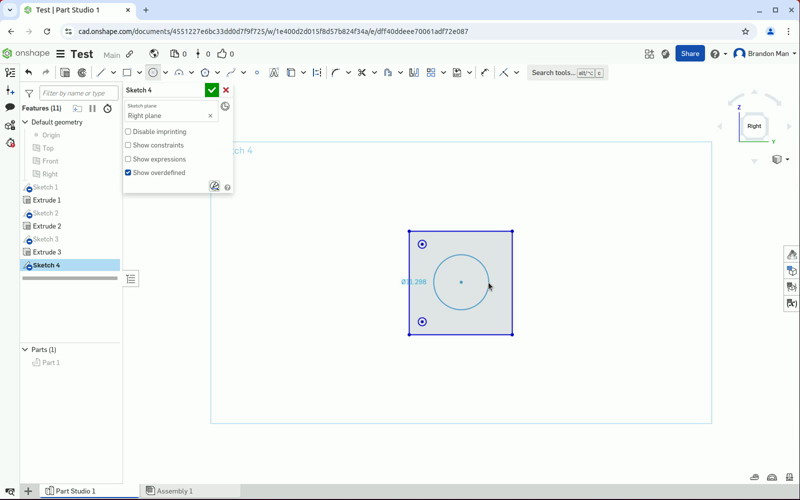
key(c)
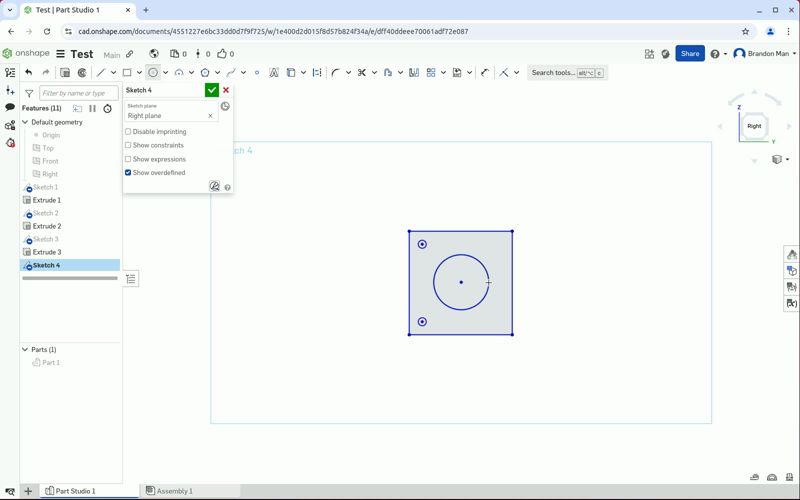
key_down(shift)
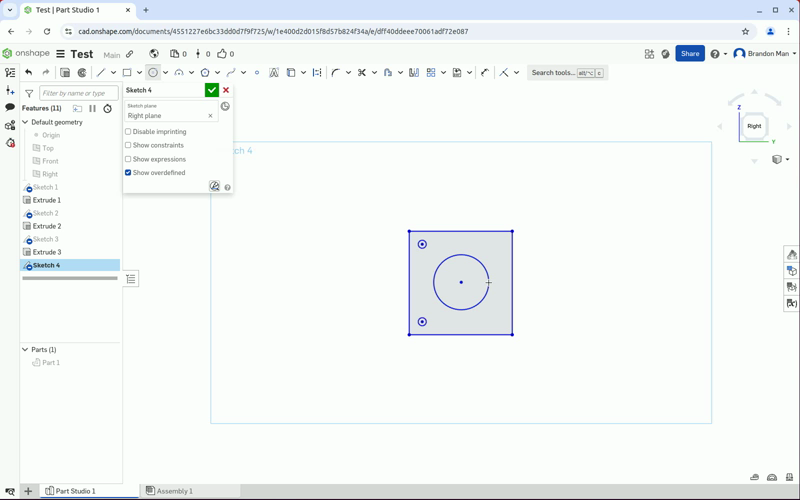
mouse_move(499, 321)
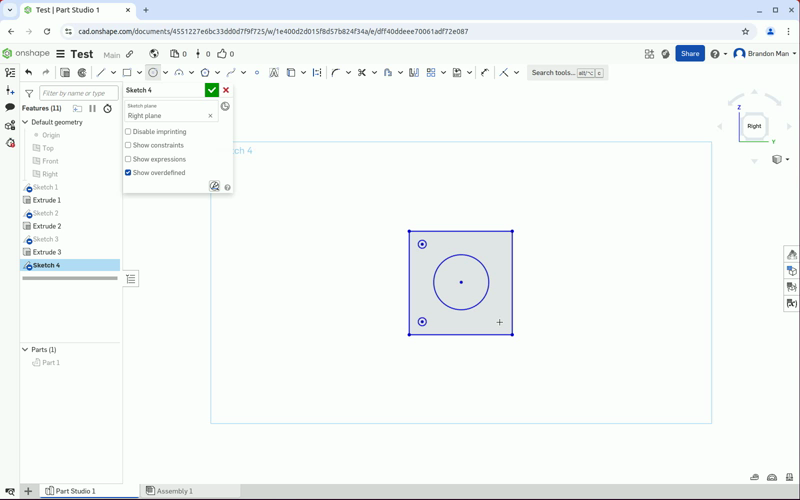
click(499, 321)
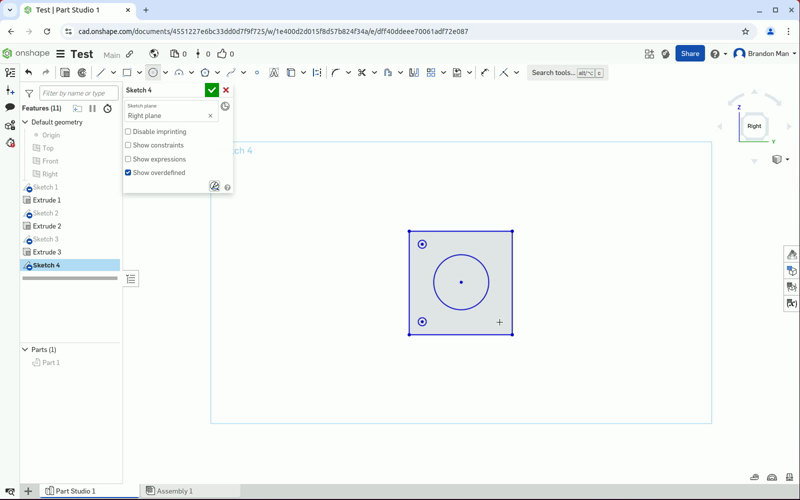
key_up(shift)
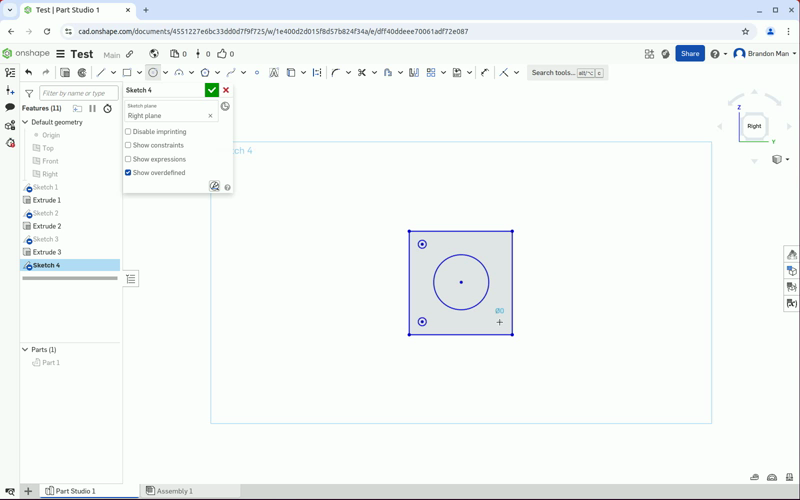
mouse_move(503, 321)
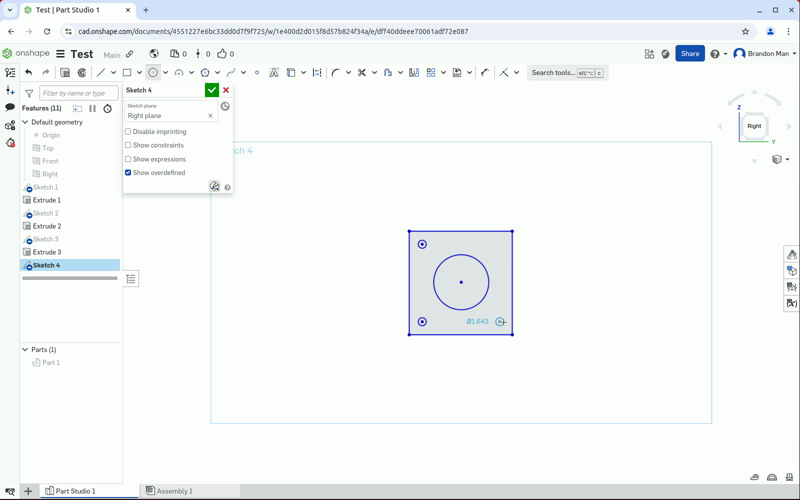
click(503, 321)
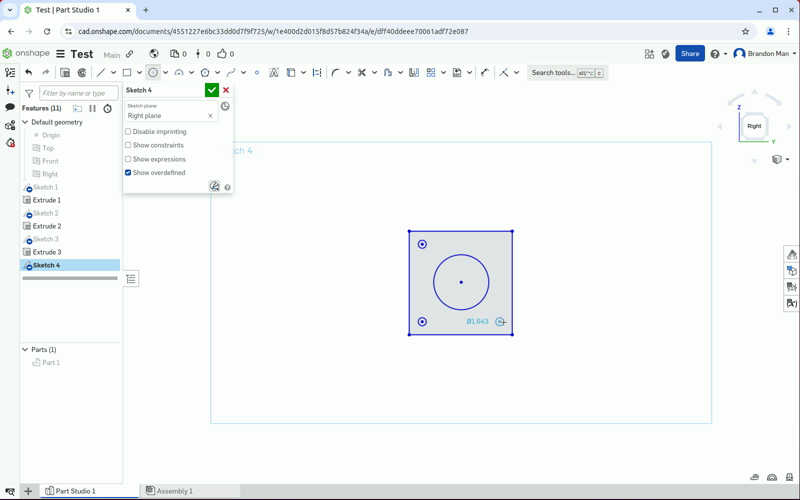
key(esc)
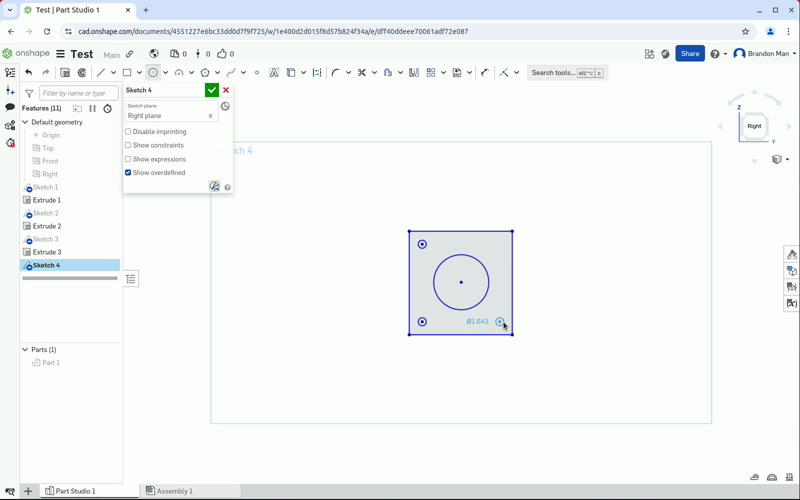
key(c)
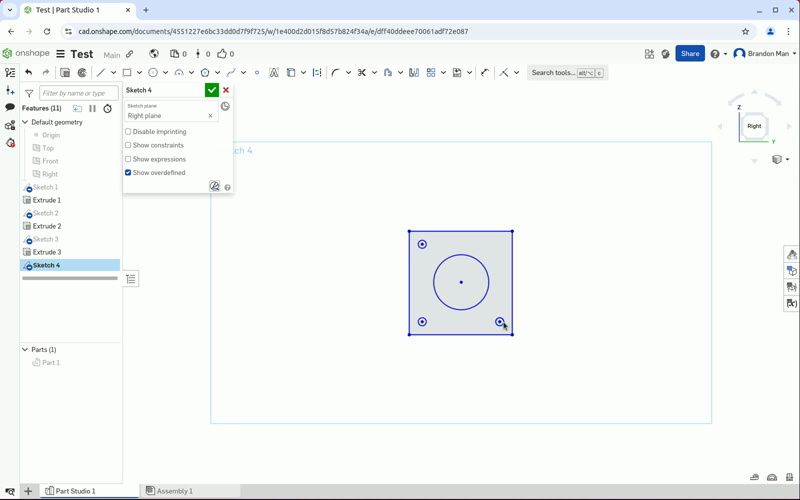
key_down(shift)
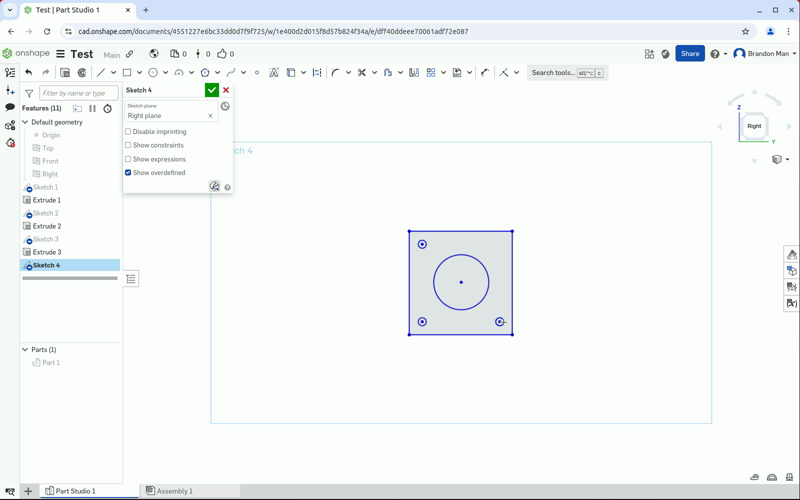
mouse_move(499, 244)
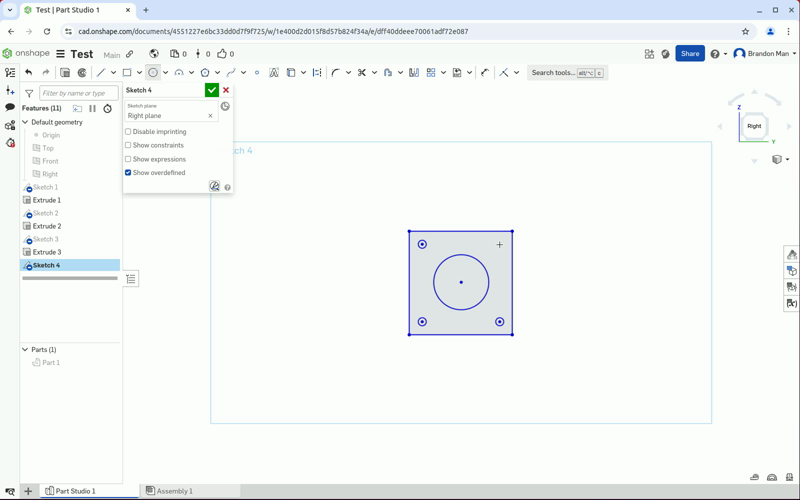
click(499, 244)
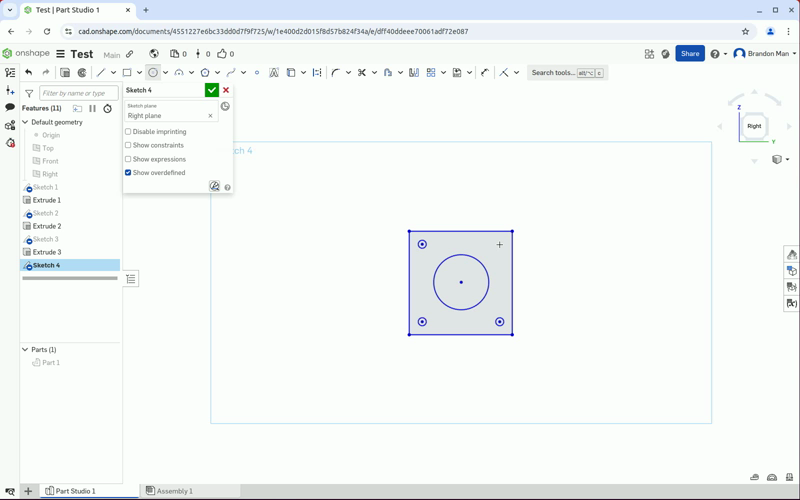
key_up(shift)
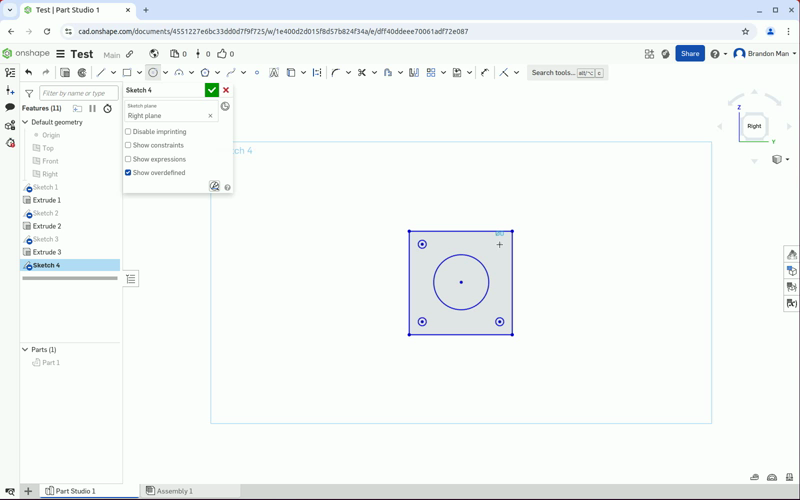
mouse_move(503, 244)
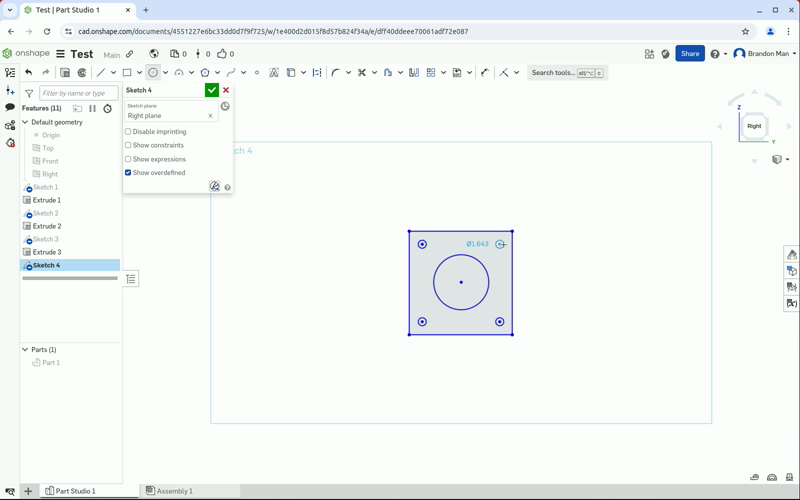
click(503, 244)
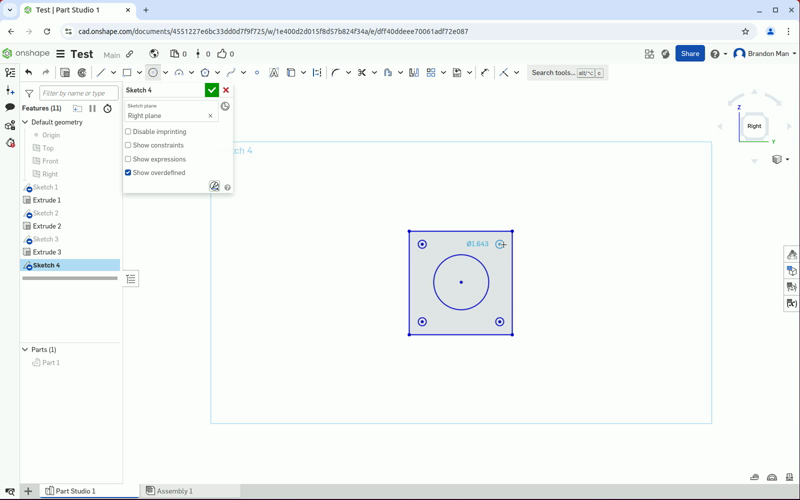
key(esc)
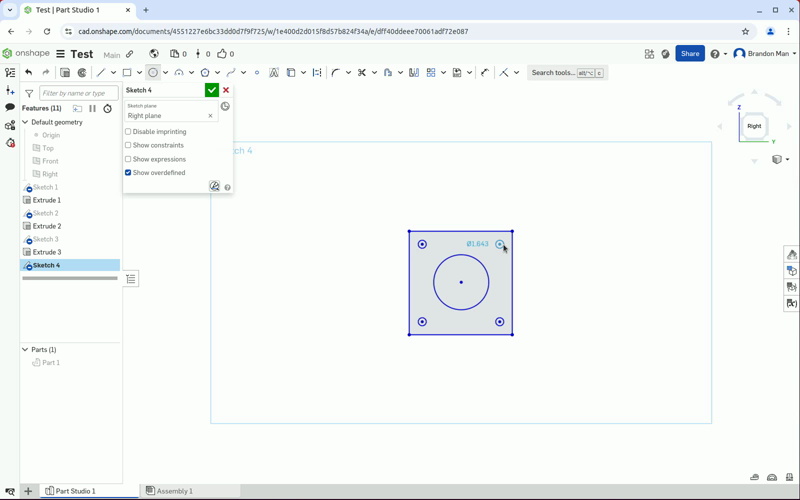
mouse_move(426, 293)
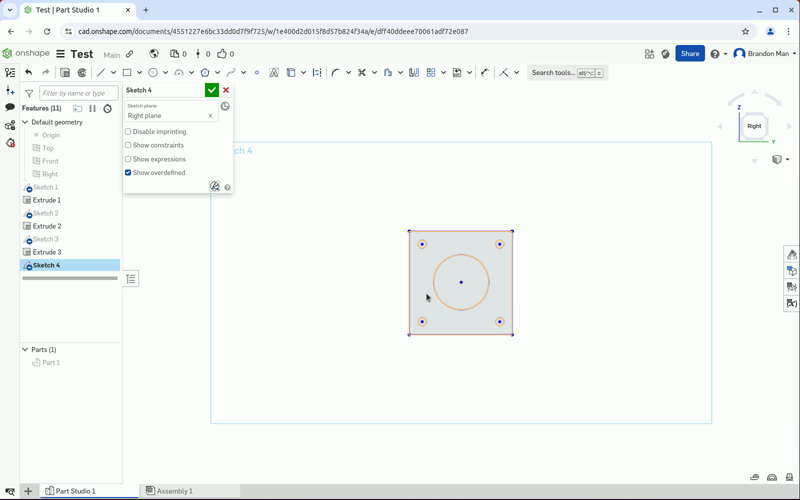
click(426, 293)
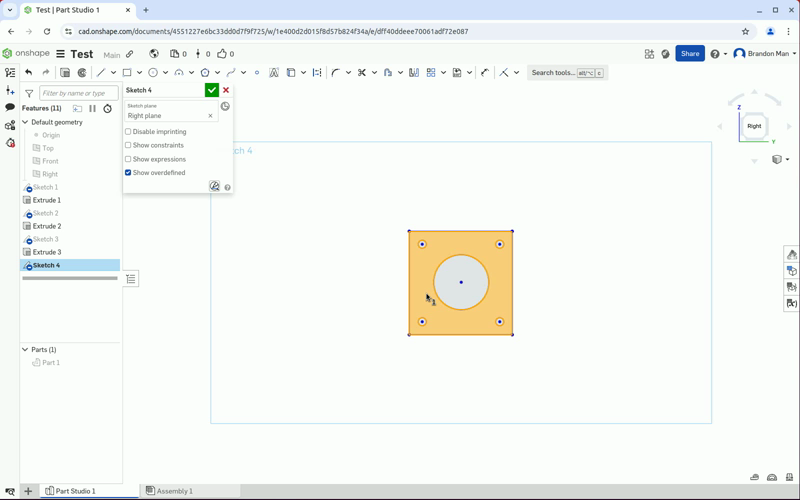
mouse_move(73, 352)
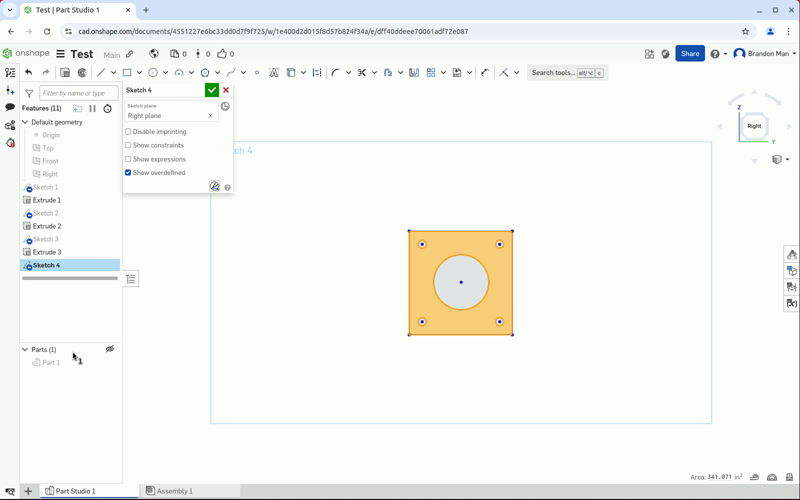
key(shift+y)
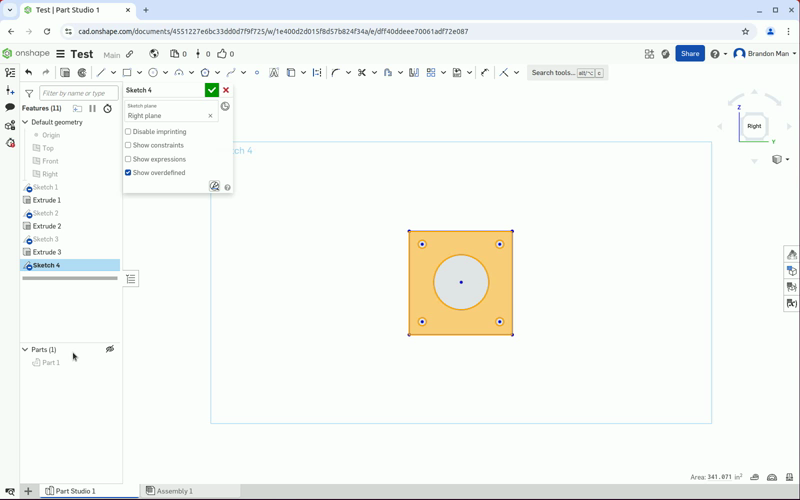
key(shift+e)
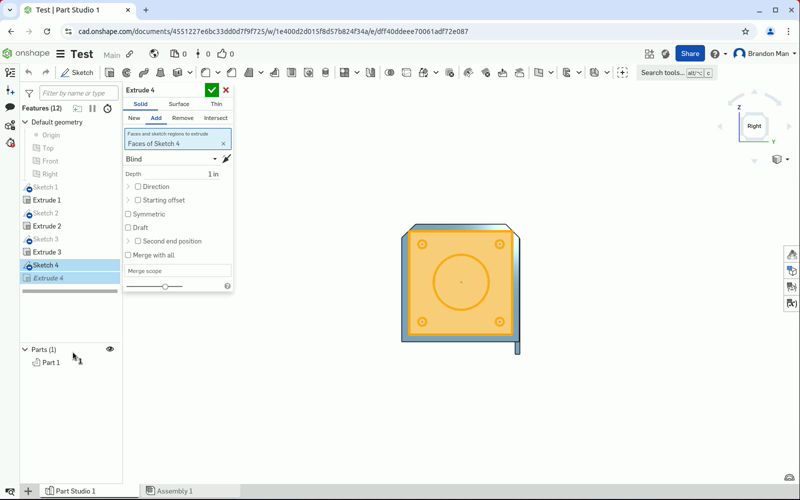
mouse_move(143, 106)
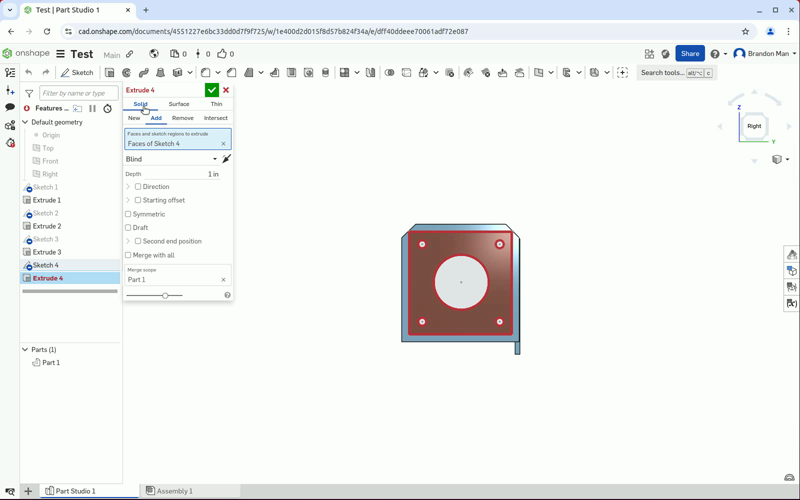
click(143, 106)
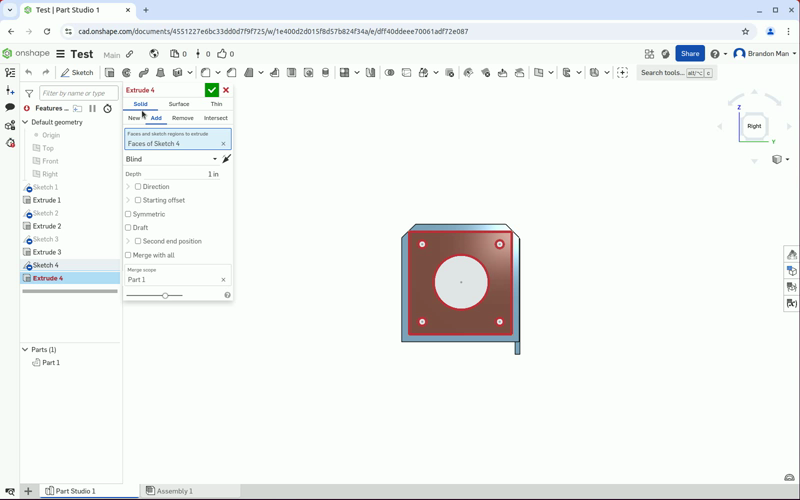
mouse_move(137, 120)
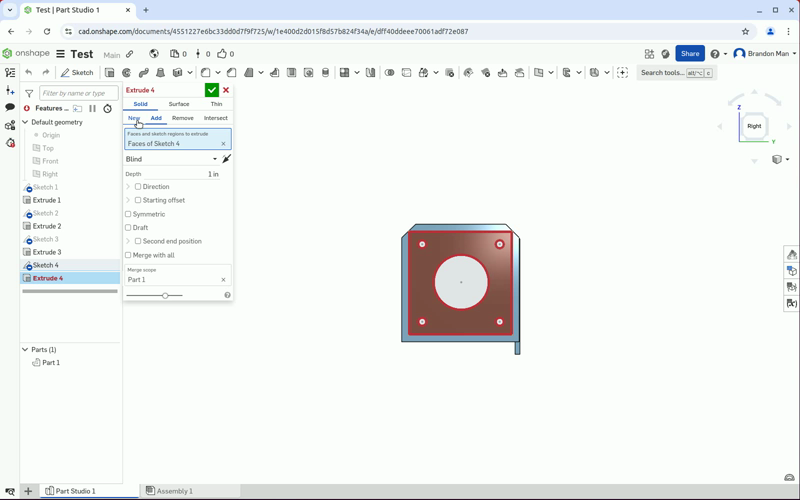
click(137, 120)
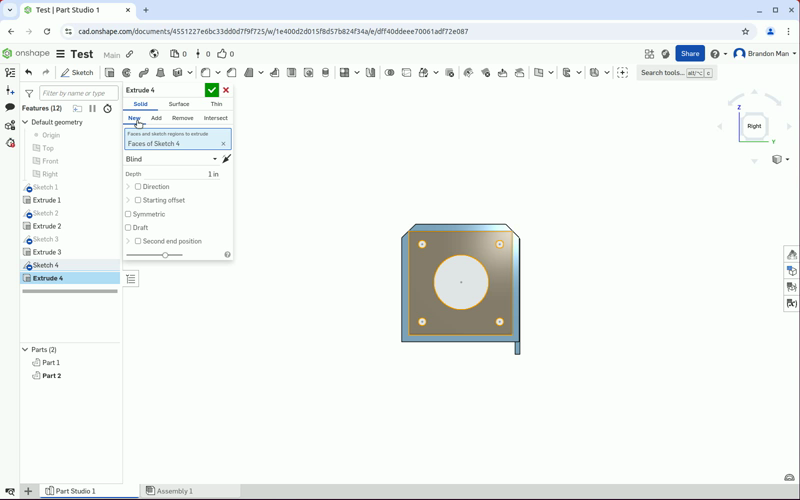
key(tab, 4)
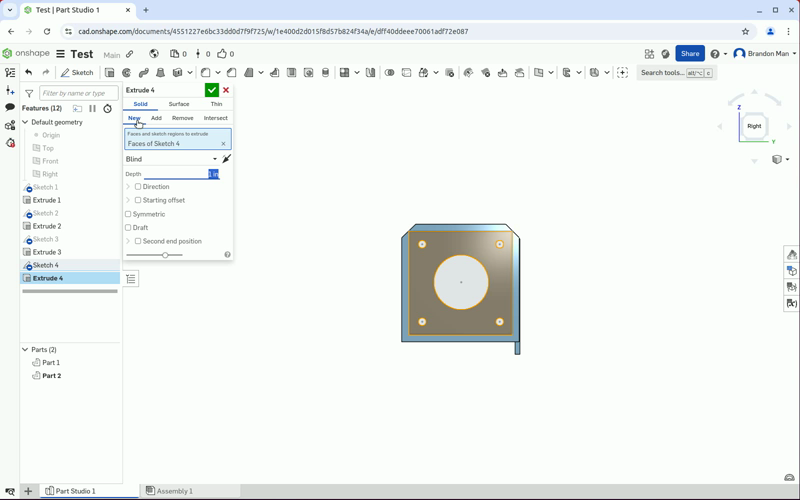
text(-10.11)
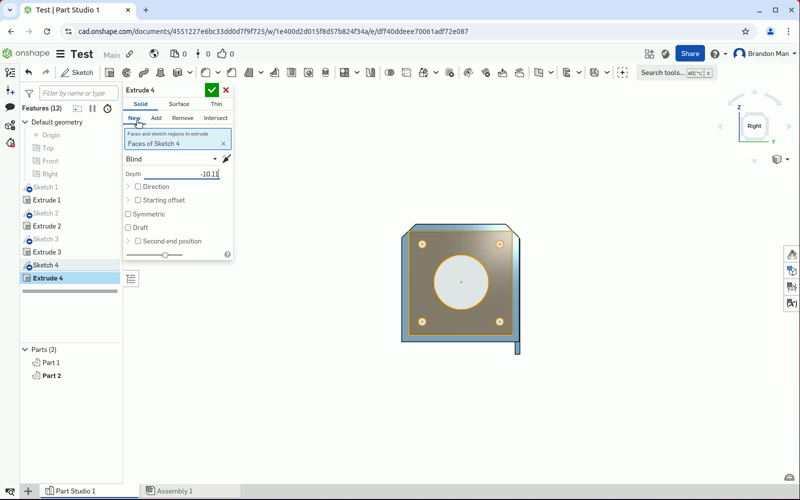
key(enter)
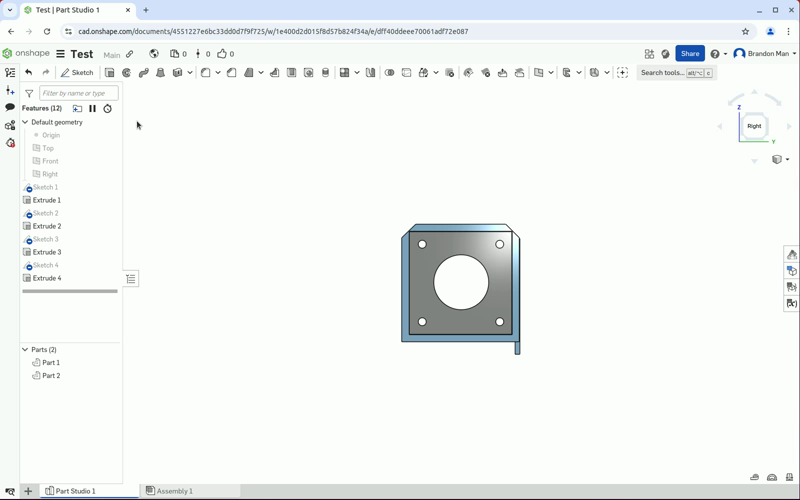
key(shift+h)
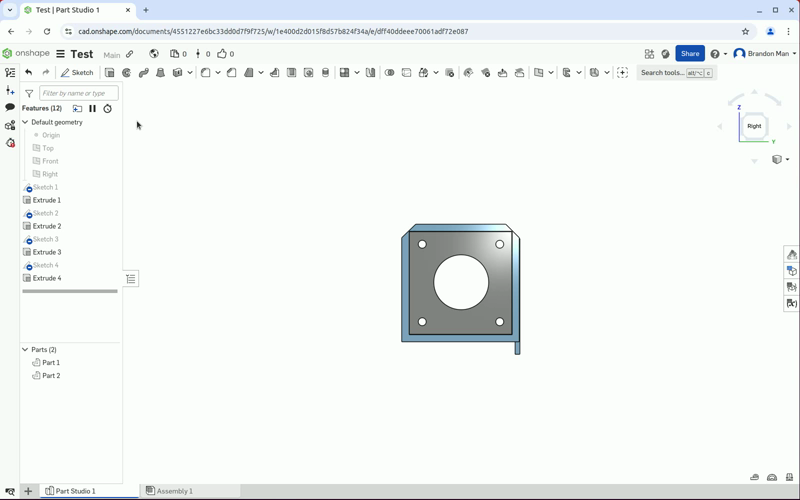
key(shift+h)
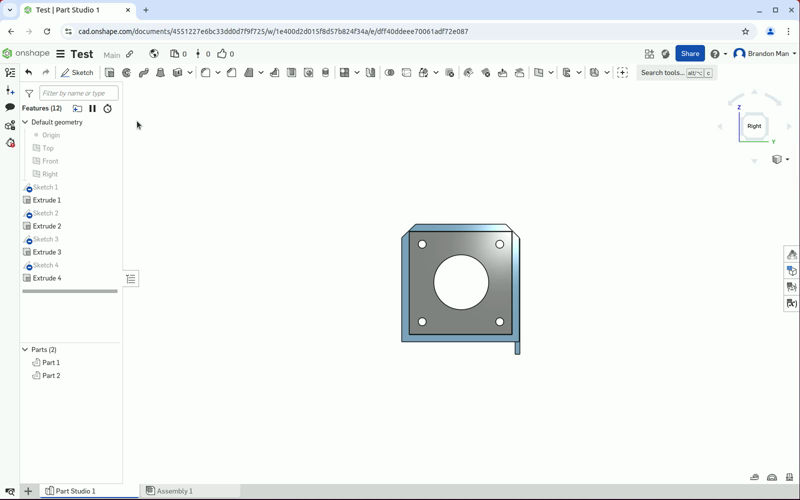
mouse_move(73, 189)
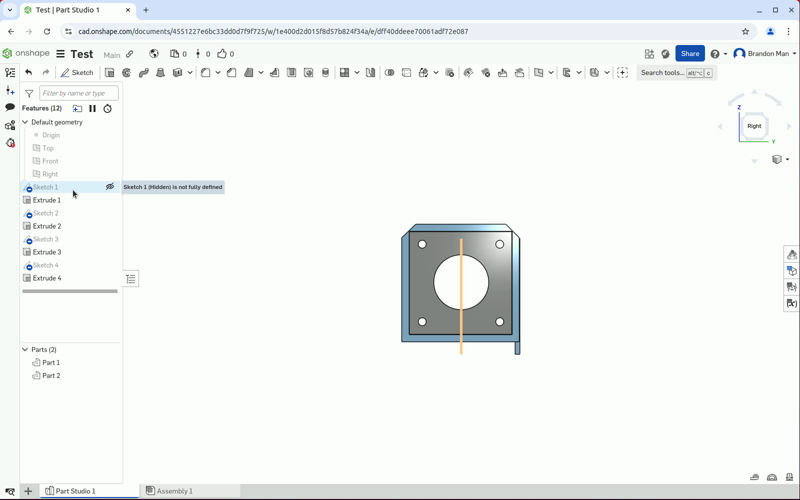
click(73, 189)
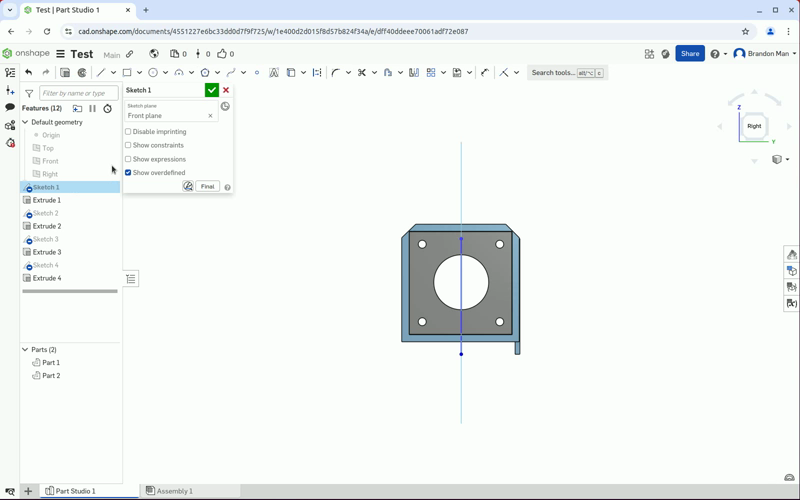
mouse_move(229, 92)
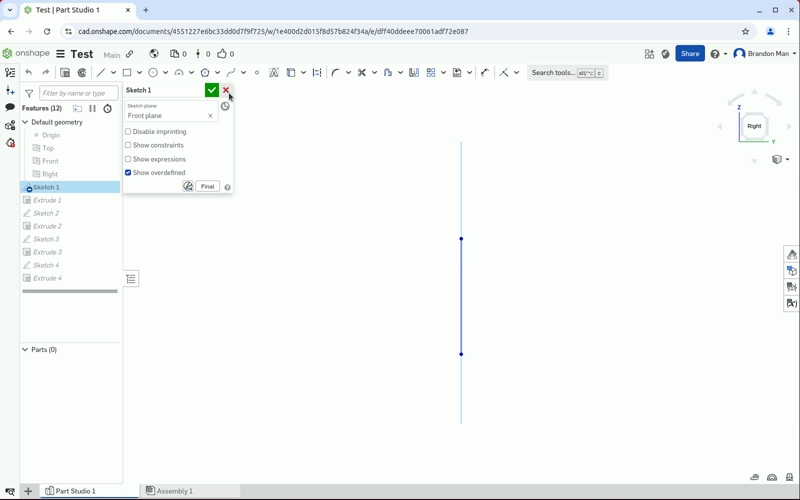
click(229, 92)
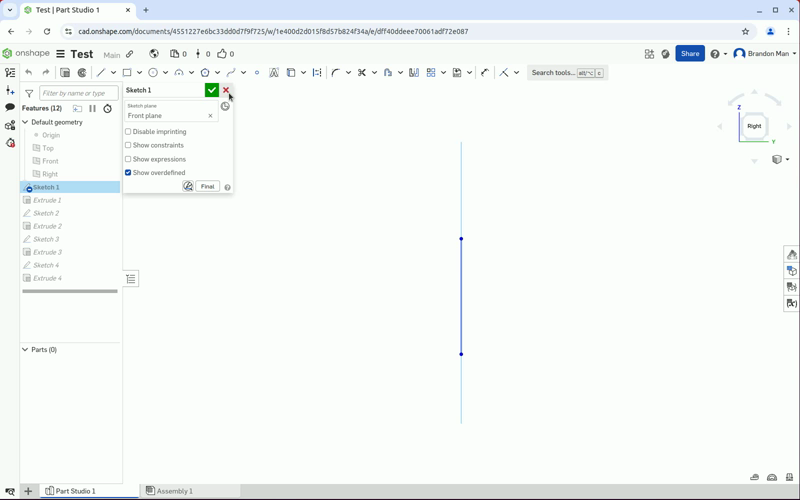
key(shift+s)
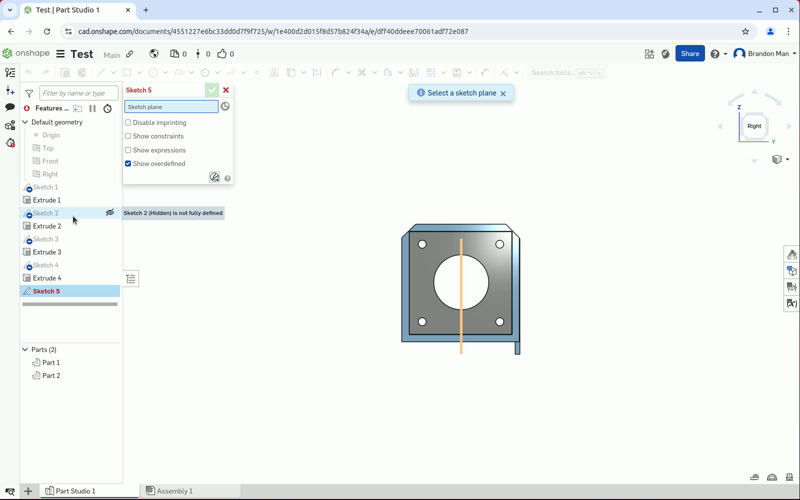
scroll(3)
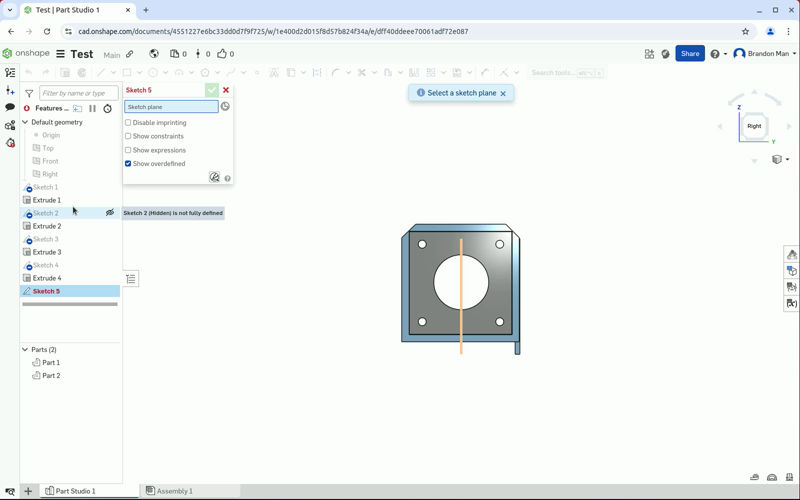
mouse_move(73, 176)
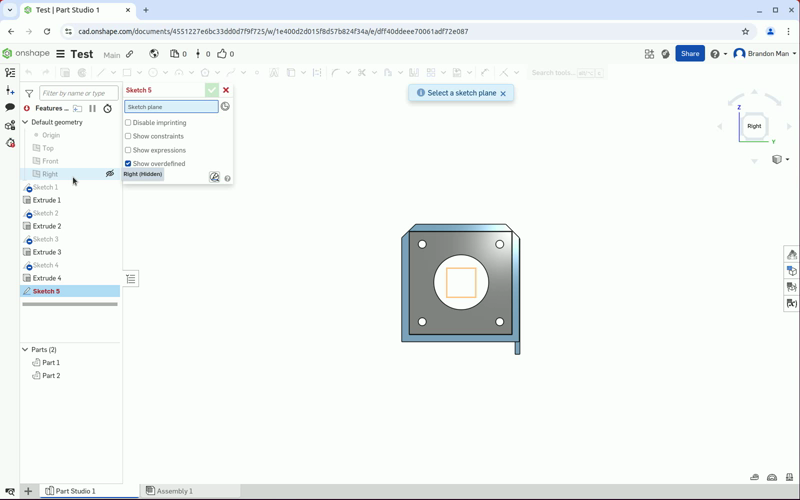
click(73, 176)
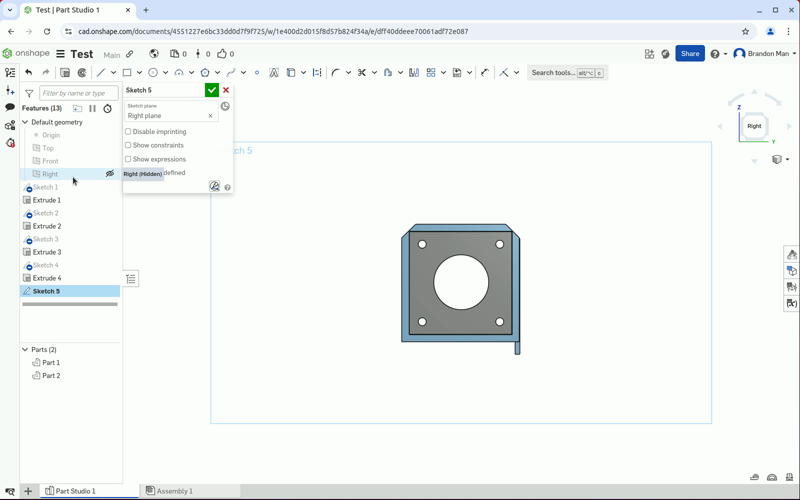
mouse_move(73, 352)
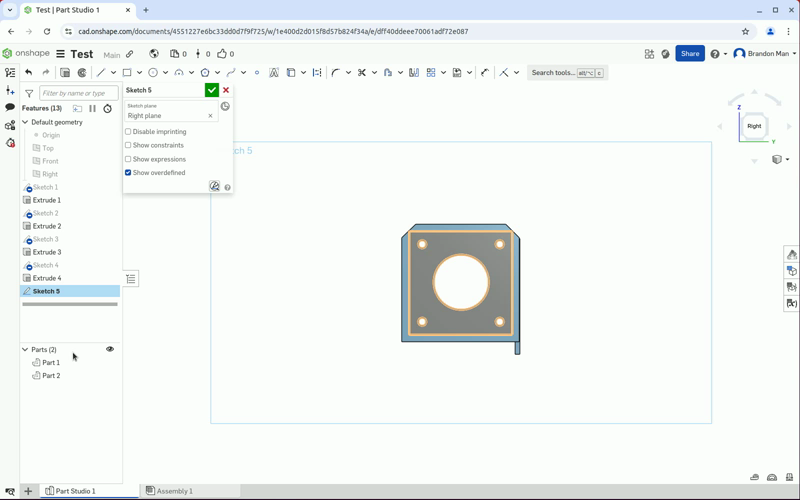
key(y)
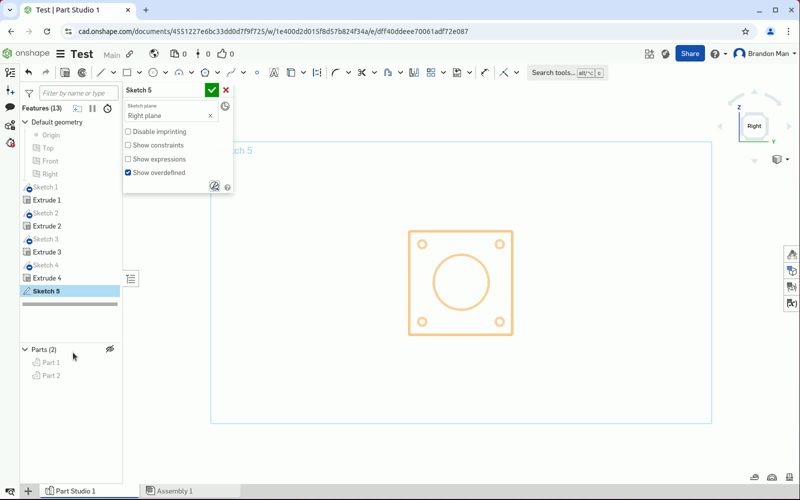
key(l)
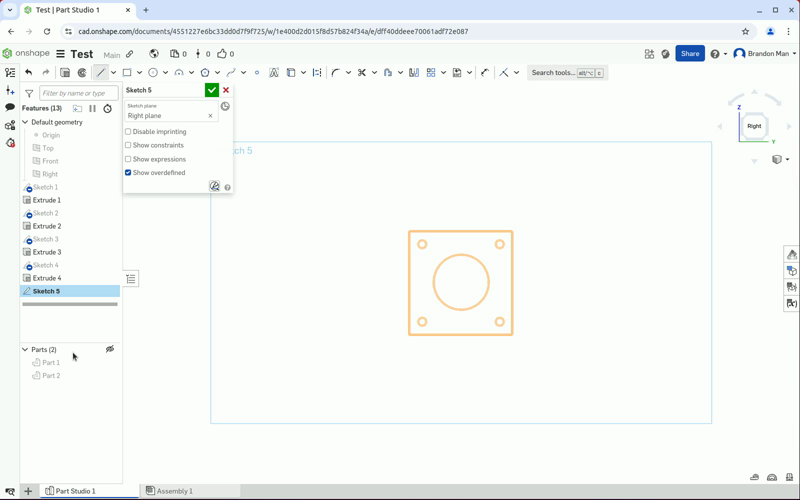
key_down(shift)
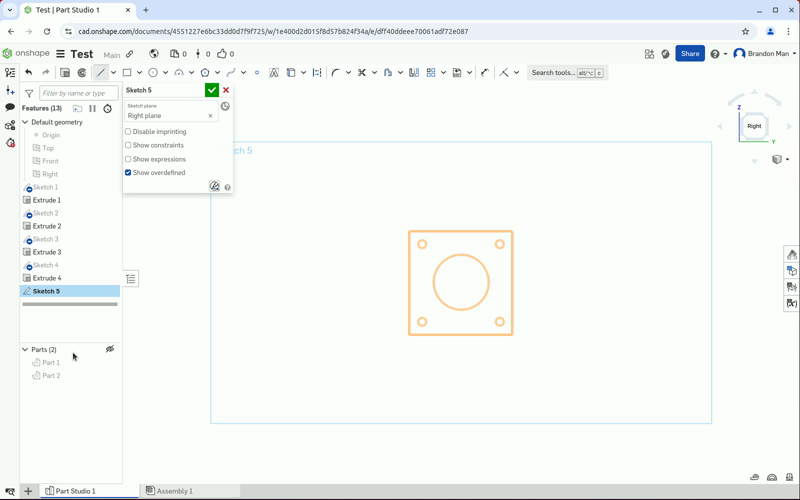
mouse_move(401, 354)
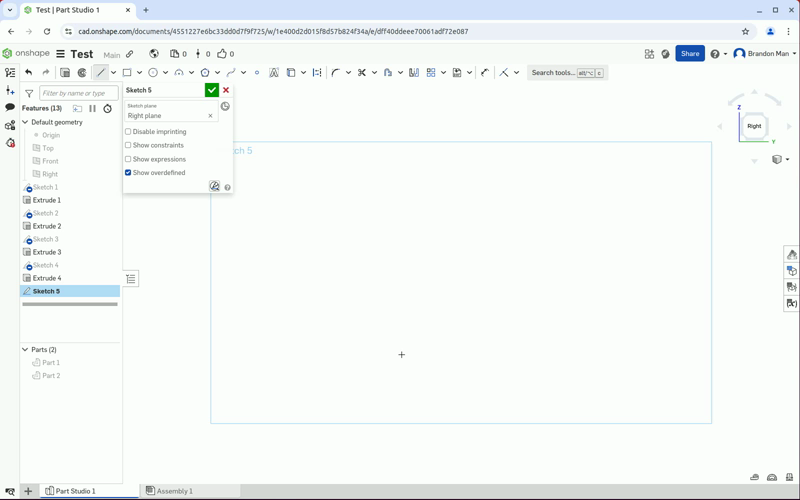
click(401, 354)
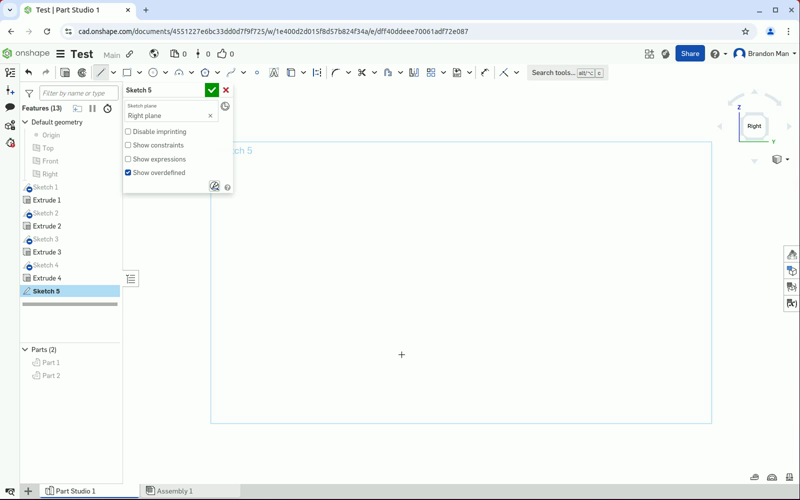
key_up(shift)
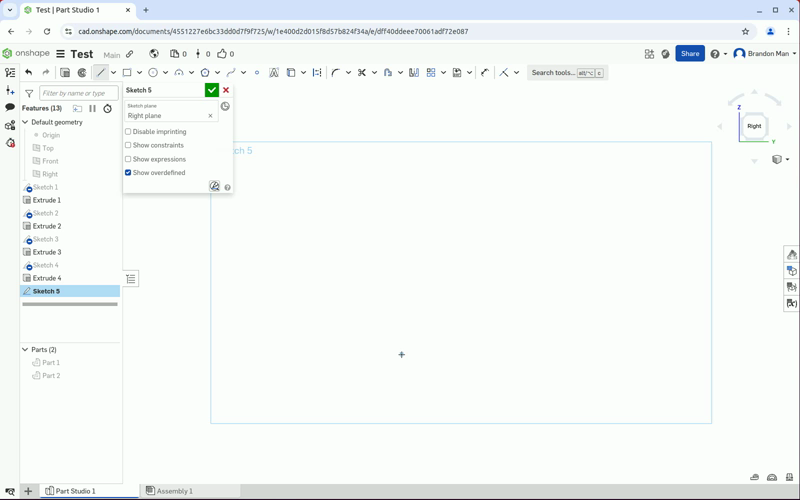
key_down(shift)
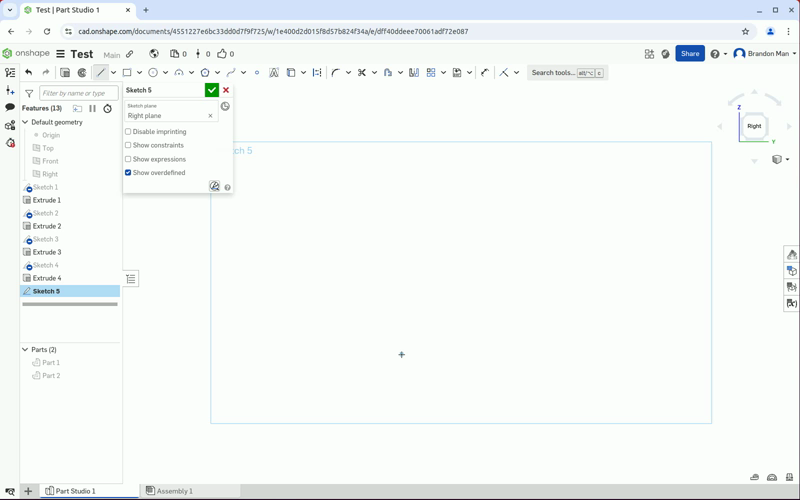
mouse_move(519, 354)
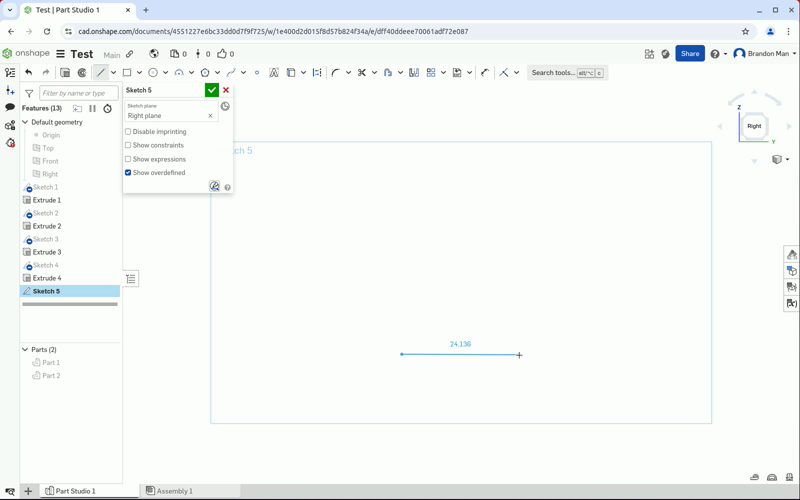
click(519, 354)
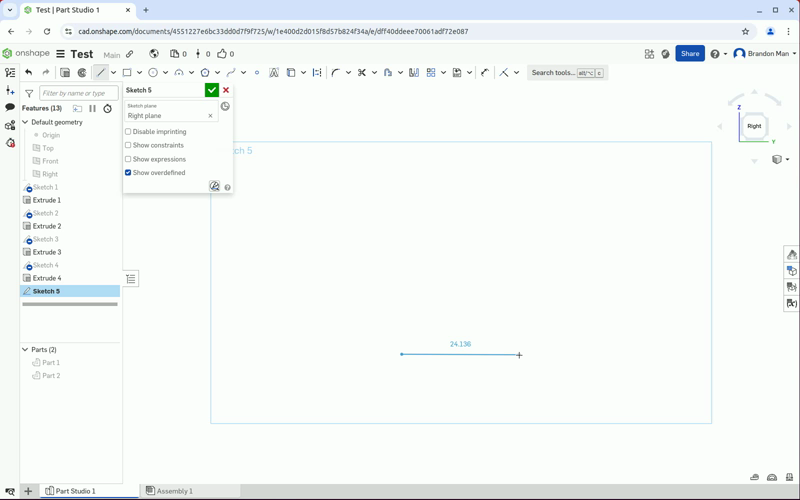
key_up(shift)
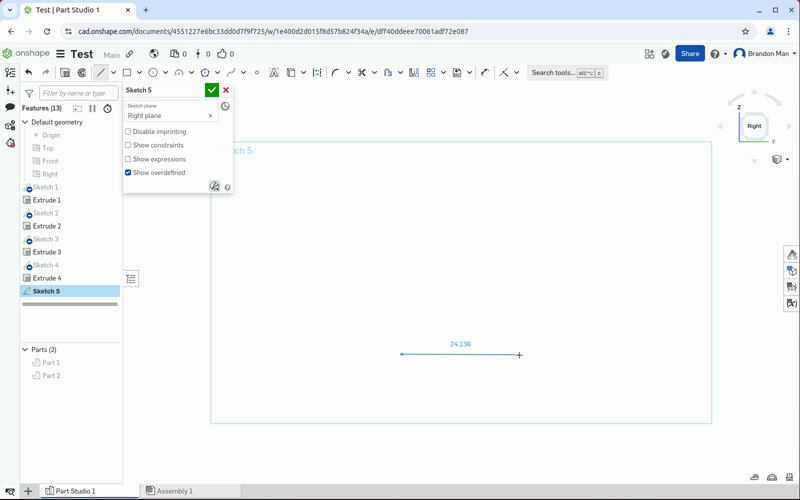
key_down(shift)
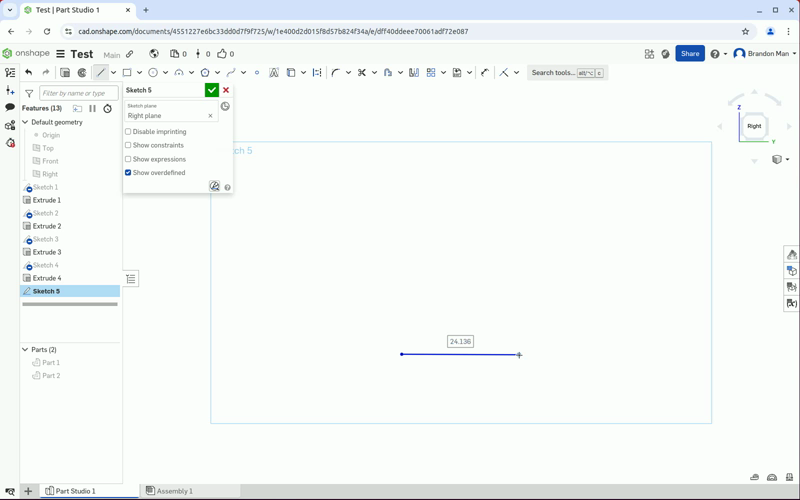
mouse_move(549, 354)
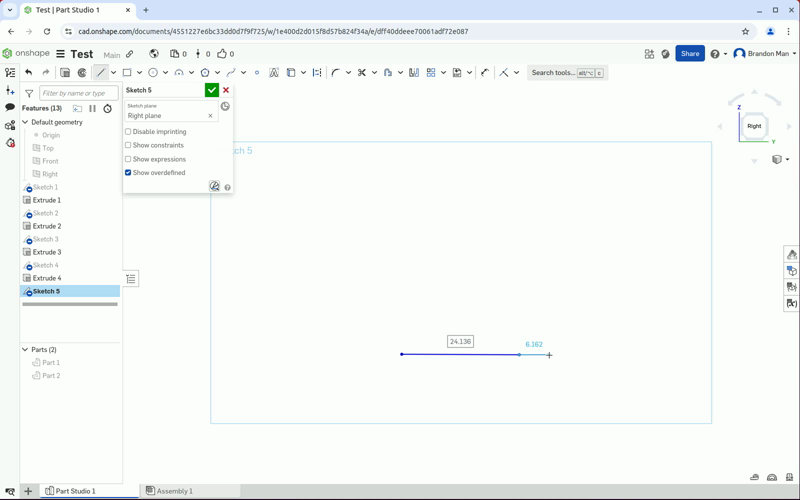
mouse_move(519, 342)
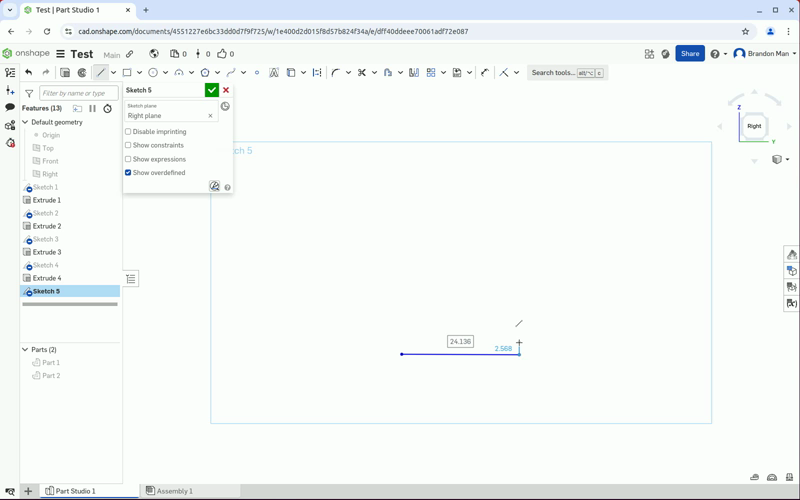
click(519, 342)
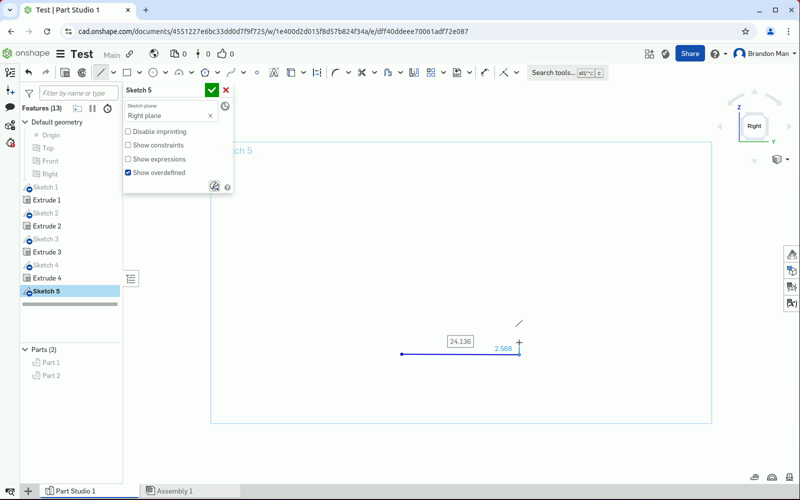
key_up(shift)
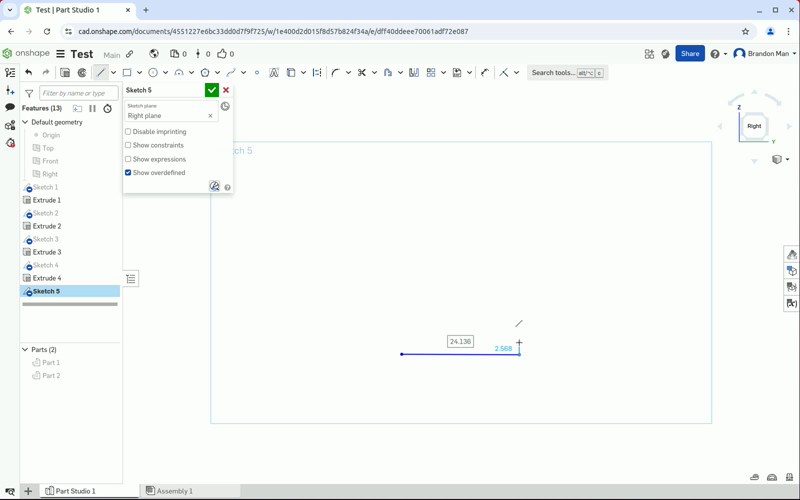
key_down(shift)
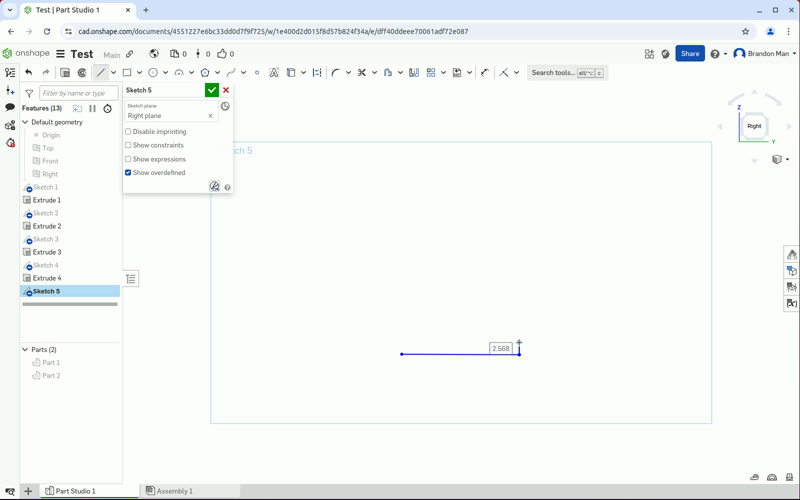
mouse_move(401, 342)
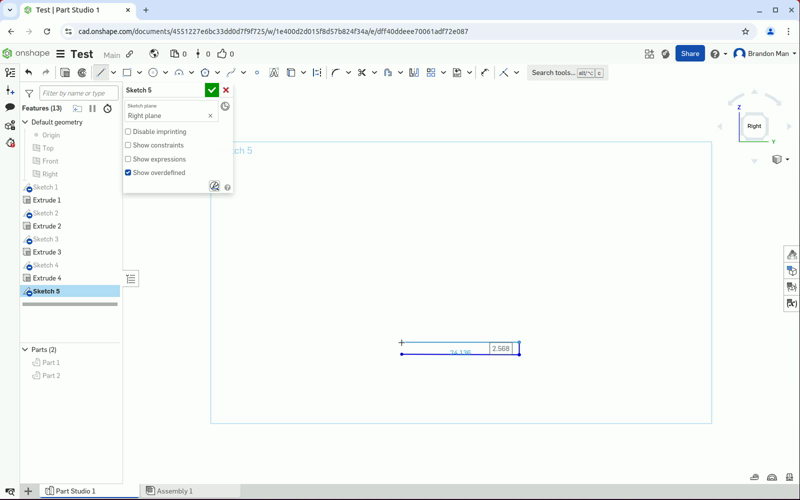
click(401, 342)
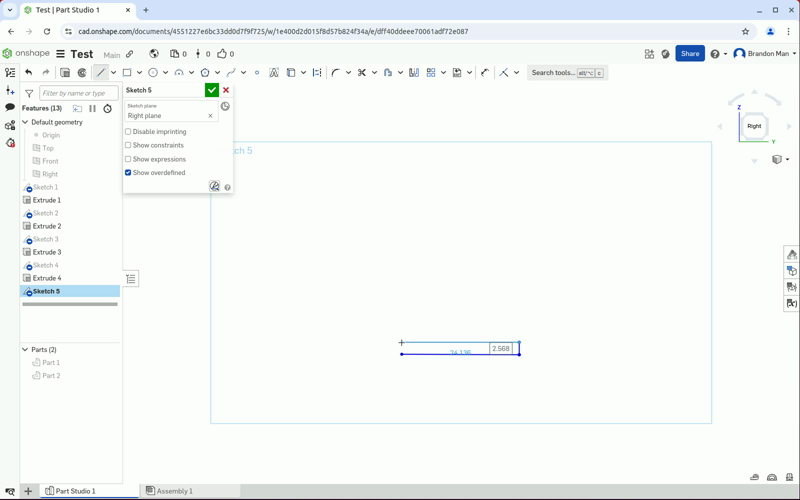
key_up(shift)
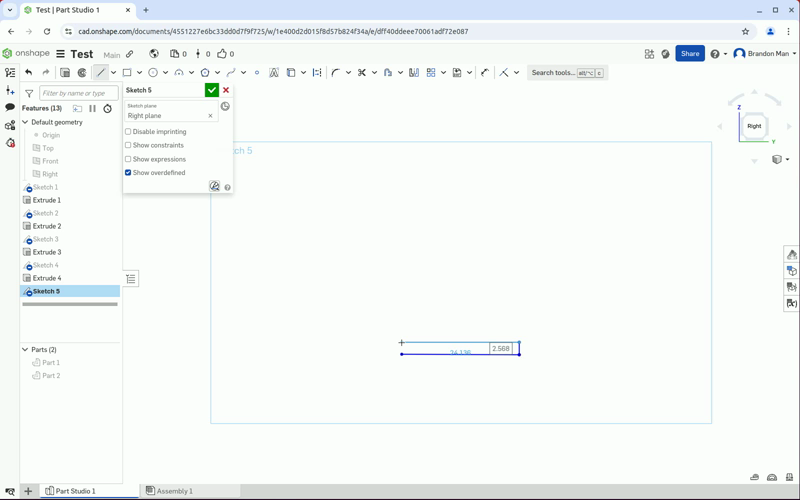
mouse_move(431, 342)
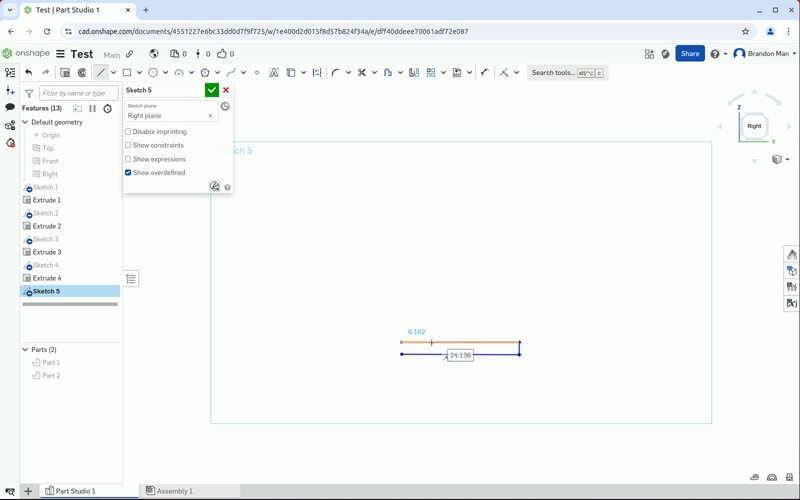
key_down(shift)
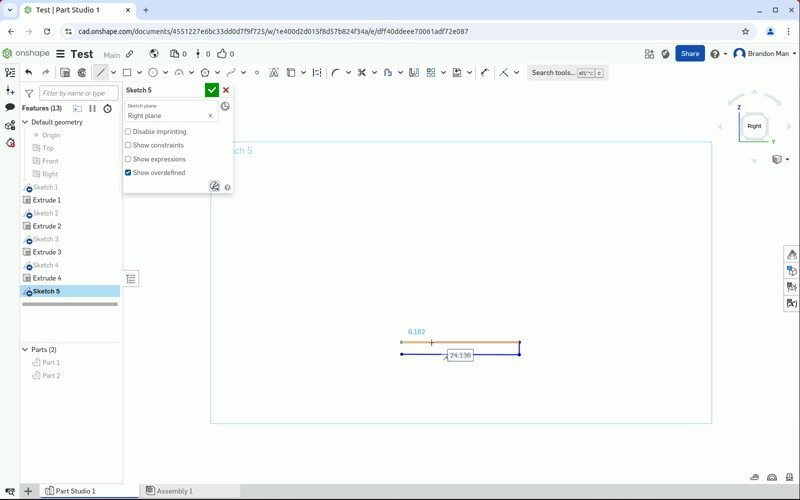
mouse_move(401, 354)
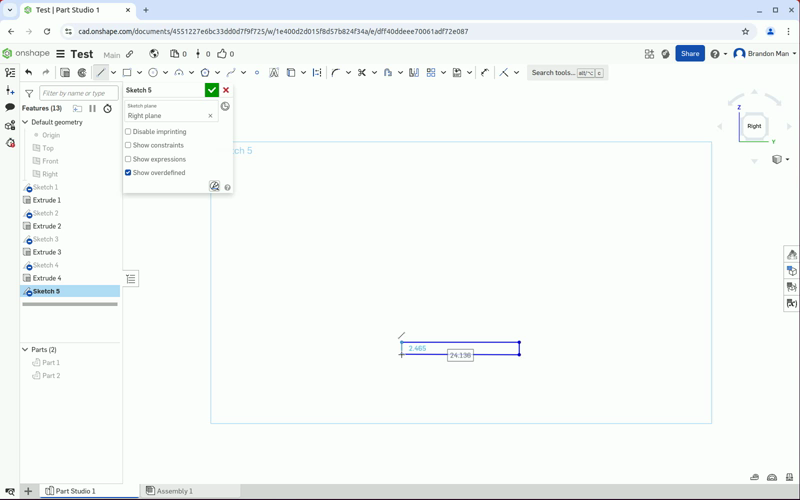
key_up(shift)
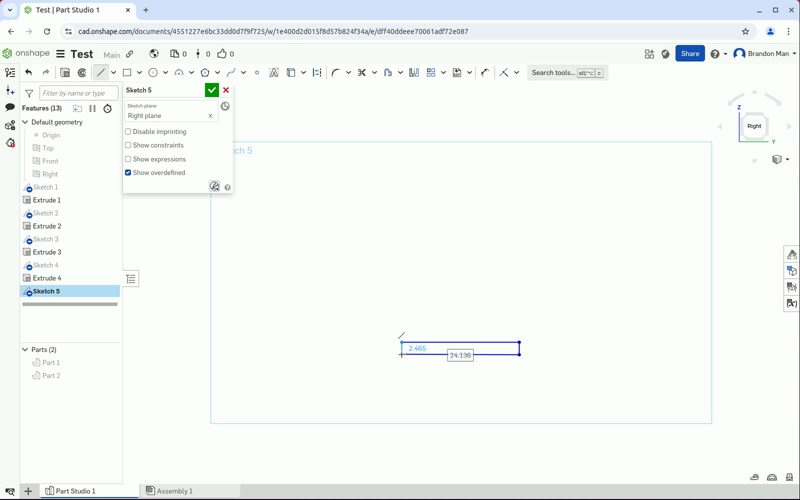
click(401, 354)
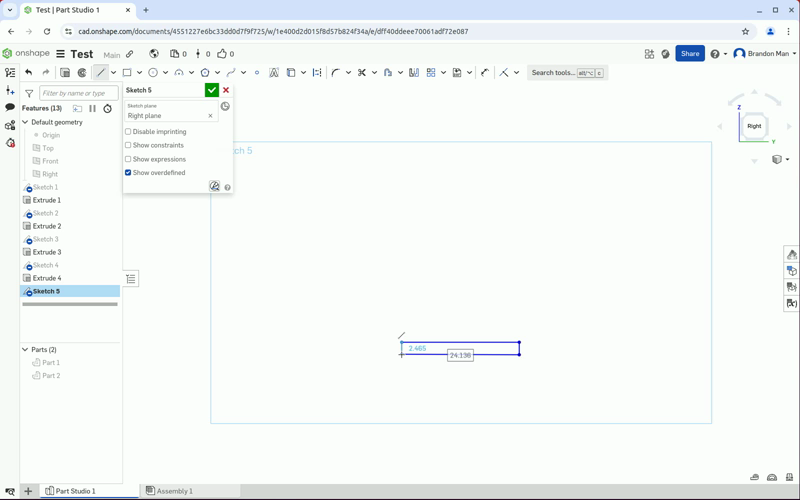
key(esc)
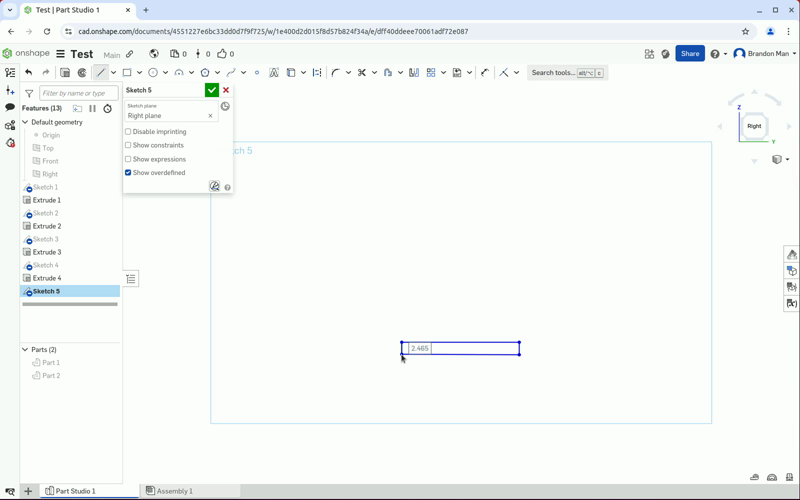
mouse_move(481, 348)
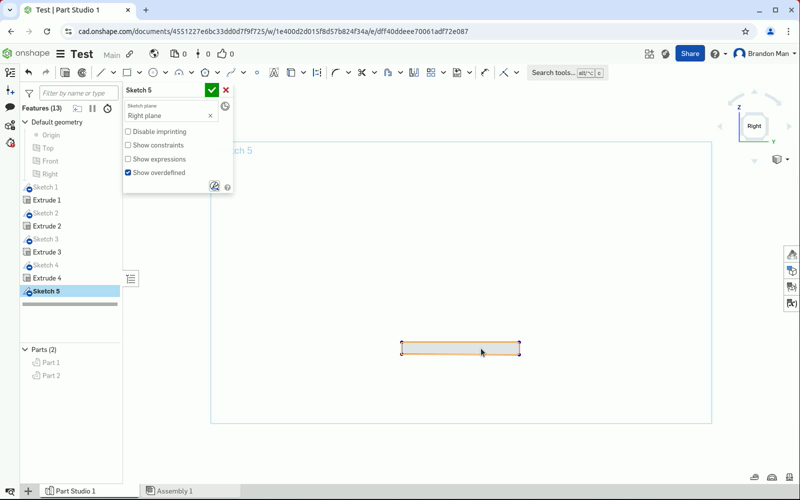
scroll(6)
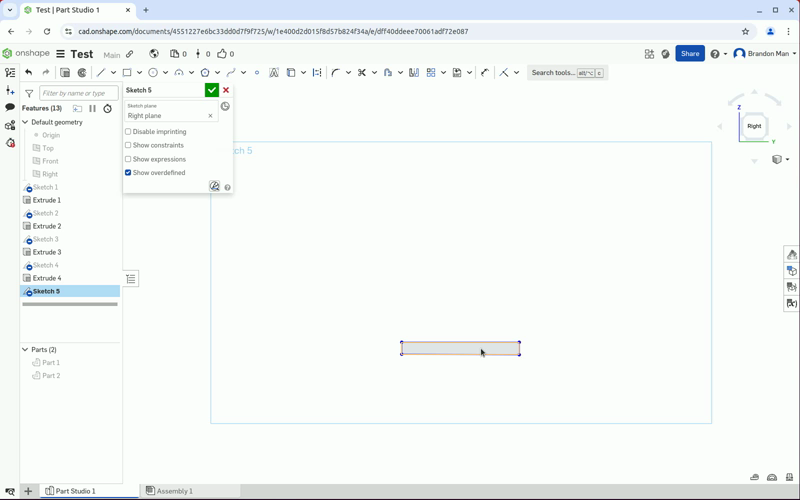
scroll(6)
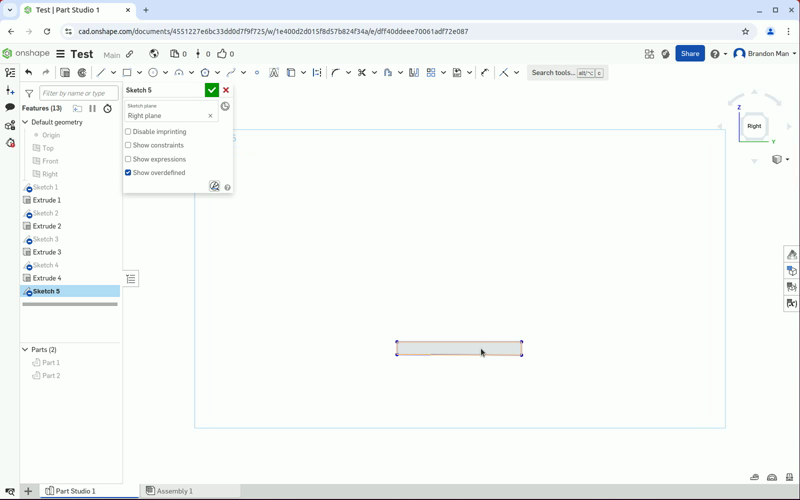
scroll(6)
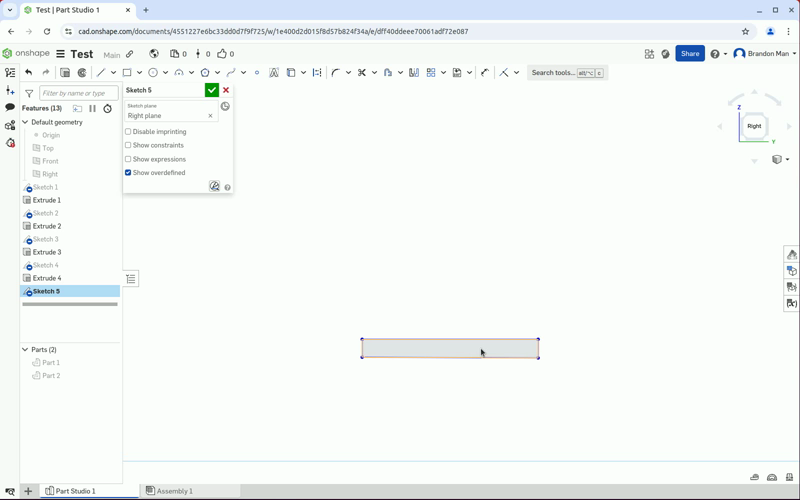
scroll(6)
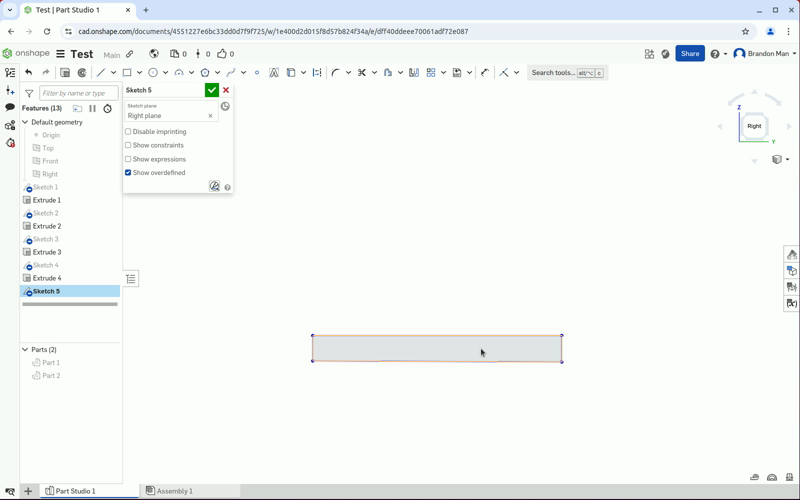
scroll(6)
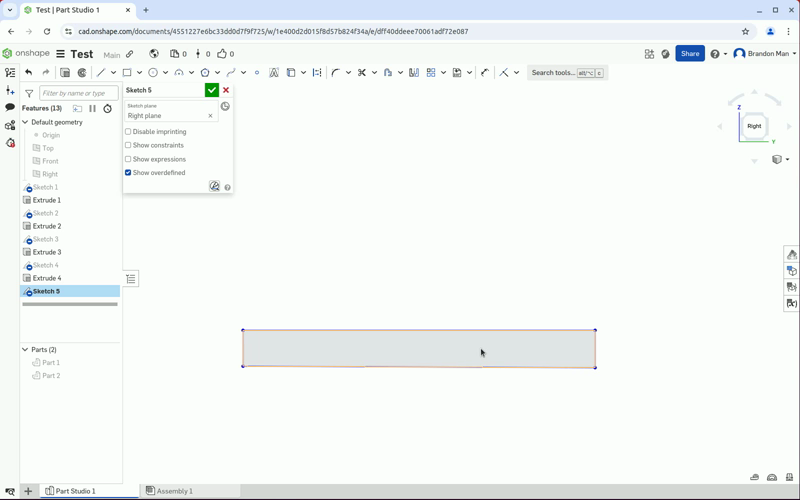
scroll(6)
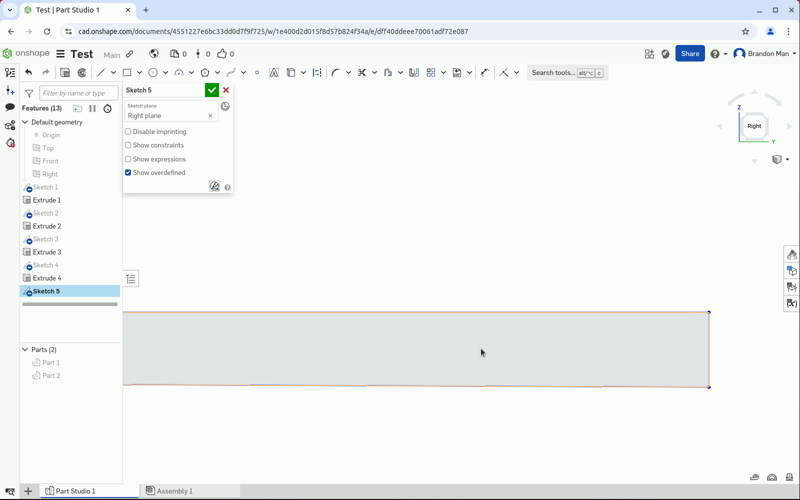
scroll(6)
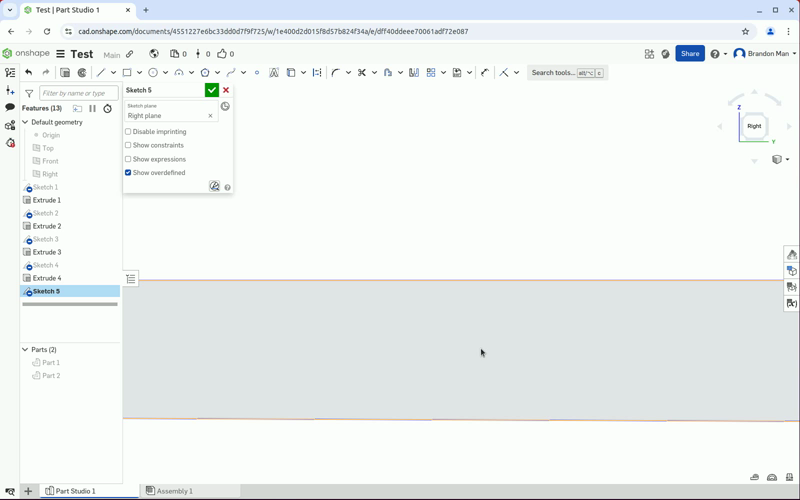
click(481, 348)
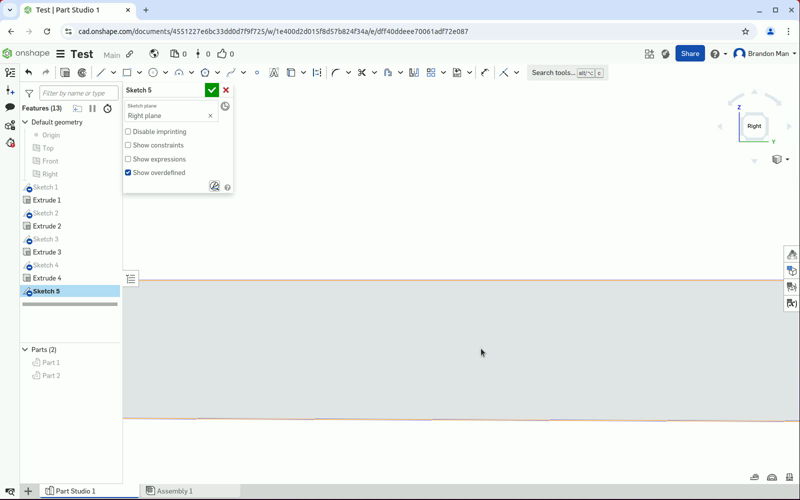
scroll(-6)
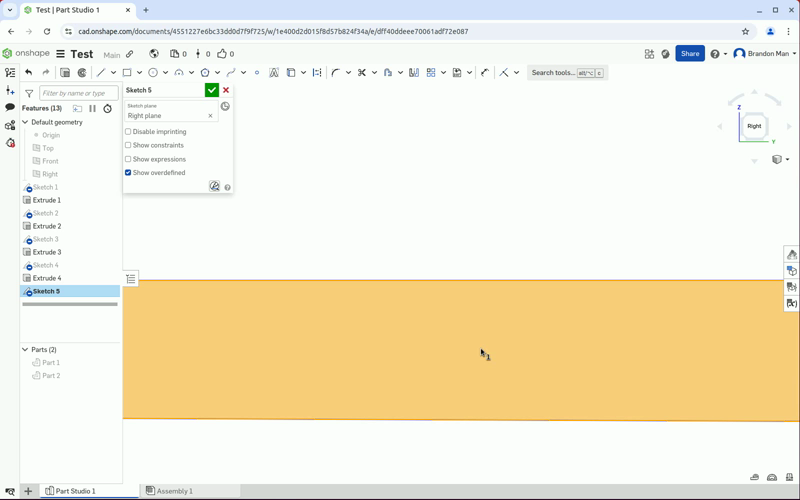
scroll(-6)
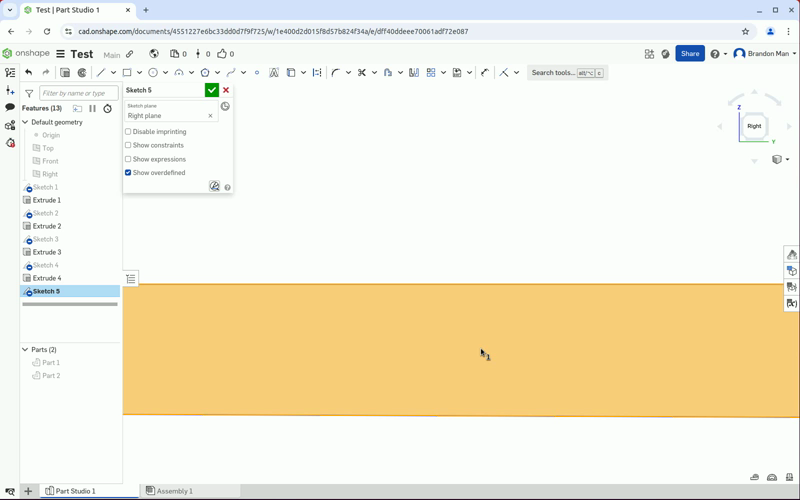
scroll(-6)
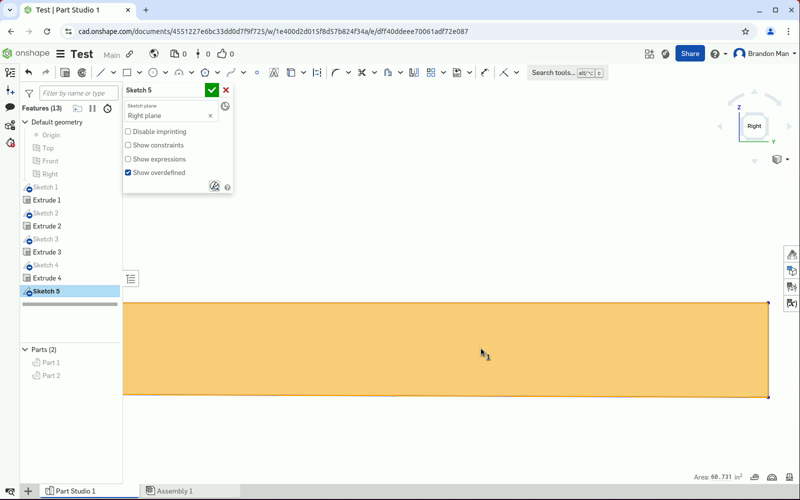
scroll(-6)
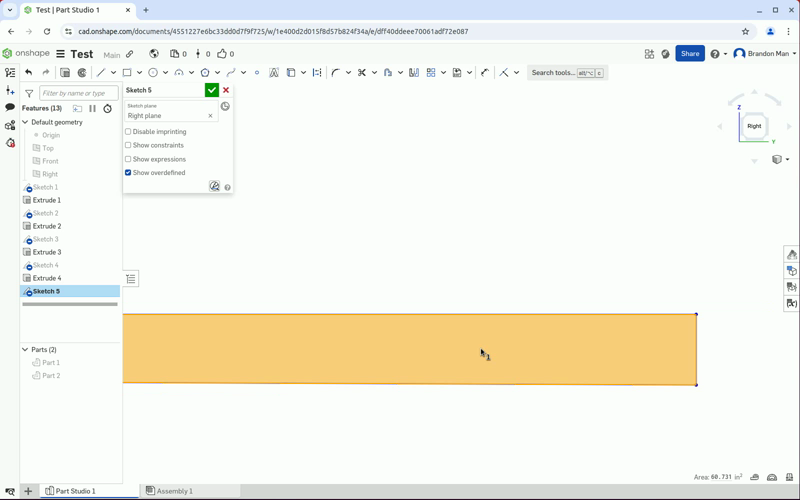
scroll(-6)
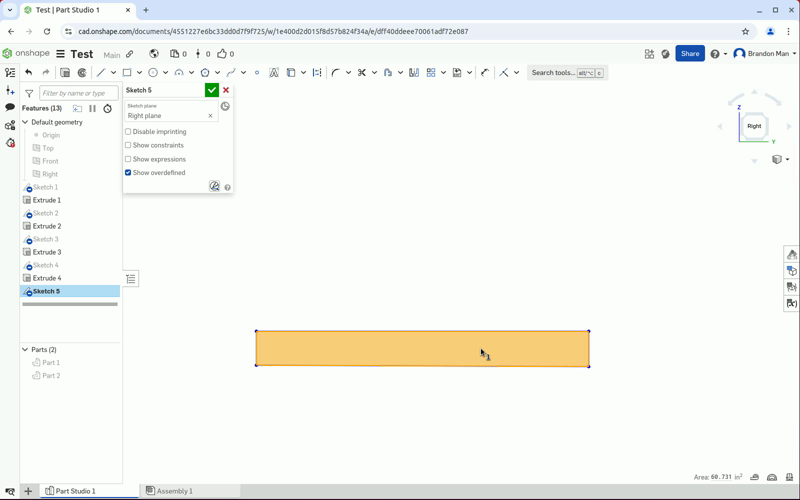
scroll(-6)
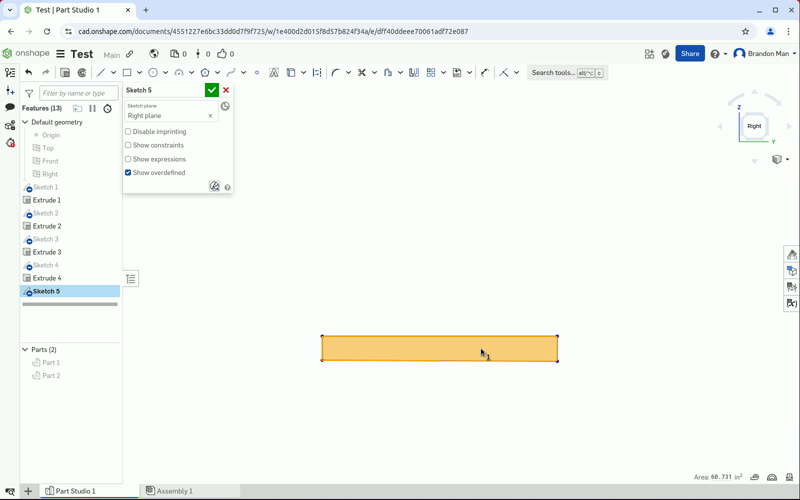
scroll(-6)
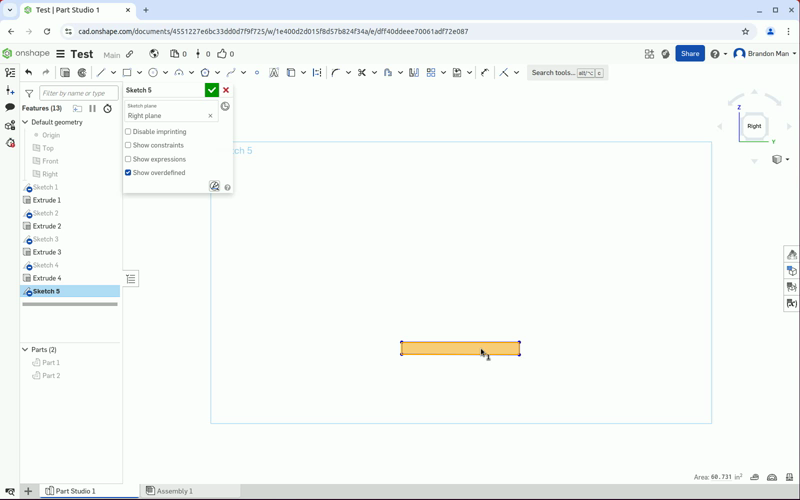
mouse_move(73, 352)
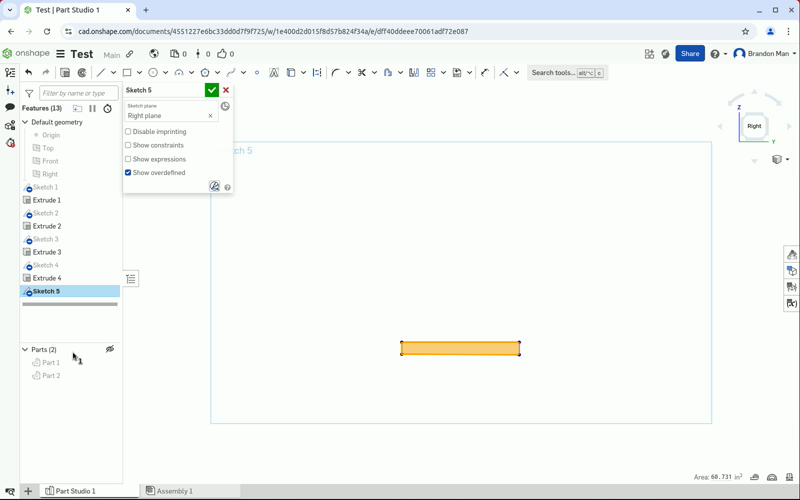
key(shift+y)
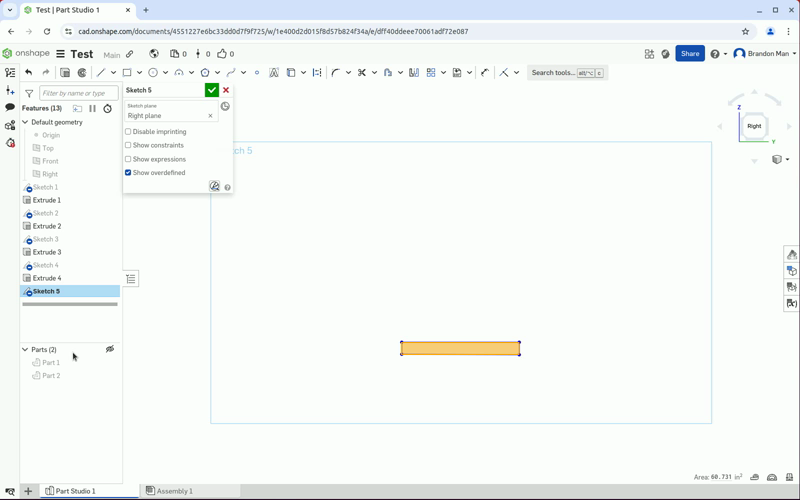
key(shift+e)
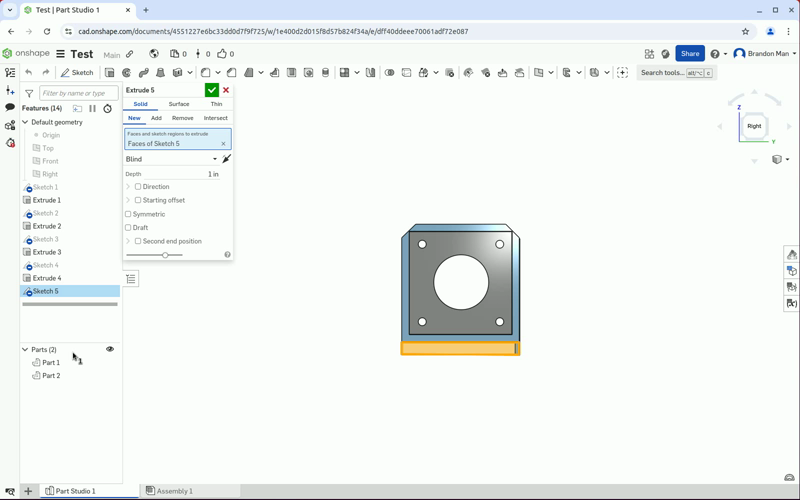
mouse_move(143, 106)
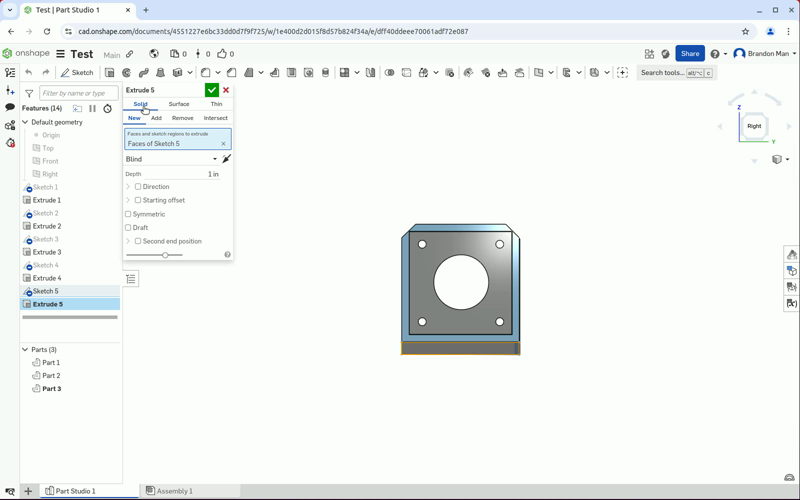
click(143, 106)
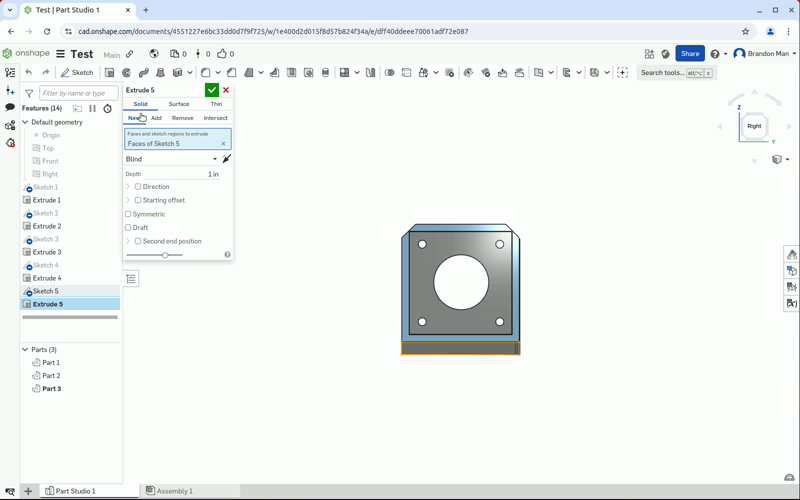
mouse_move(137, 120)
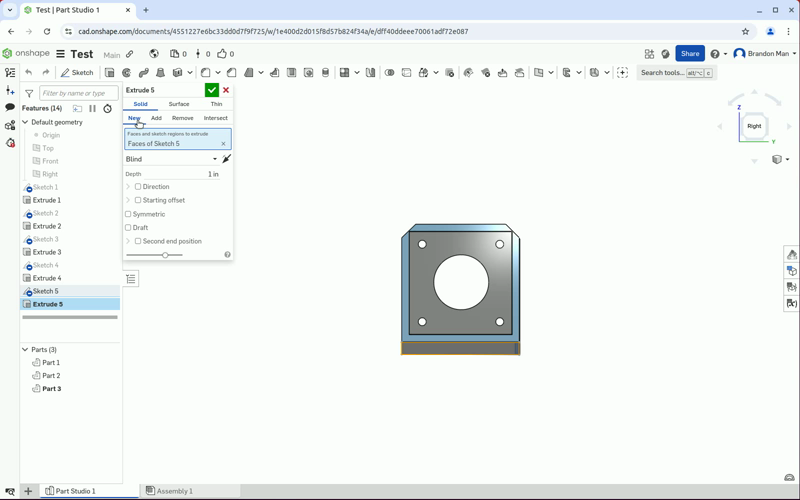
click(137, 120)
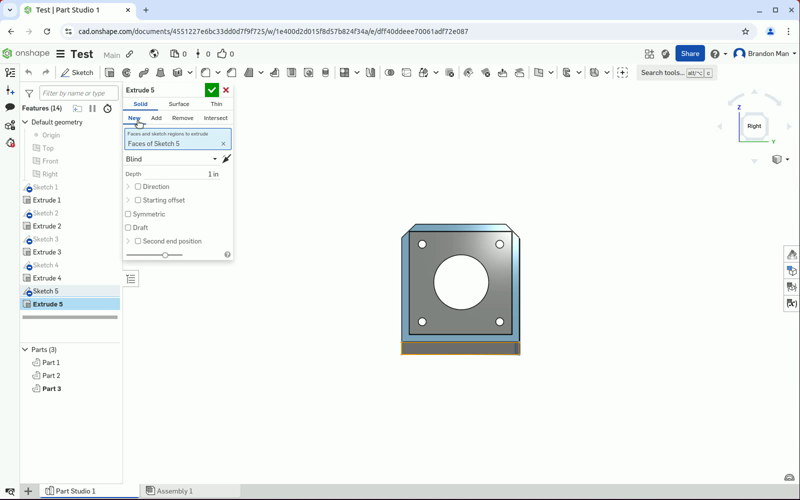
key(tab, 4)
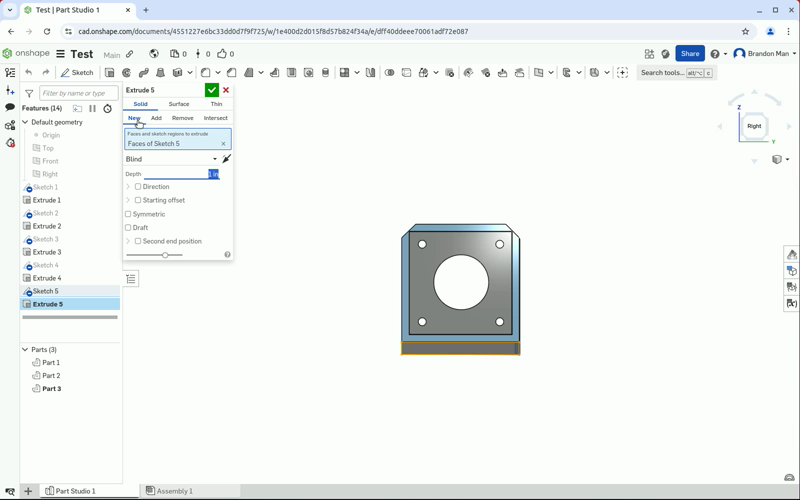
text(-10.11)
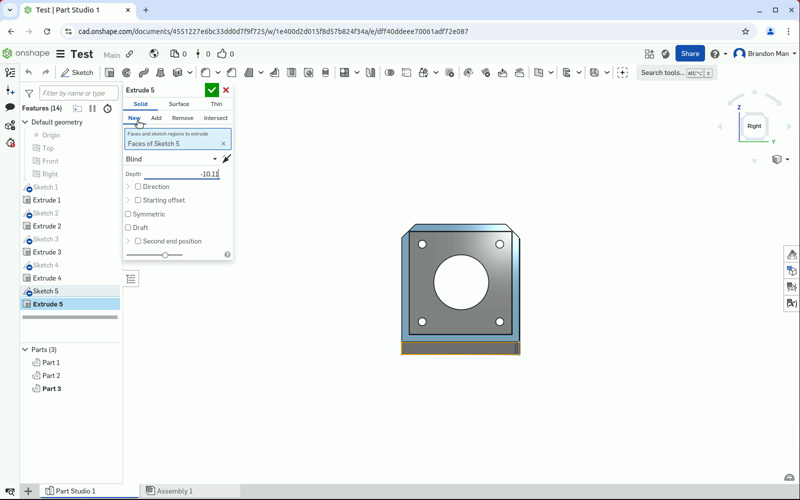
key(enter)
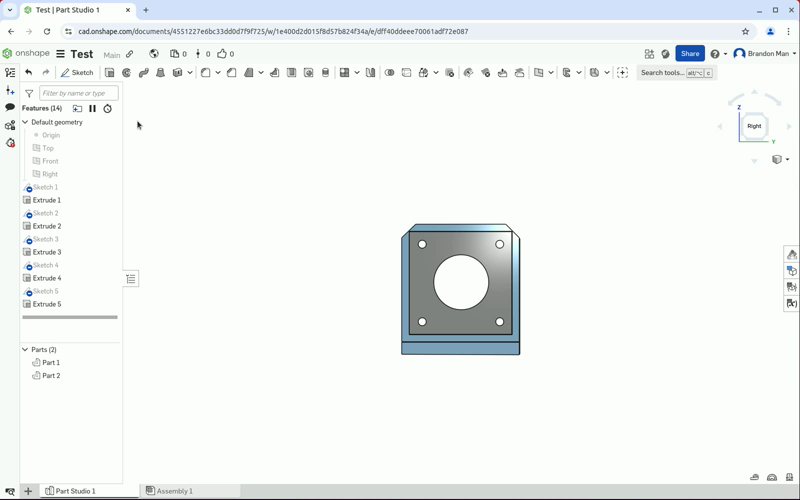
key(shift+h)
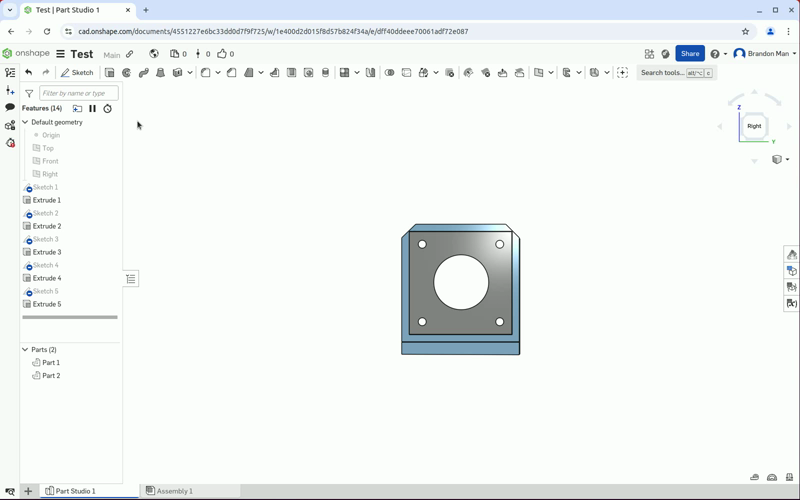
key(shift+h)
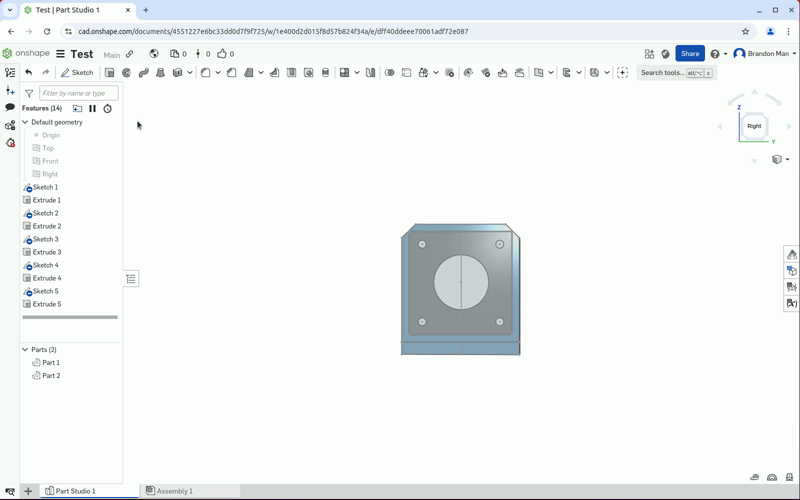
key(shift+7)
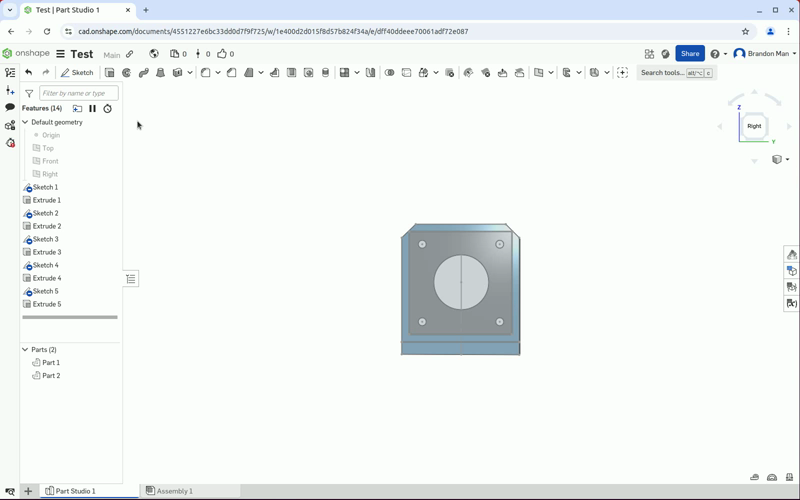
key(right, 2)
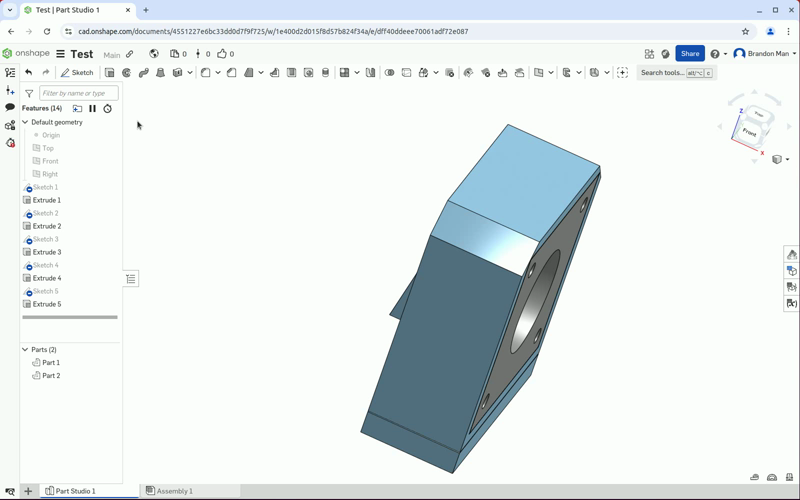
key(down, 2)
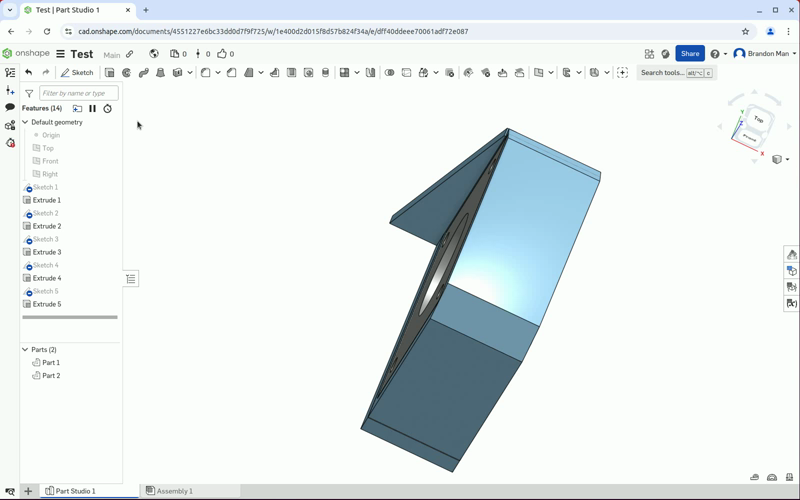
key(up, 2)
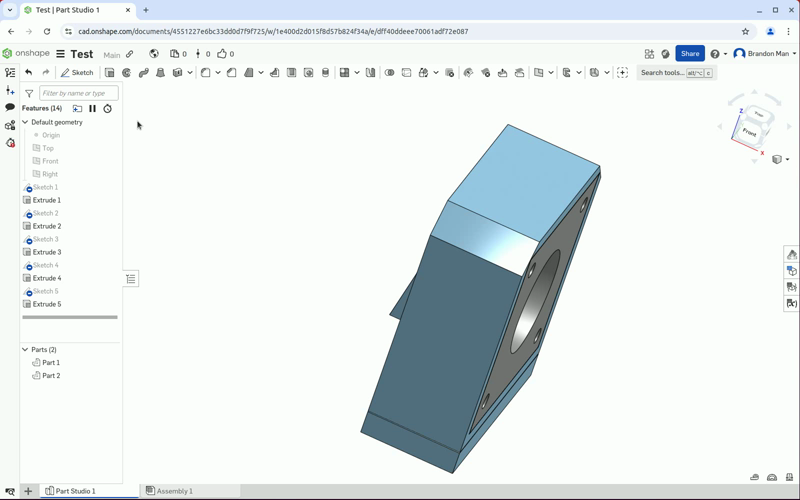
key(left, 2)
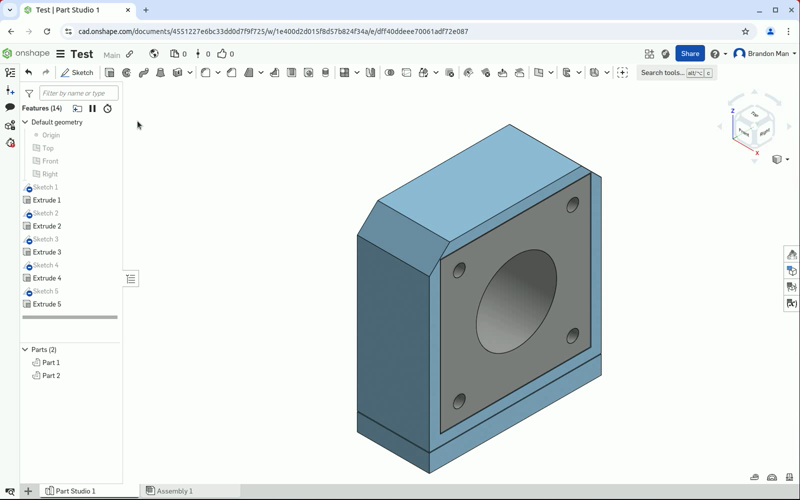
mouse_move(73, 189)
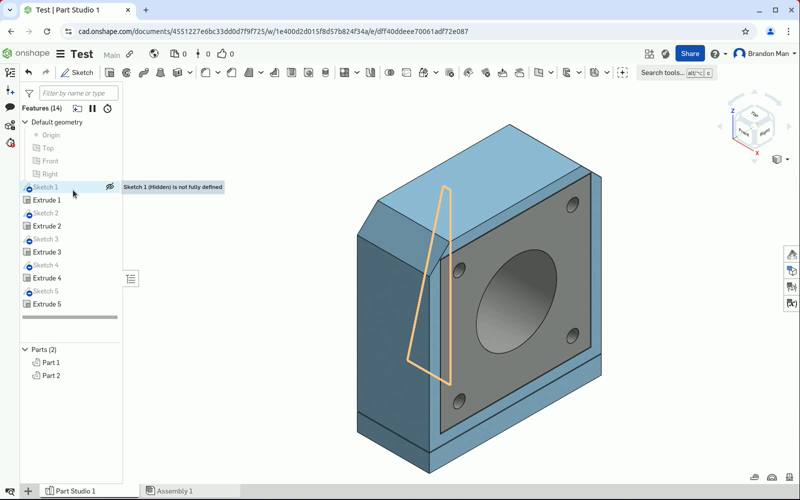
click(73, 189)